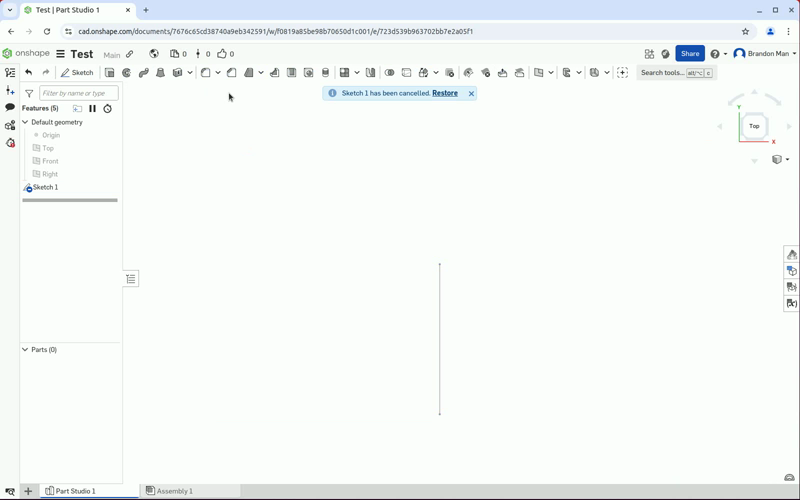
key(shift+h)
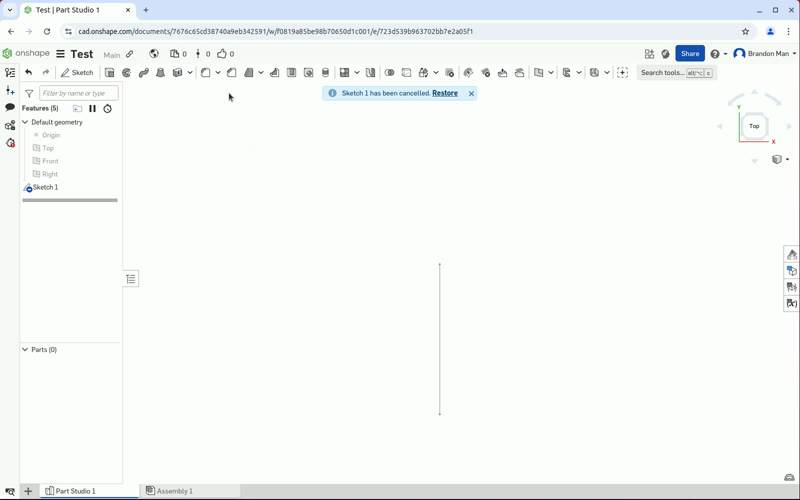
key(shift+s)
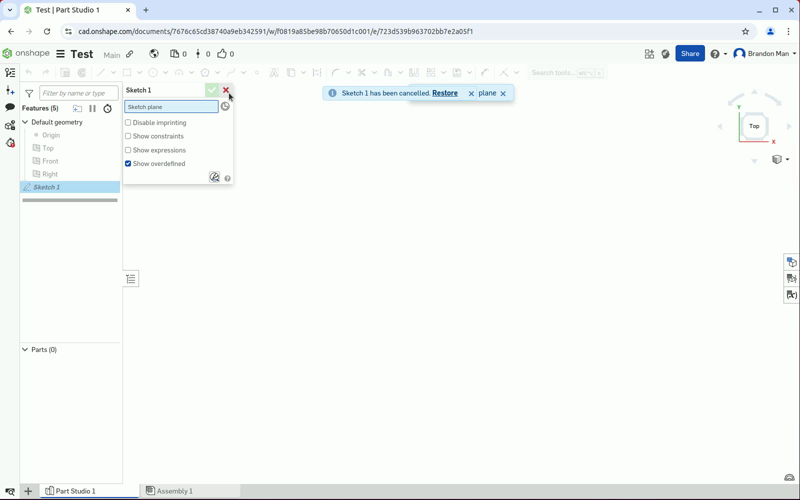
mouse_move(73, 150)
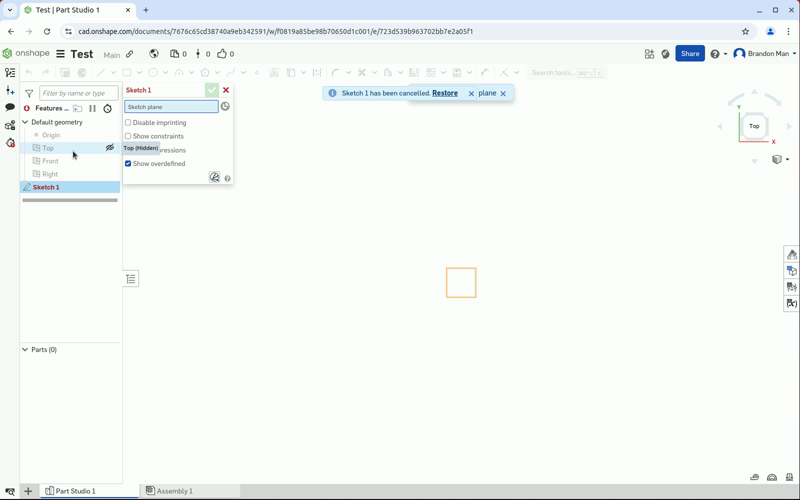
click(73, 150)
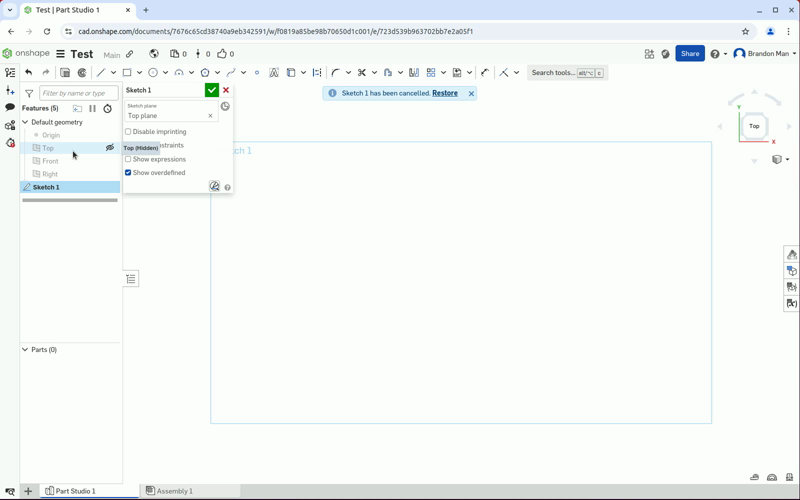
mouse_move(73, 352)
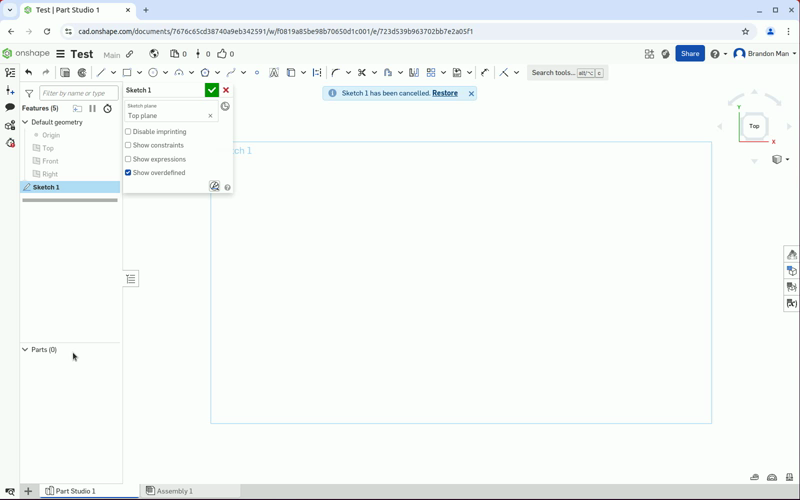
key(y)
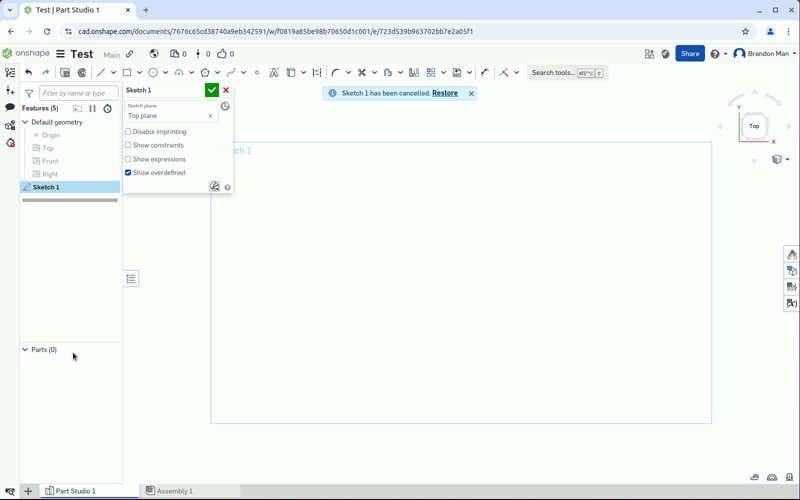
key(l)
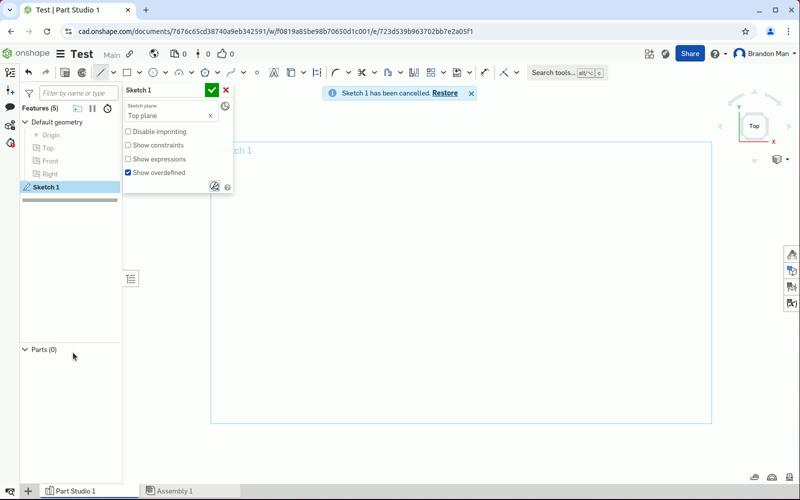
key_down(shift)
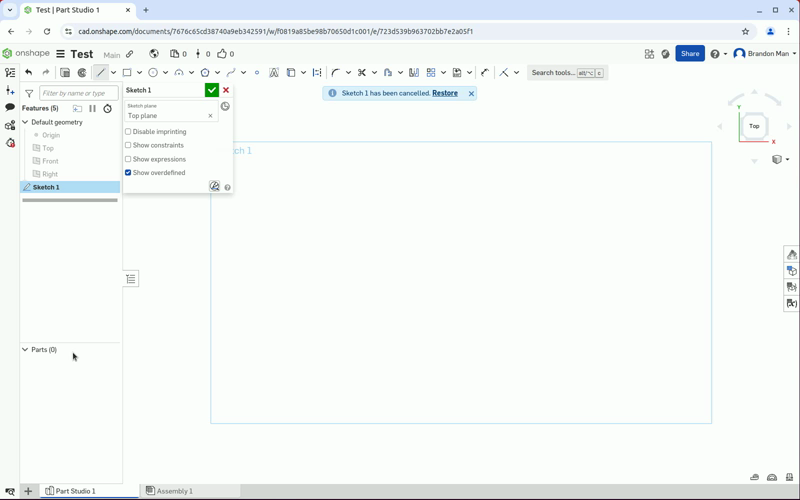
mouse_move(404, 357)
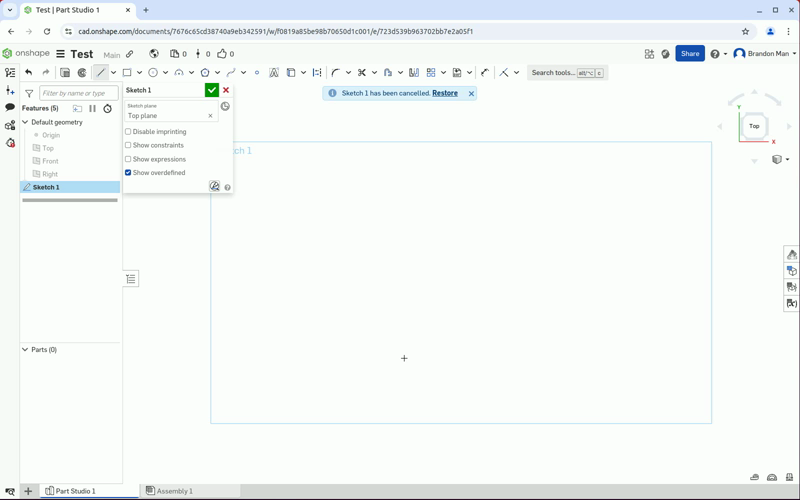
click(404, 357)
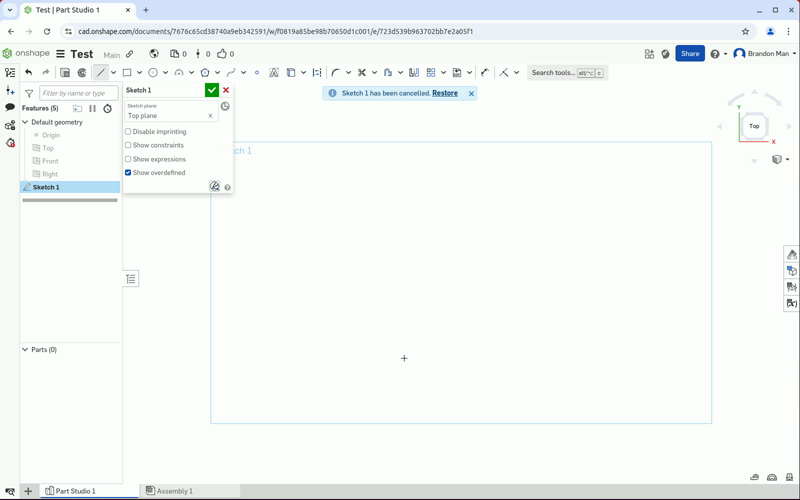
key_up(shift)
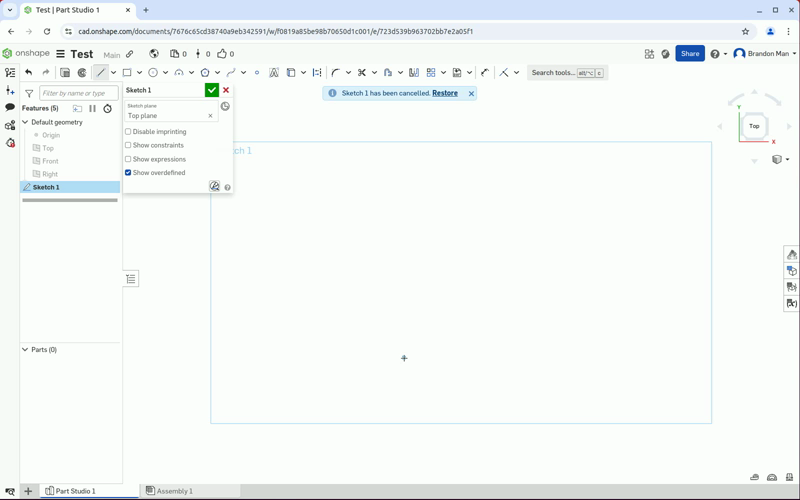
key_down(shift)
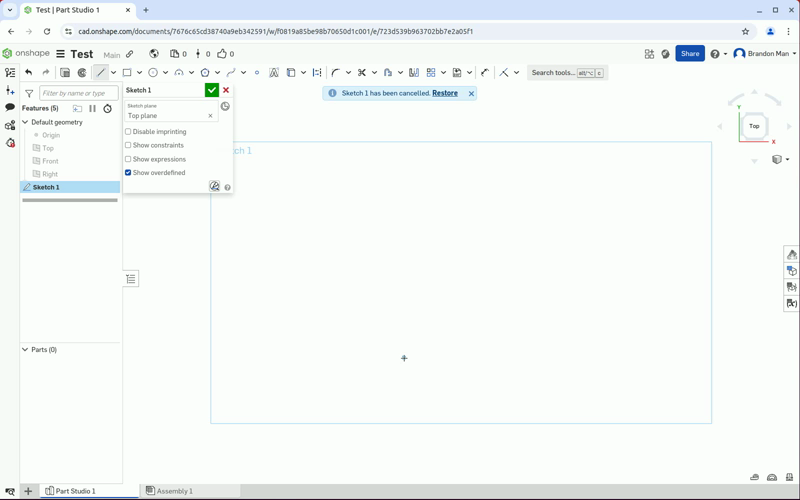
mouse_move(516, 357)
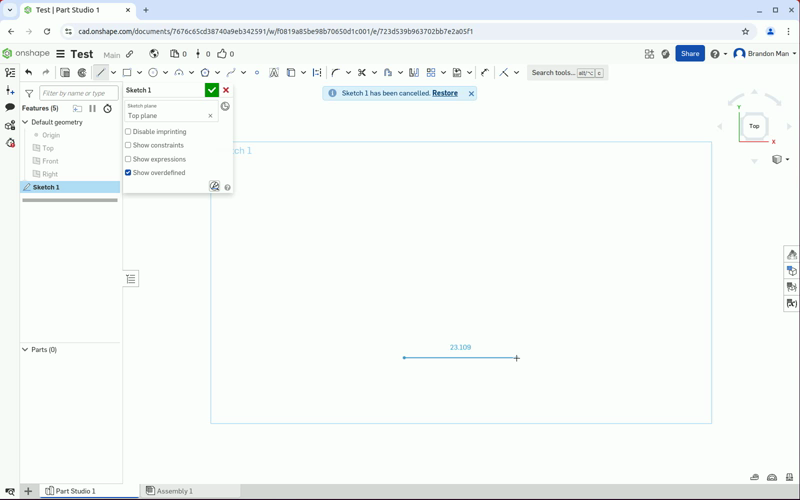
click(516, 357)
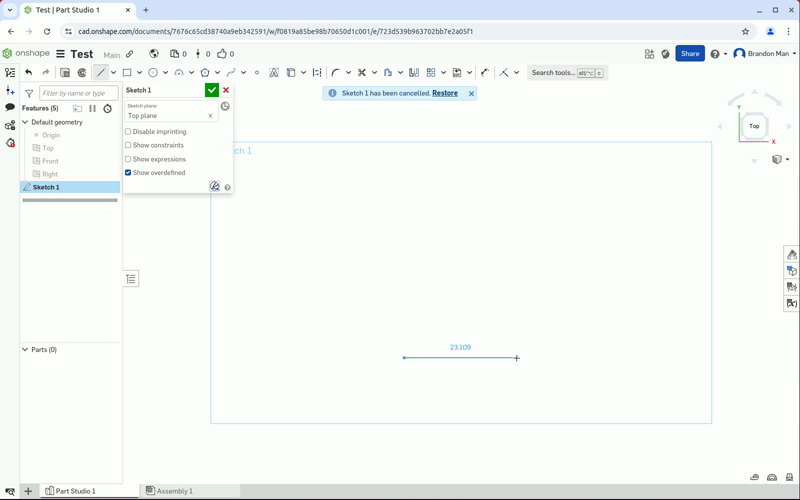
key_up(shift)
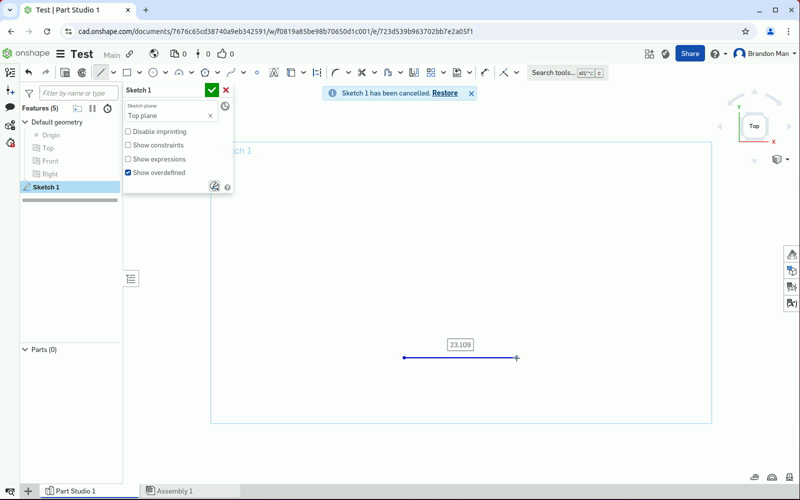
key_down(shift)
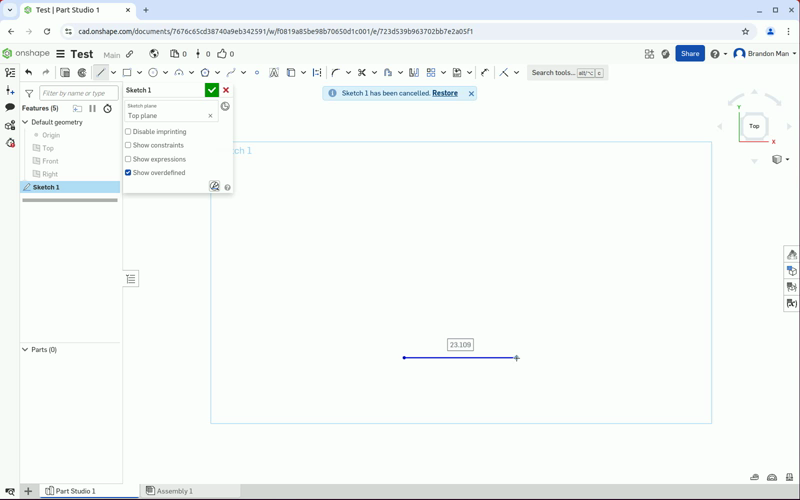
mouse_move(516, 283)
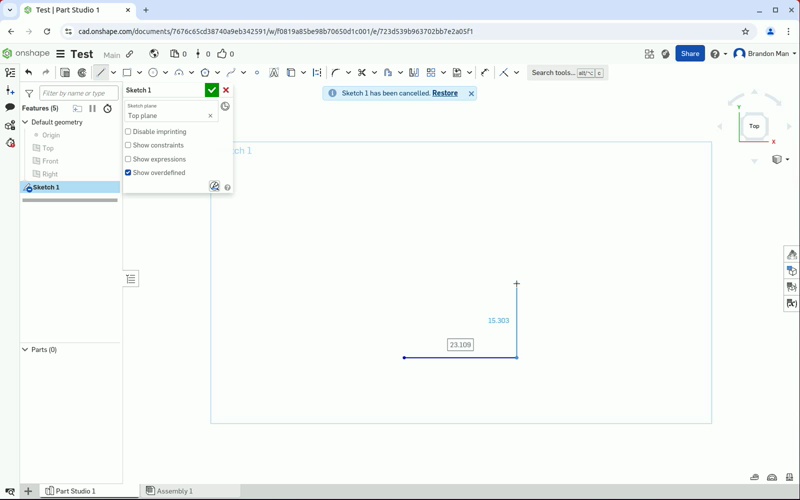
click(516, 283)
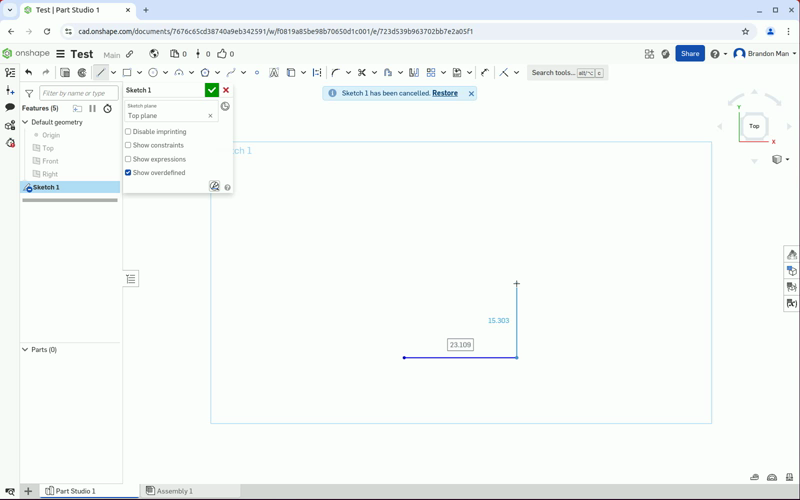
key_up(shift)
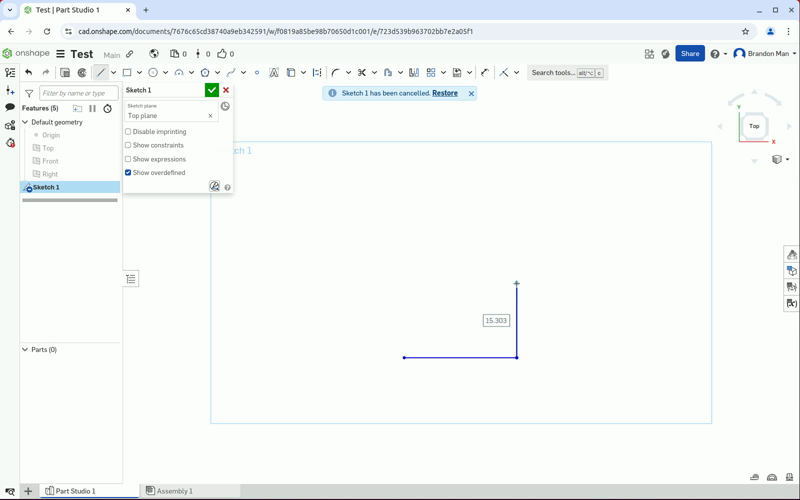
key(esc)
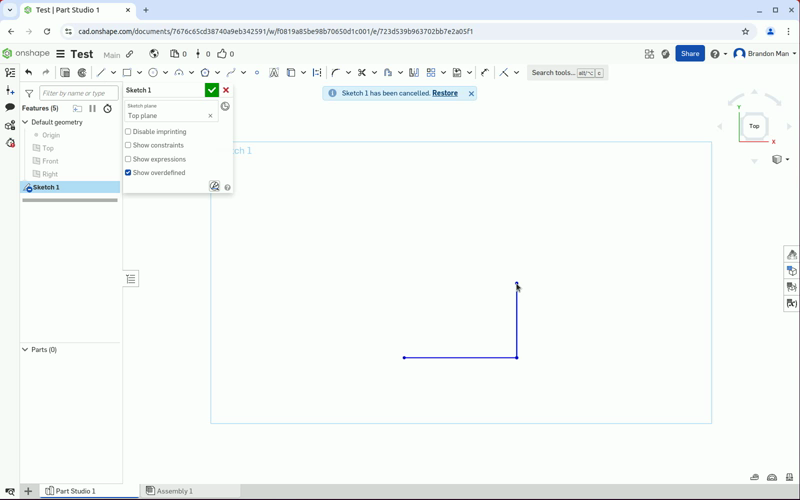
key(a)
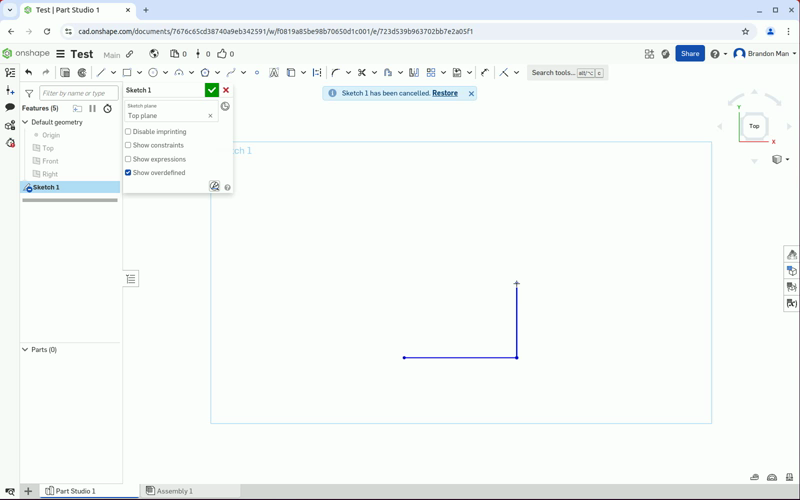
mouse_move(516, 283)
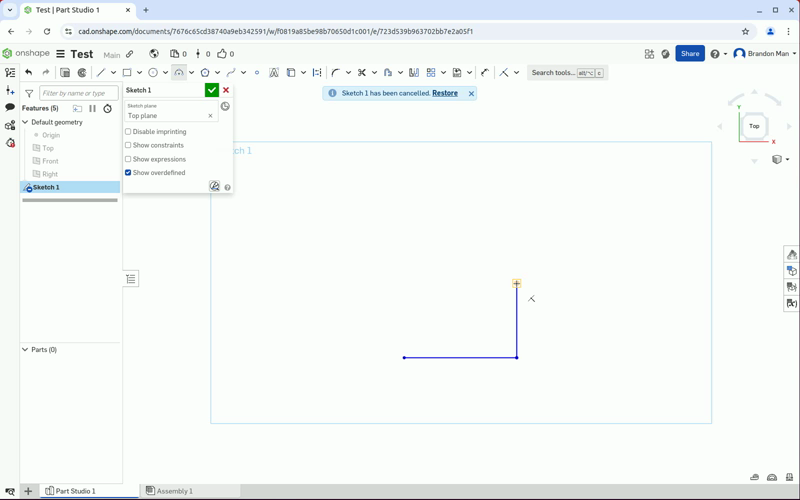
click(516, 283)
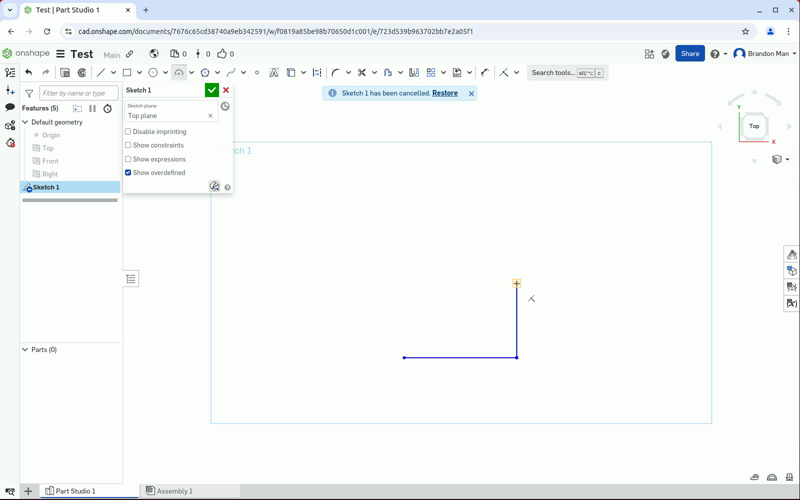
key_down(shift)
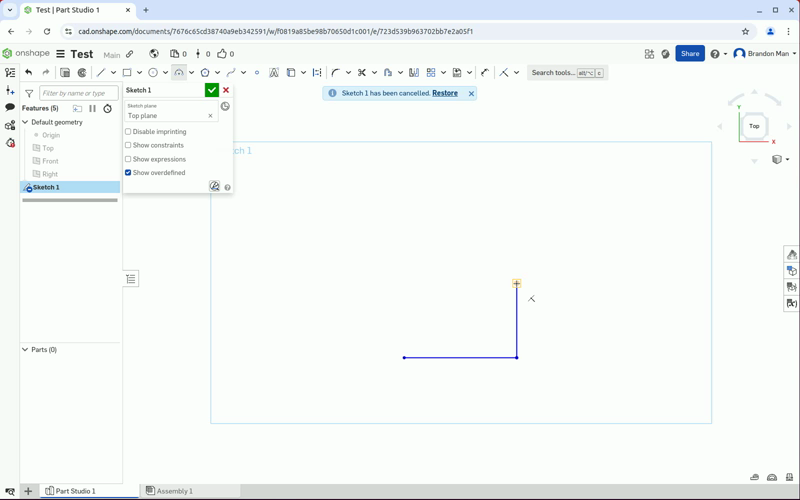
mouse_move(404, 283)
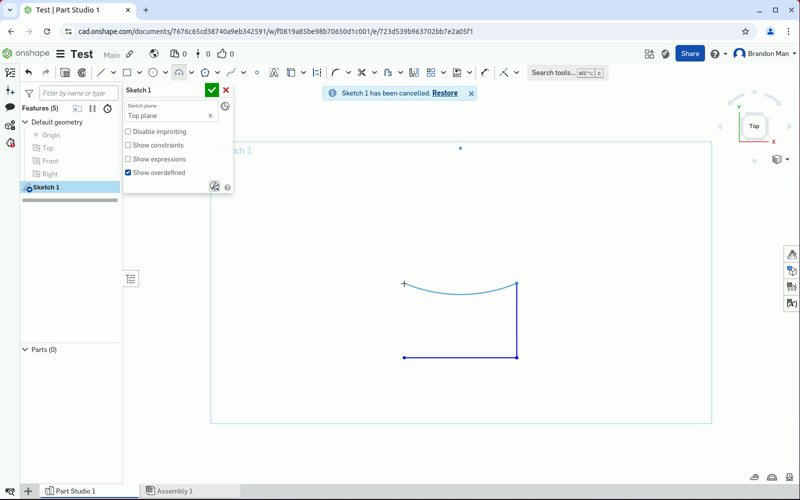
click(404, 283)
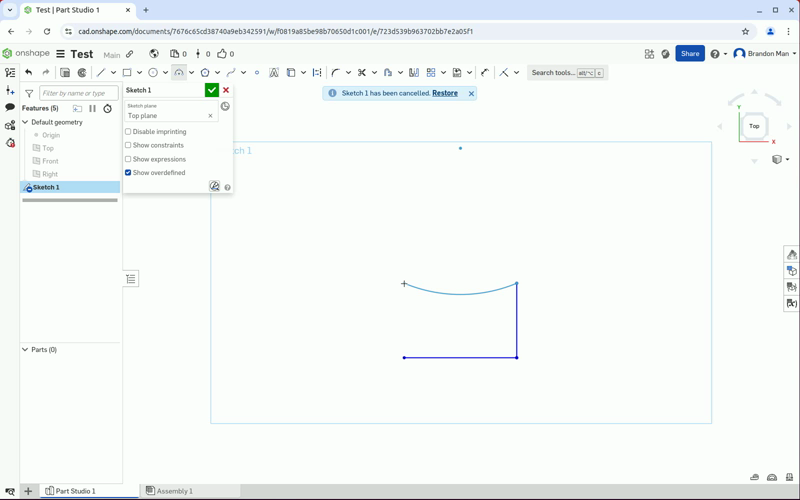
mouse_move(460, 339)
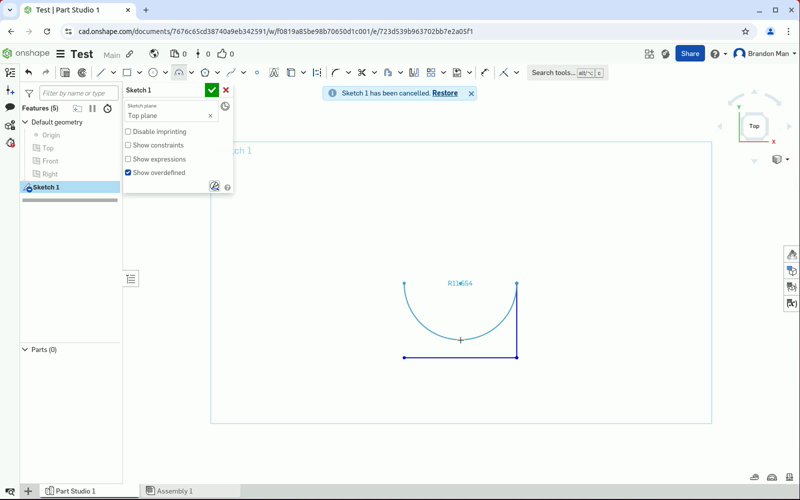
click(460, 339)
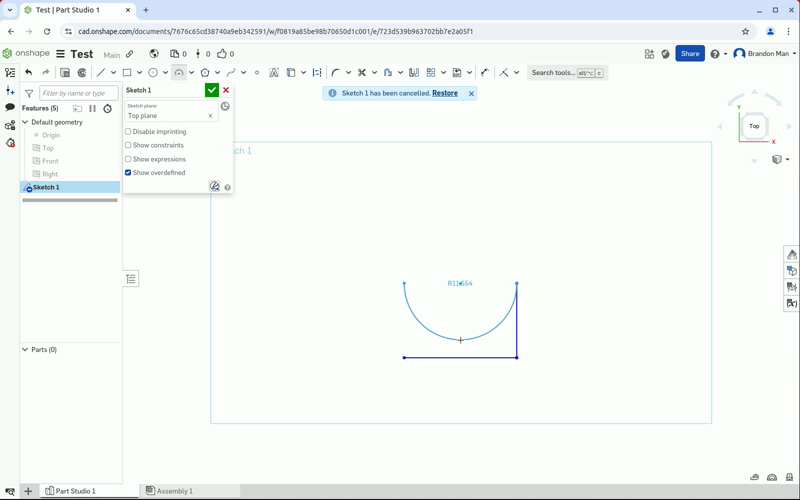
key_up(shift)
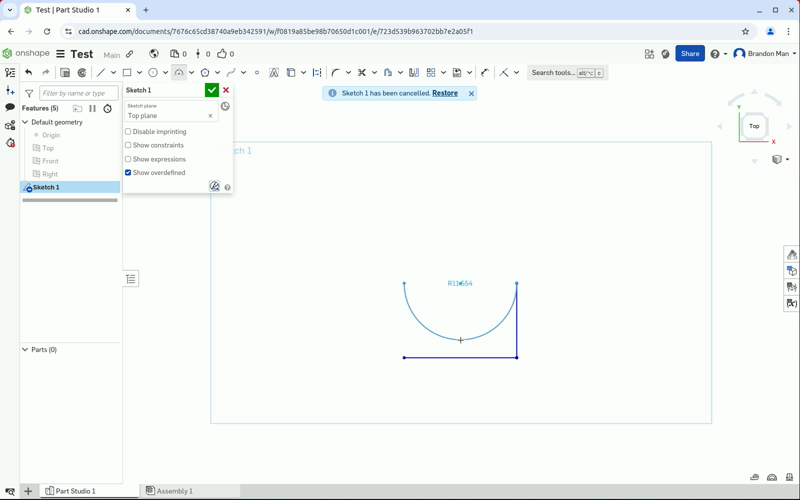
key(esc)
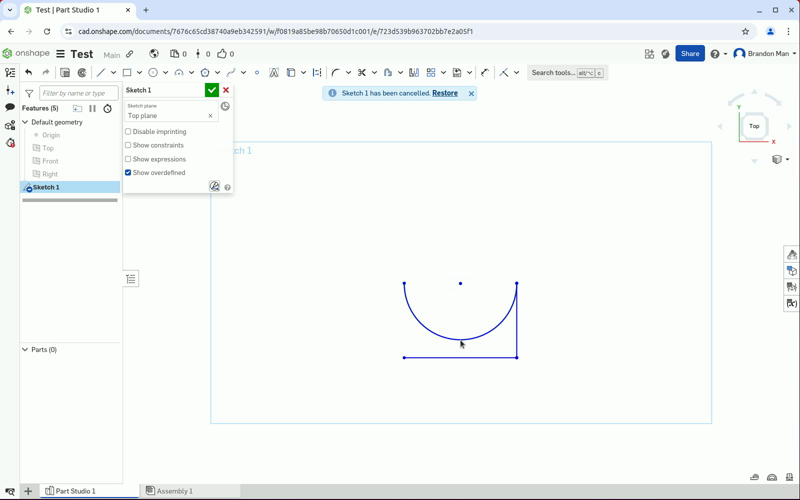
key(l)
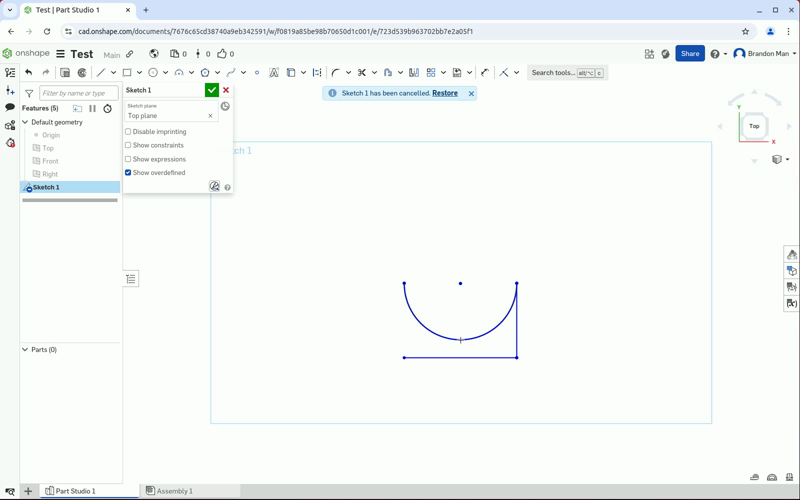
mouse_move(404, 283)
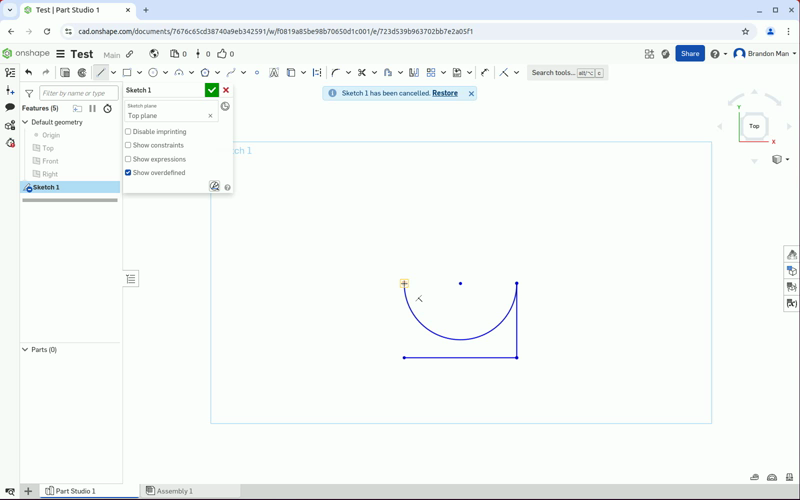
click(404, 283)
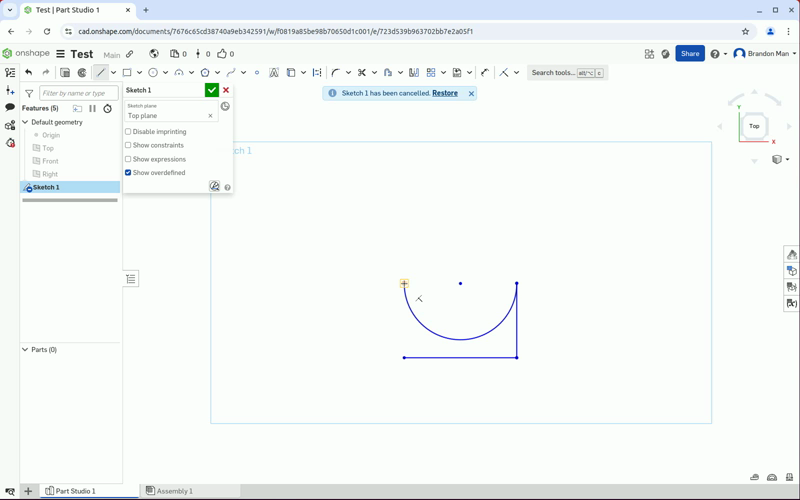
key_down(shift)
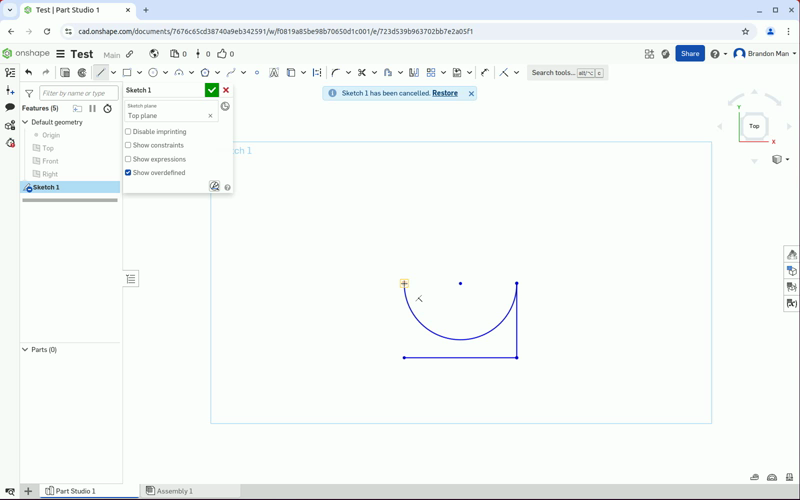
mouse_move(404, 357)
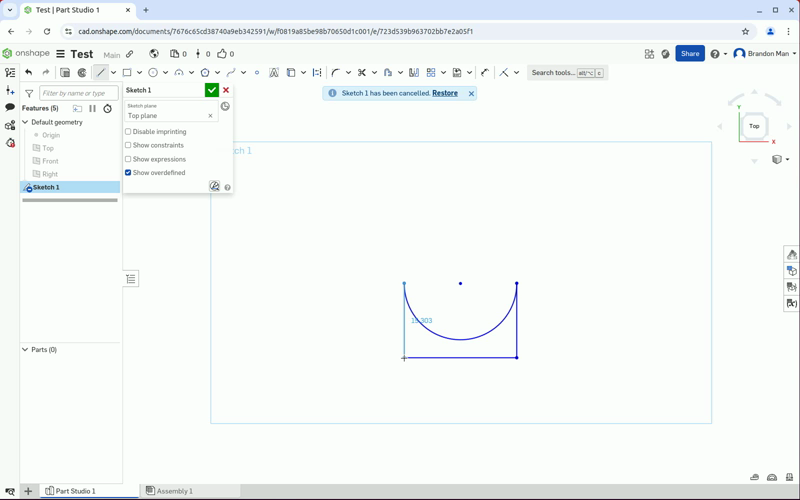
key_up(shift)
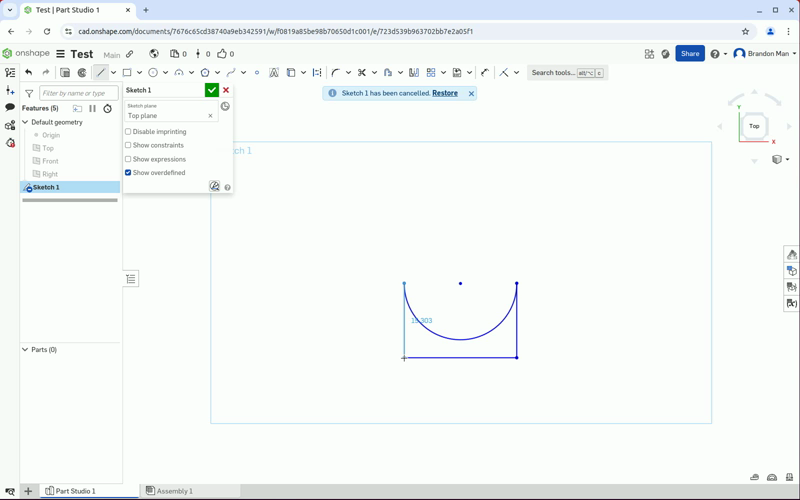
click(404, 357)
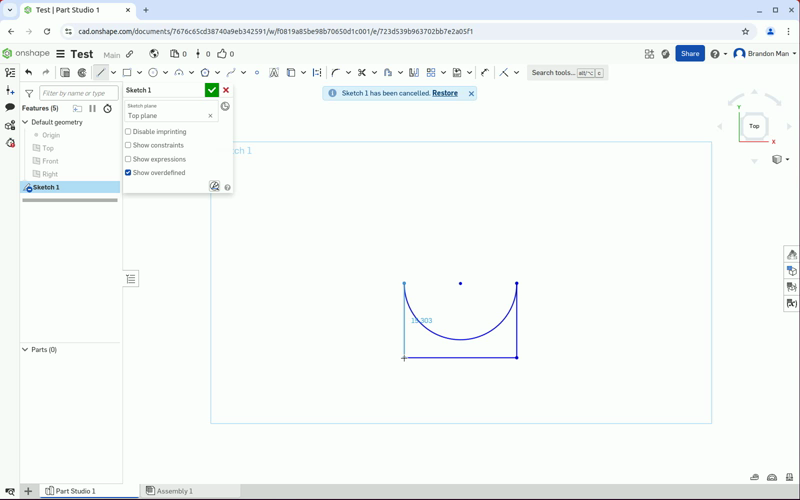
key(esc)
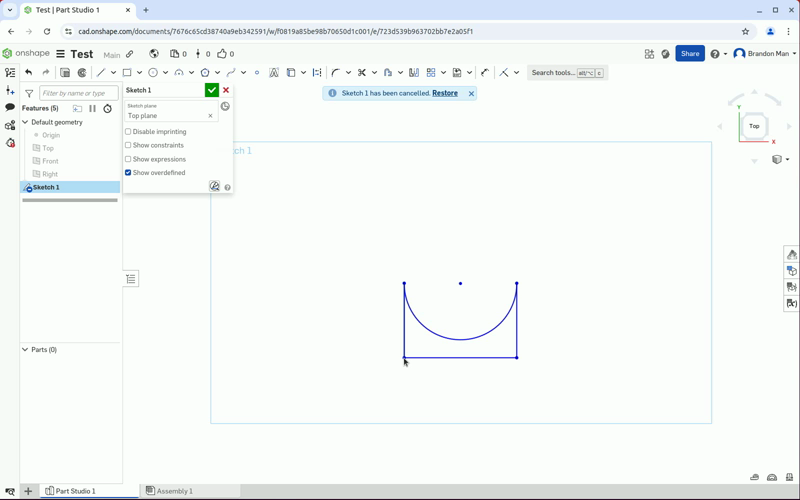
mouse_move(415, 325)
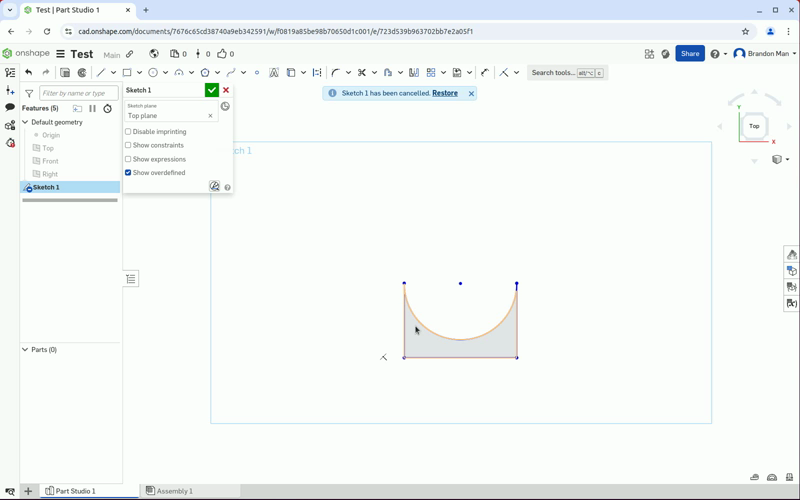
scroll(6)
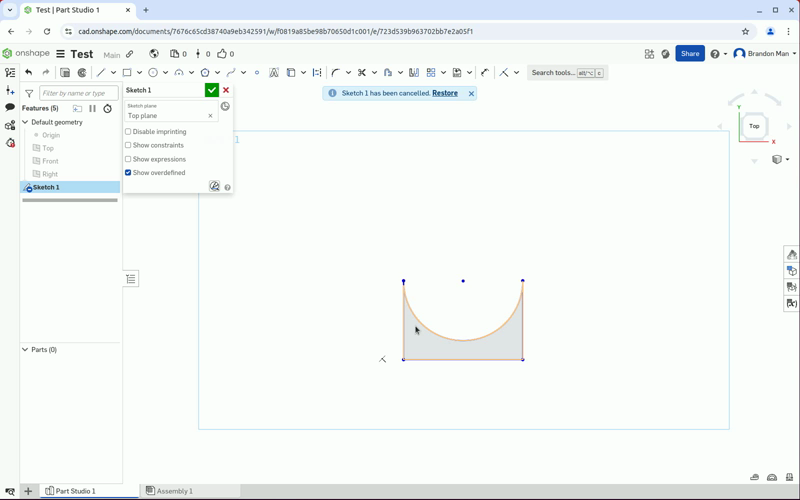
scroll(6)
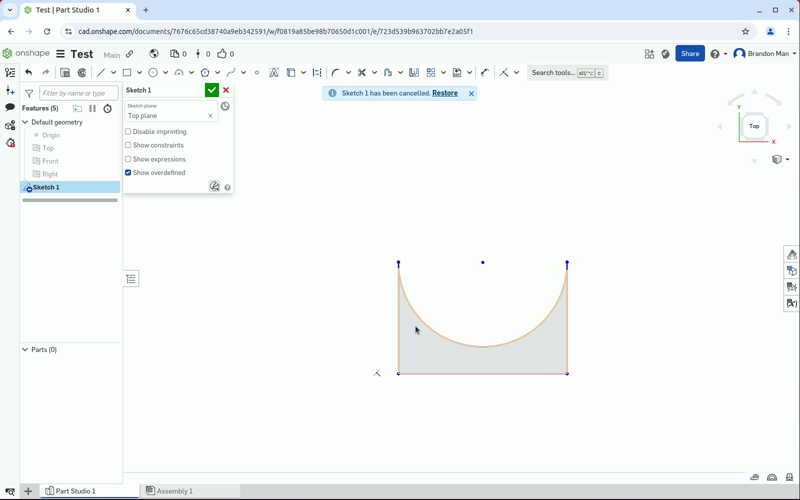
scroll(6)
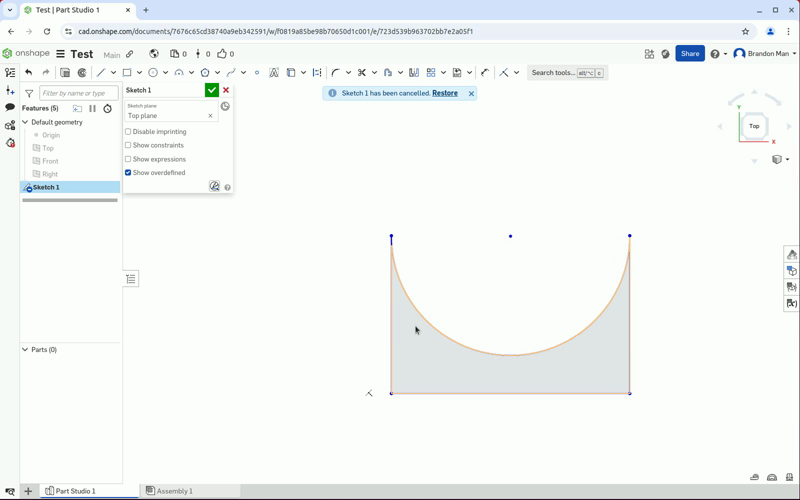
scroll(6)
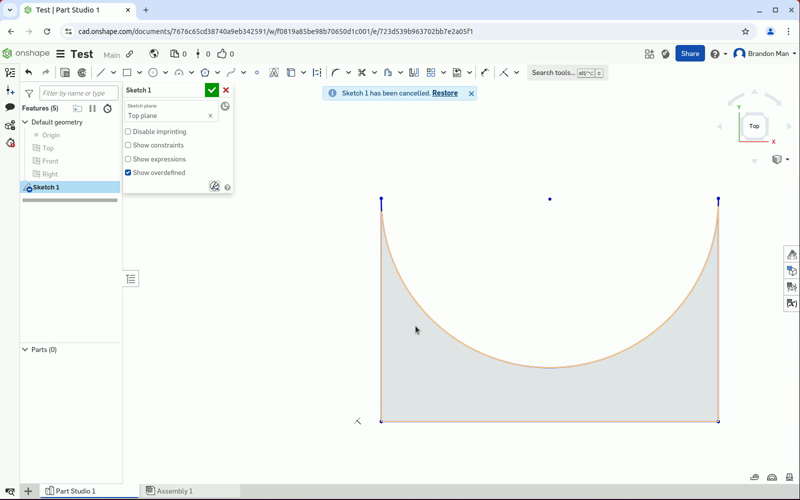
scroll(6)
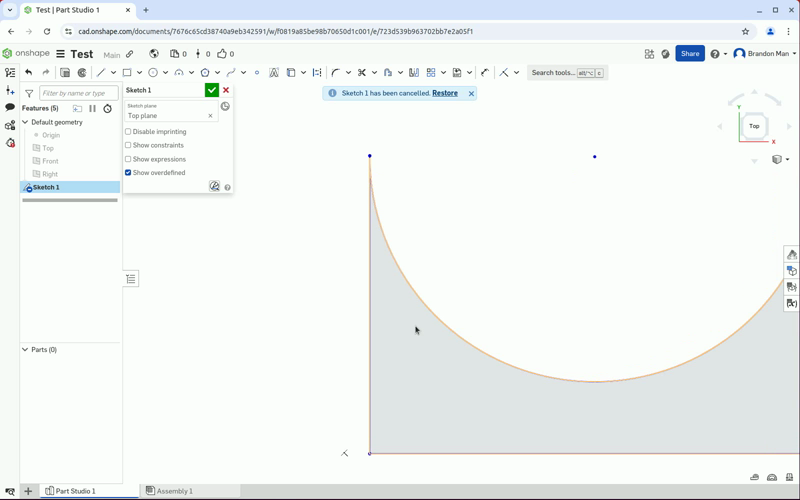
scroll(6)
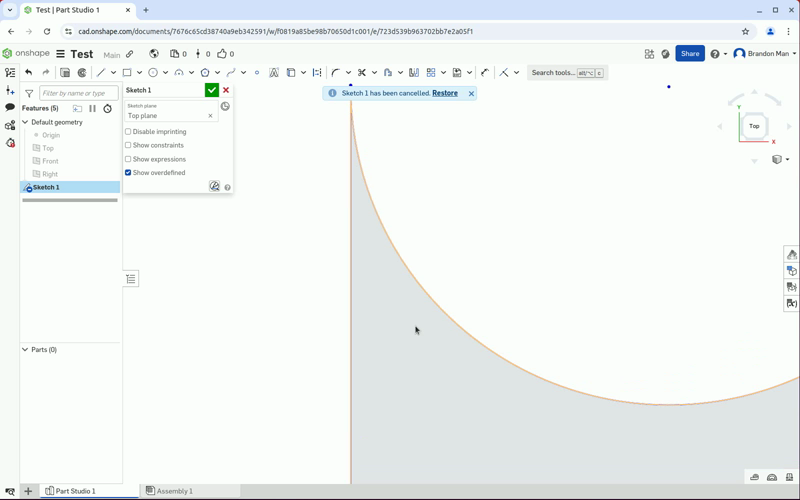
scroll(6)
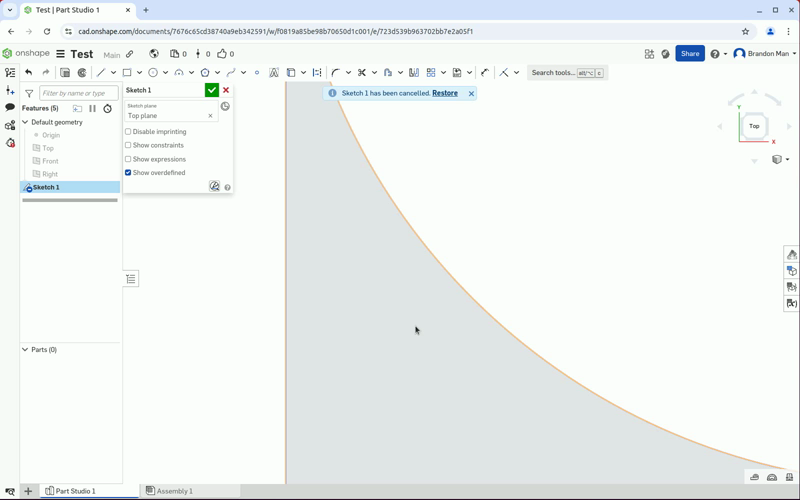
click(415, 325)
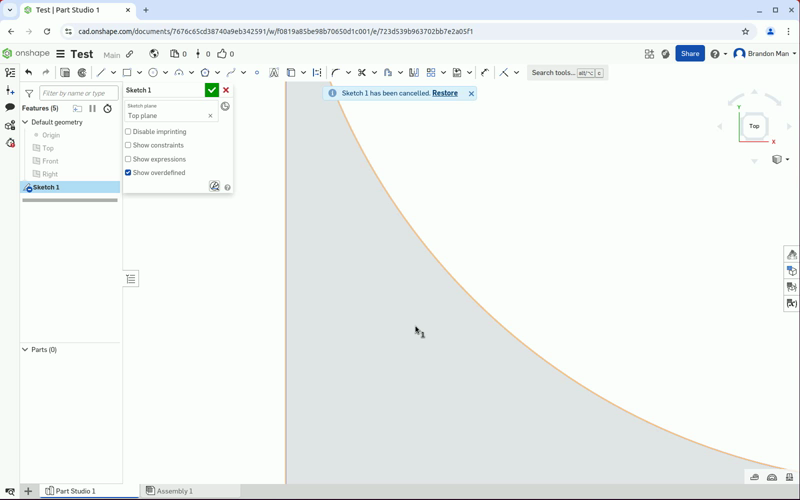
scroll(-6)
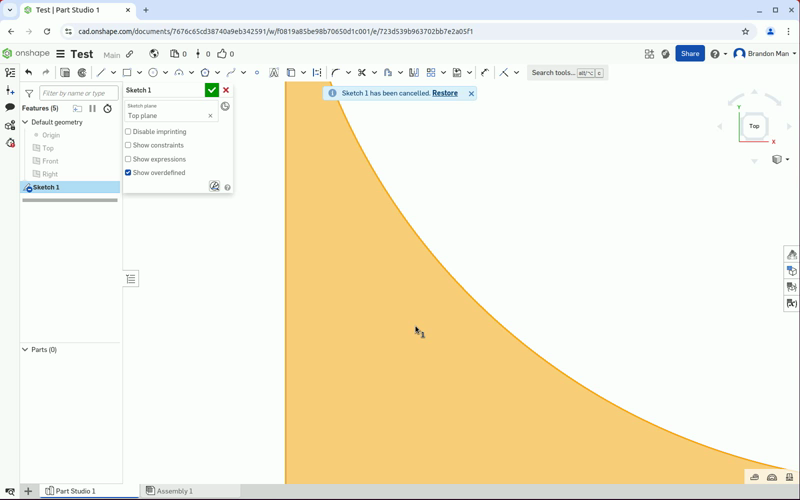
scroll(-6)
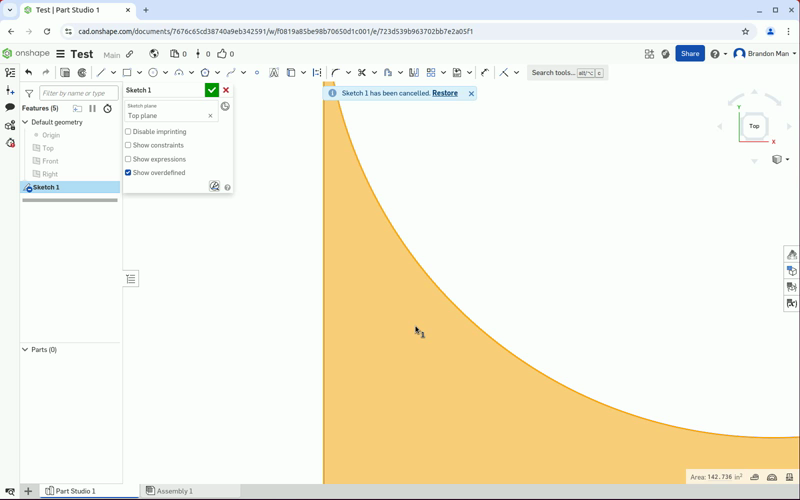
scroll(-6)
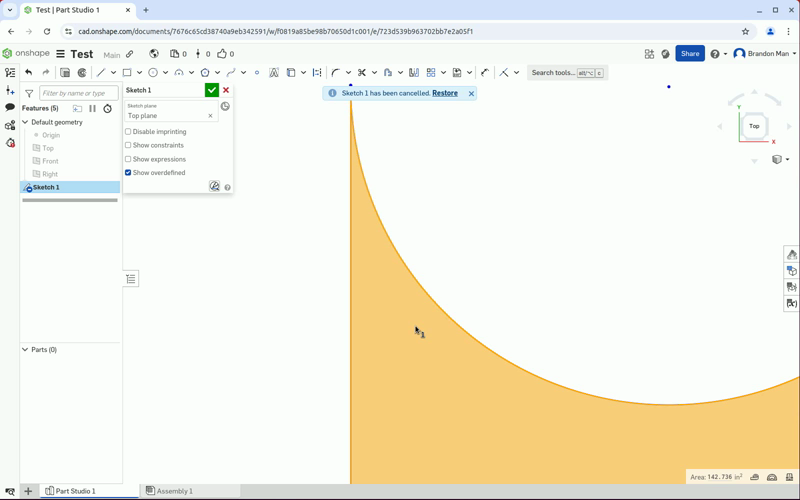
scroll(-6)
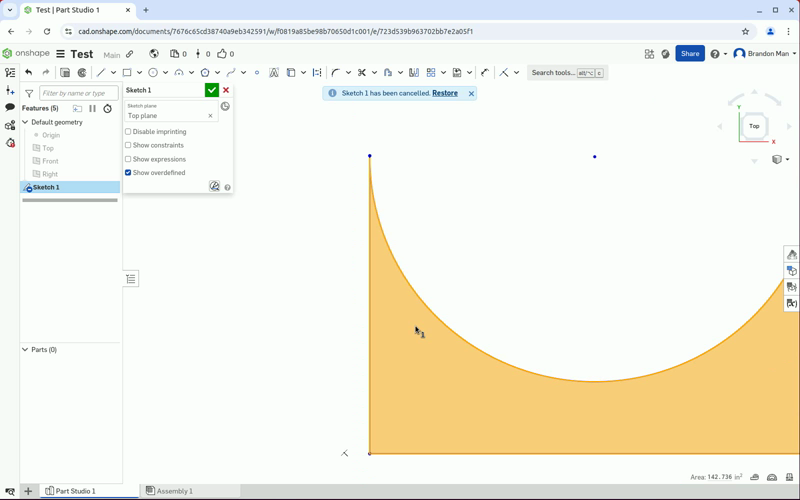
scroll(-6)
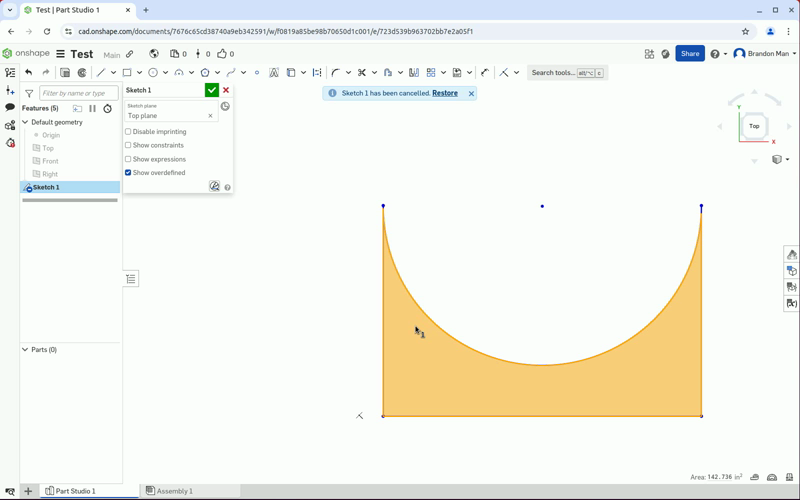
scroll(-6)
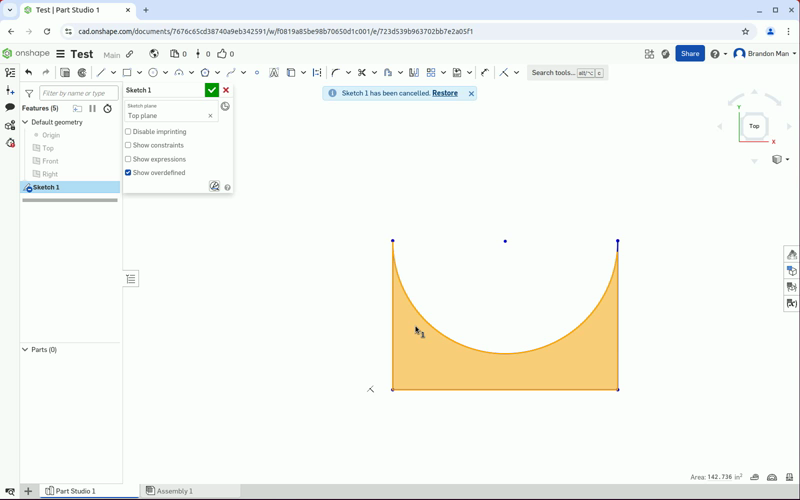
scroll(-6)
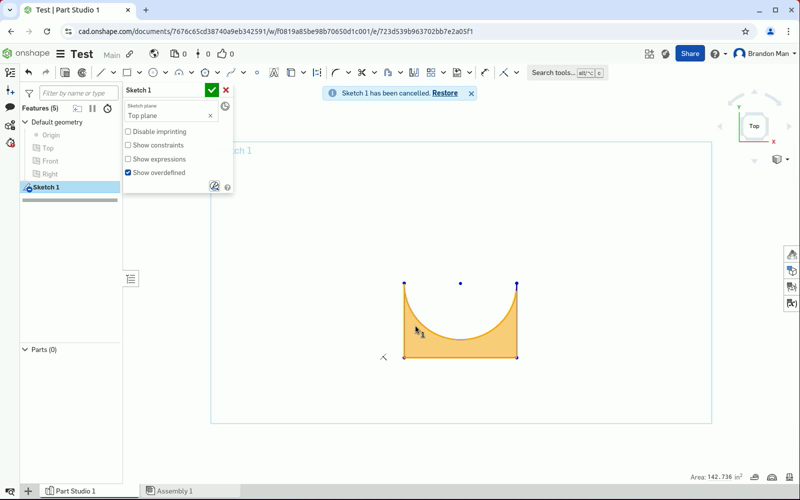
mouse_move(73, 352)
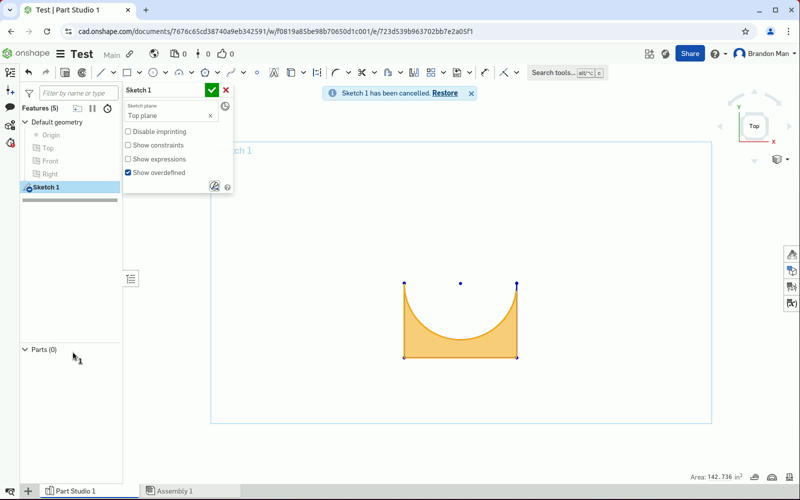
key(shift+y)
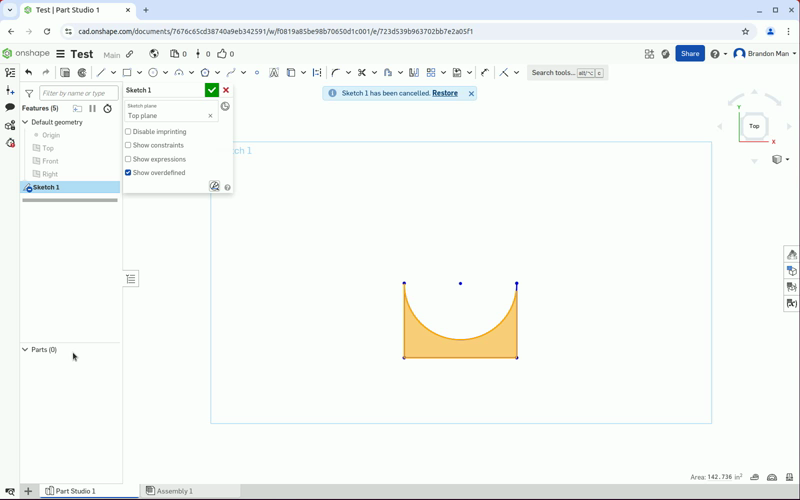
key(shift+e)
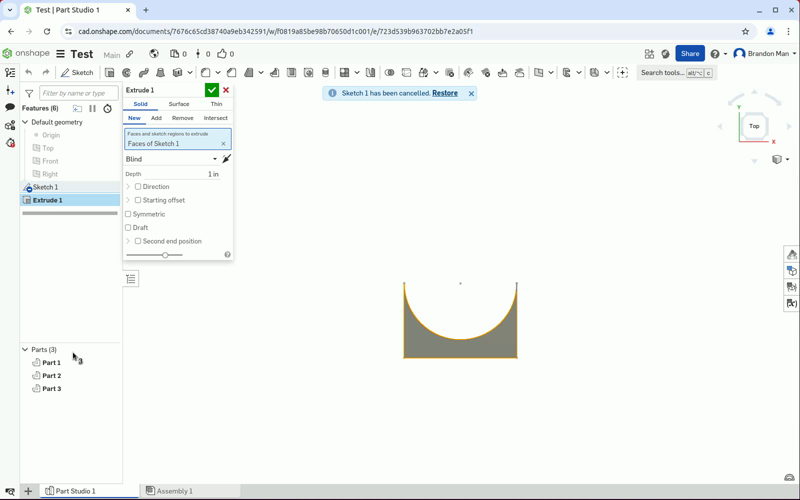
mouse_move(143, 106)
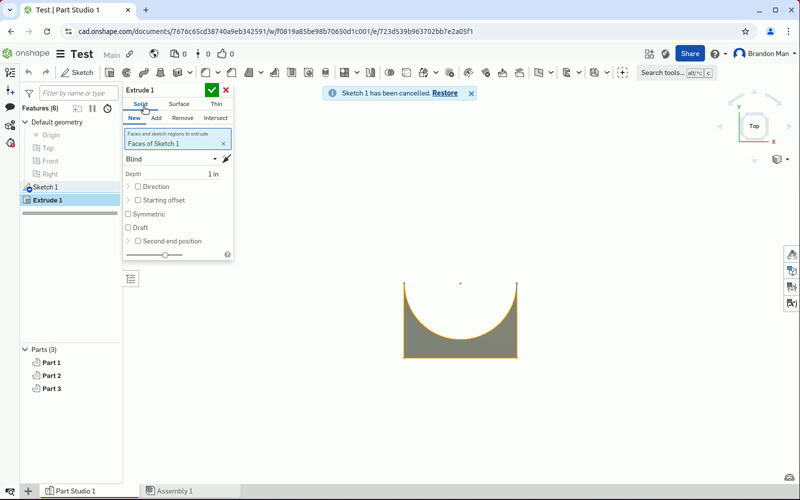
click(143, 106)
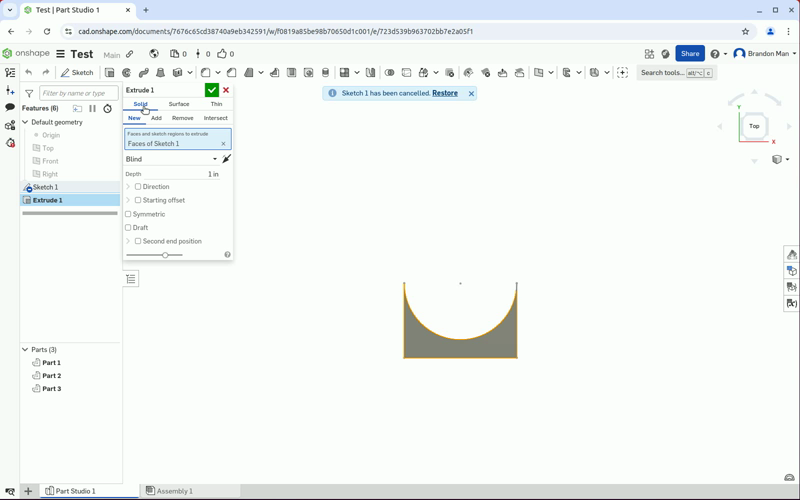
mouse_move(137, 120)
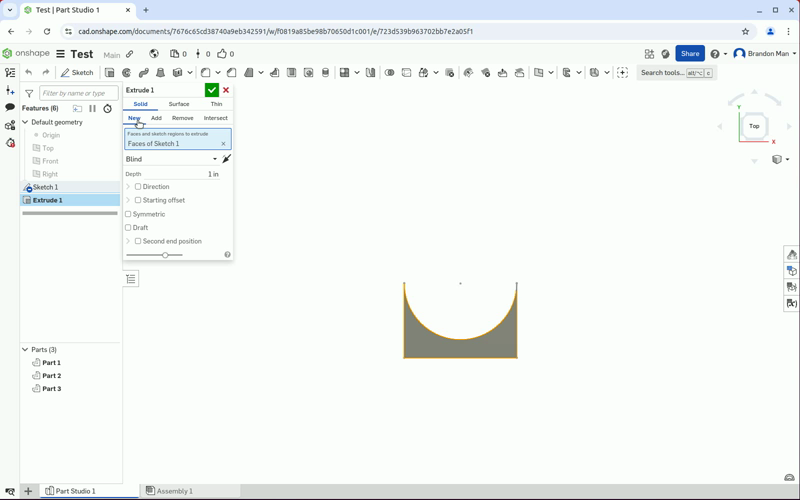
click(137, 120)
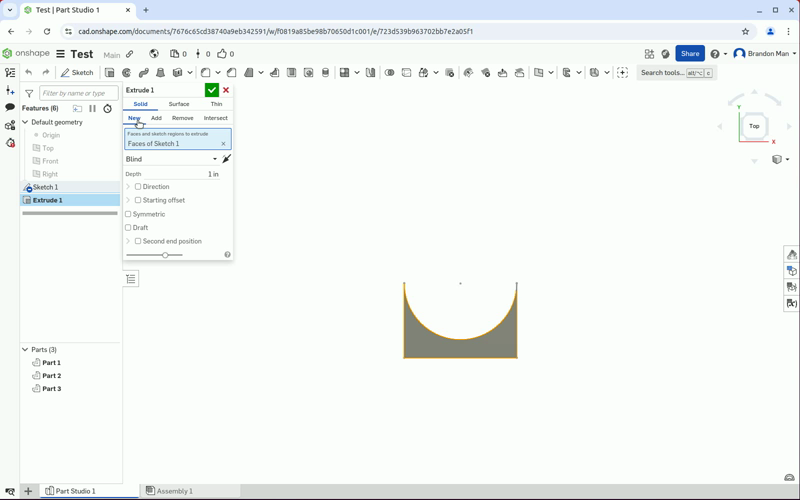
key(tab, 4)
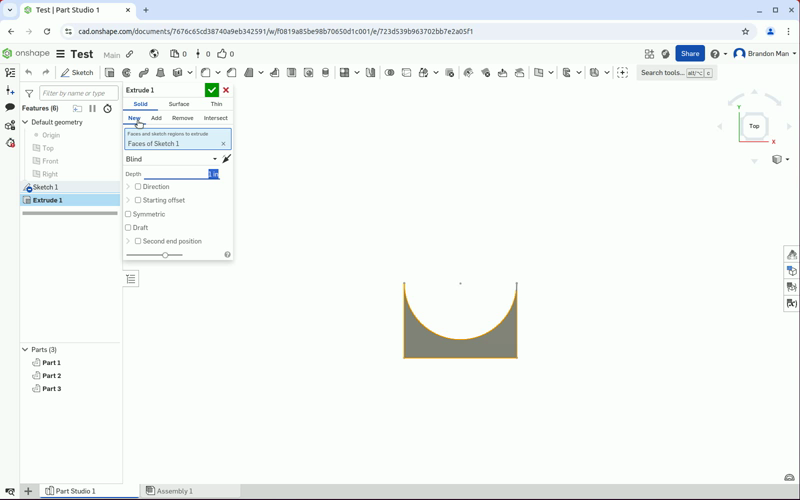
text(46.216)
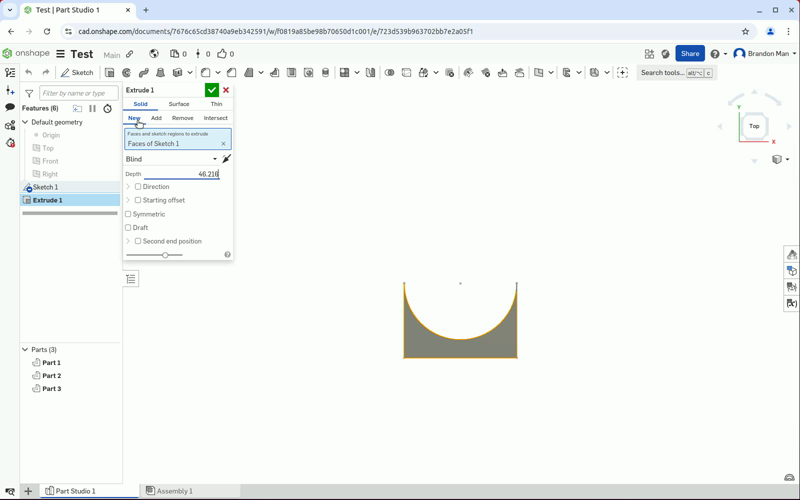
key(tab, 3)
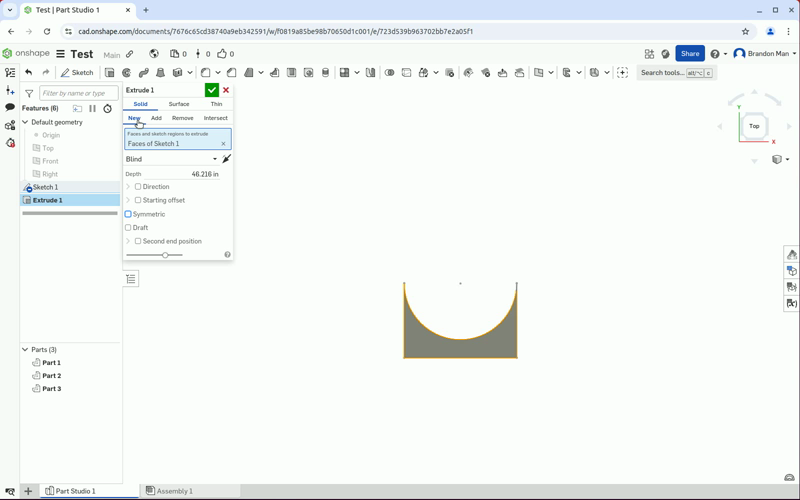
key(space)
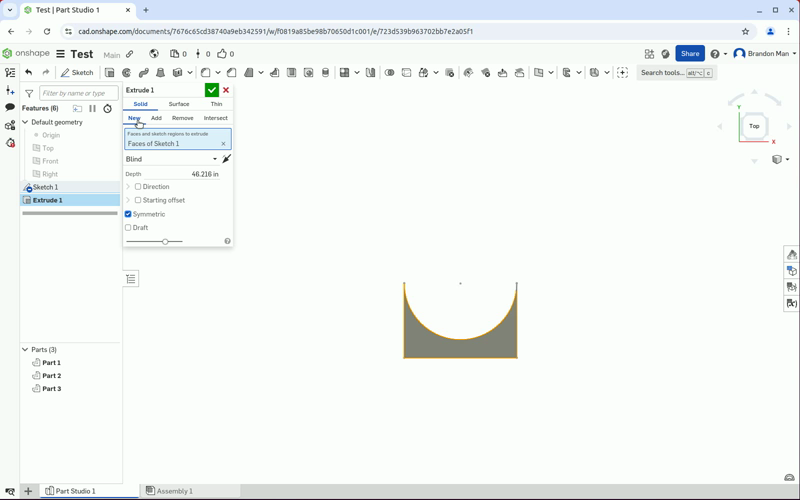
key(enter)
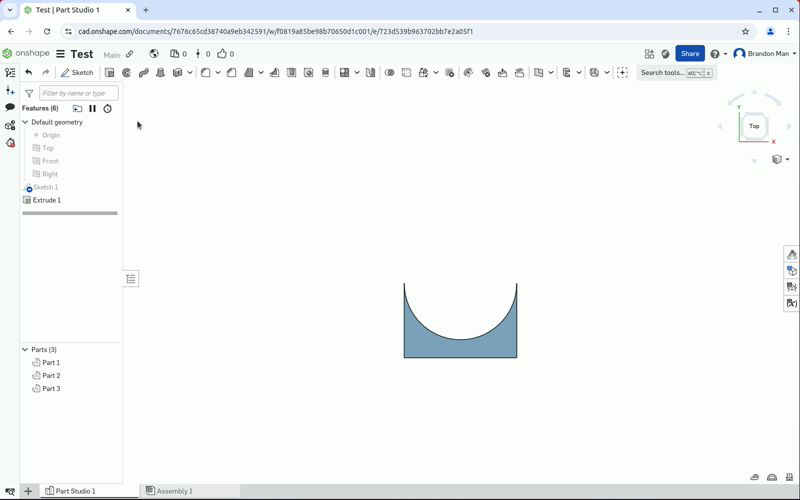
key(shift+h)
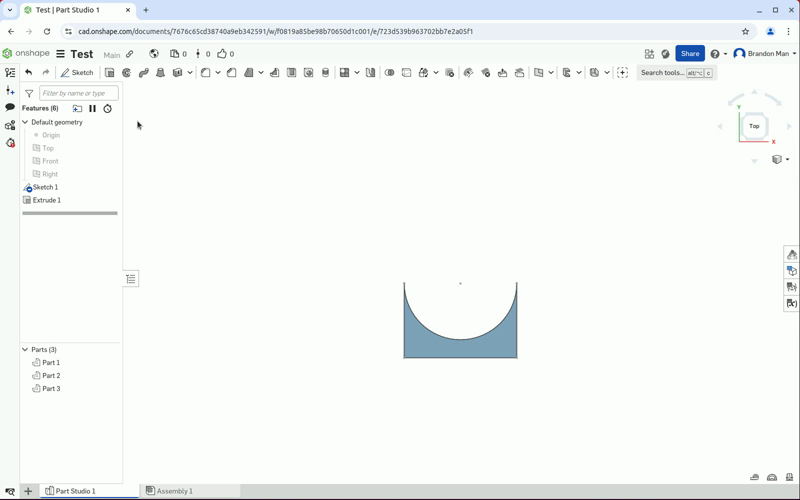
key(shift+h)
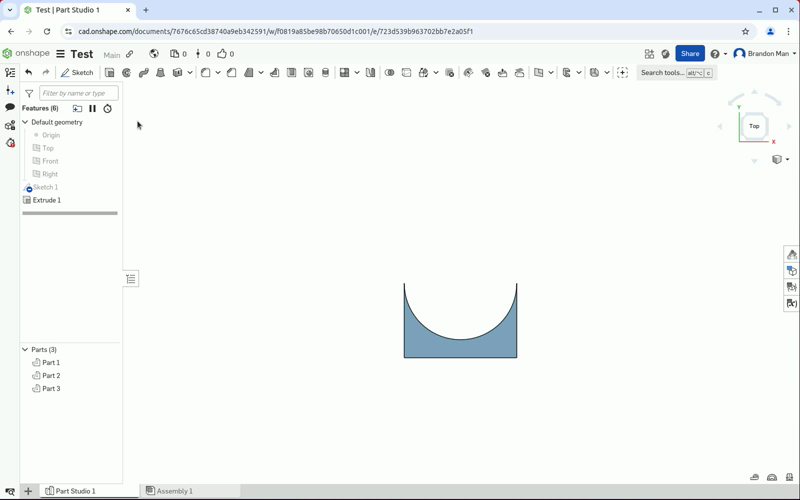
mouse_move(73, 189)
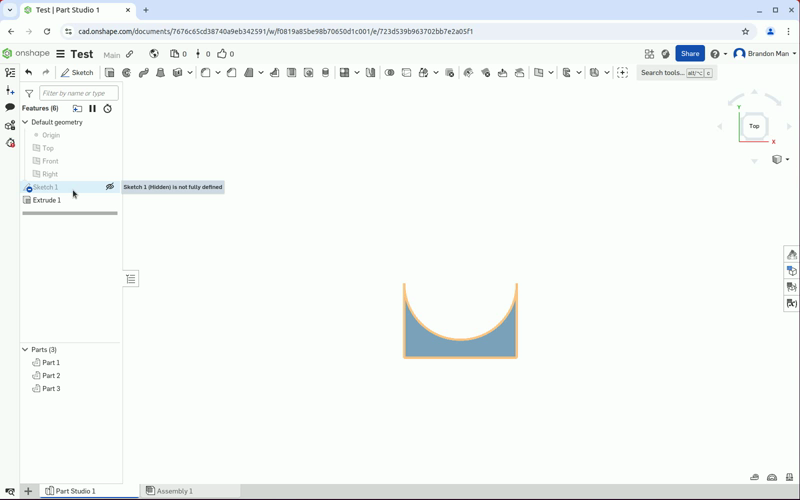
click(73, 189)
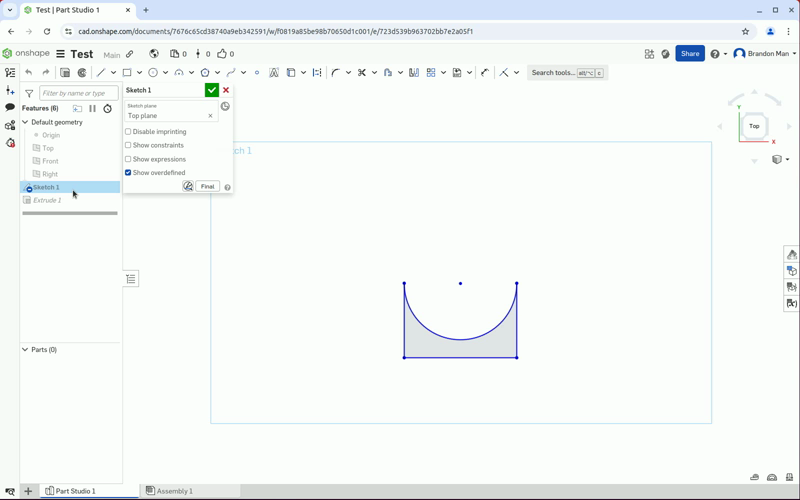
mouse_move(229, 92)
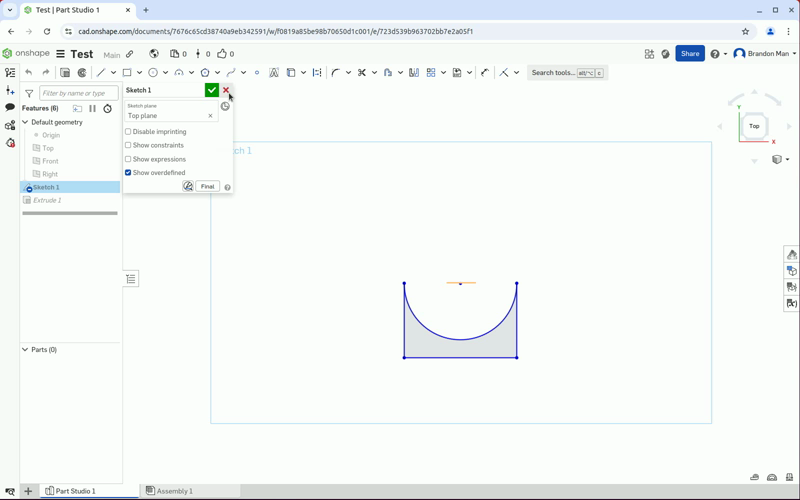
click(229, 92)
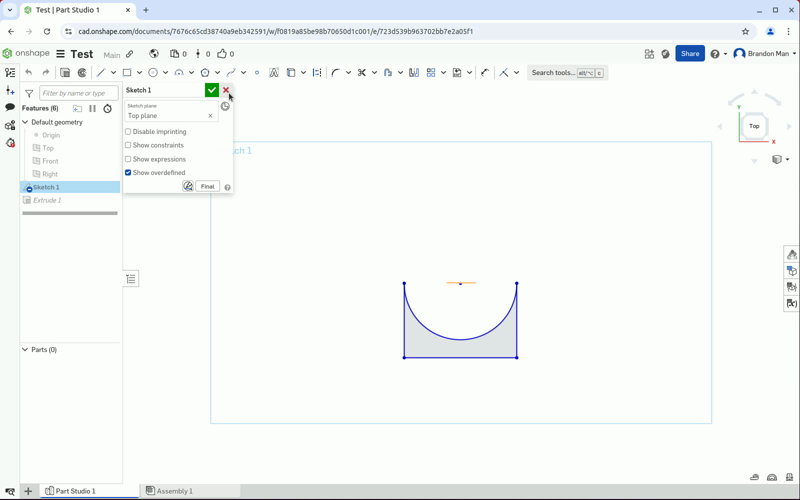
key(shift+s)
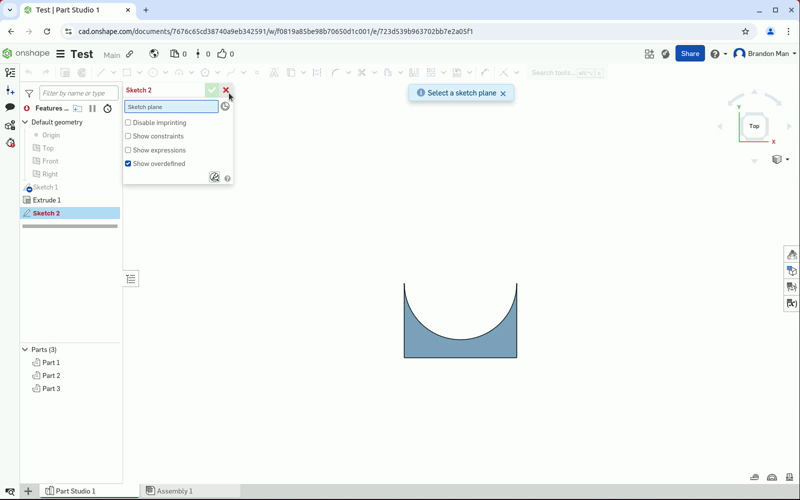
mouse_move(73, 150)
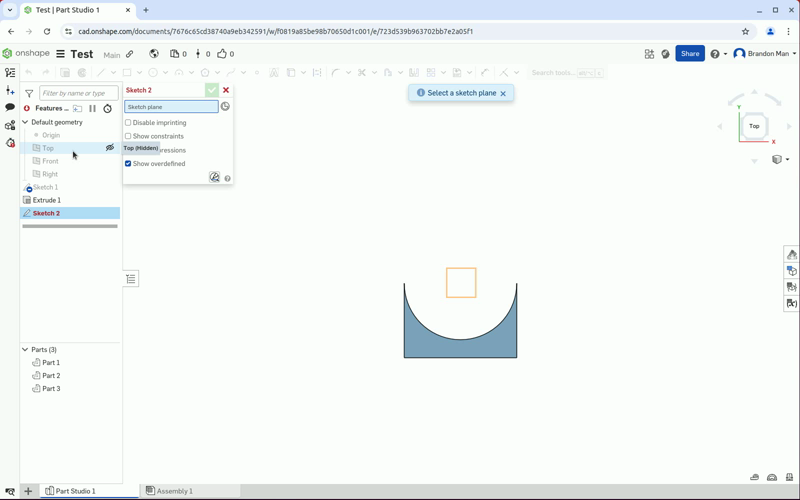
click(73, 150)
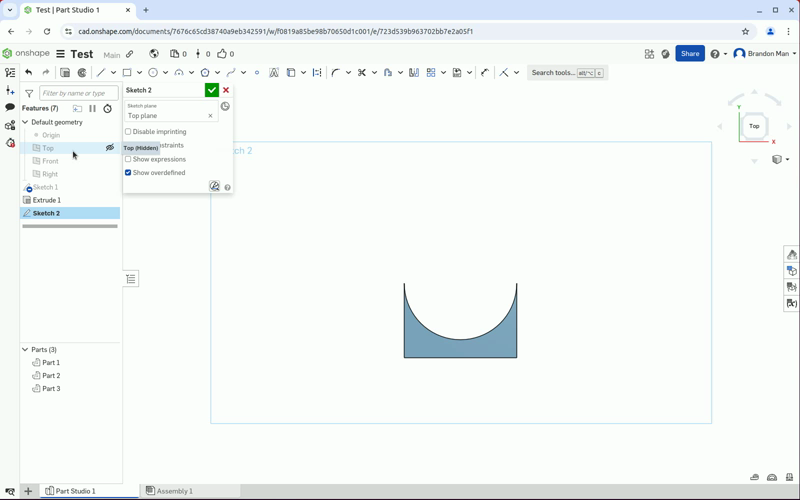
mouse_move(73, 352)
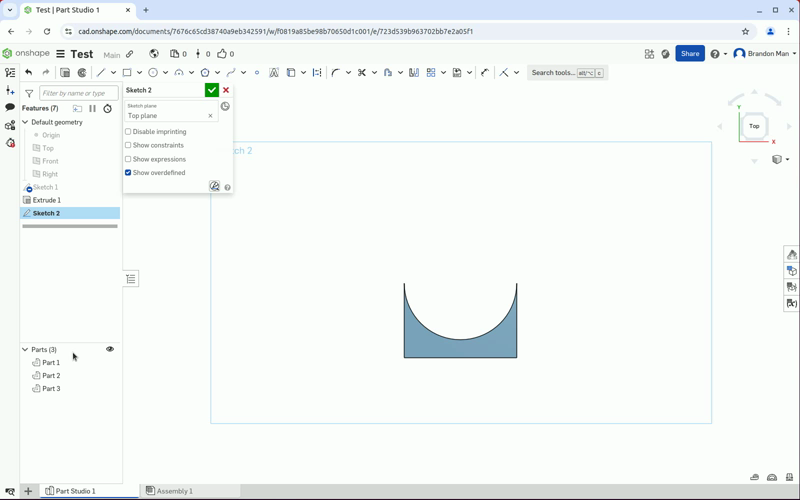
key(y)
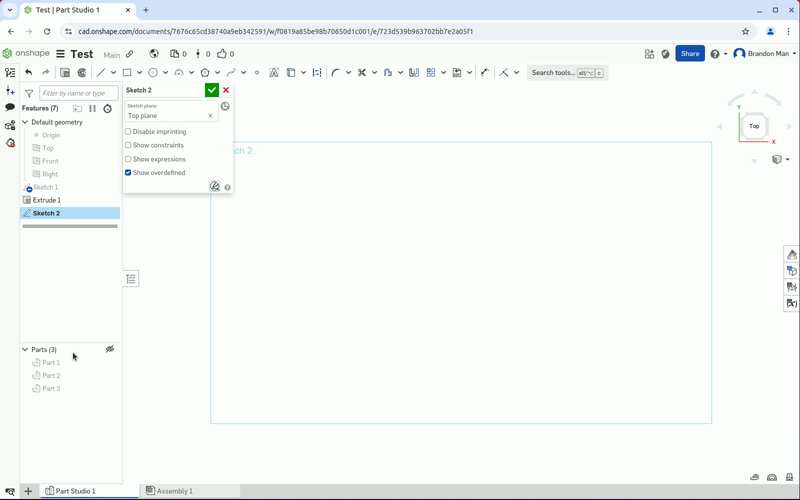
key(l)
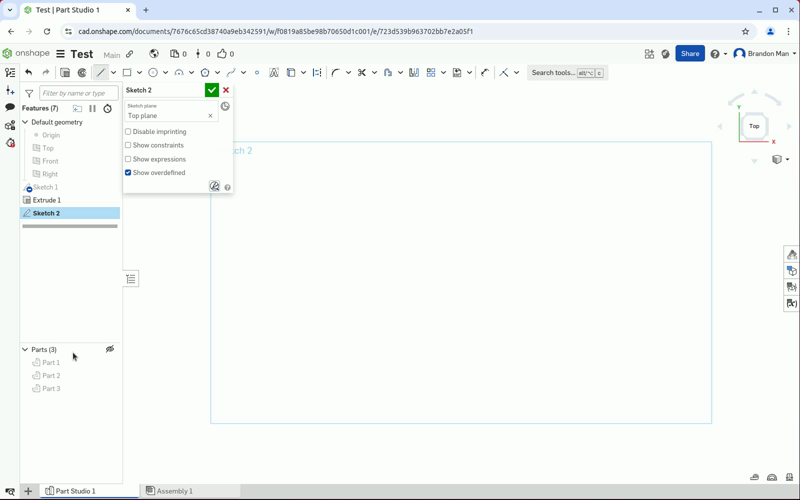
key_down(shift)
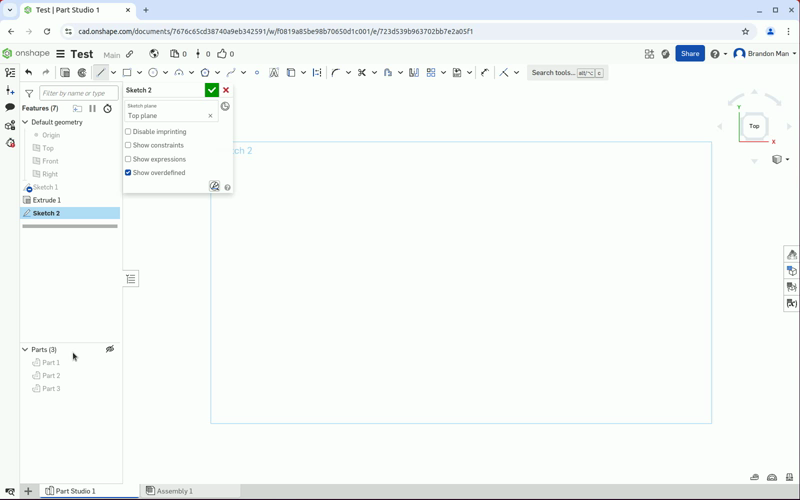
mouse_move(404, 282)
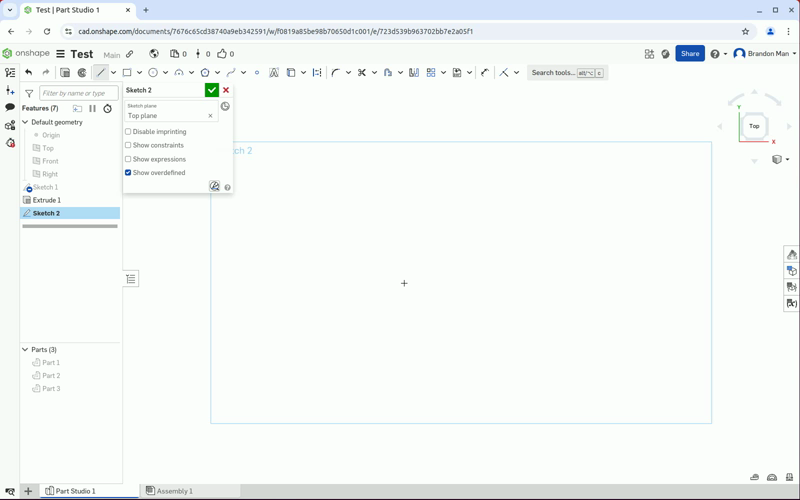
click(404, 282)
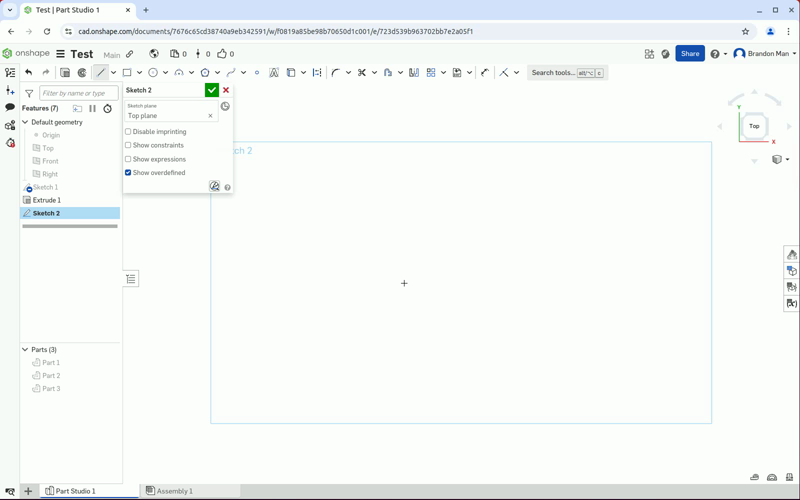
key_up(shift)
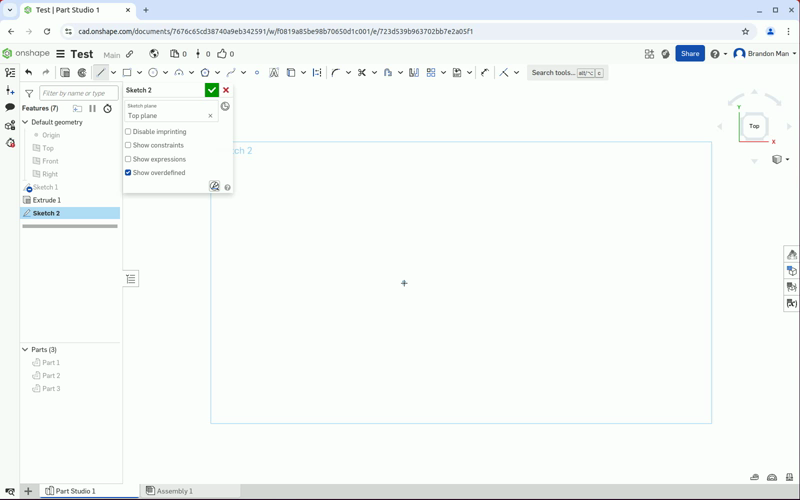
key_down(shift)
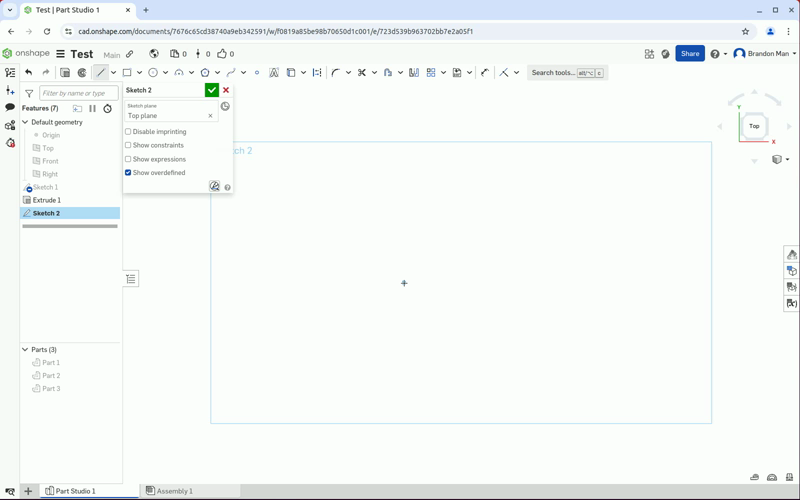
mouse_move(434, 282)
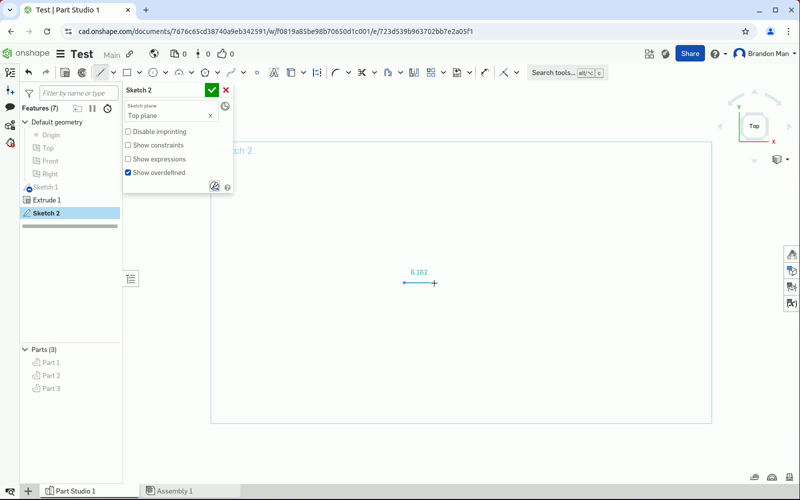
mouse_move(423, 282)
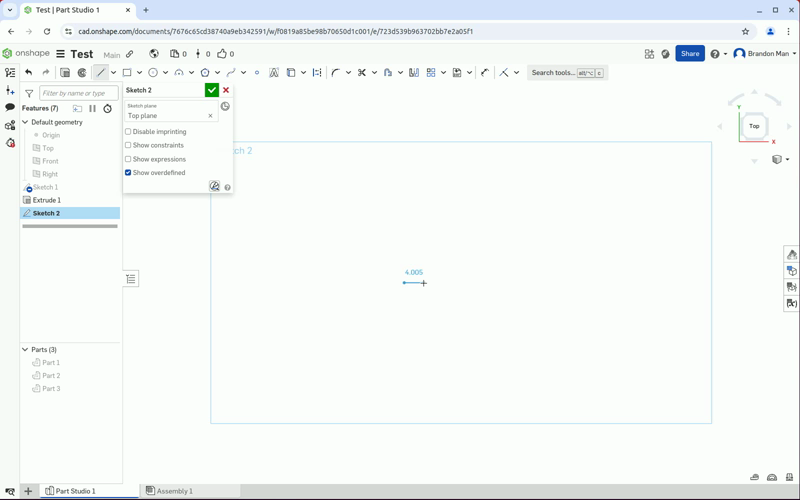
click(423, 282)
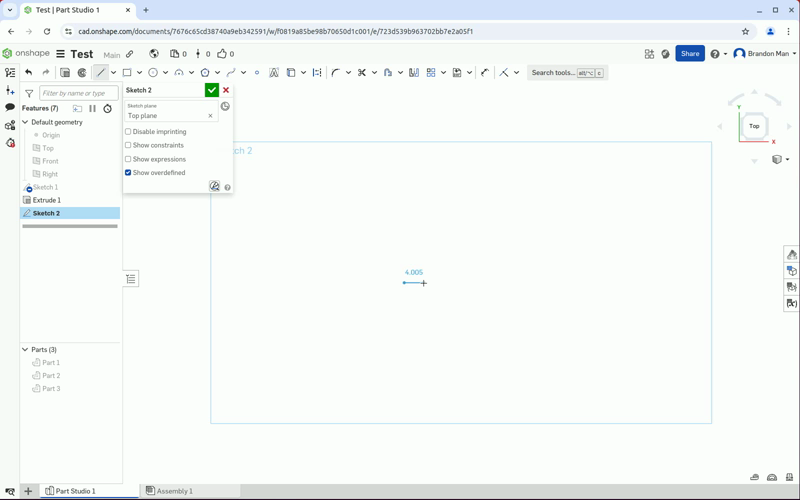
key_up(shift)
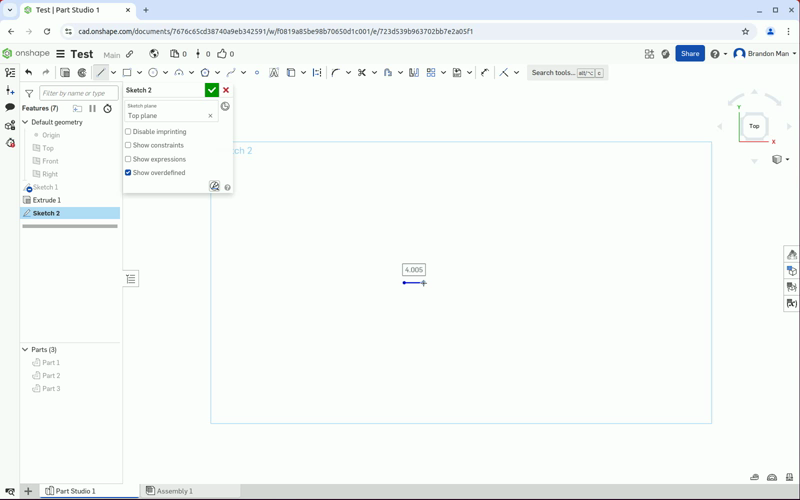
key(esc)
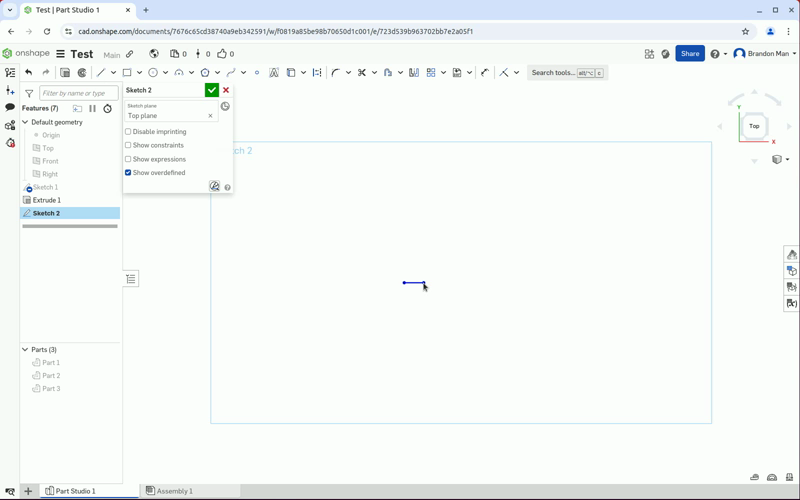
key(a)
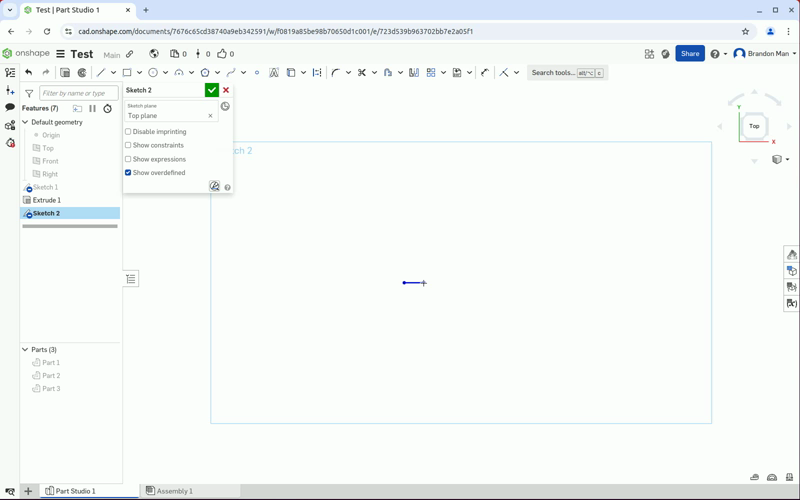
mouse_move(423, 282)
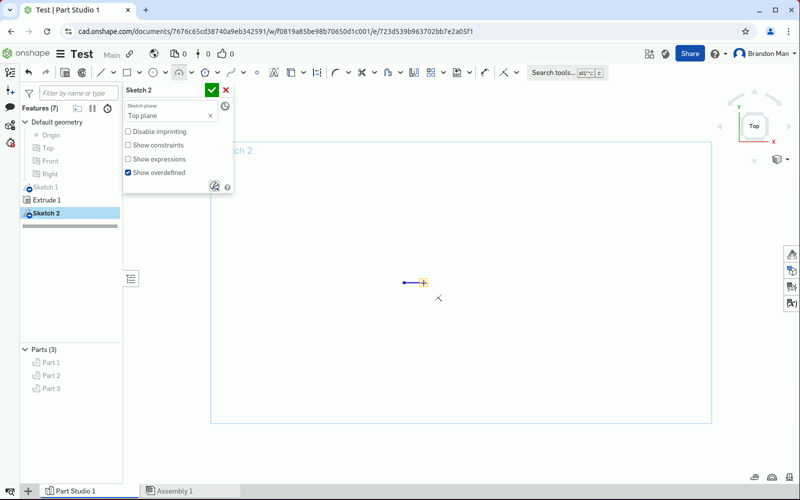
click(423, 282)
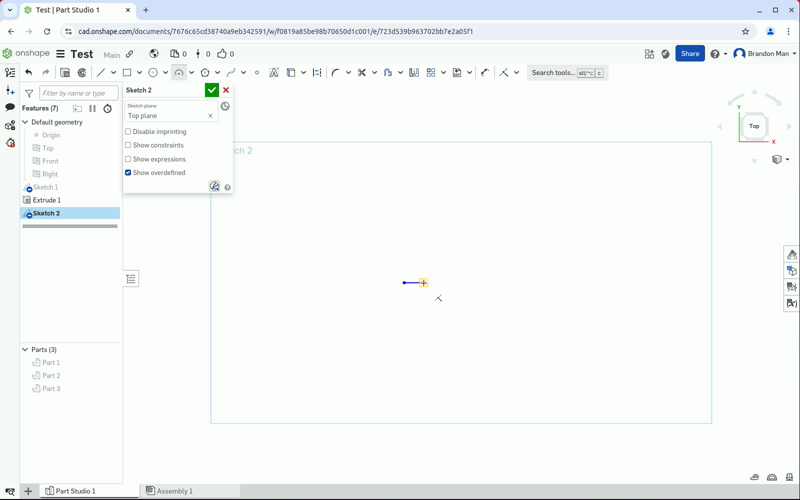
key_down(shift)
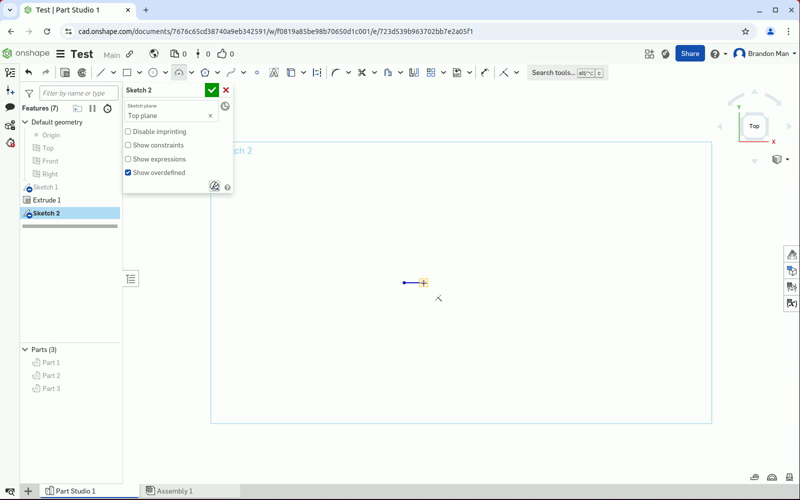
mouse_move(498, 282)
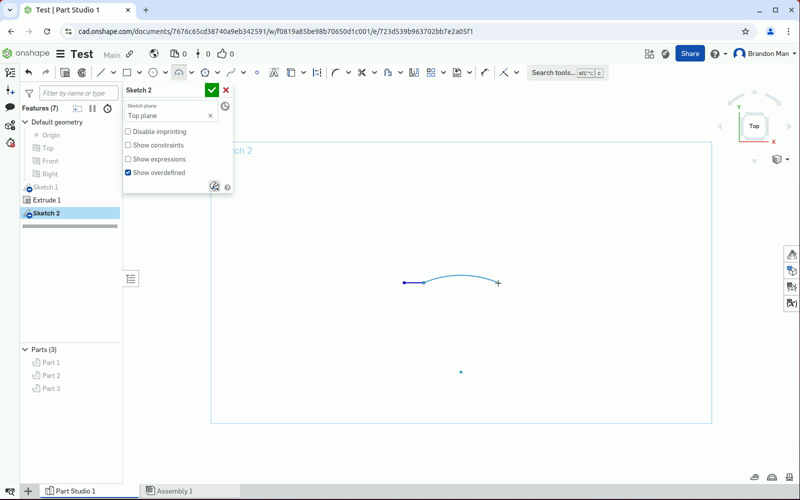
click(498, 282)
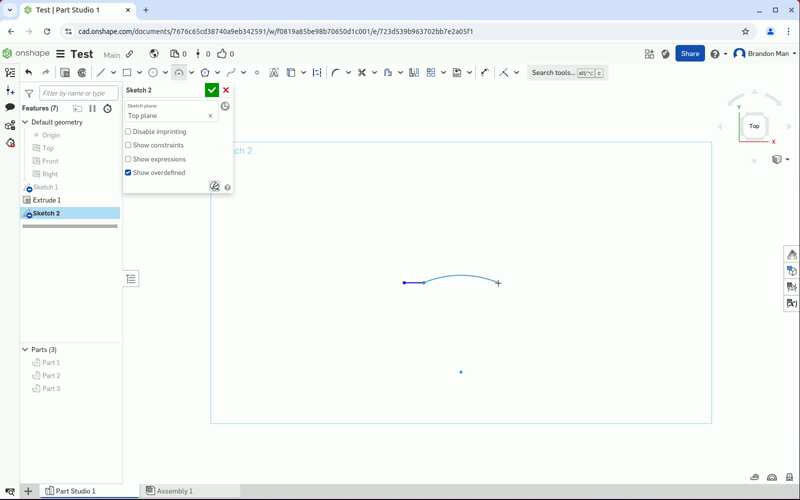
mouse_move(460, 245)
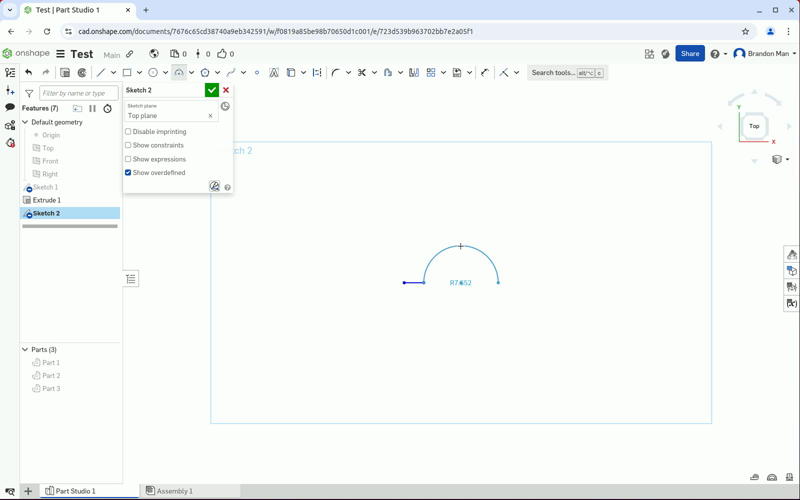
click(460, 245)
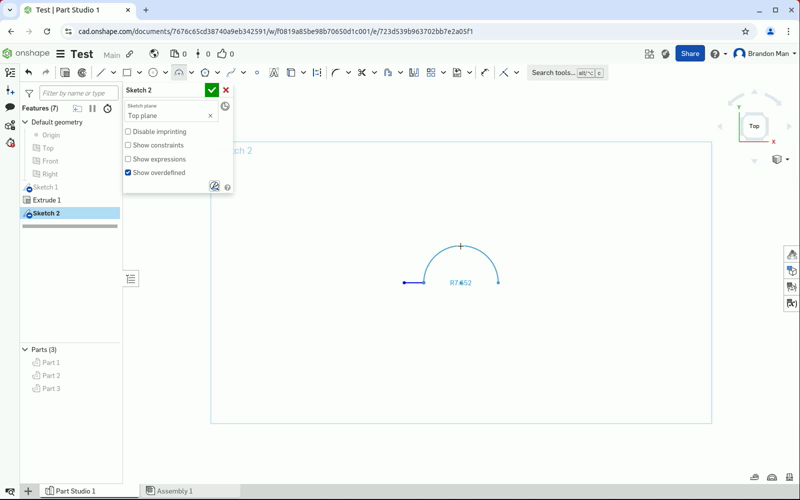
key_up(shift)
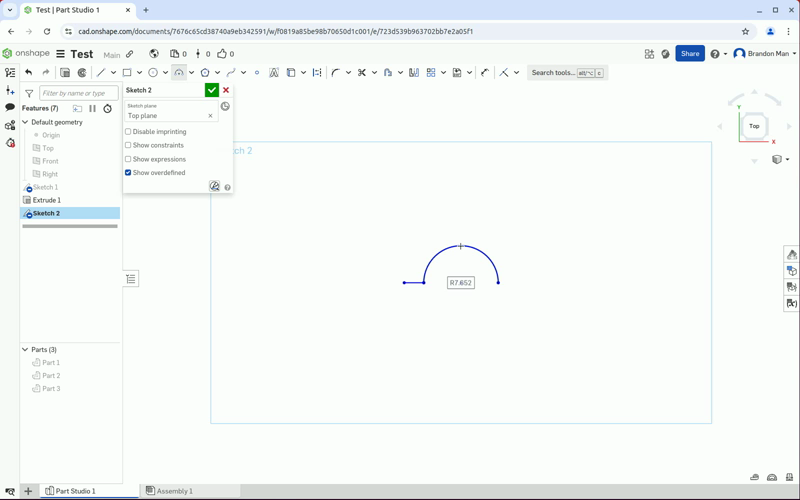
key(esc)
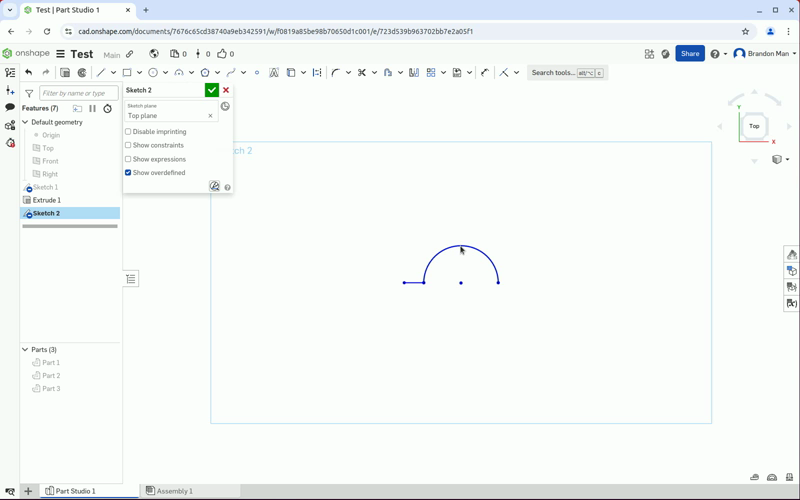
key(l)
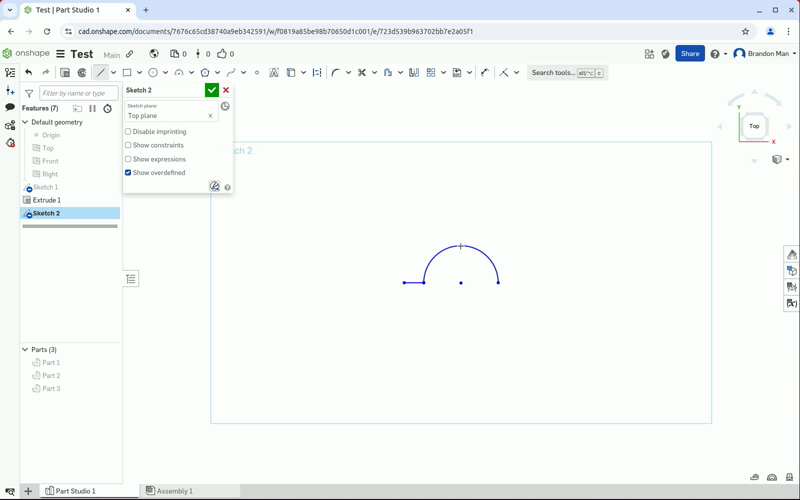
mouse_move(498, 282)
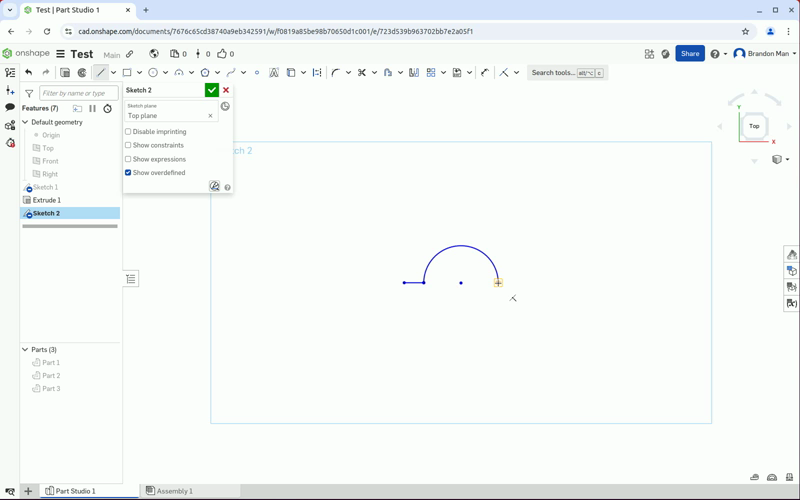
click(498, 282)
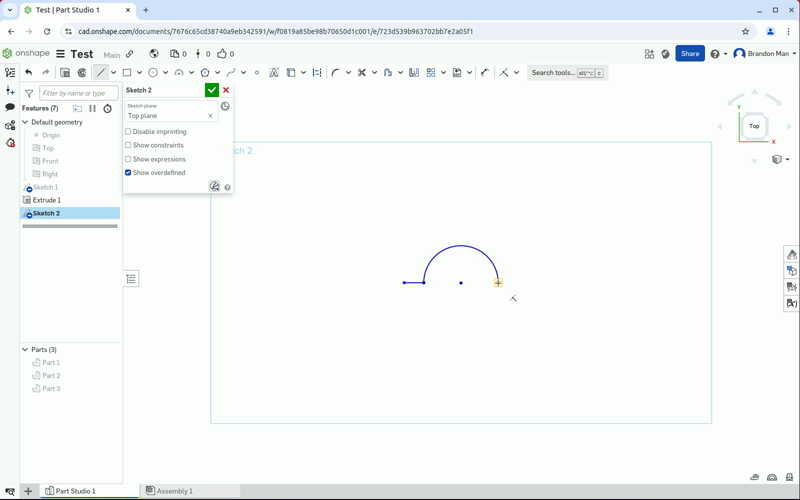
key_down(shift)
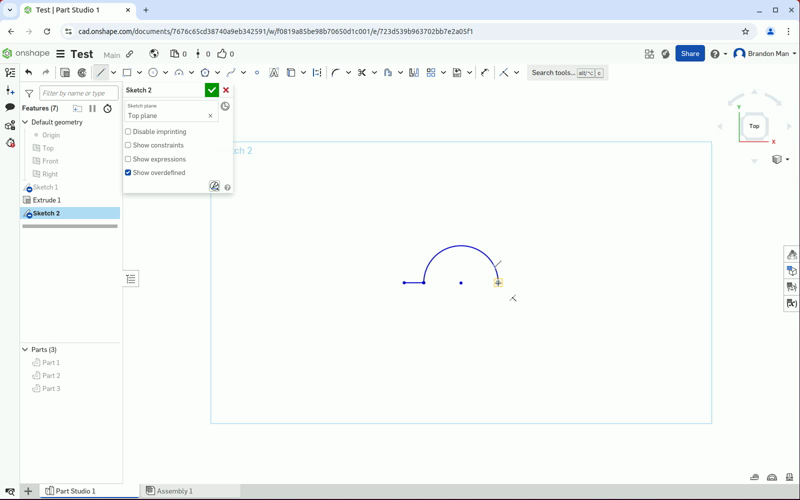
mouse_move(528, 282)
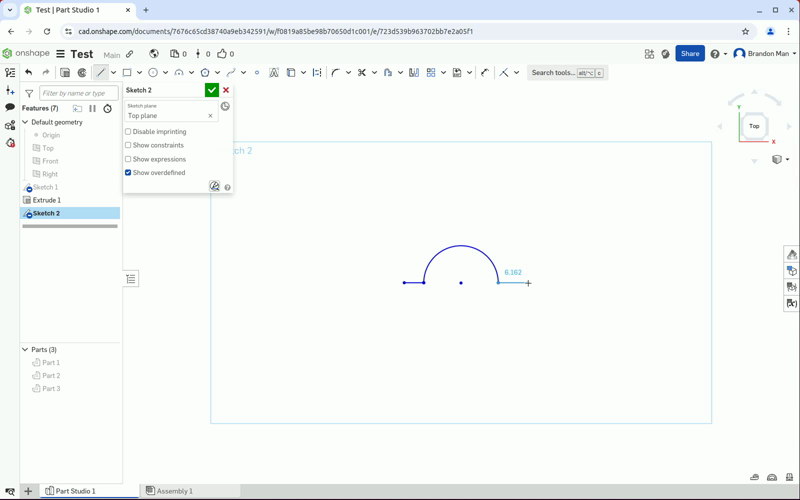
mouse_move(516, 282)
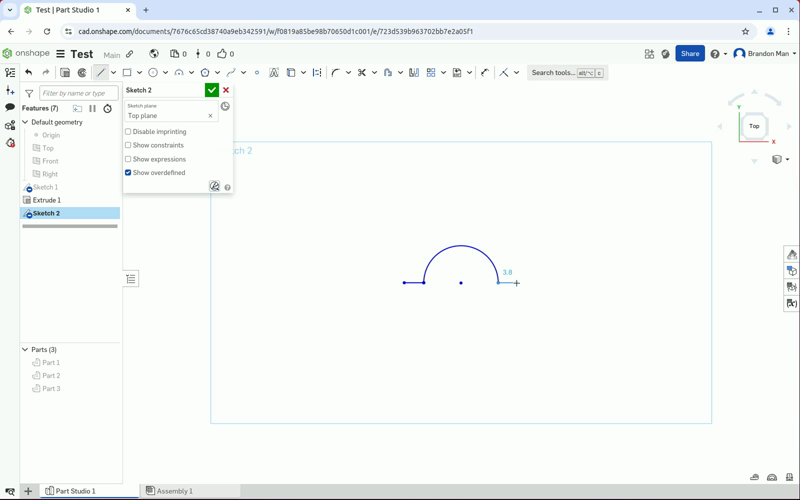
click(516, 282)
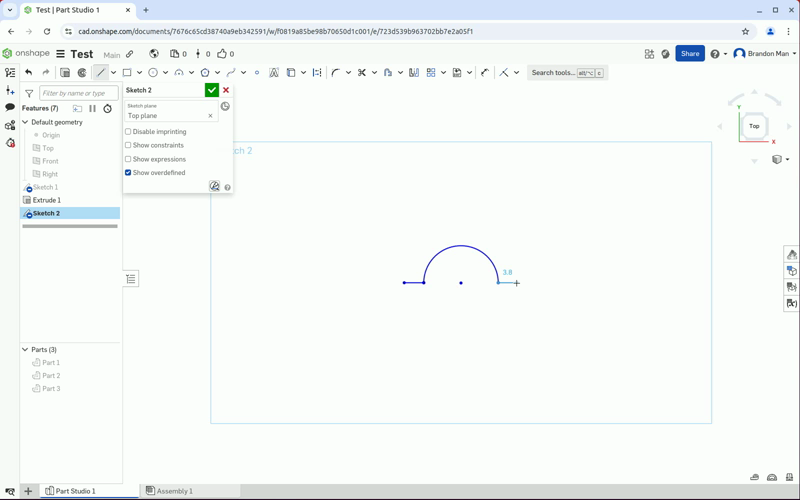
key_up(shift)
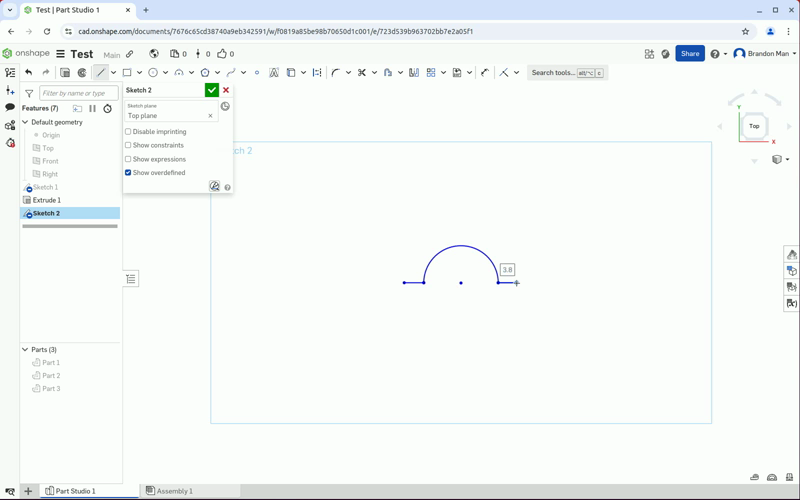
key(esc)
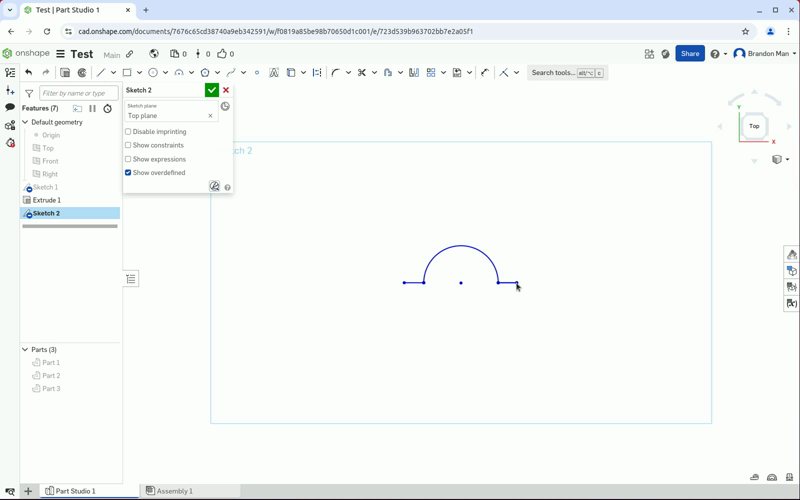
key(a)
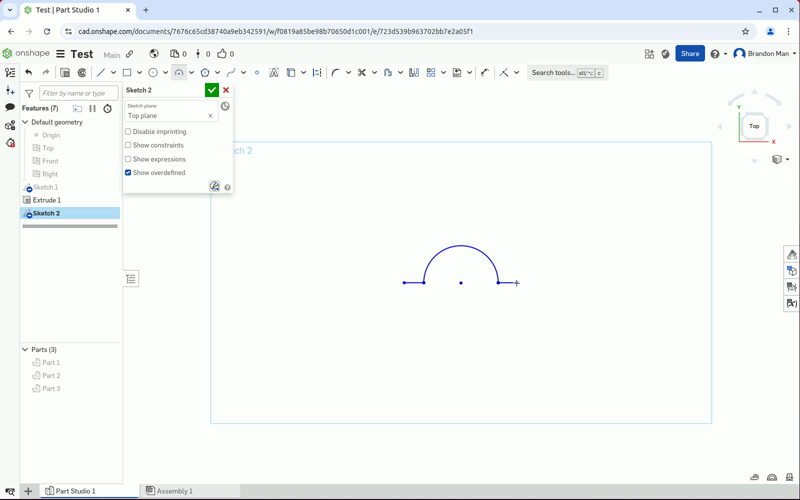
mouse_move(516, 282)
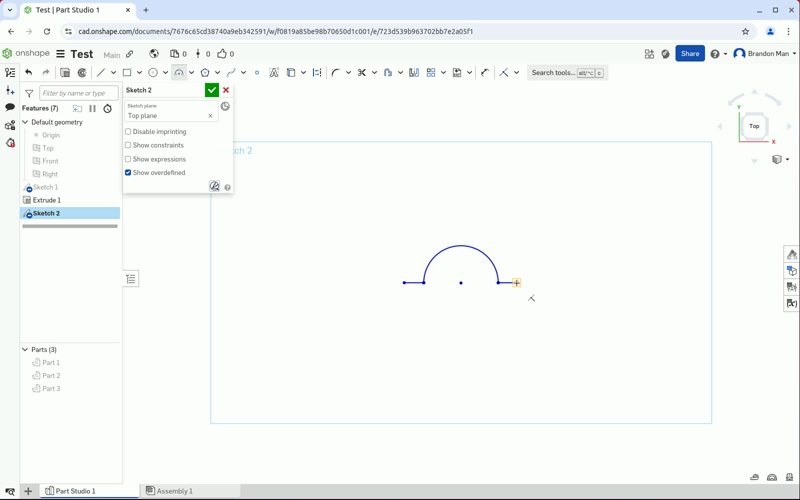
click(516, 282)
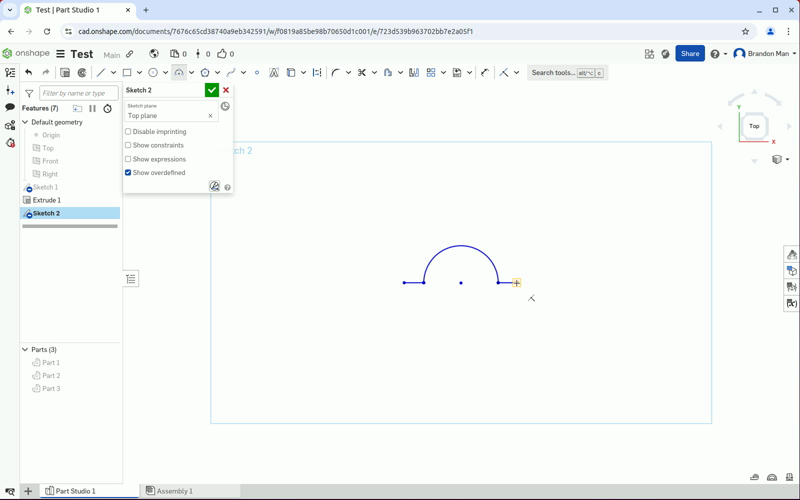
mouse_move(404, 282)
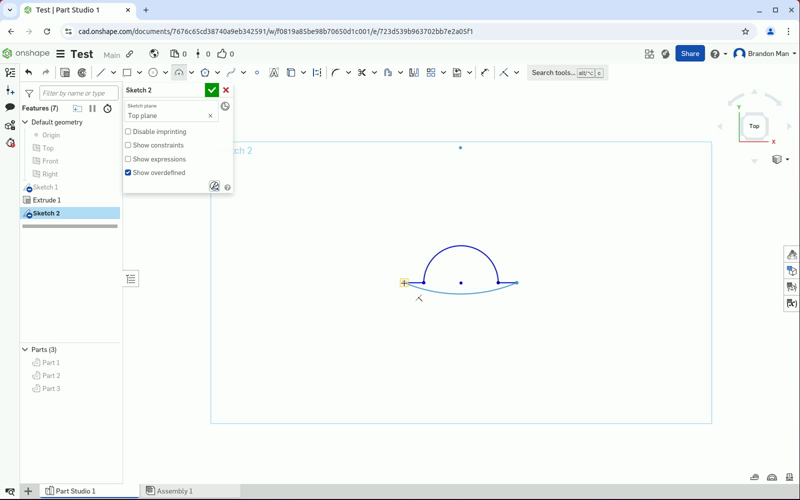
click(404, 282)
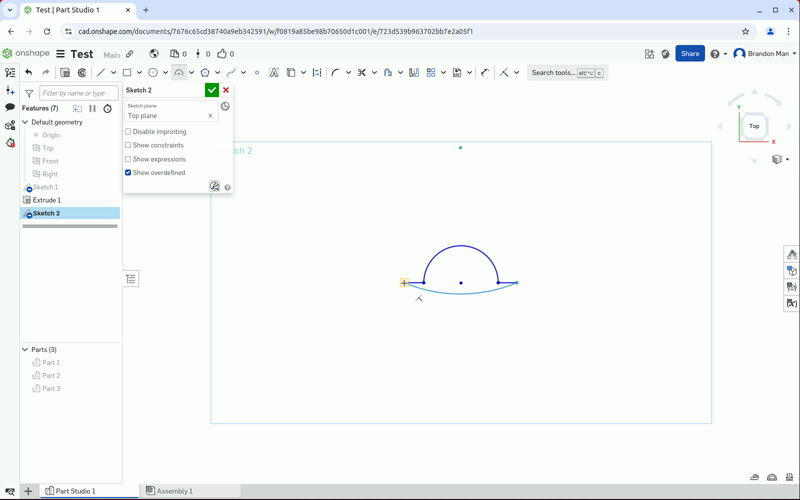
key_down(shift)
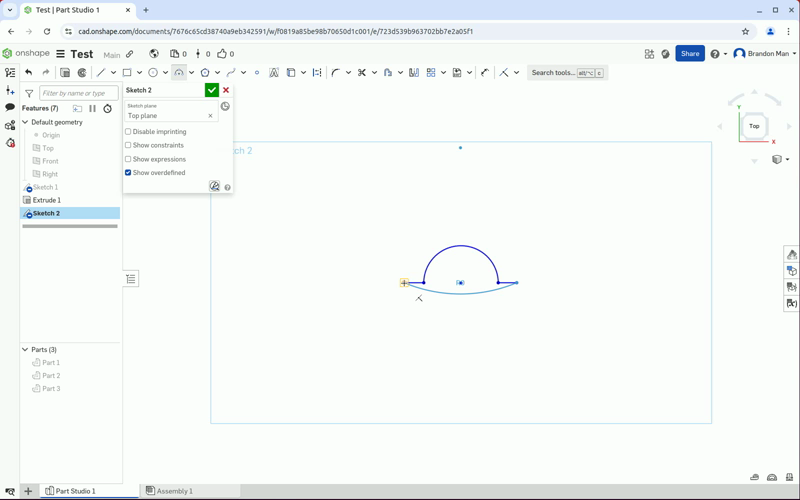
mouse_move(460, 226)
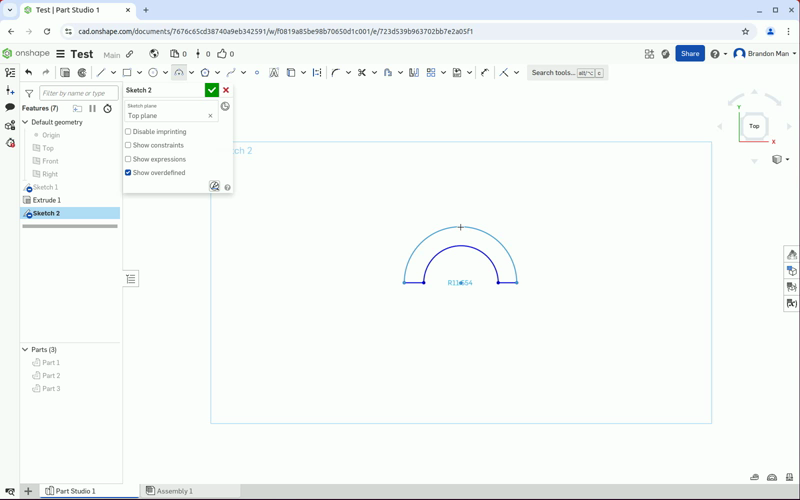
click(460, 226)
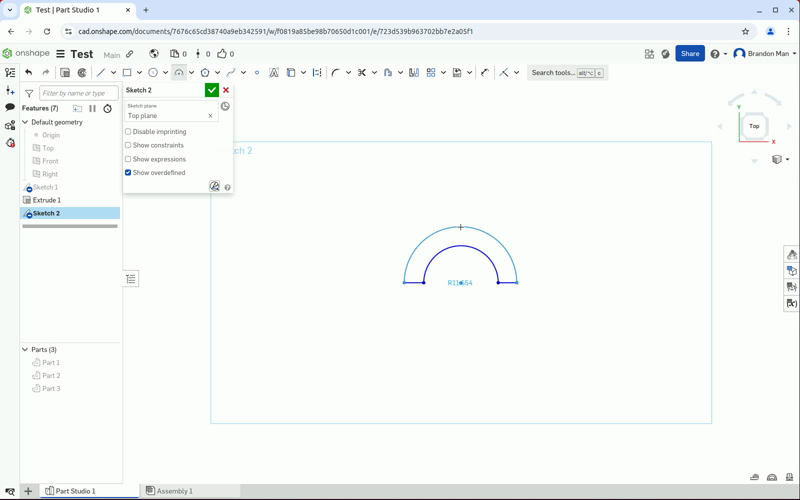
key_up(shift)
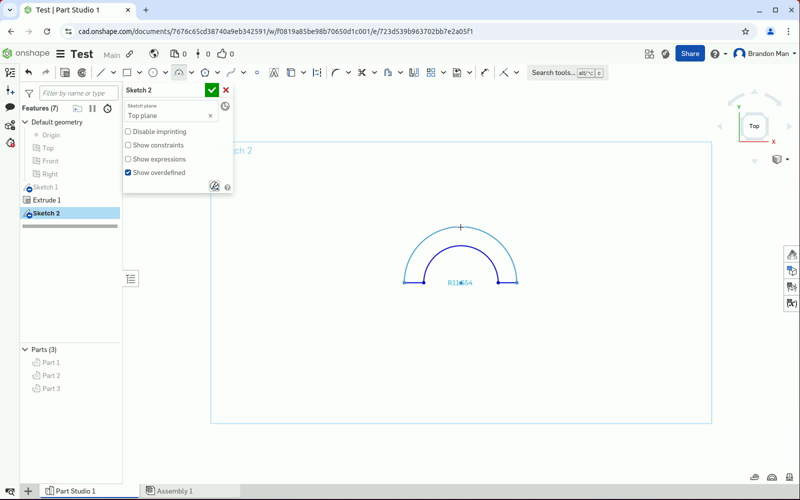
key(esc)
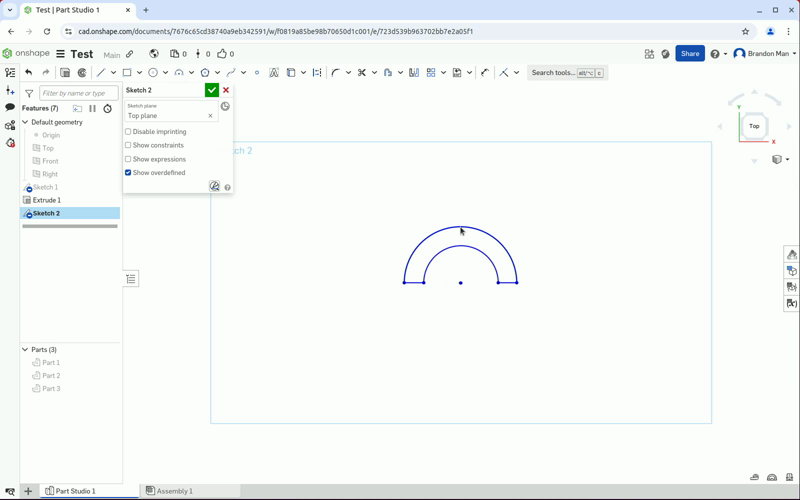
mouse_move(436, 242)
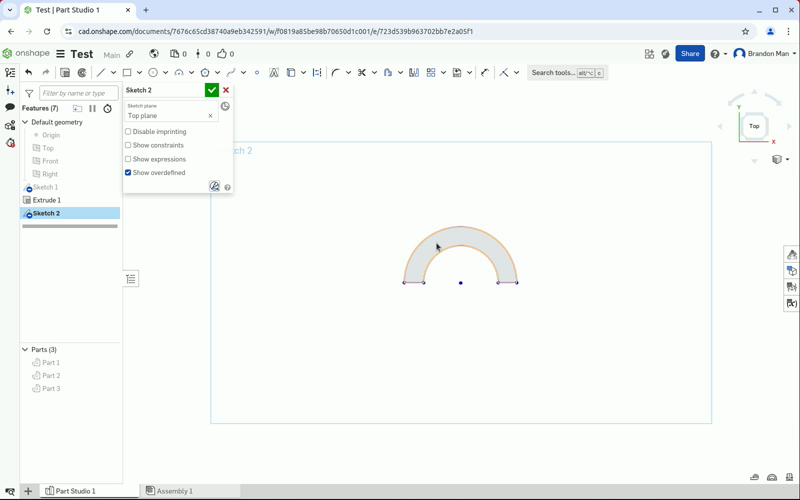
scroll(6)
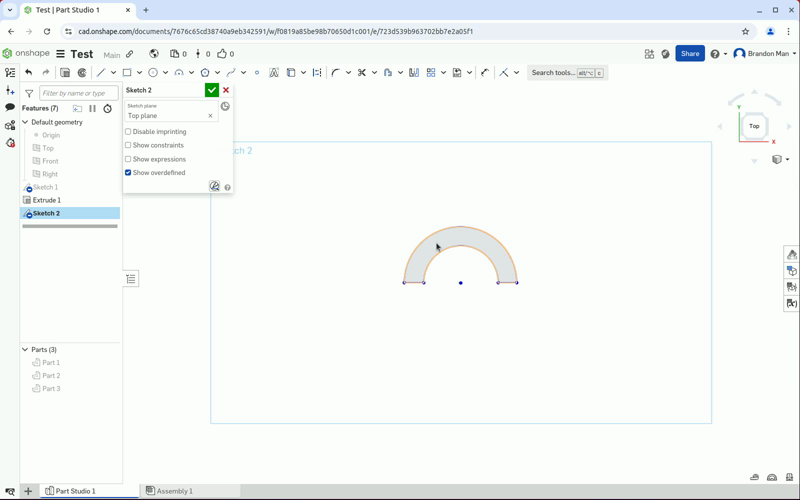
scroll(6)
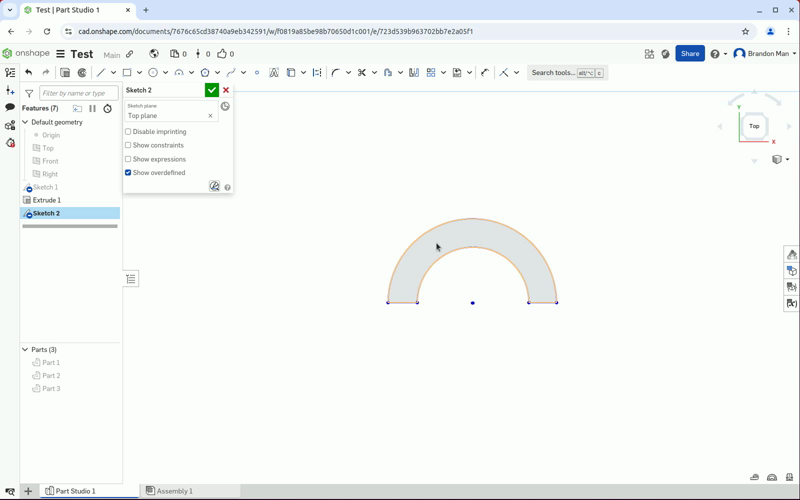
scroll(6)
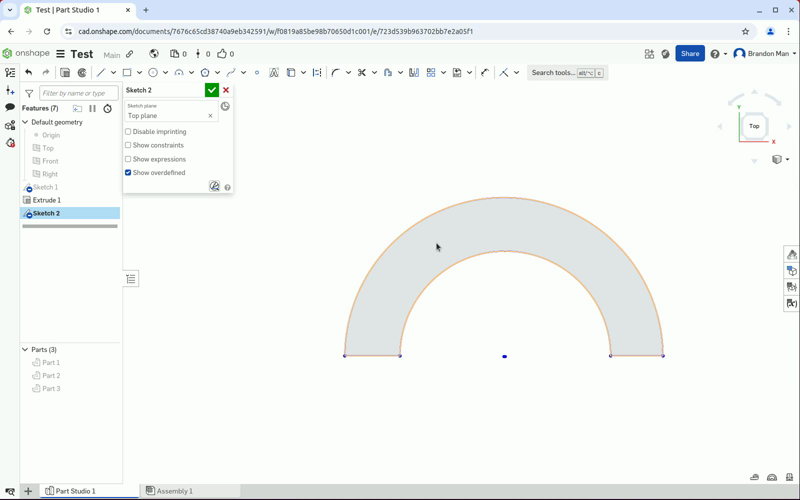
scroll(6)
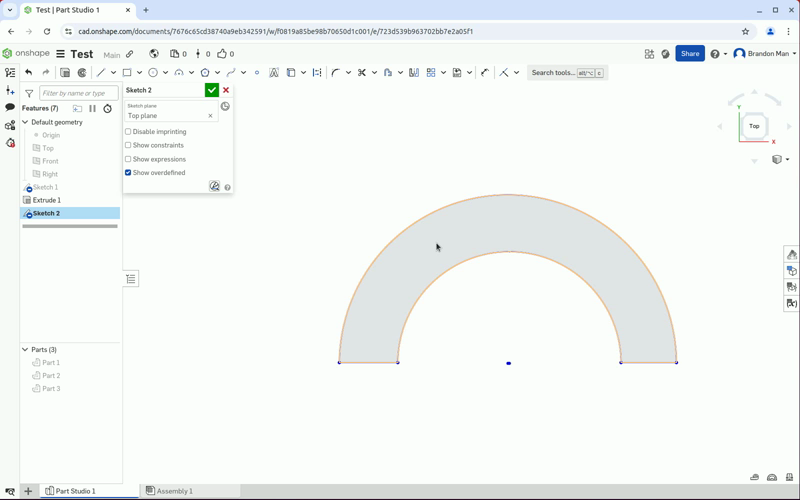
scroll(6)
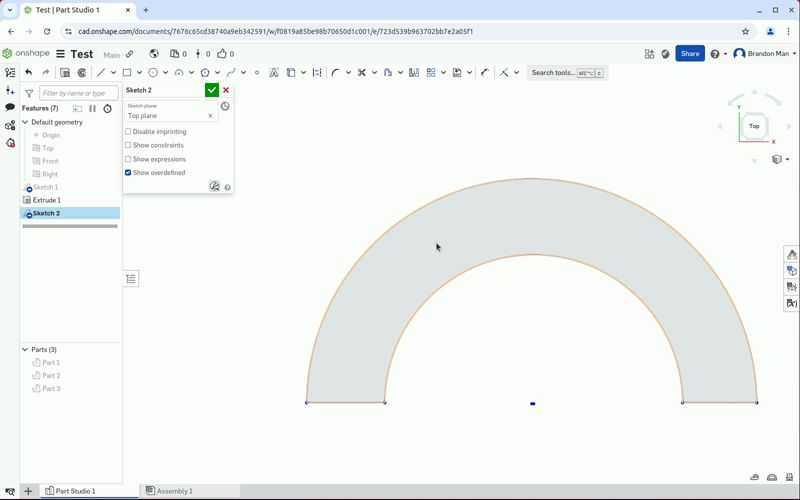
scroll(6)
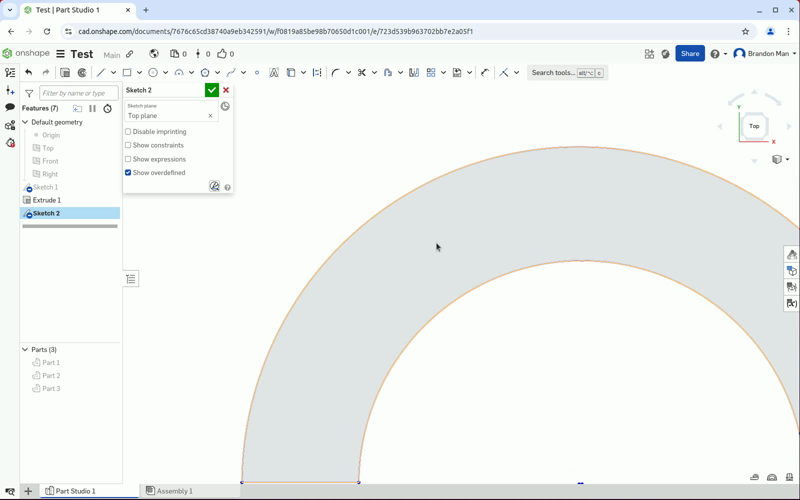
scroll(6)
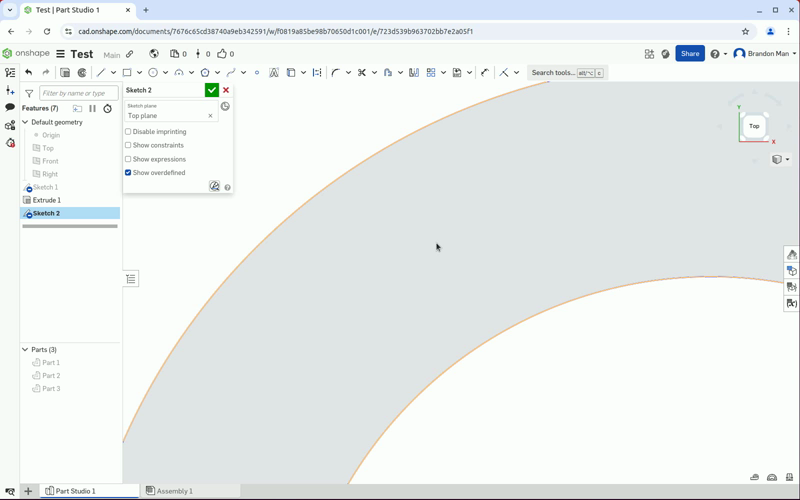
click(436, 242)
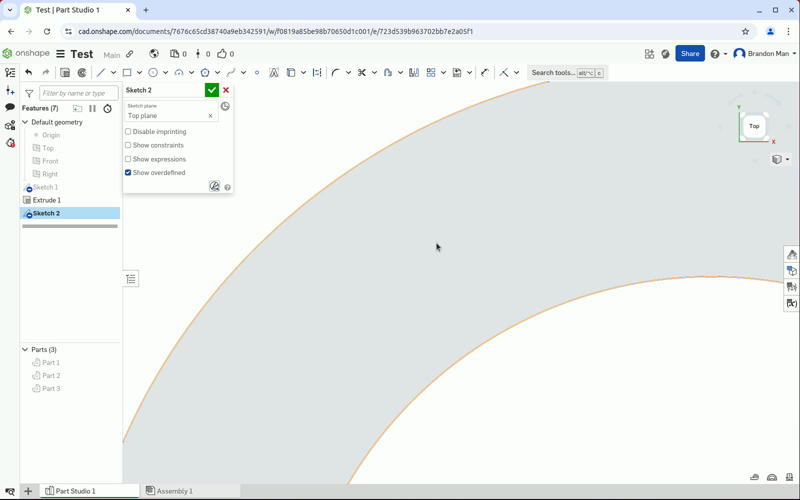
scroll(-6)
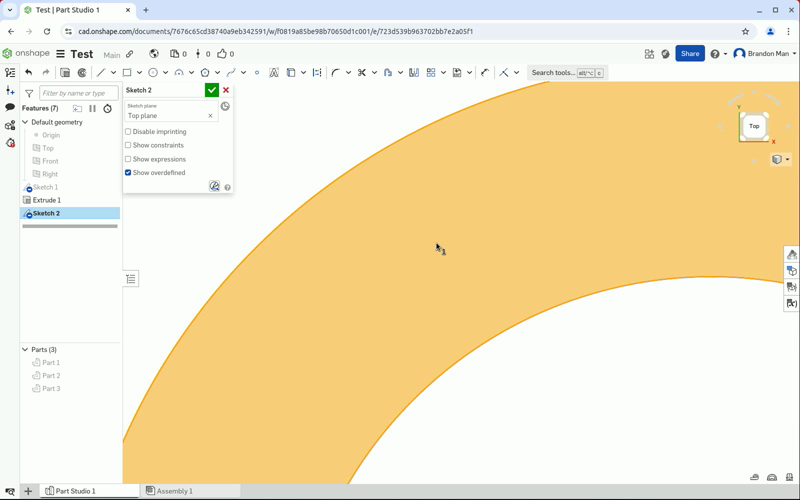
scroll(-6)
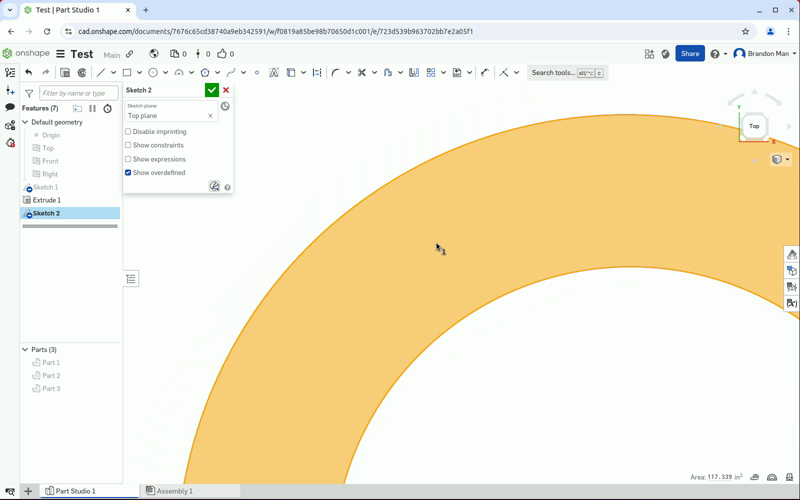
scroll(-6)
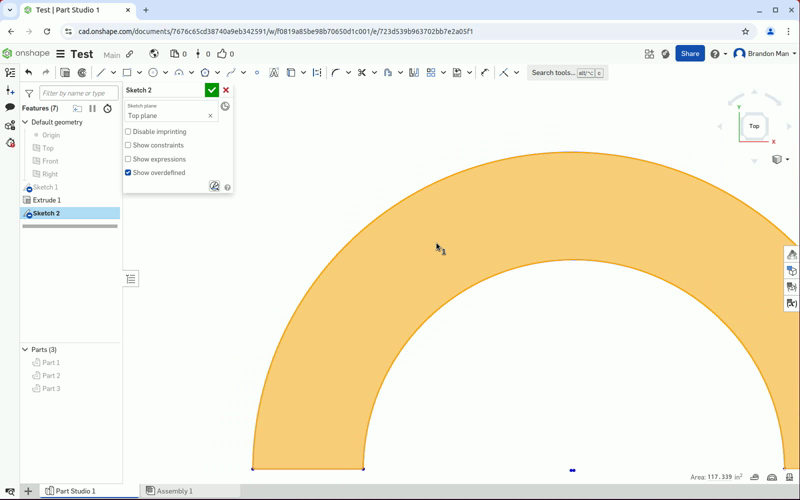
scroll(-6)
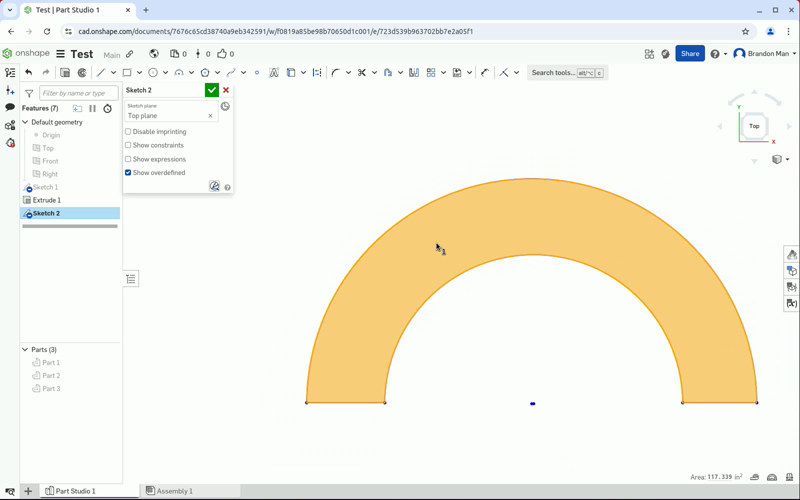
scroll(-6)
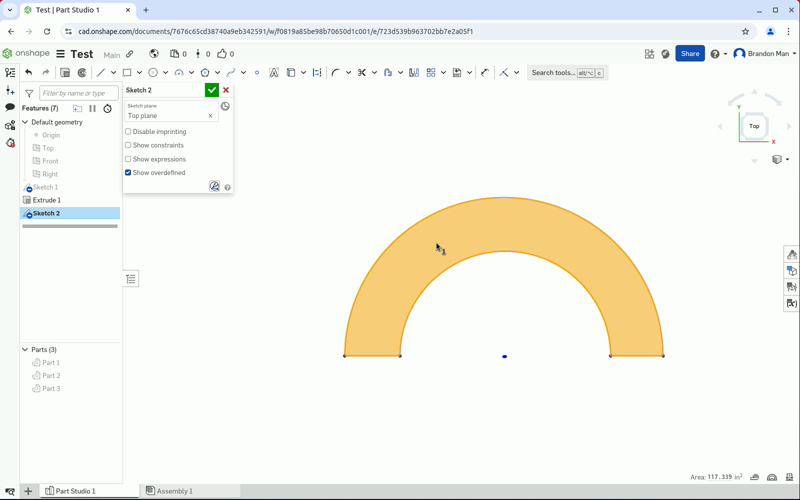
scroll(-6)
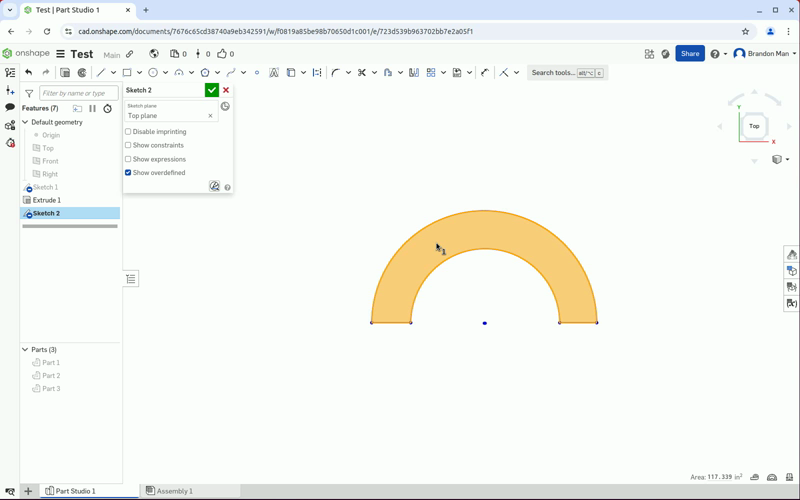
scroll(-6)
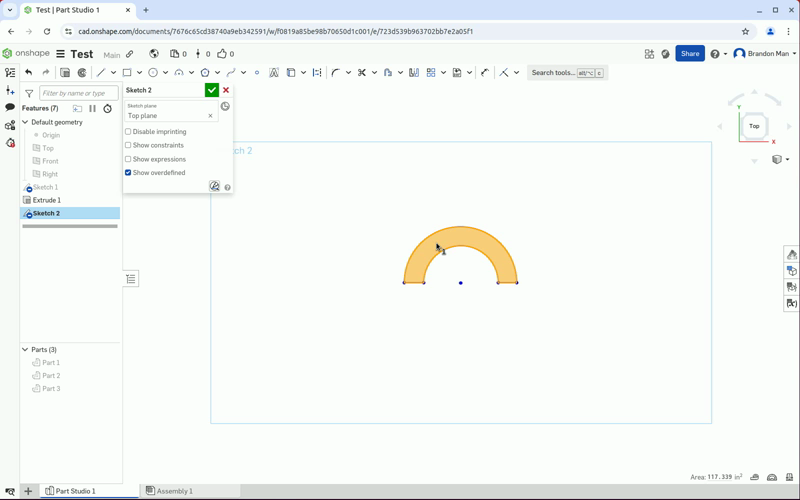
mouse_move(73, 352)
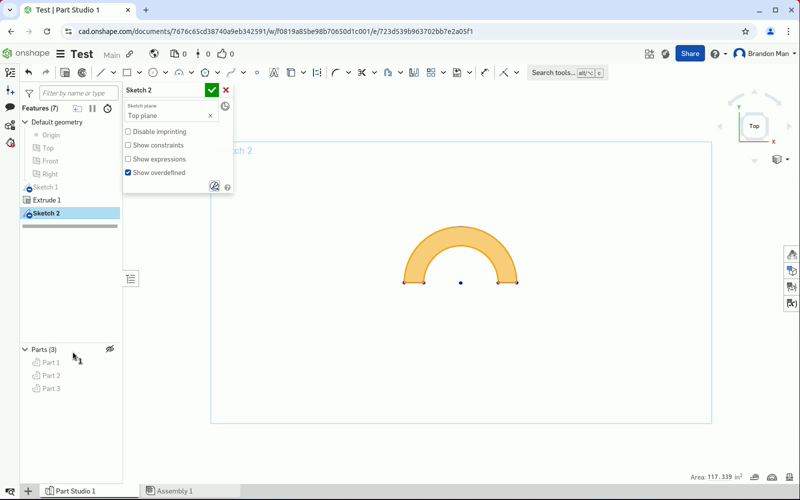
key(shift+y)
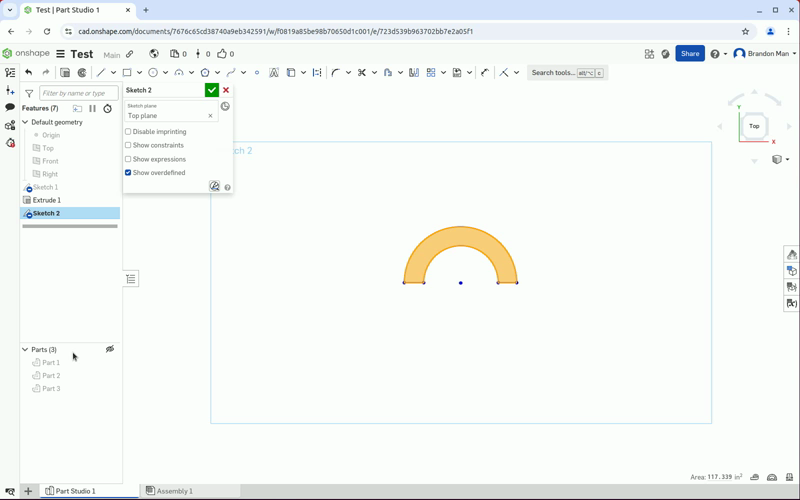
key(shift+e)
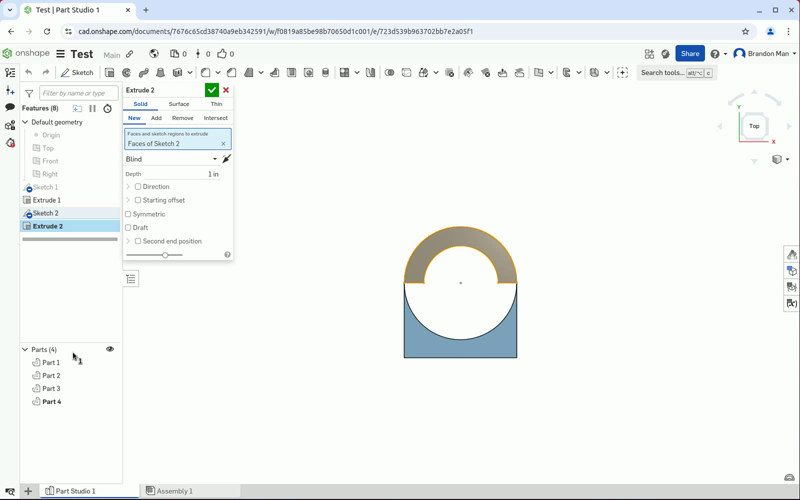
mouse_move(143, 106)
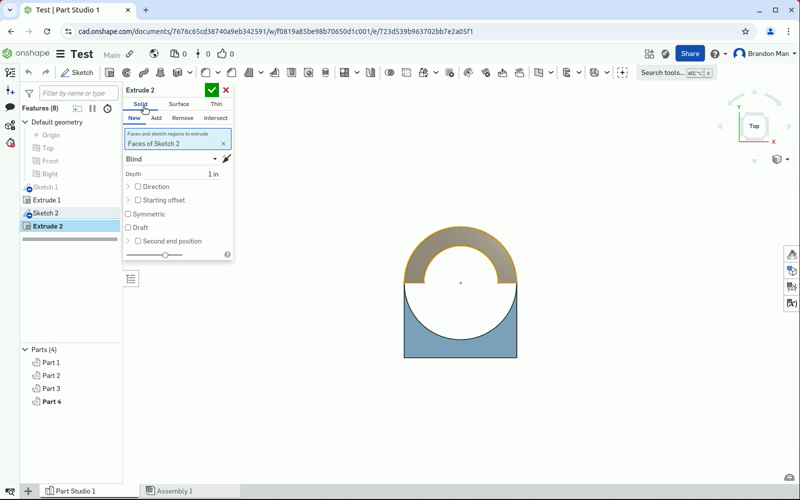
click(143, 106)
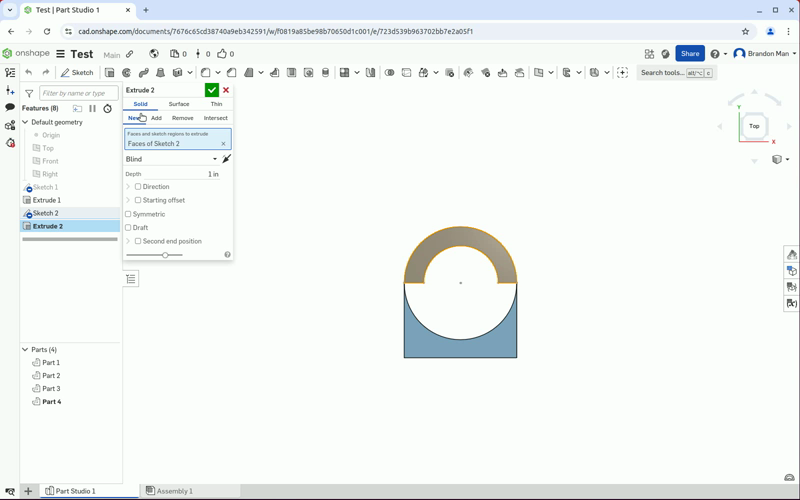
mouse_move(137, 120)
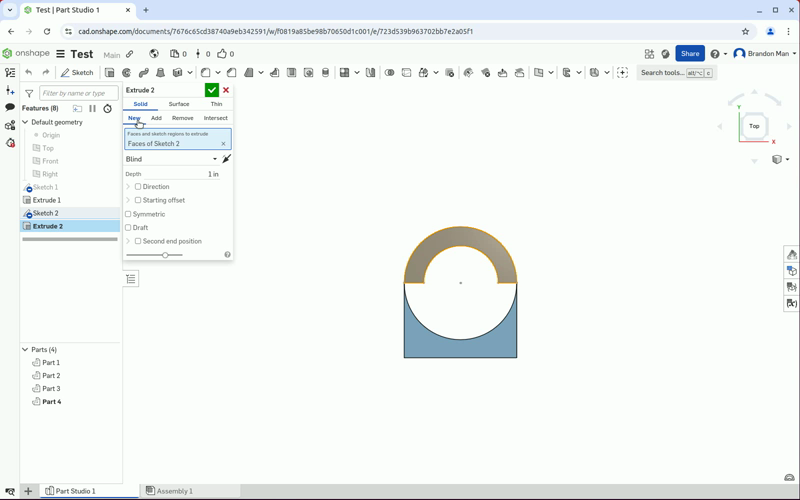
click(137, 120)
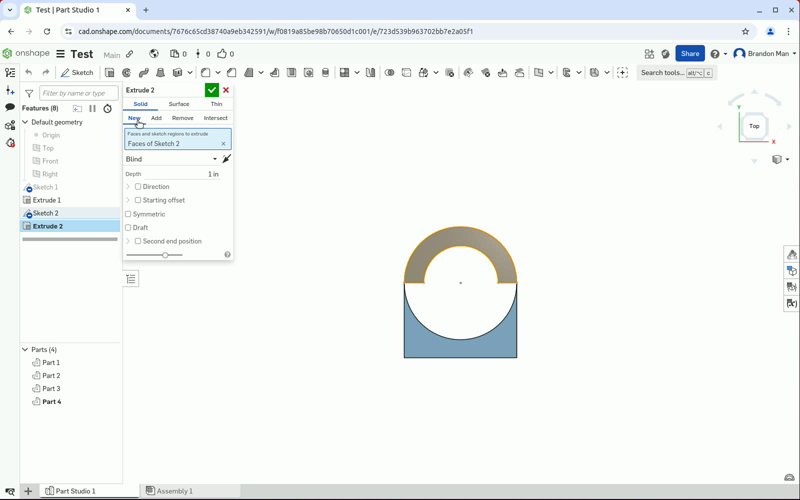
key(tab, 4)
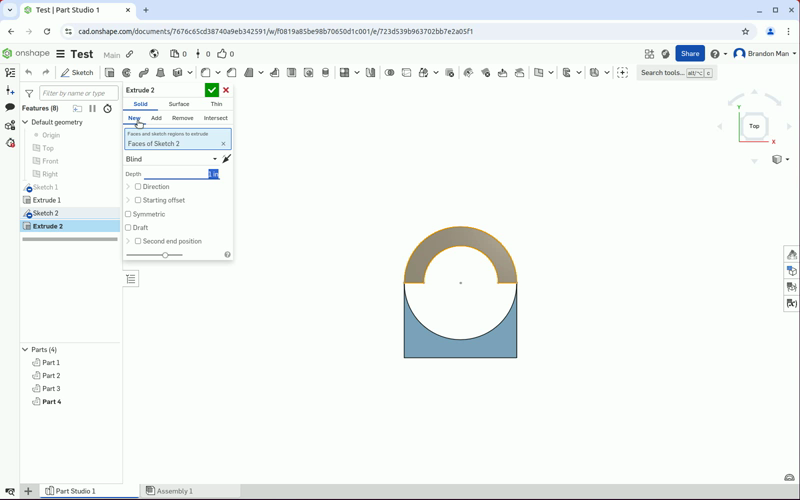
text(46.216)
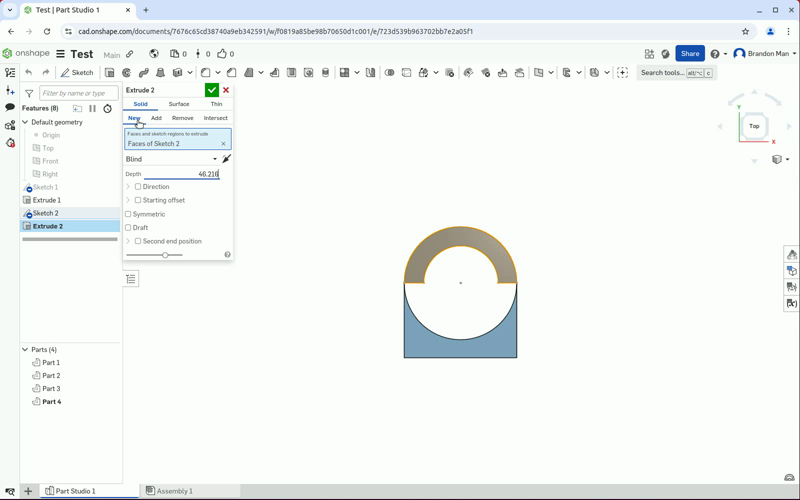
key(tab, 3)
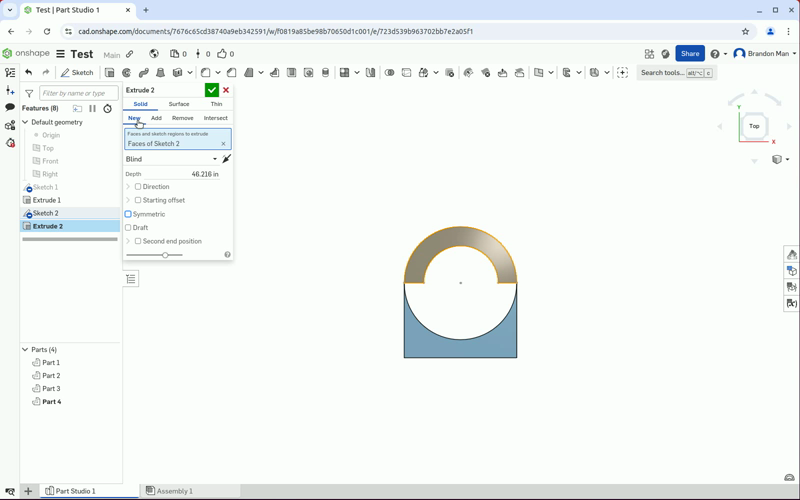
key(space)
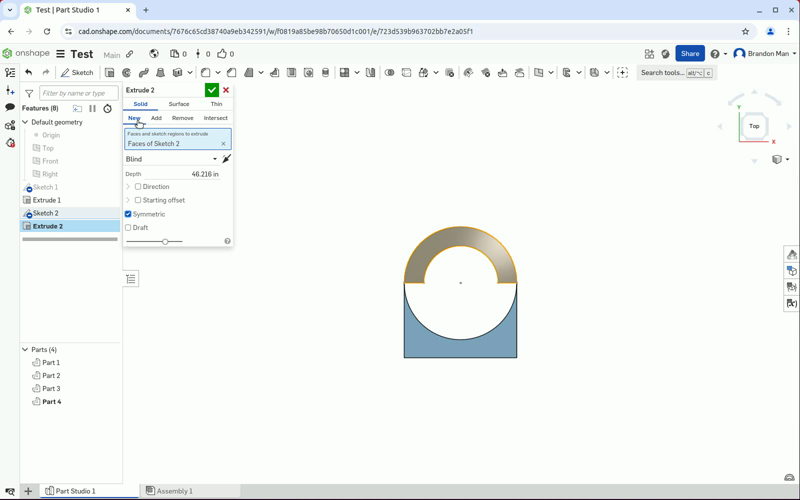
key(enter)
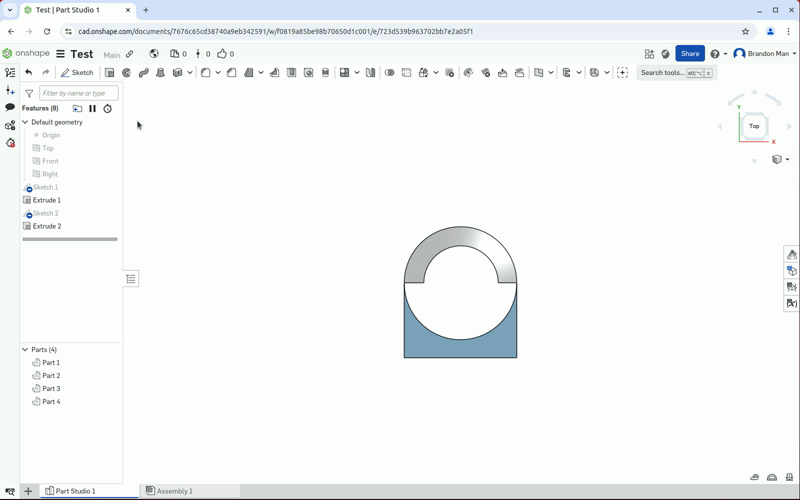
key(shift+h)
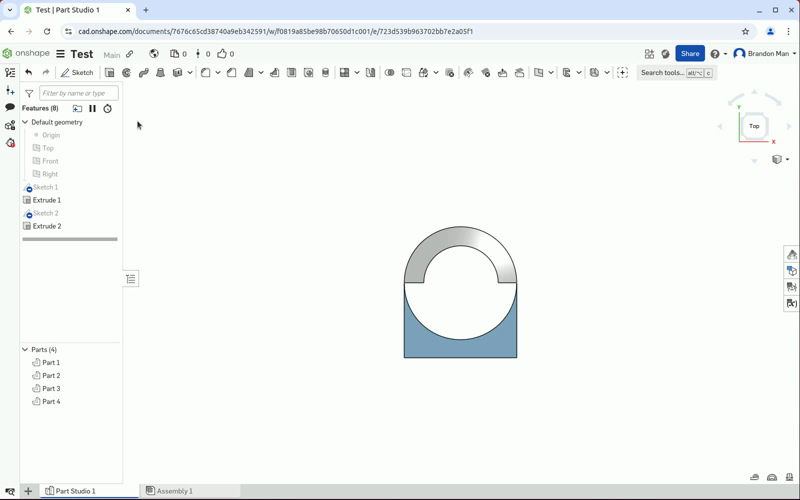
key(shift+h)
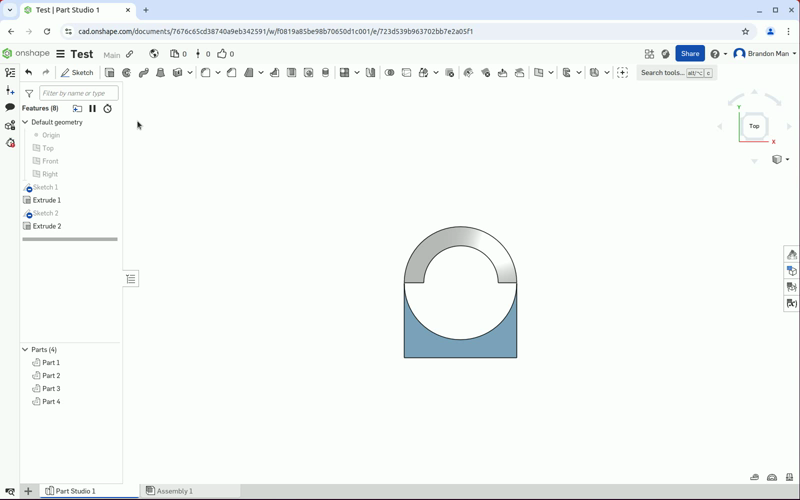
mouse_move(73, 189)
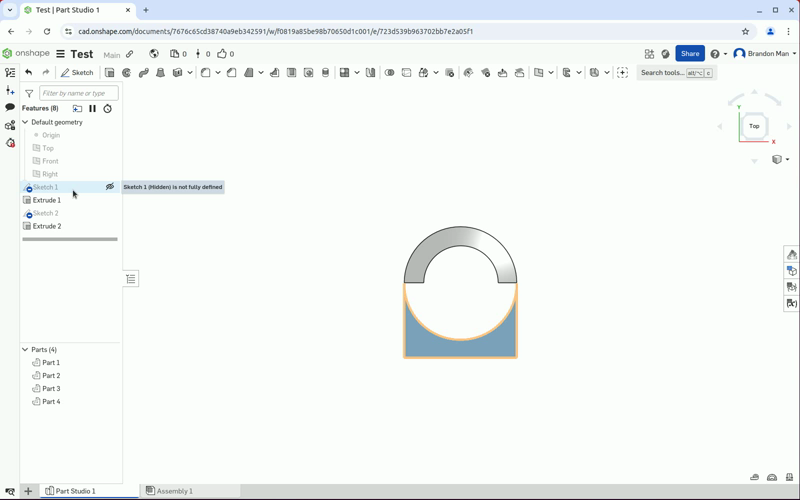
click(73, 189)
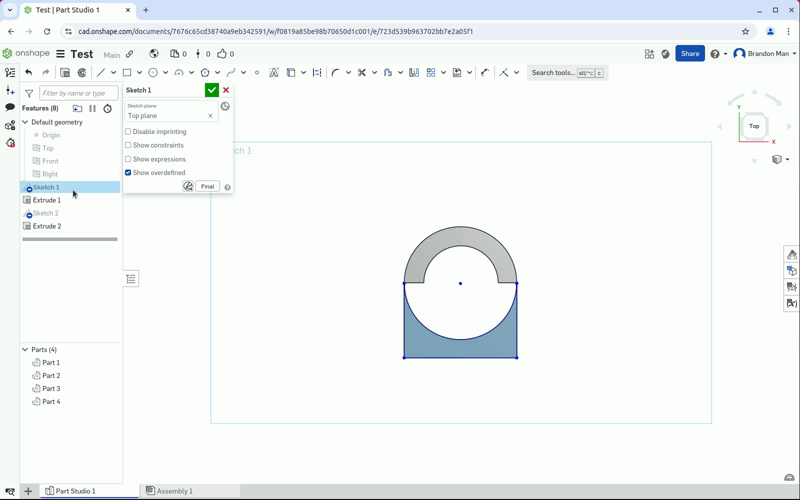
mouse_move(229, 92)
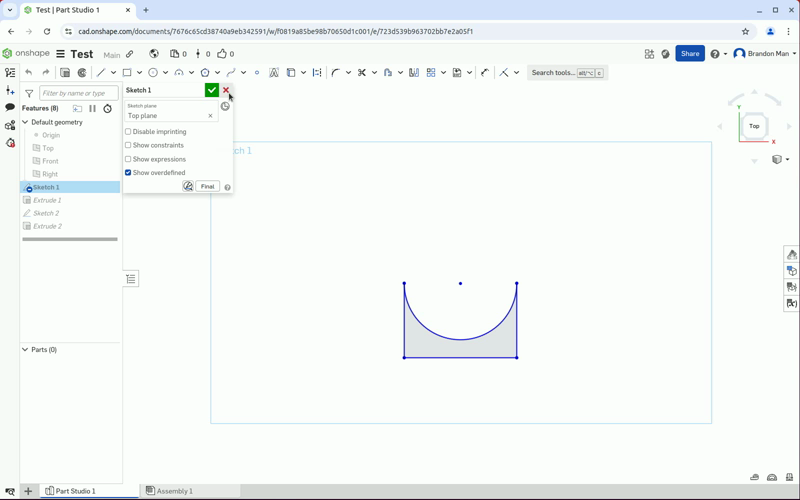
click(229, 92)
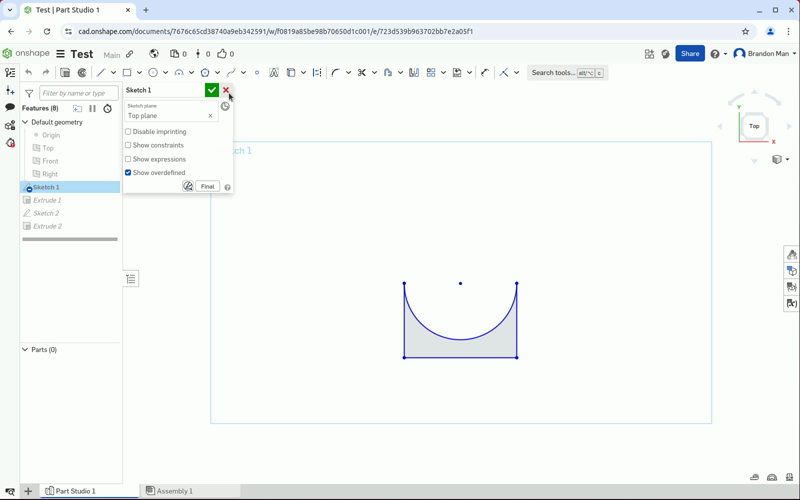
key(shift+s)
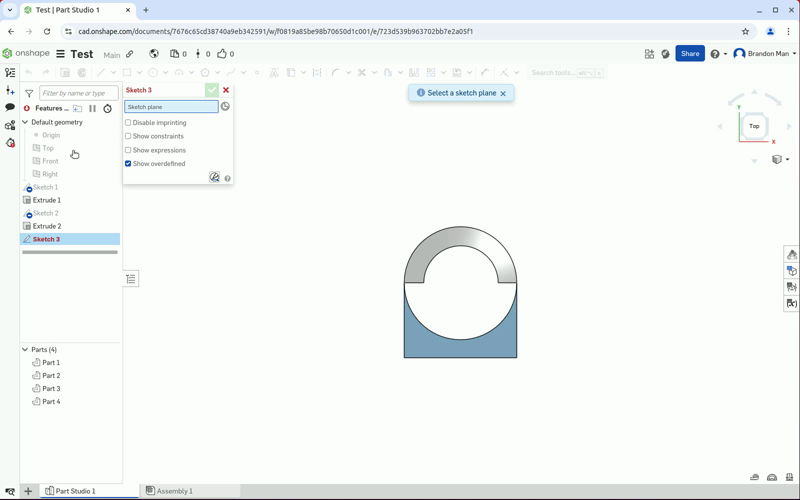
mouse_move(73, 150)
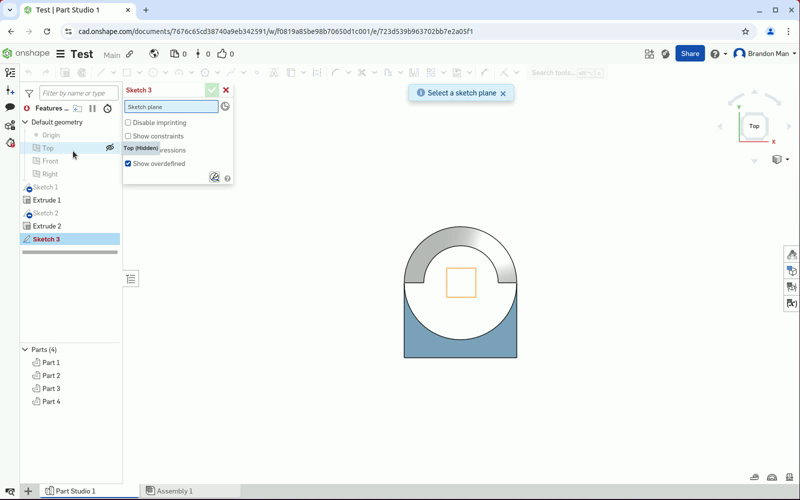
click(73, 150)
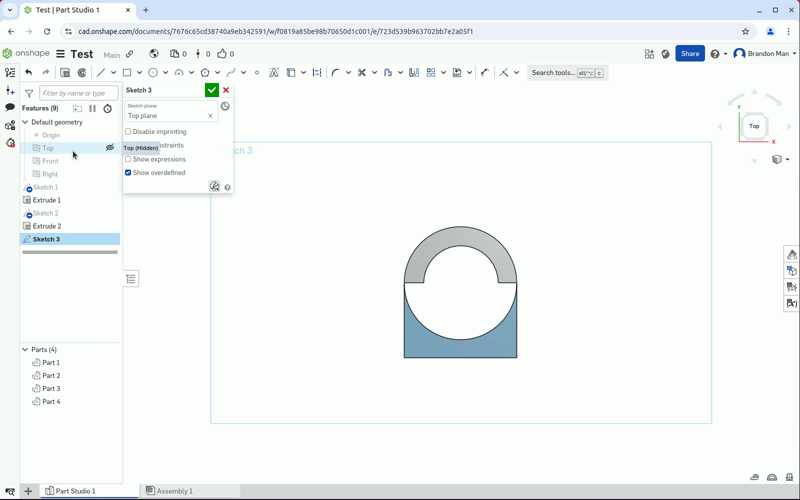
mouse_move(73, 352)
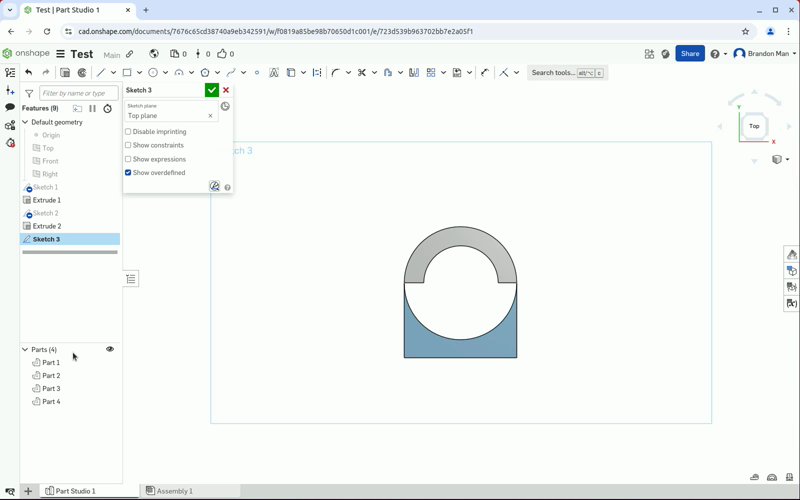
key(y)
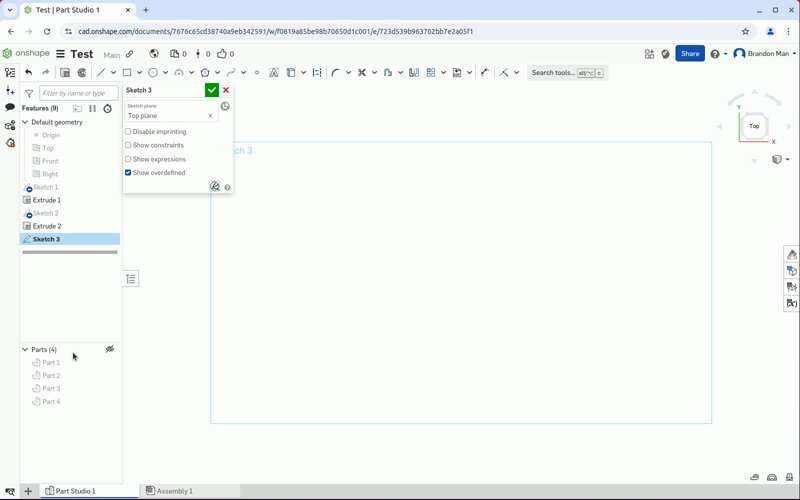
key(a)
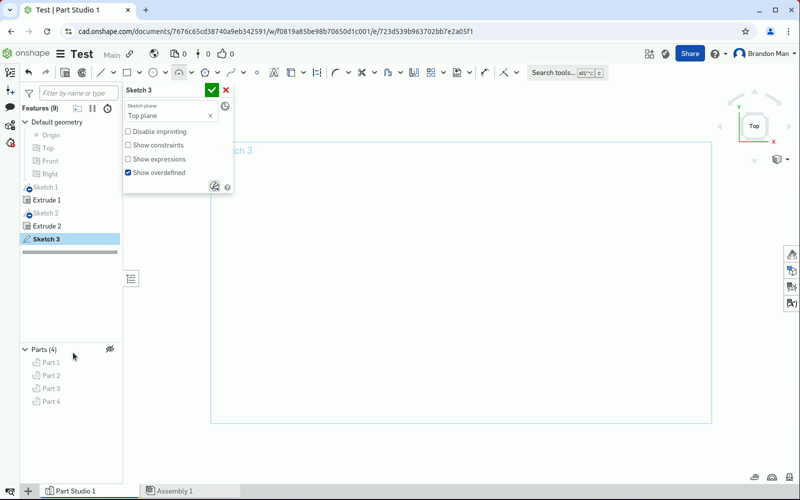
key_down(shift)
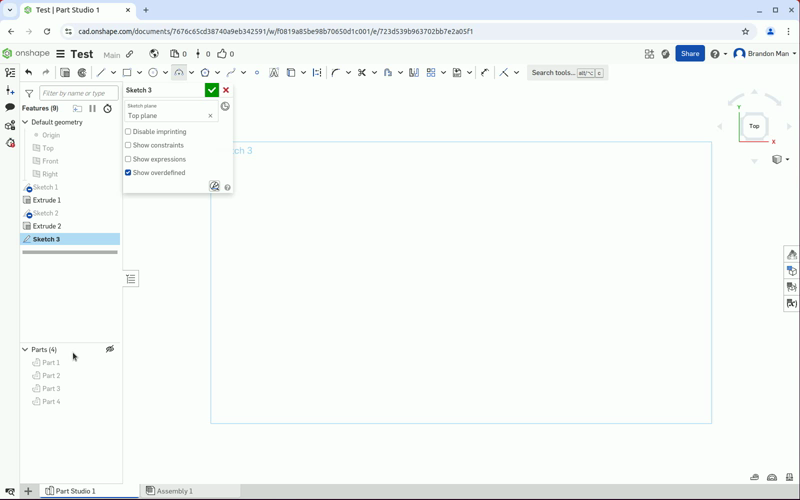
mouse_move(404, 282)
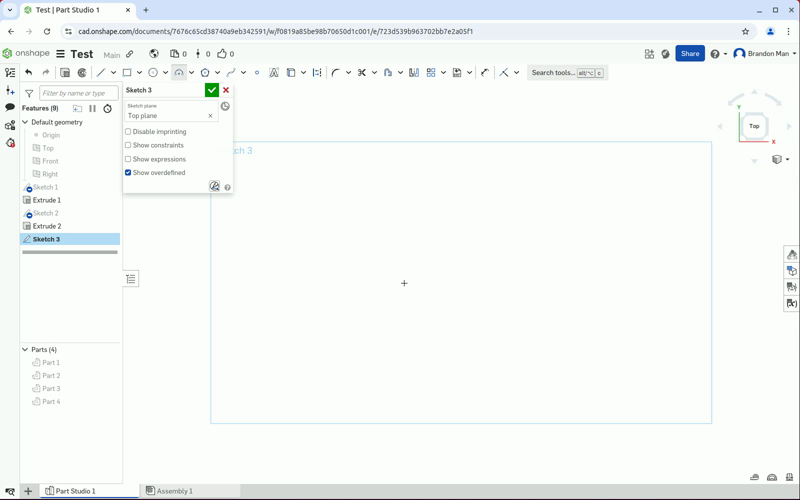
click(404, 282)
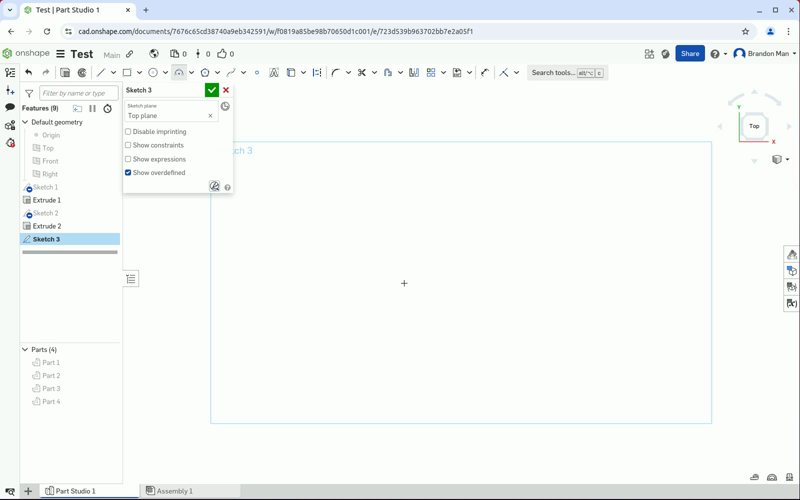
key_up(shift)
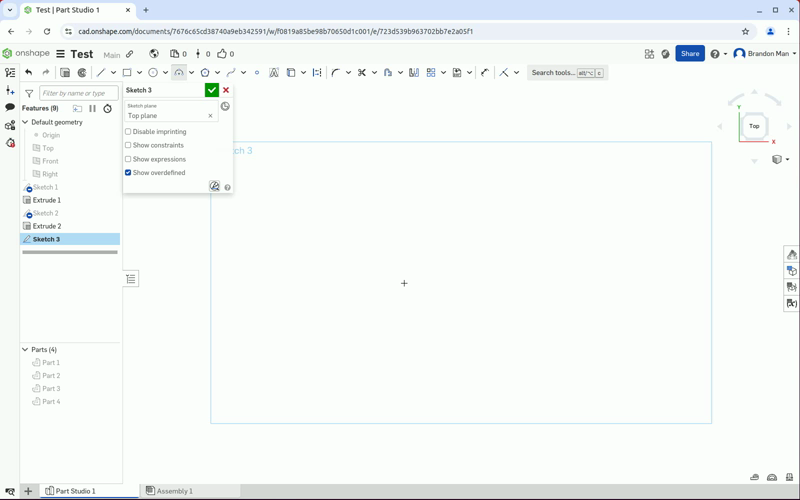
key_down(shift)
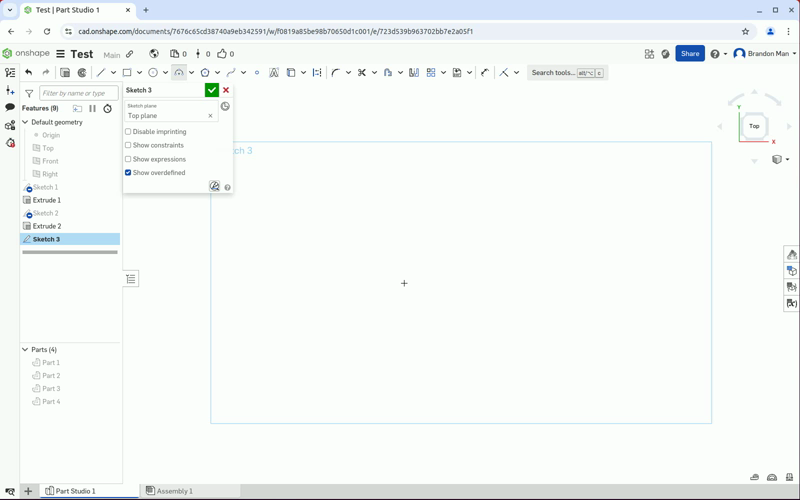
mouse_move(516, 282)
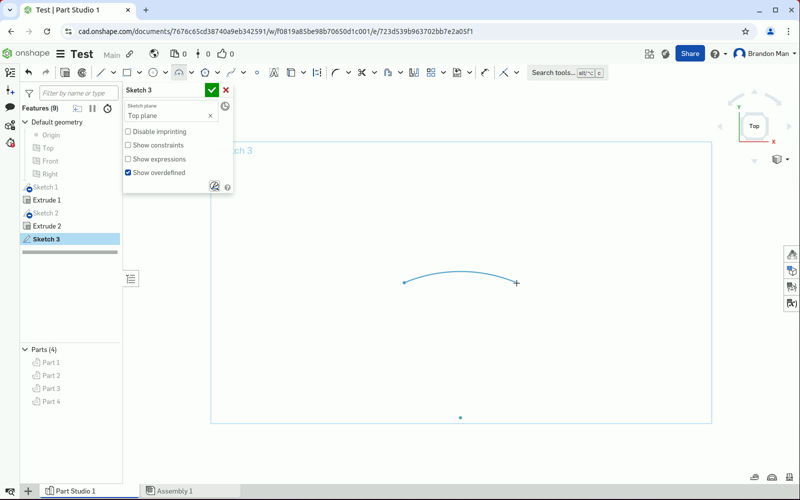
click(516, 282)
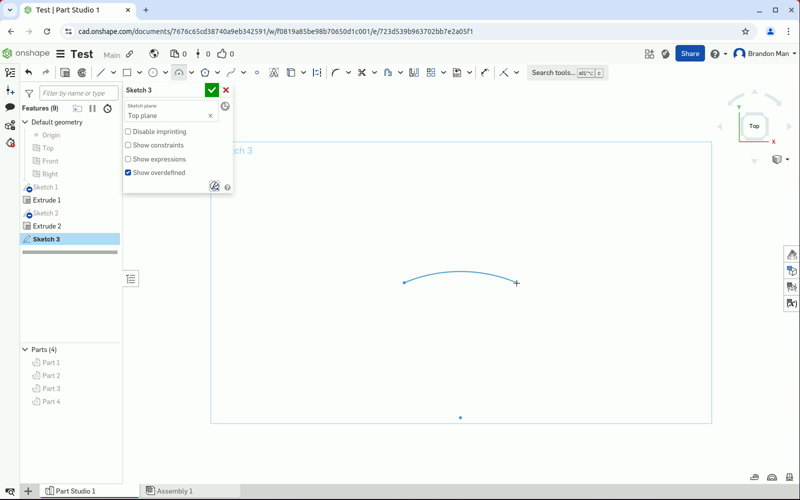
mouse_move(460, 339)
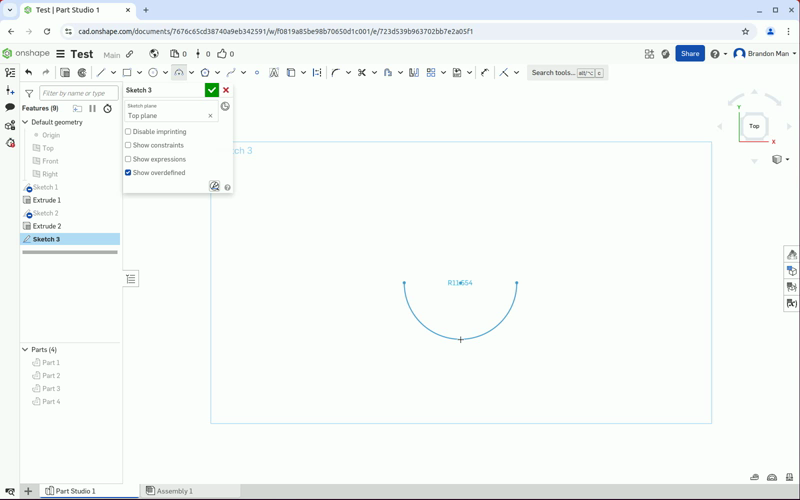
click(460, 339)
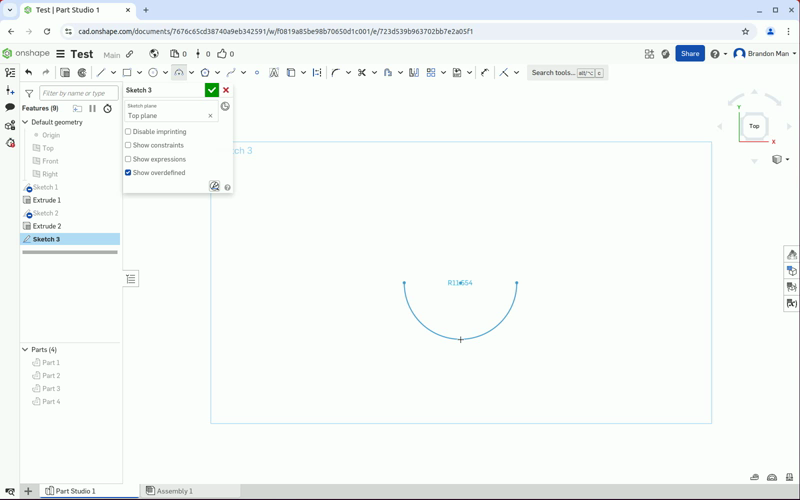
key_up(shift)
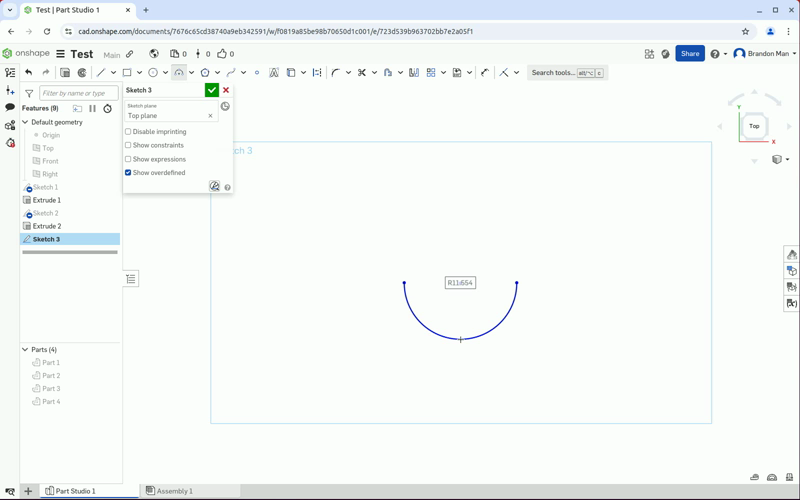
key(esc)
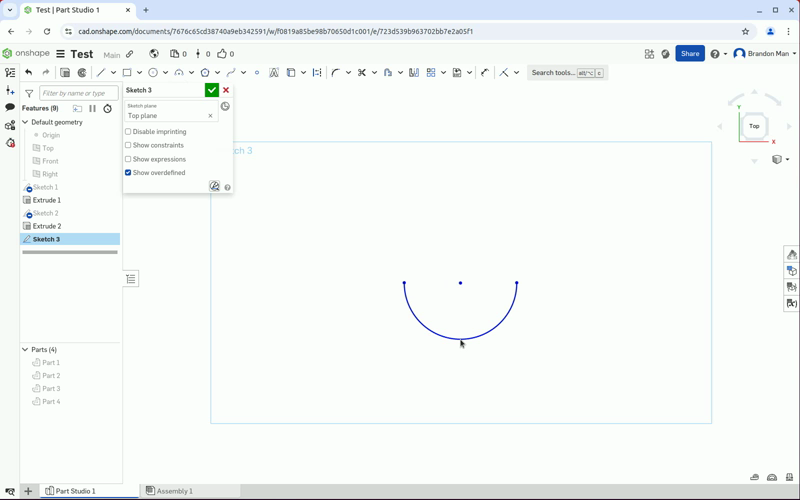
key(l)
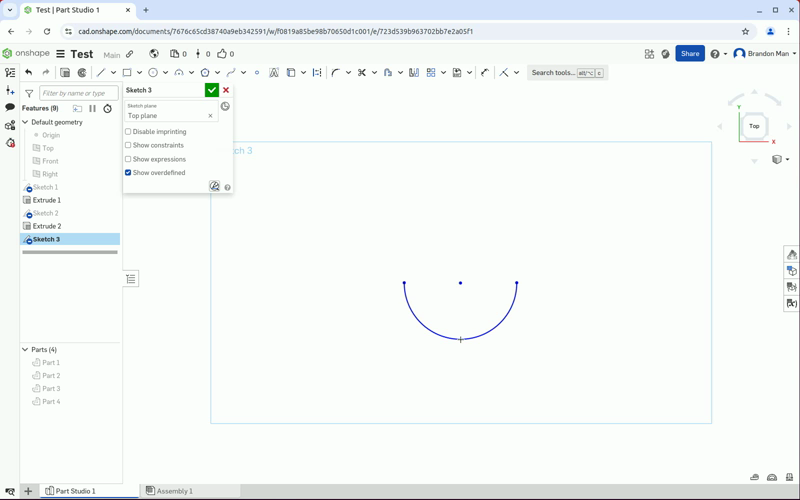
mouse_move(516, 282)
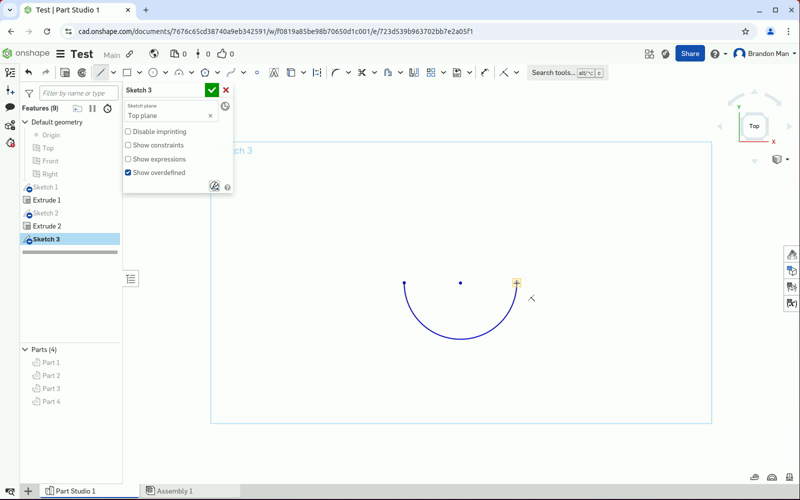
click(516, 282)
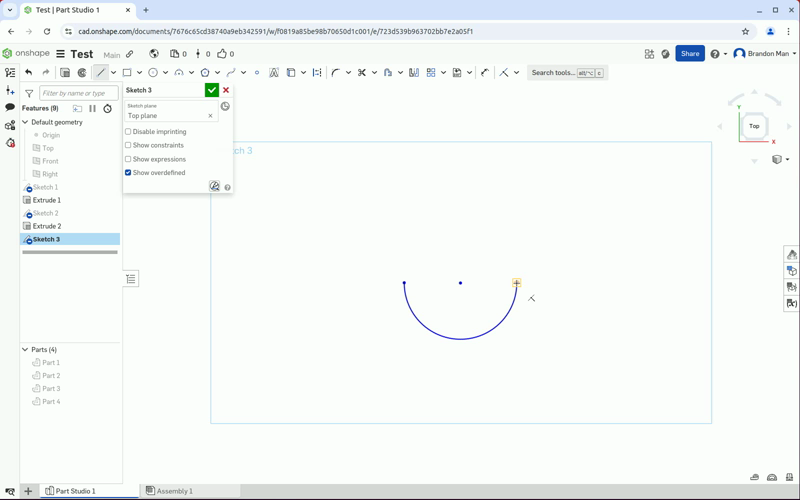
key_down(shift)
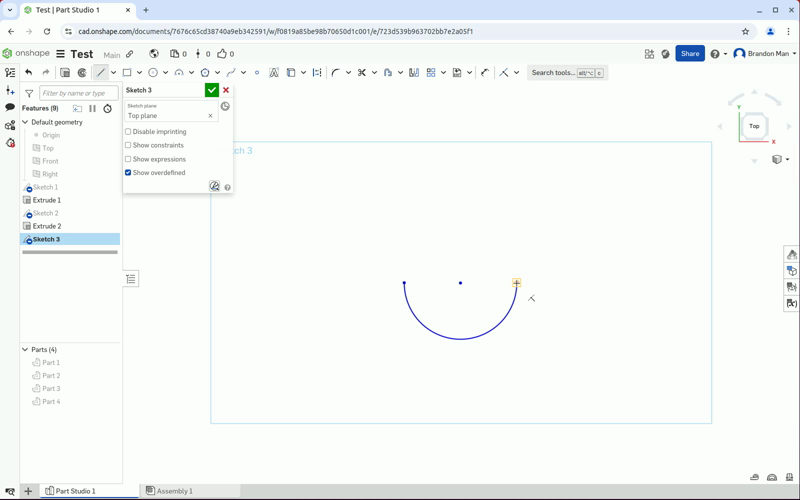
mouse_move(546, 282)
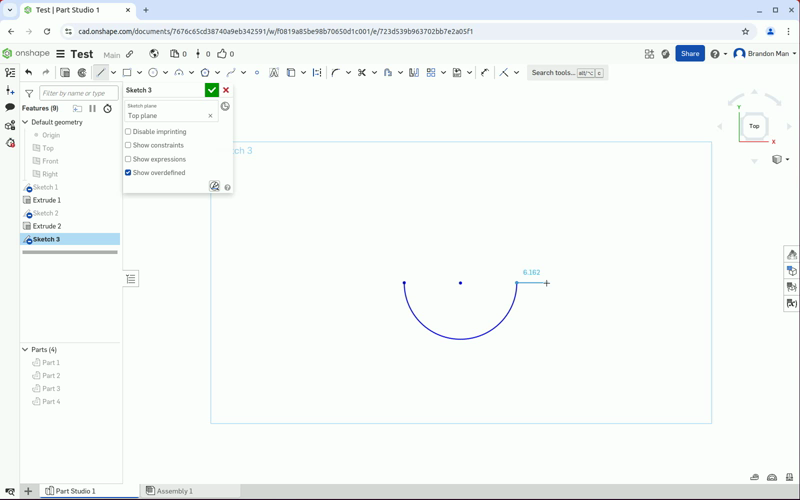
mouse_move(498, 282)
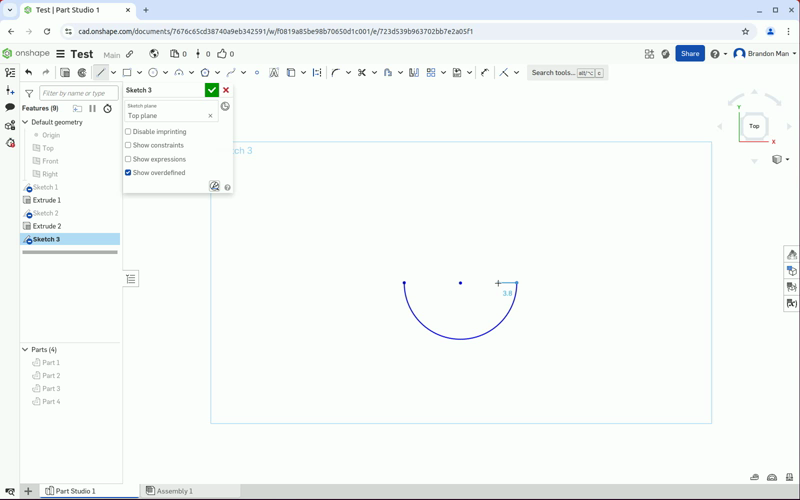
click(498, 282)
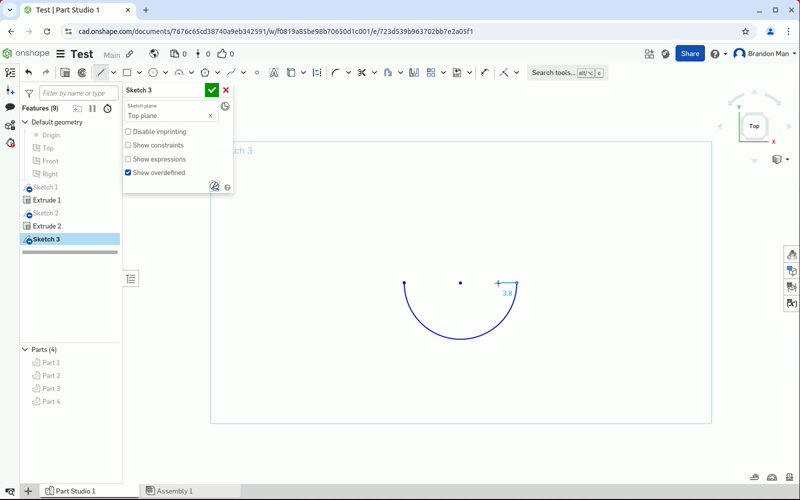
key_up(shift)
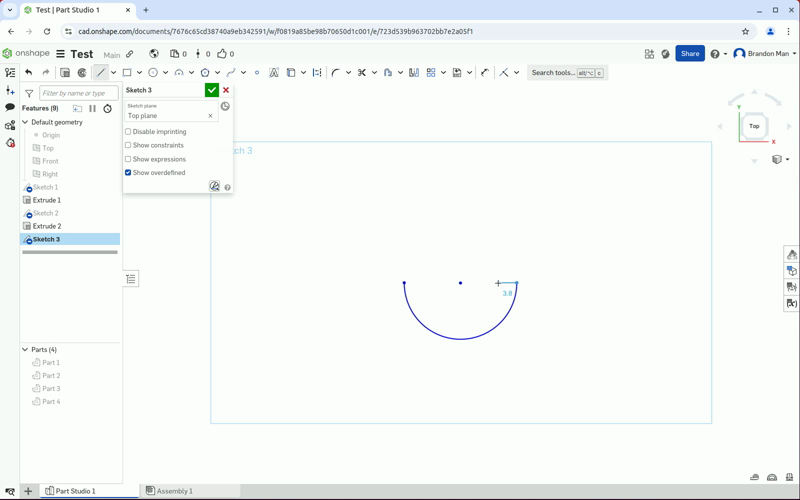
key(esc)
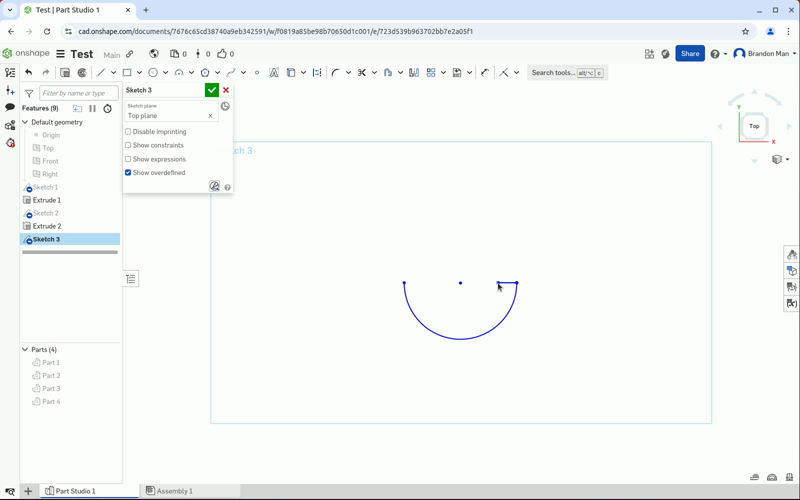
key(a)
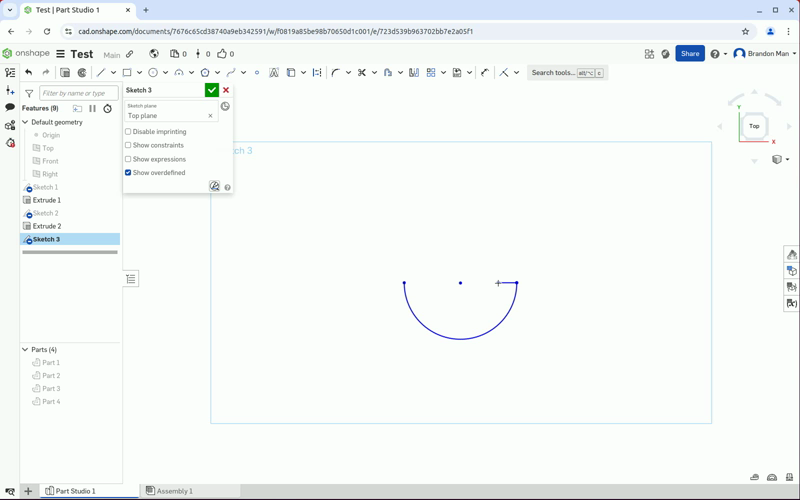
mouse_move(498, 282)
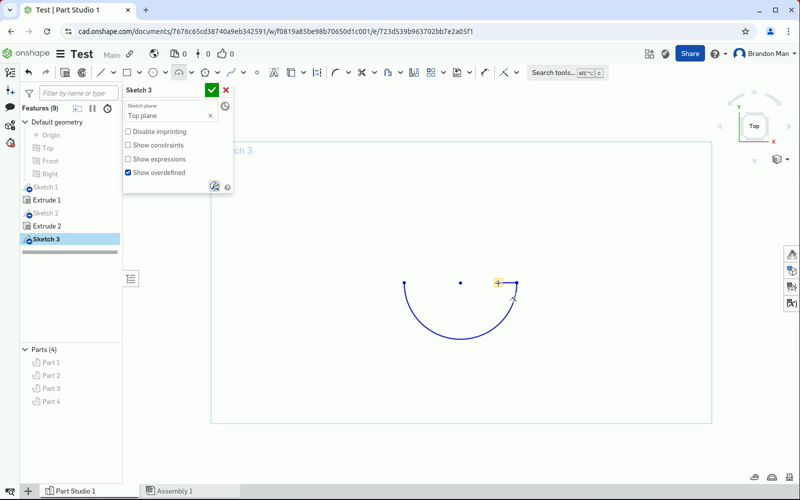
click(498, 282)
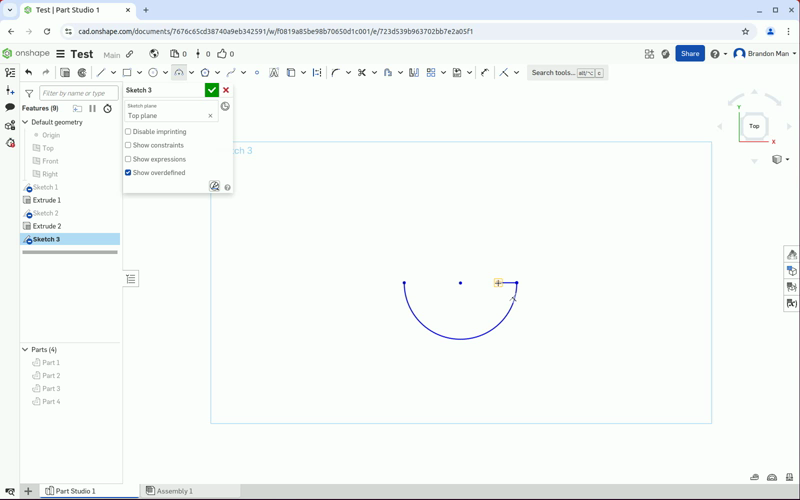
key_down(shift)
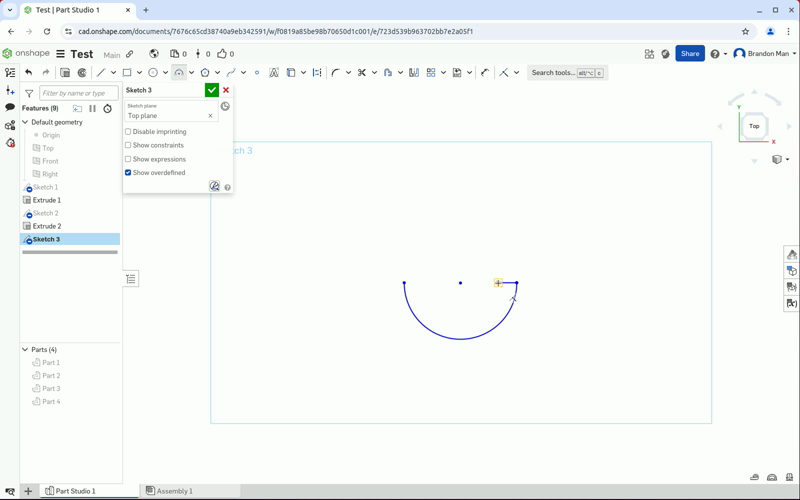
mouse_move(423, 282)
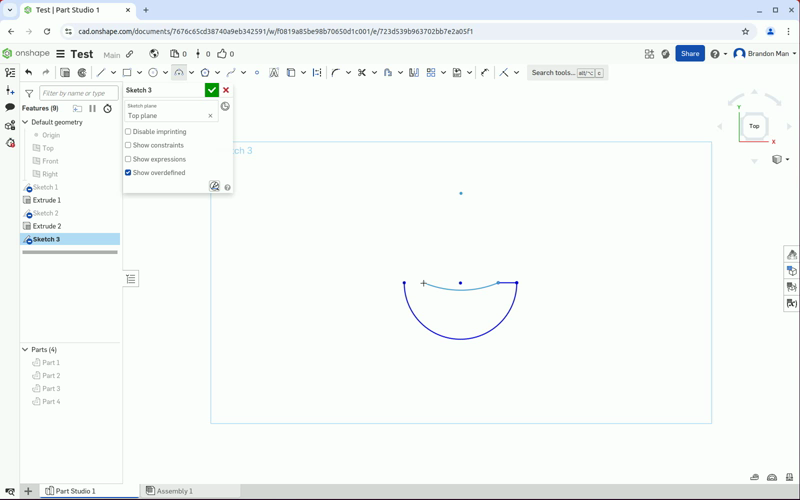
click(423, 282)
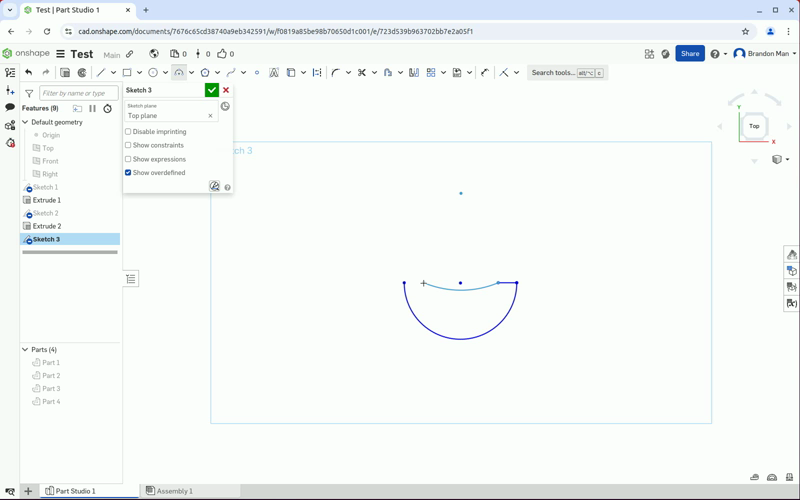
mouse_move(460, 320)
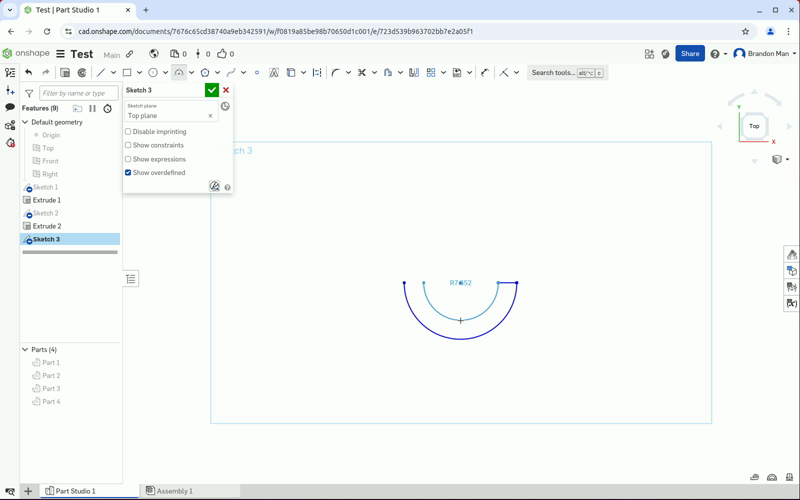
click(460, 320)
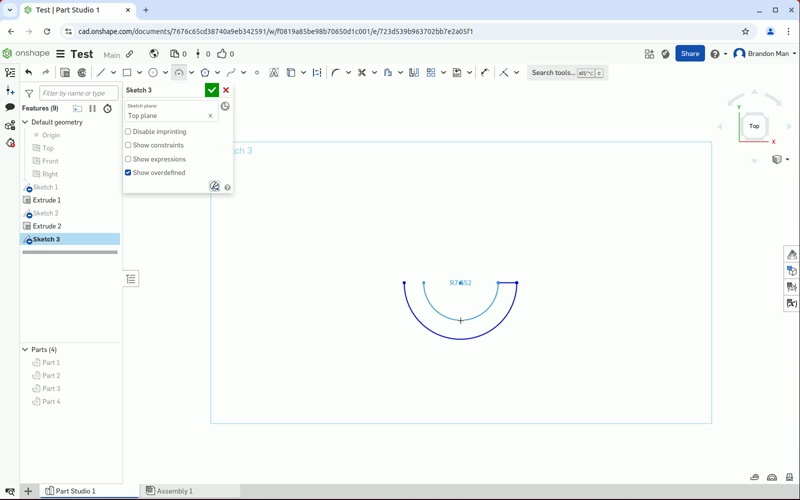
key_up(shift)
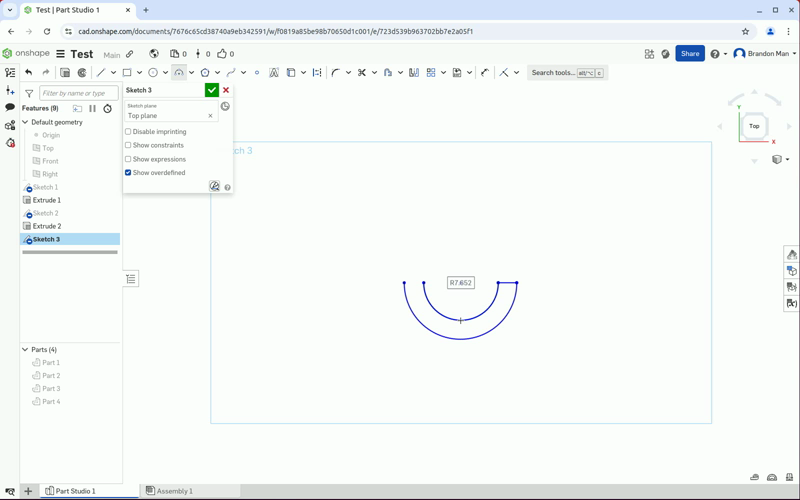
key(esc)
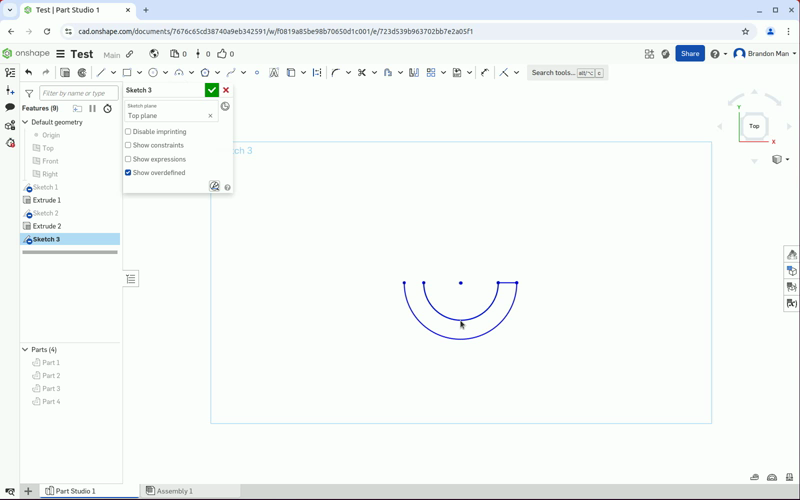
key(l)
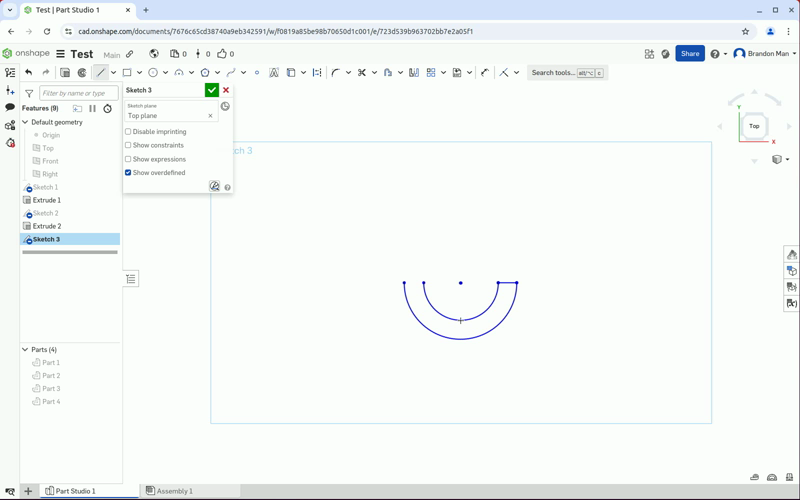
mouse_move(423, 282)
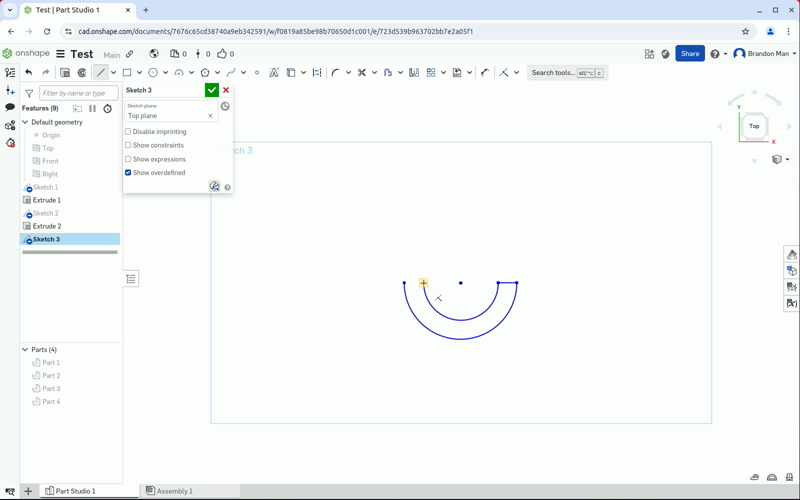
click(423, 282)
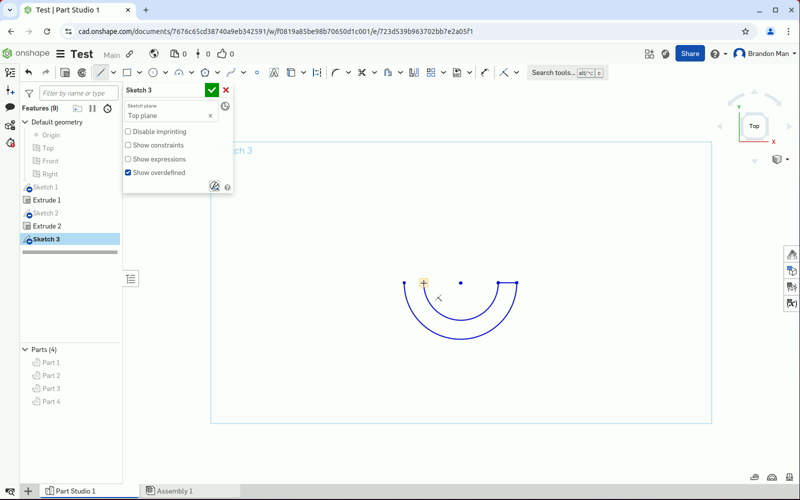
mouse_move(453, 282)
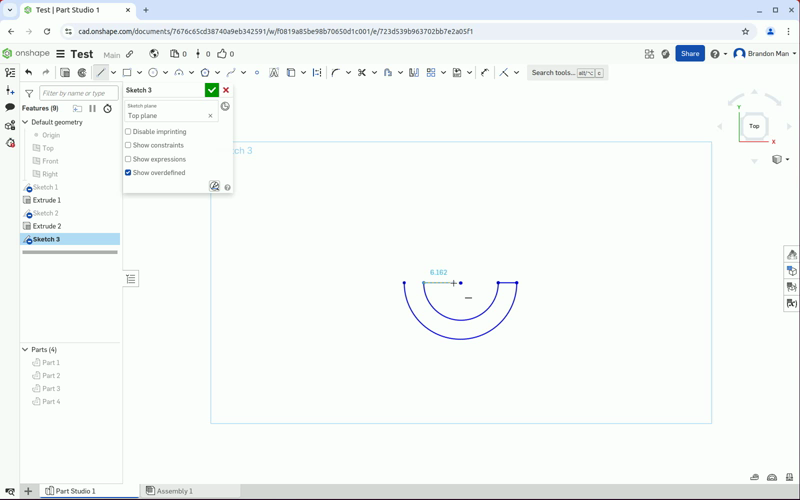
key_down(shift)
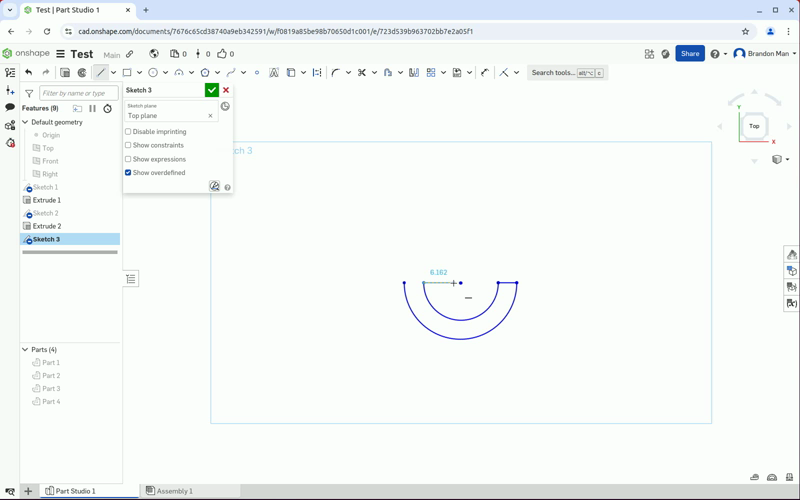
mouse_move(404, 282)
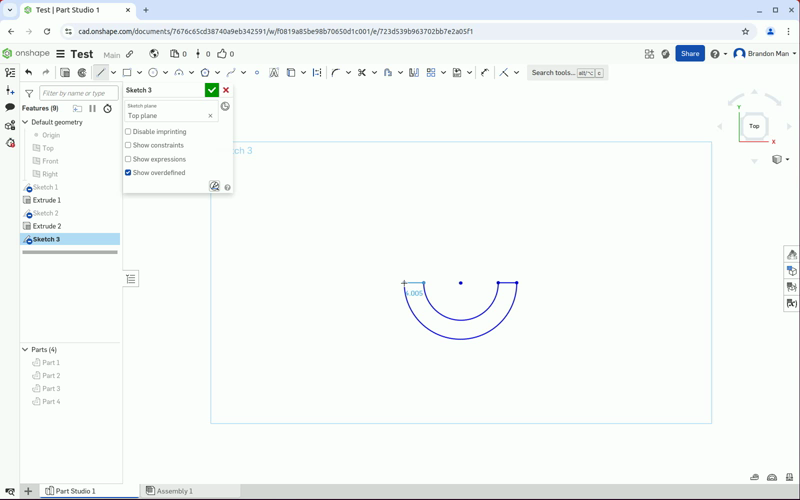
key_up(shift)
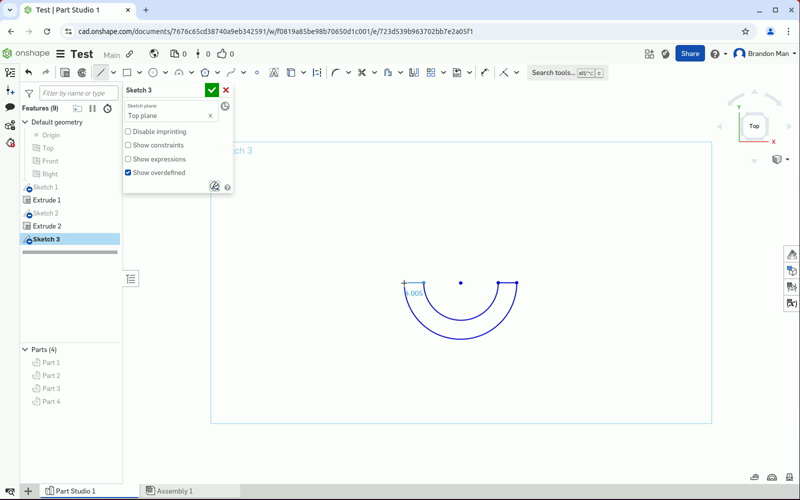
click(404, 282)
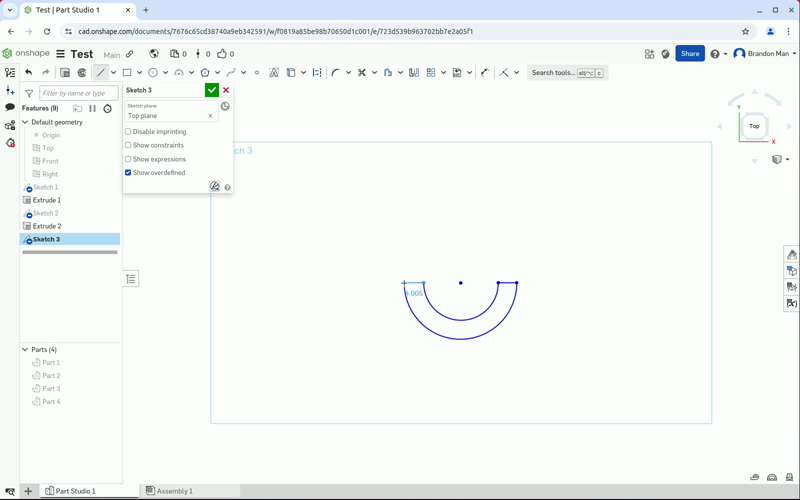
key(esc)
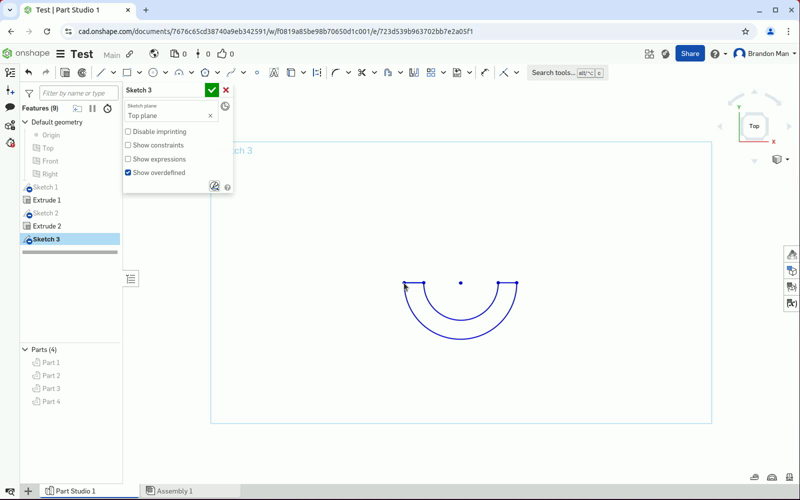
mouse_move(477, 306)
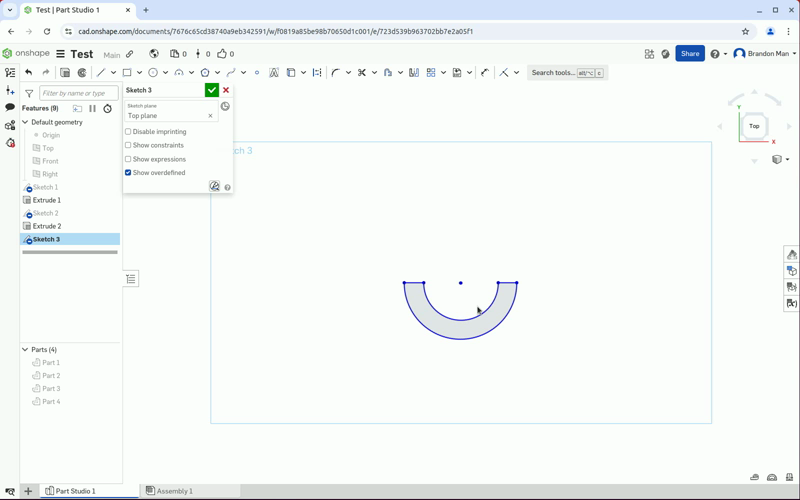
scroll(6)
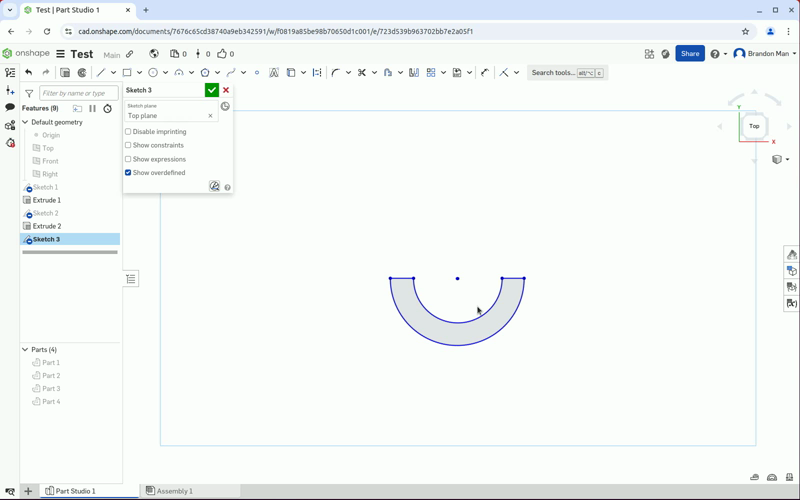
scroll(6)
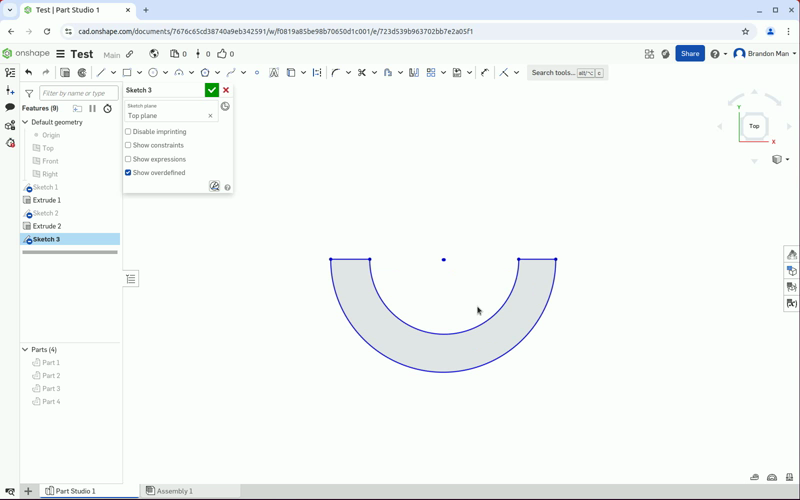
scroll(6)
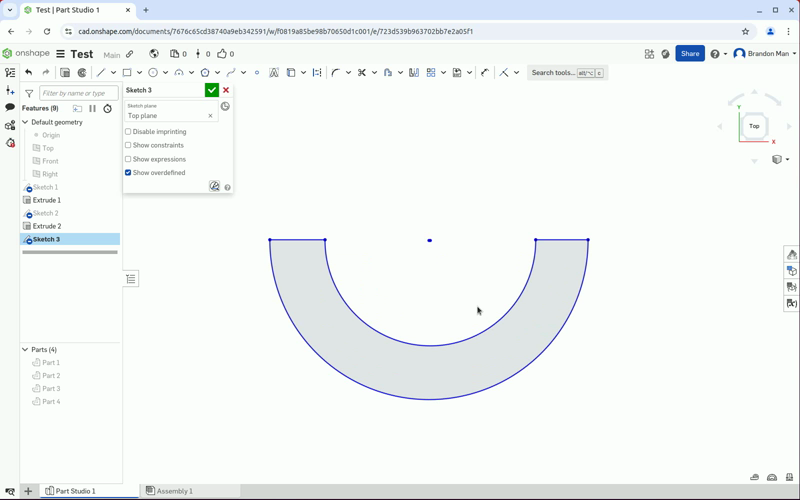
scroll(6)
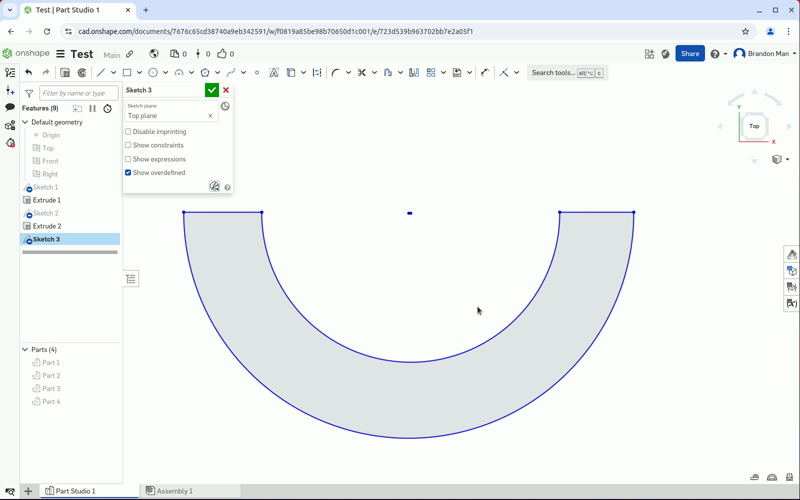
scroll(6)
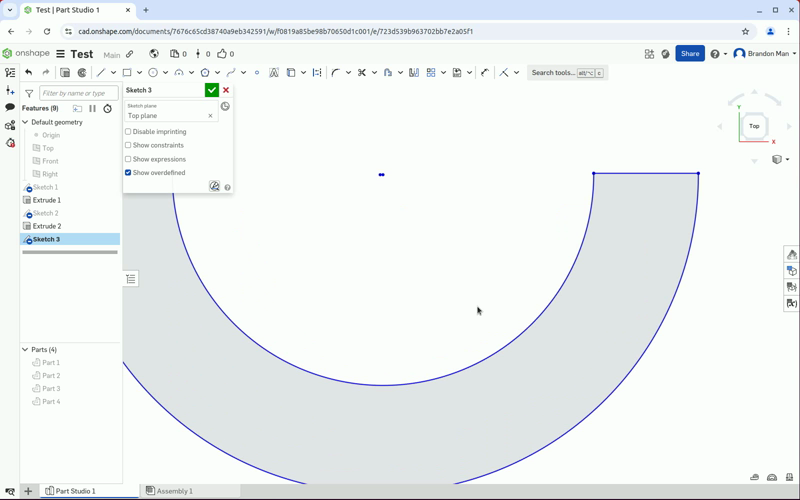
scroll(6)
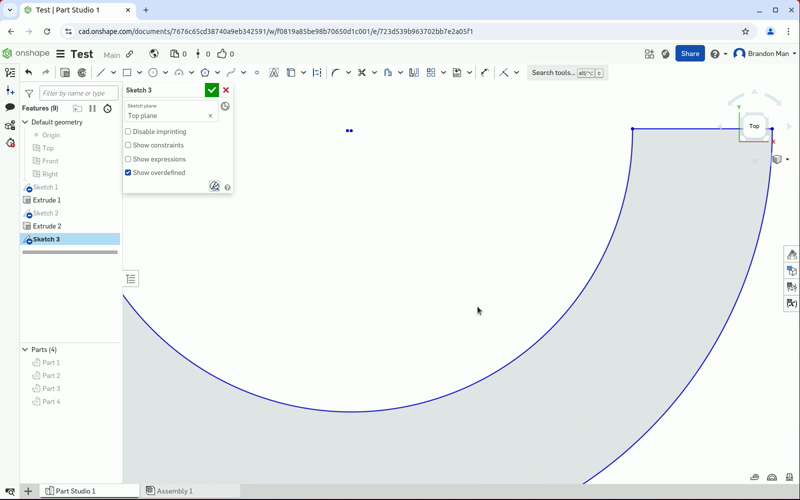
scroll(6)
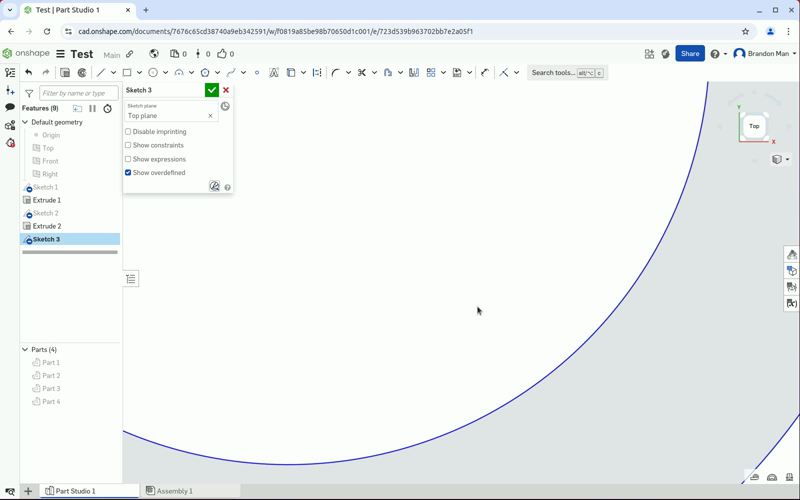
click(477, 306)
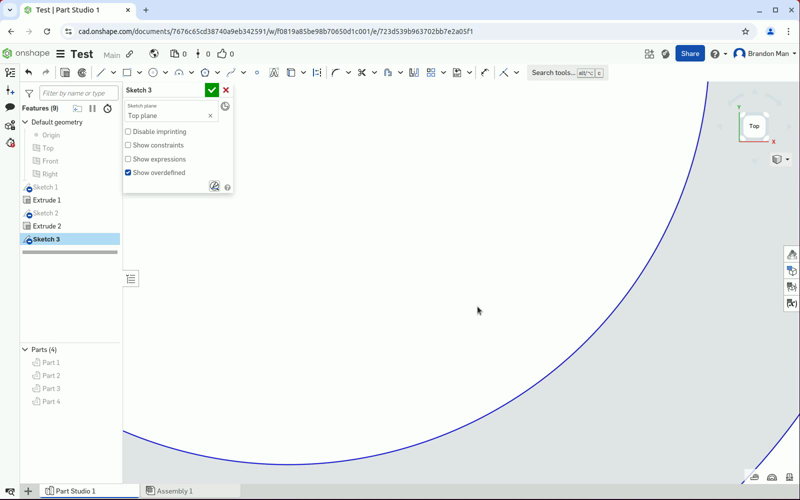
scroll(-6)
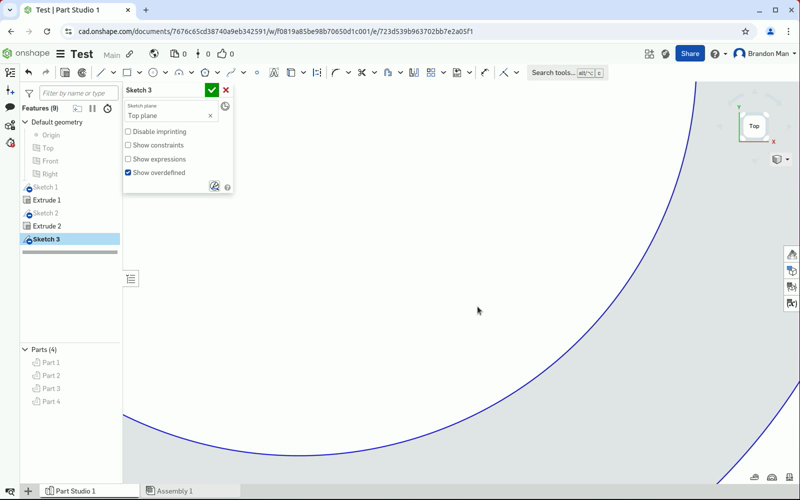
scroll(-6)
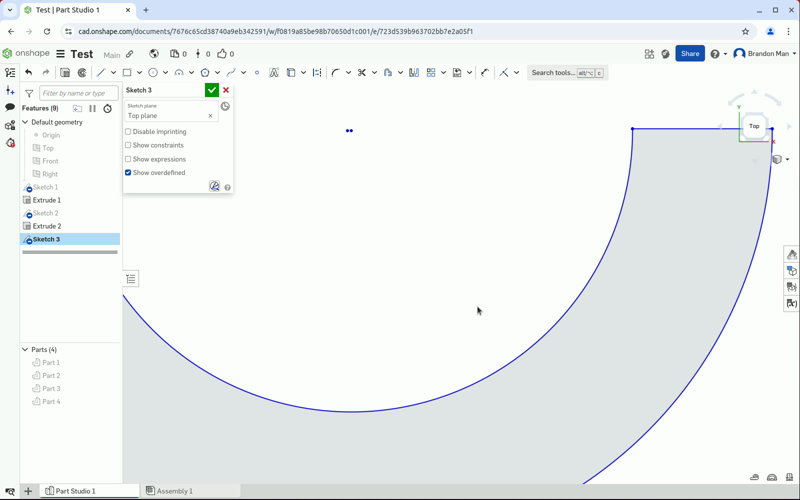
scroll(-6)
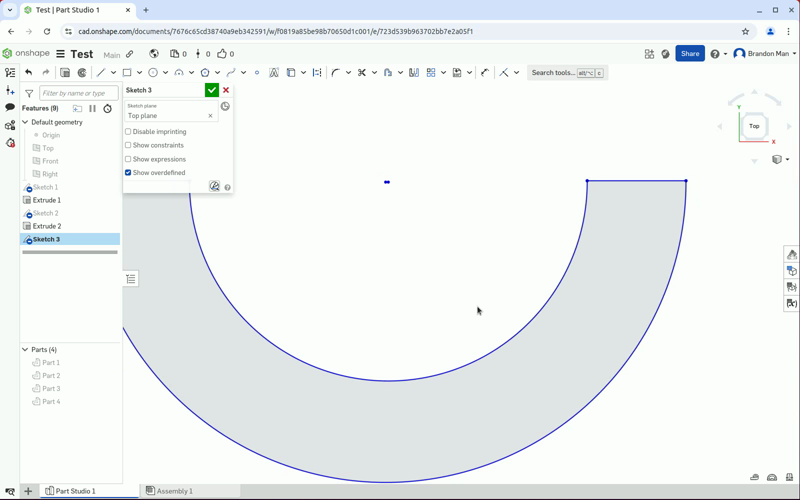
scroll(-6)
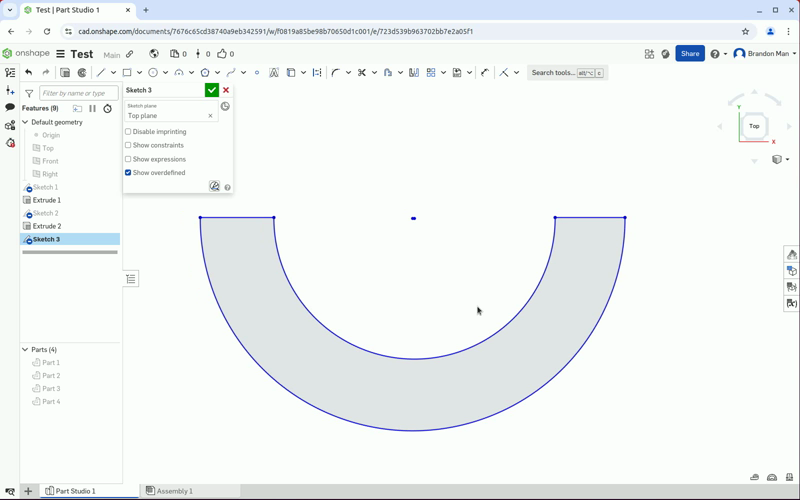
scroll(-6)
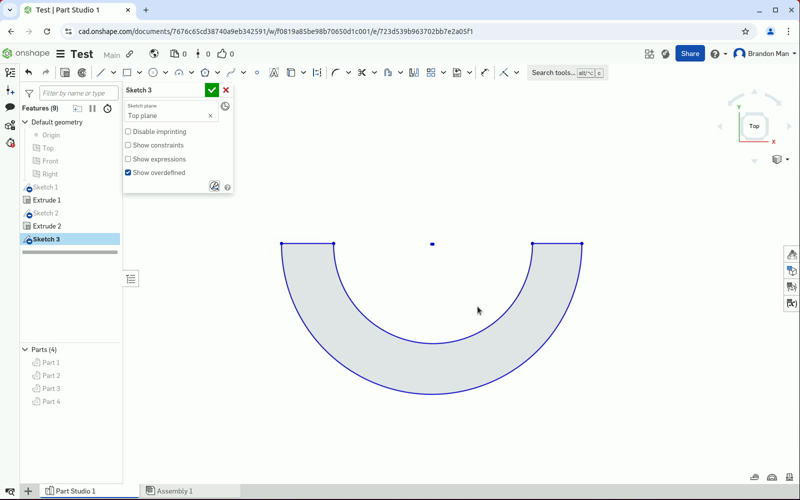
scroll(-6)
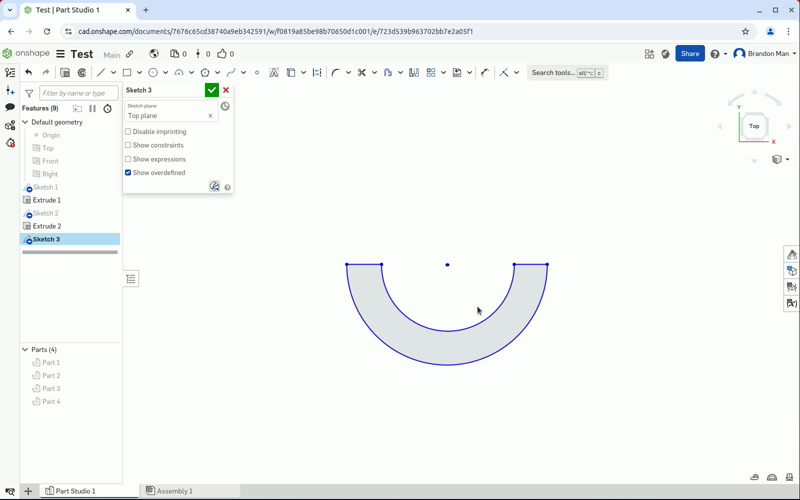
scroll(-6)
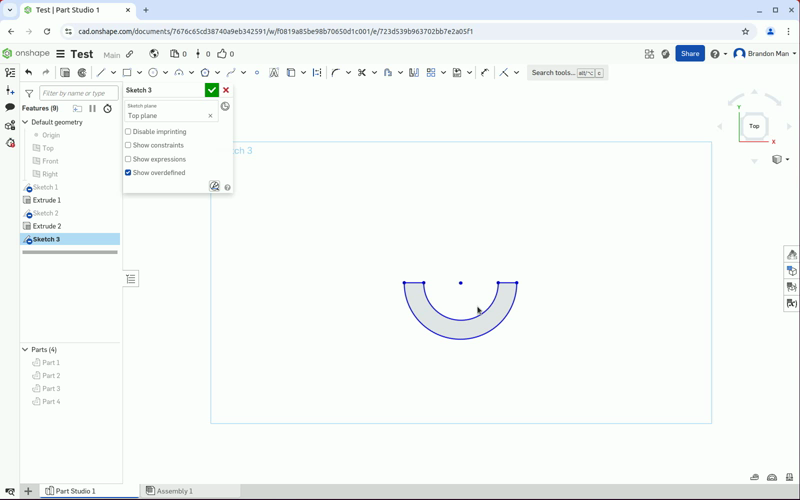
mouse_move(73, 352)
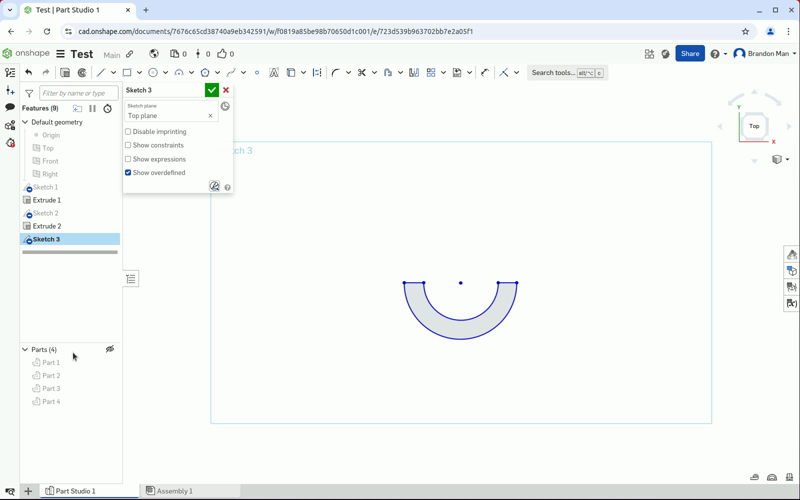
key(shift+y)
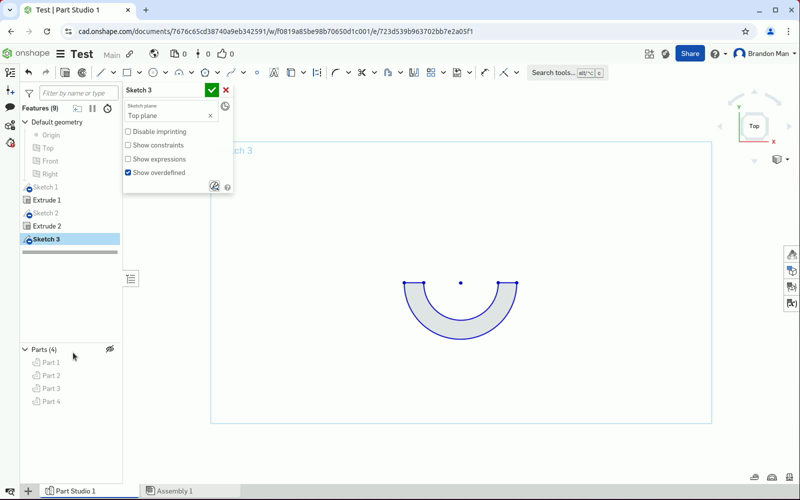
key(shift+e)
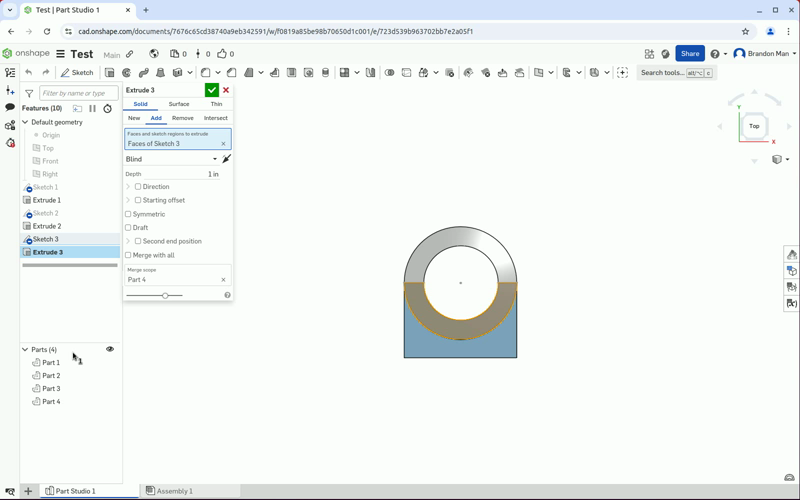
mouse_move(143, 106)
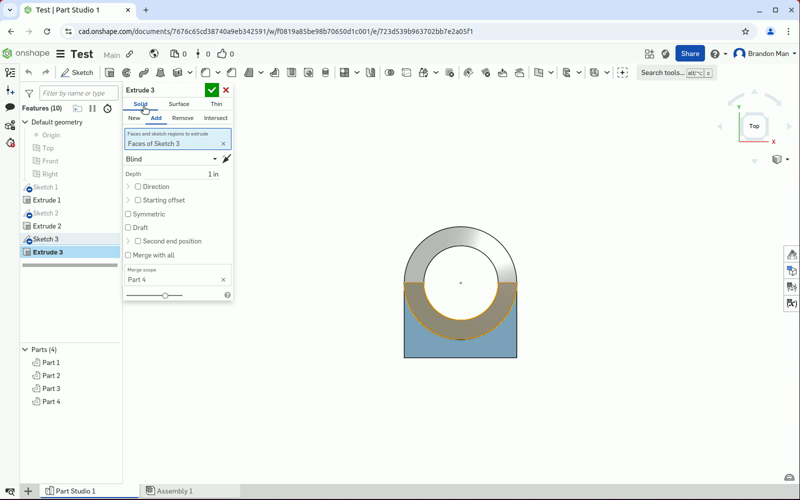
click(143, 106)
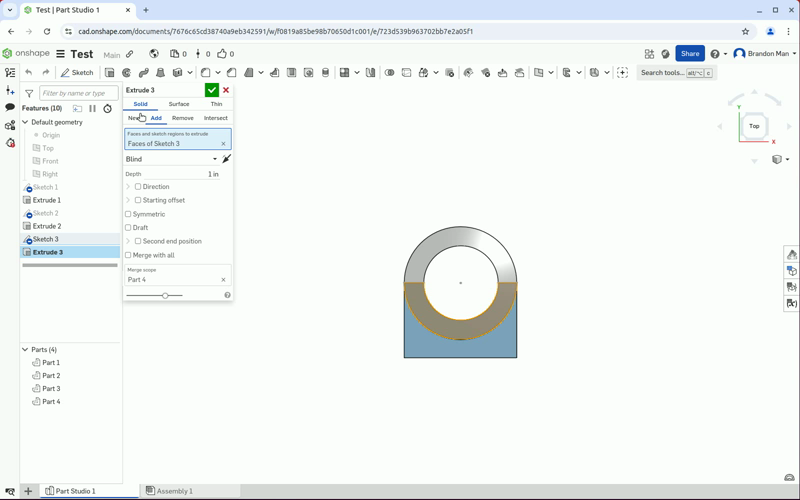
mouse_move(137, 120)
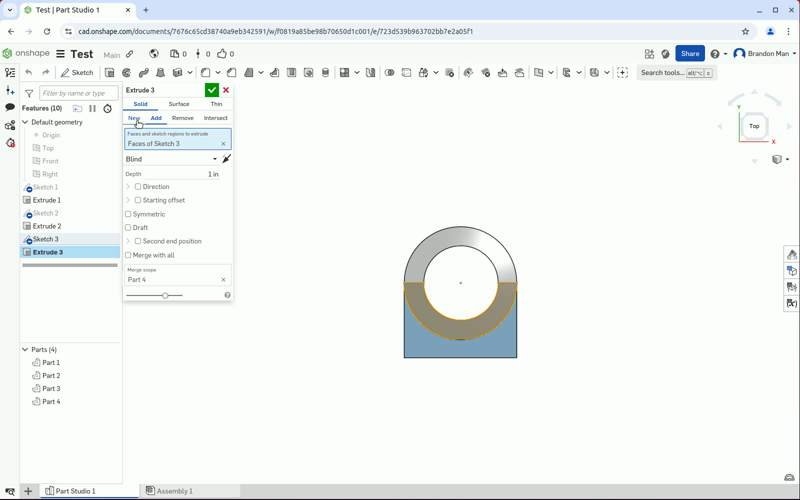
click(137, 120)
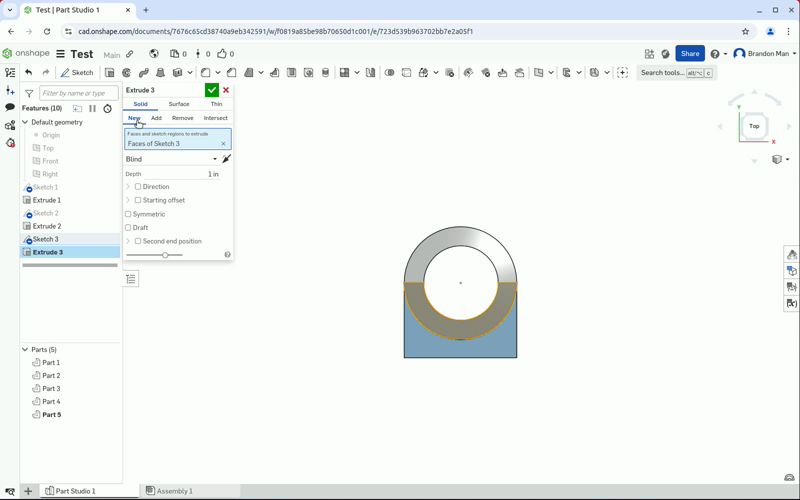
key(tab, 4)
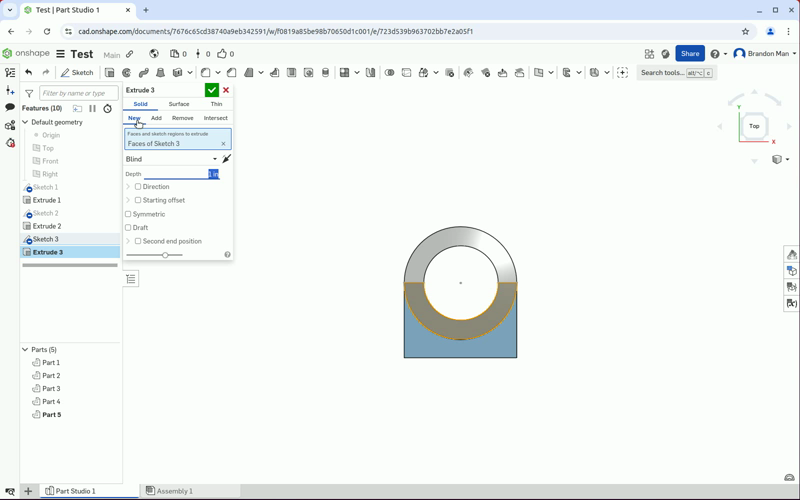
text(46.216)
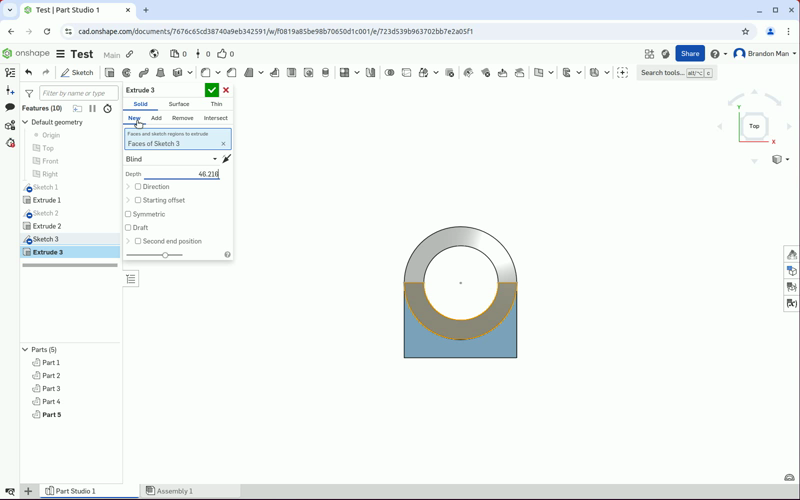
key(tab, 3)
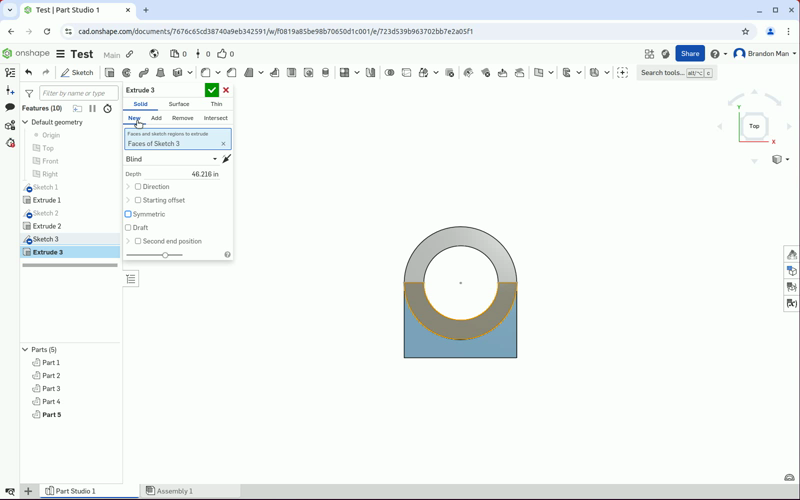
key(space)
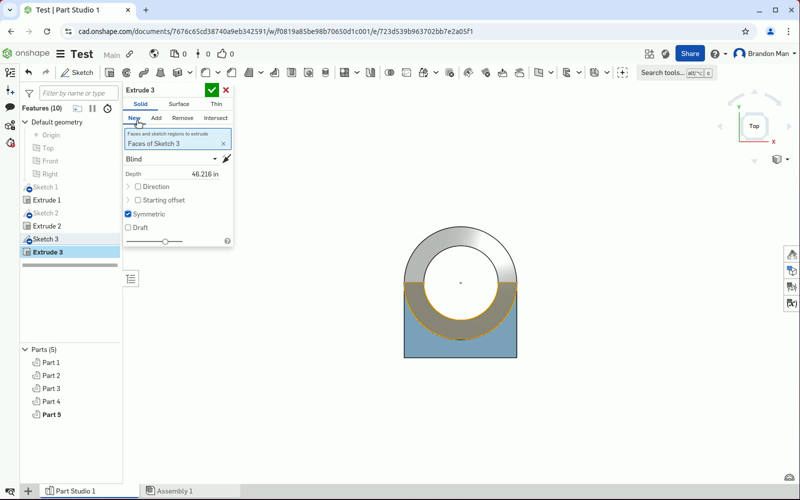
key(enter)
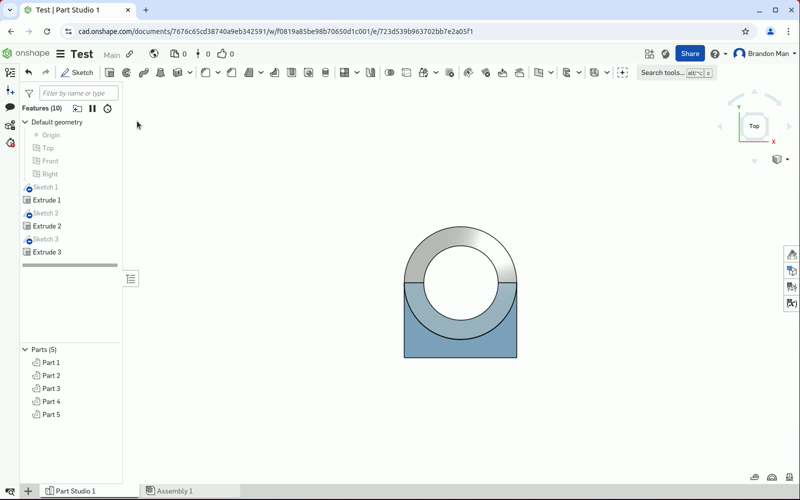
key(shift+h)
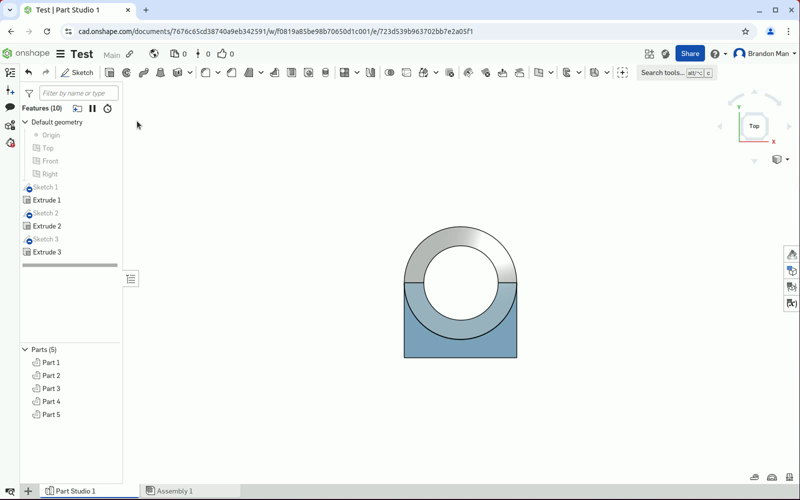
key(shift+h)
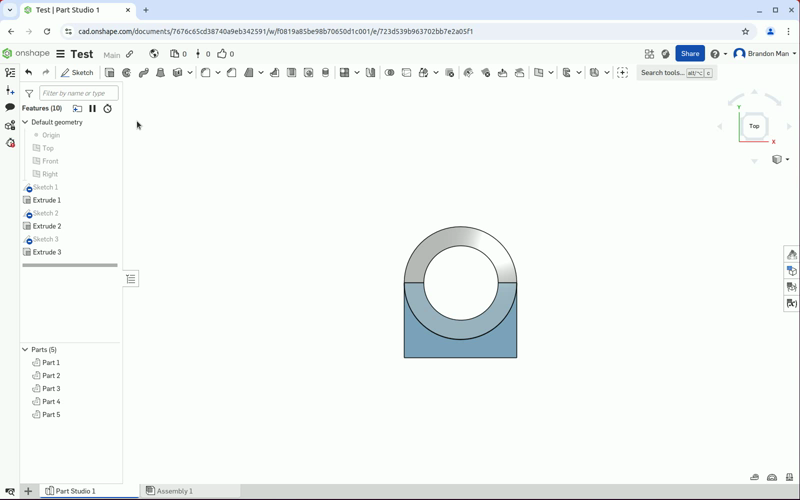
mouse_move(73, 189)
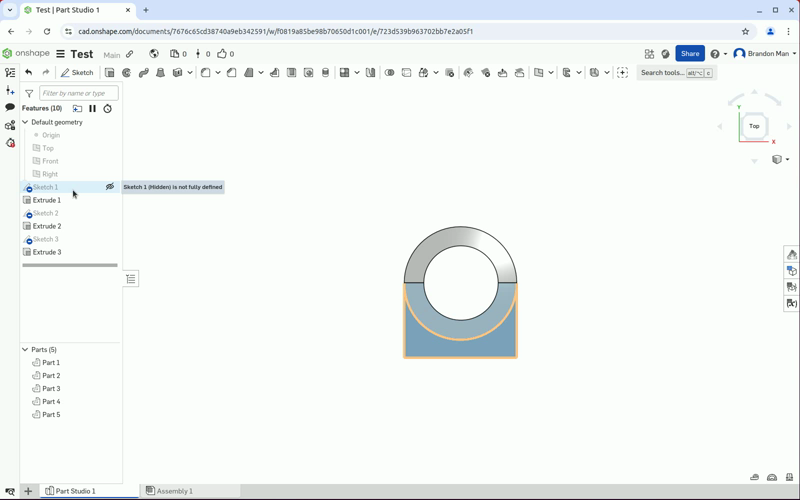
click(73, 189)
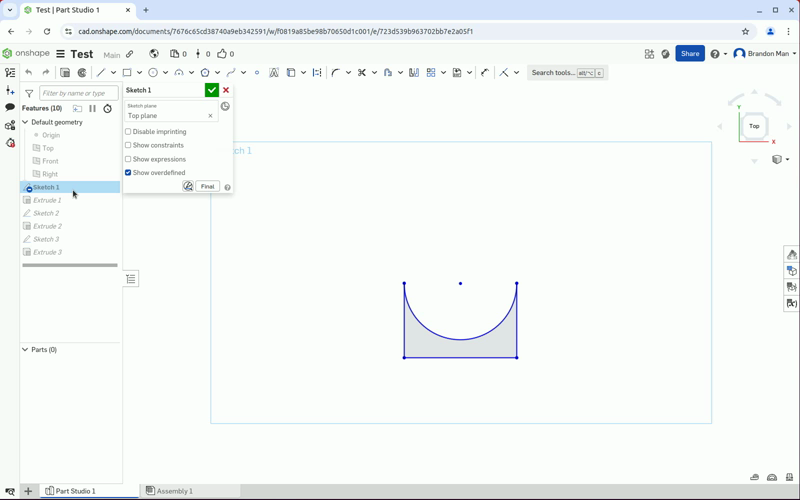
mouse_move(229, 92)
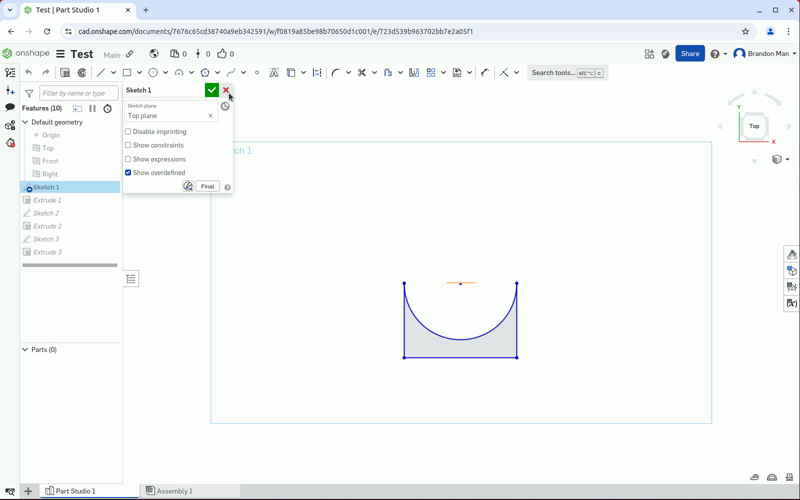
click(229, 92)
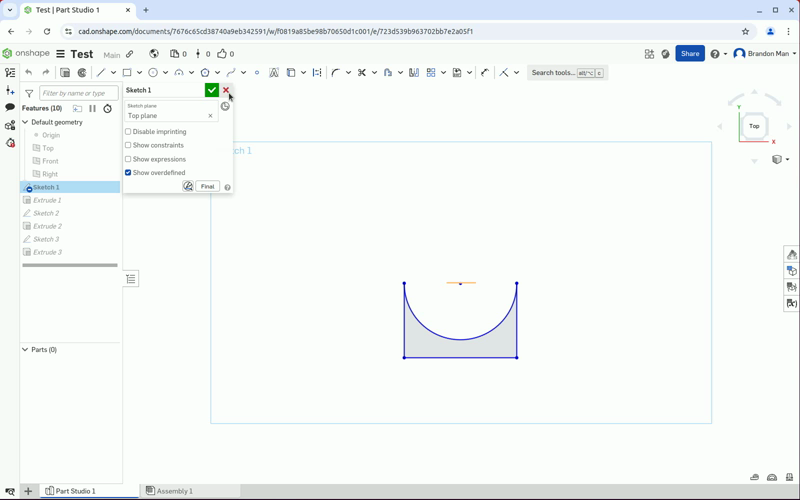
key(shift+s)
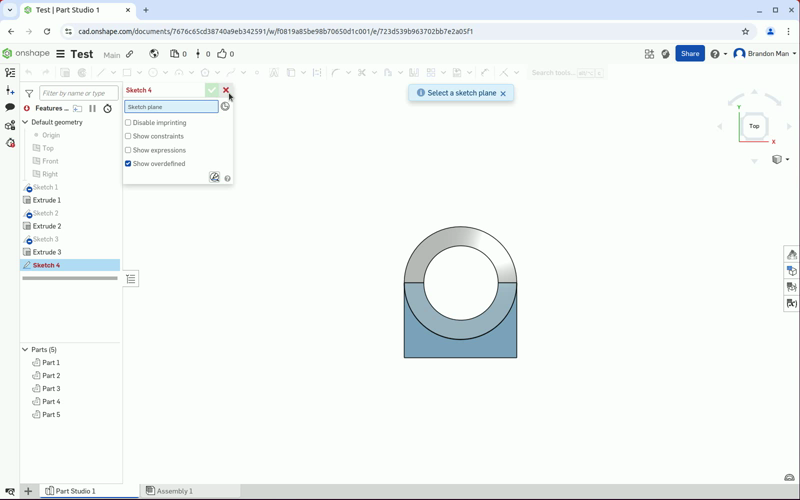
mouse_move(73, 150)
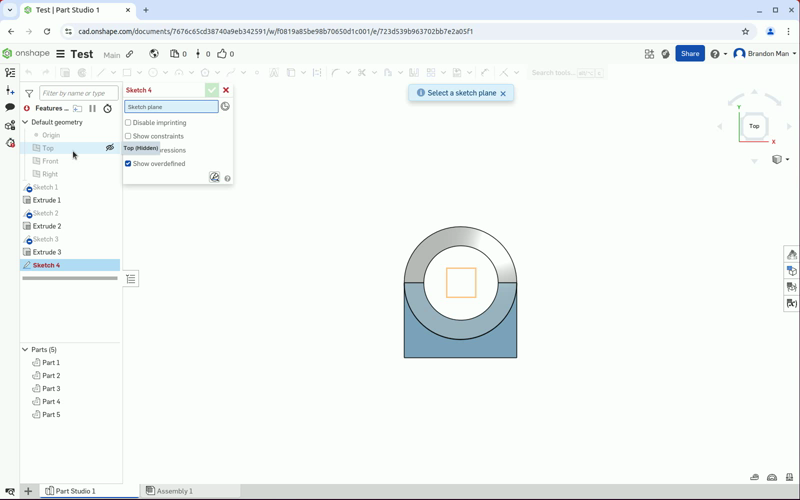
click(73, 150)
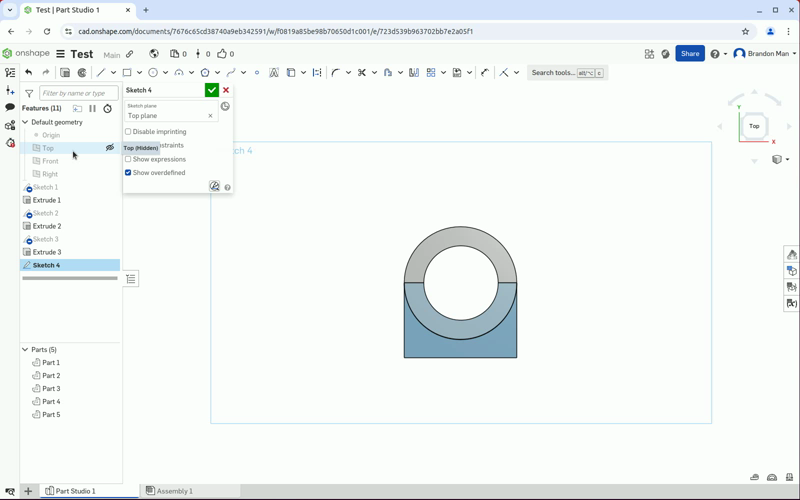
mouse_move(73, 352)
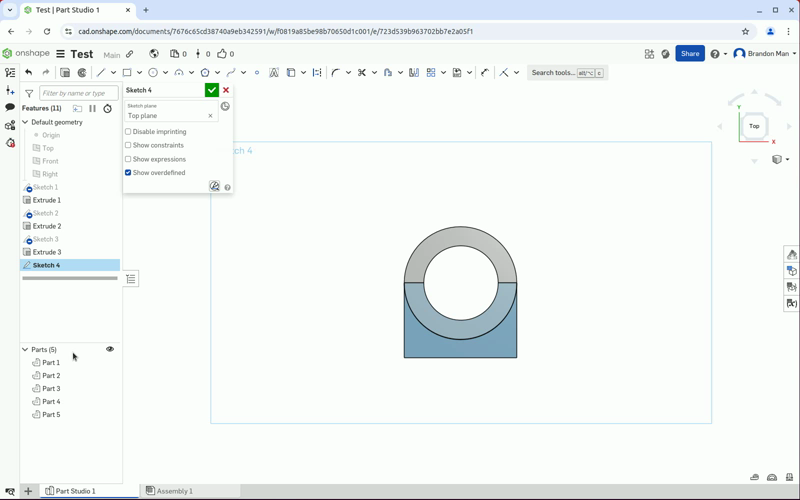
key(y)
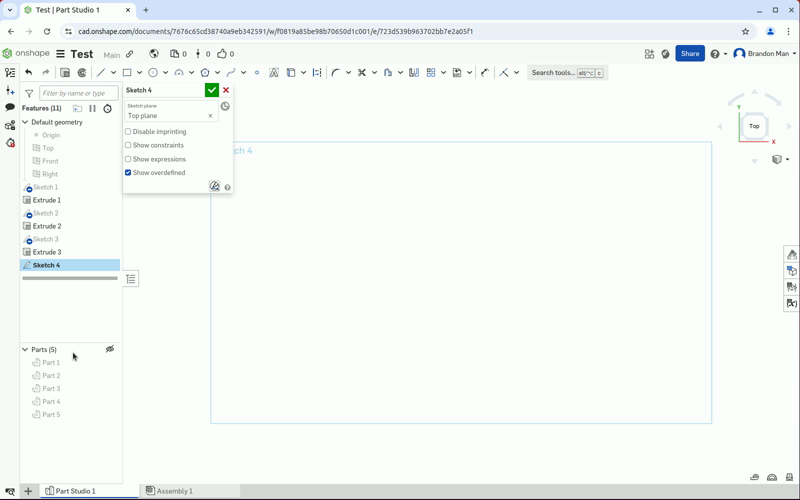
key(l)
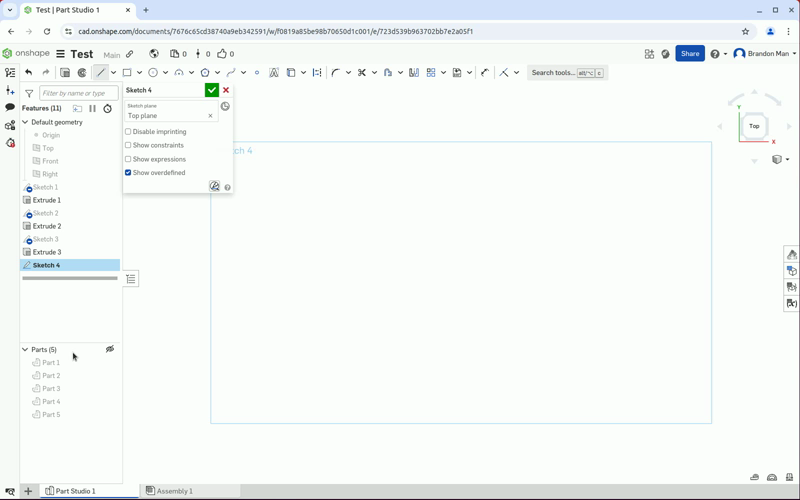
key_down(shift)
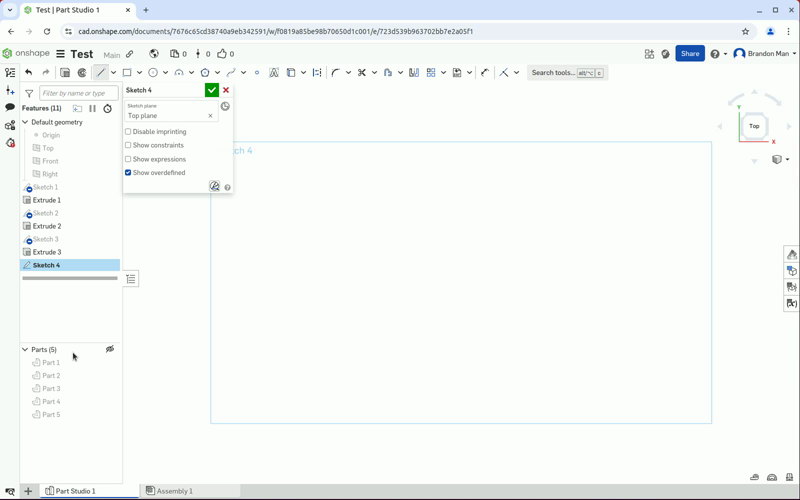
mouse_move(404, 357)
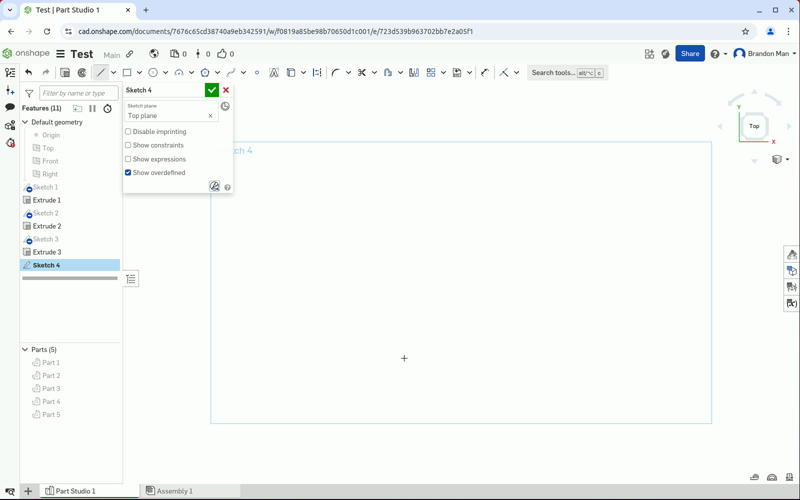
click(404, 357)
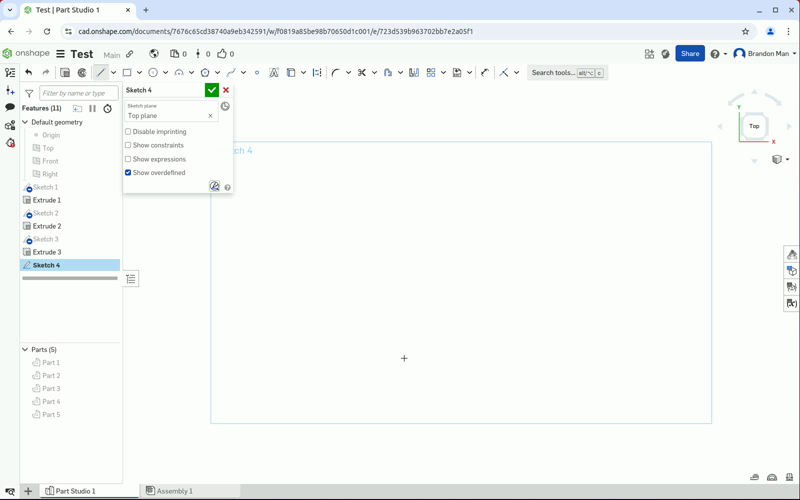
key_up(shift)
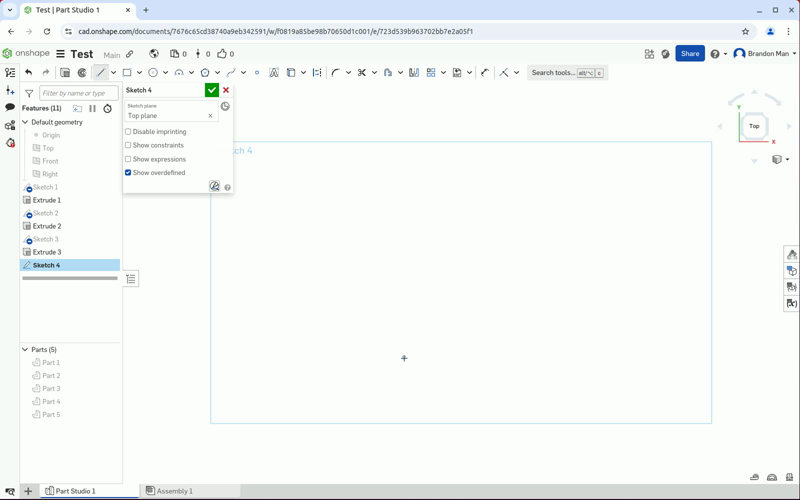
key_down(shift)
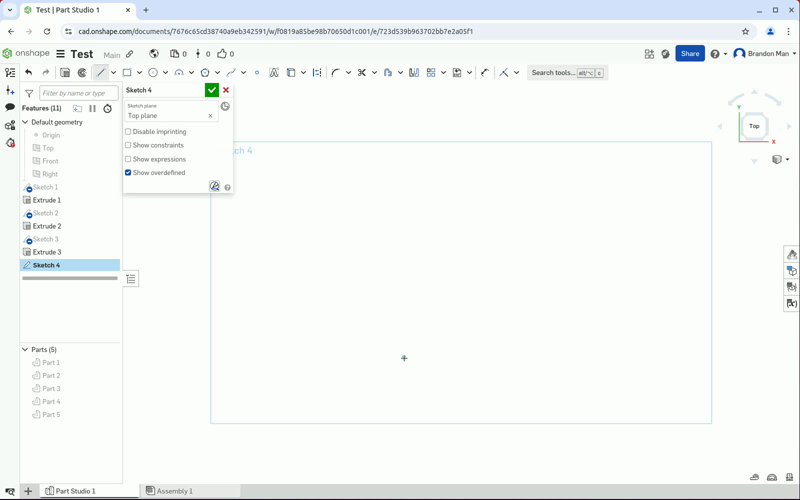
mouse_move(516, 357)
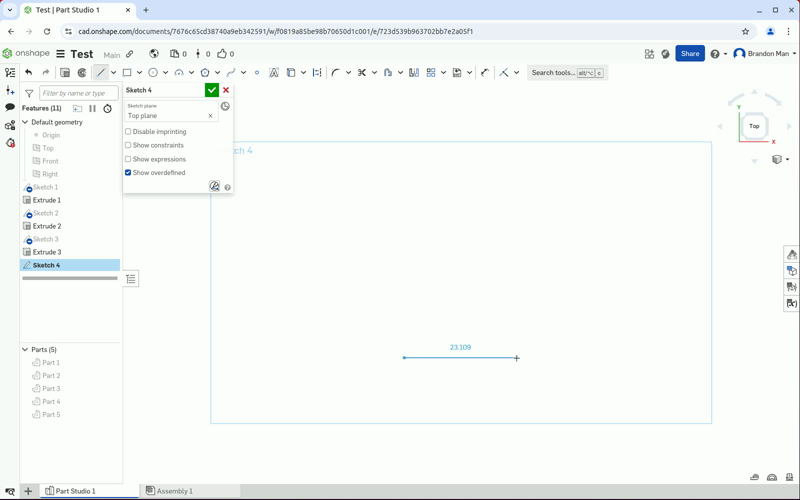
click(516, 357)
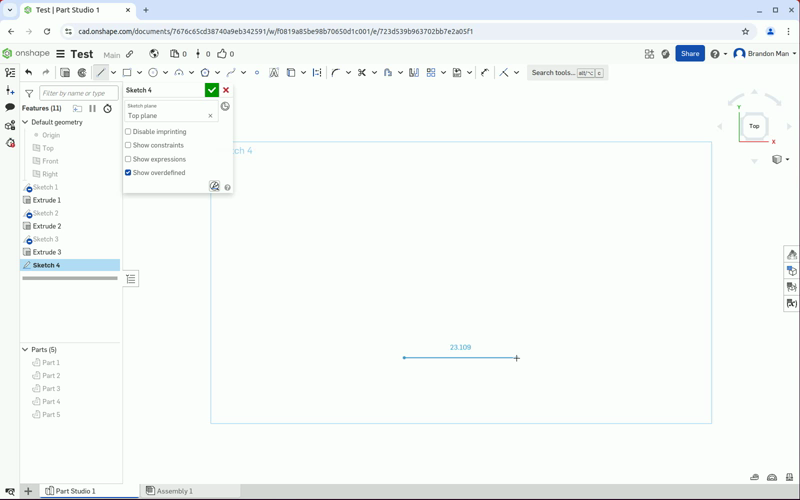
key_up(shift)
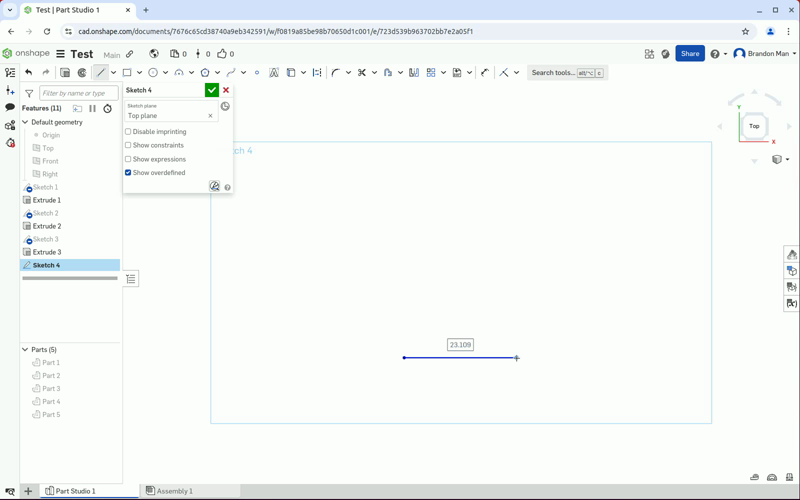
key_down(shift)
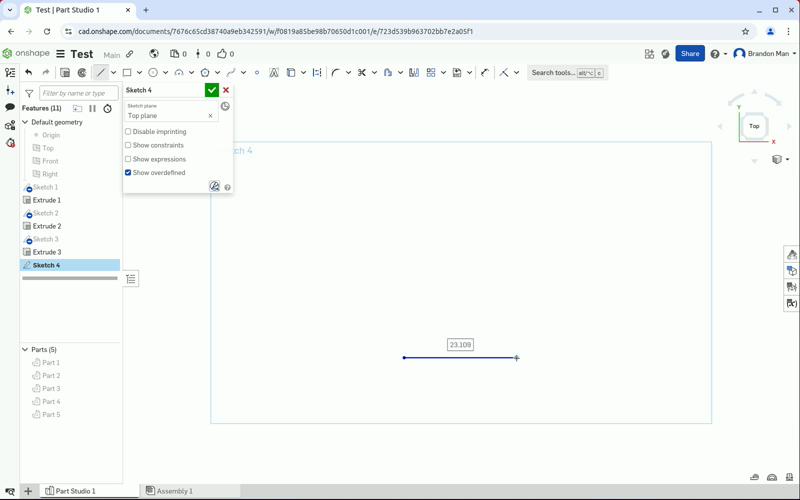
mouse_move(516, 283)
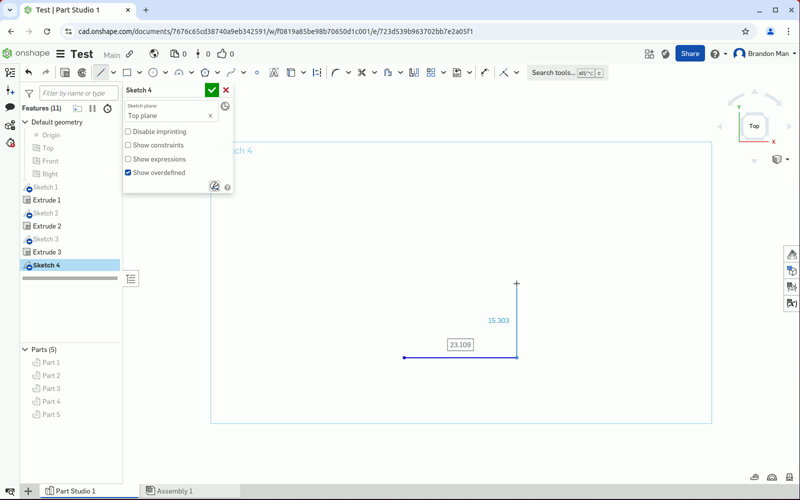
click(516, 283)
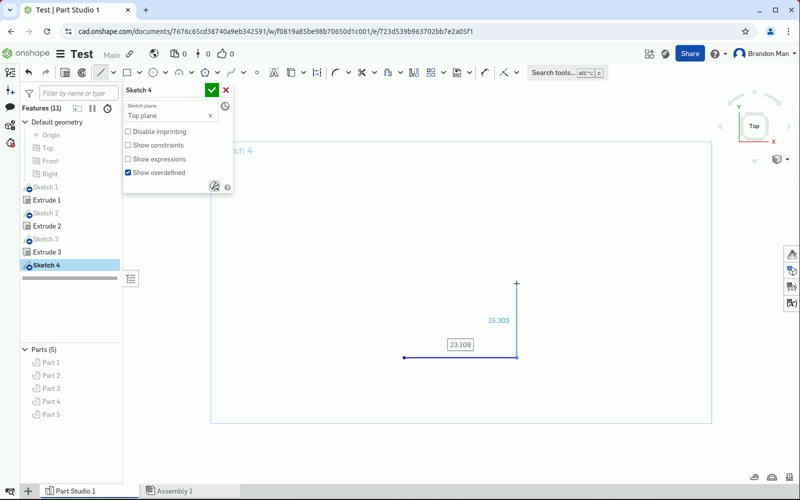
key_up(shift)
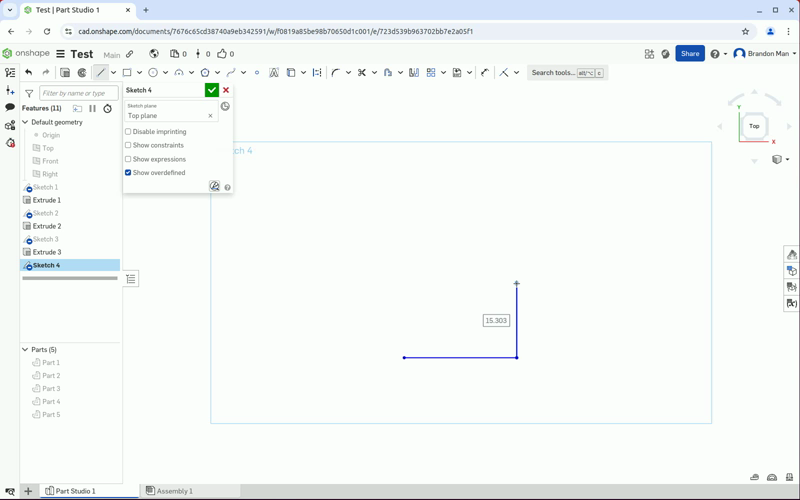
key(esc)
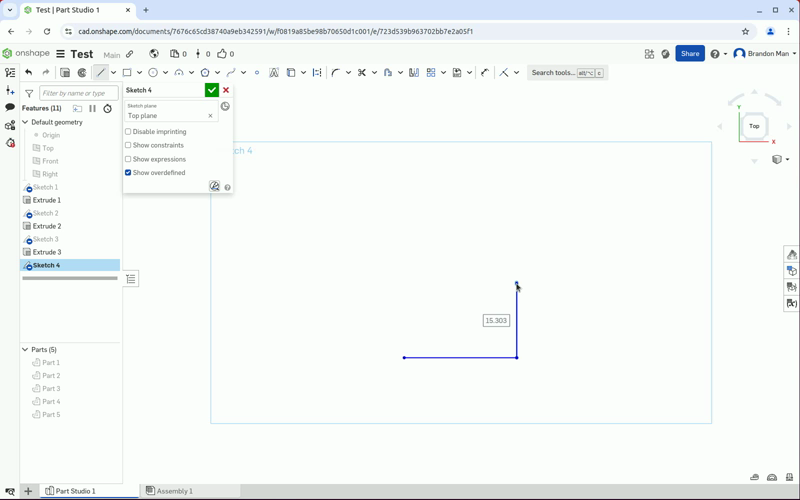
key(a)
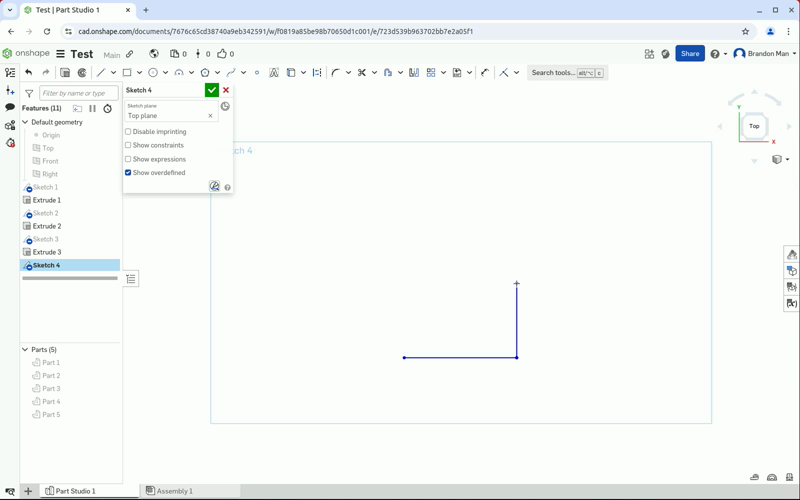
mouse_move(516, 283)
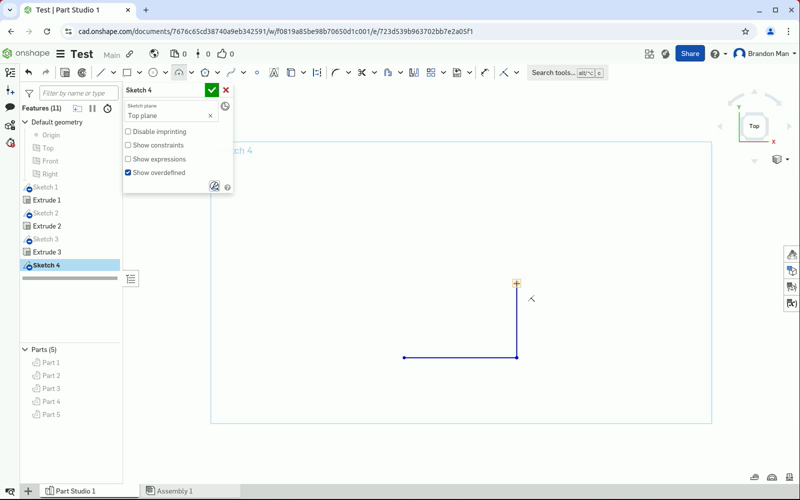
click(516, 283)
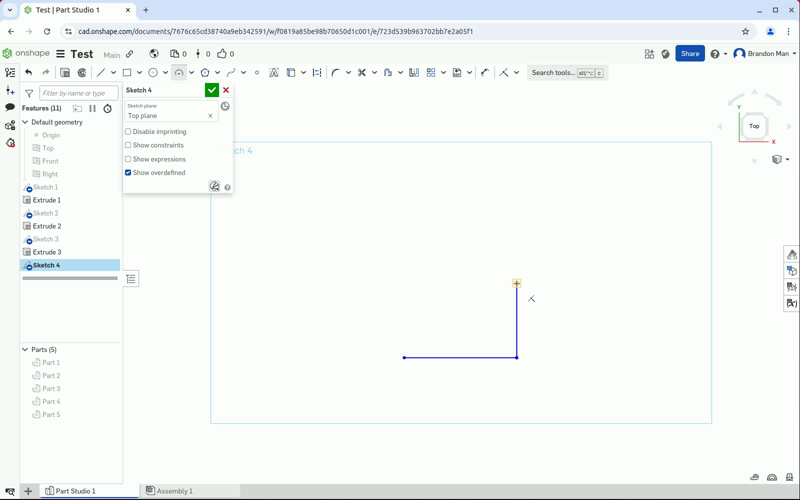
key_down(shift)
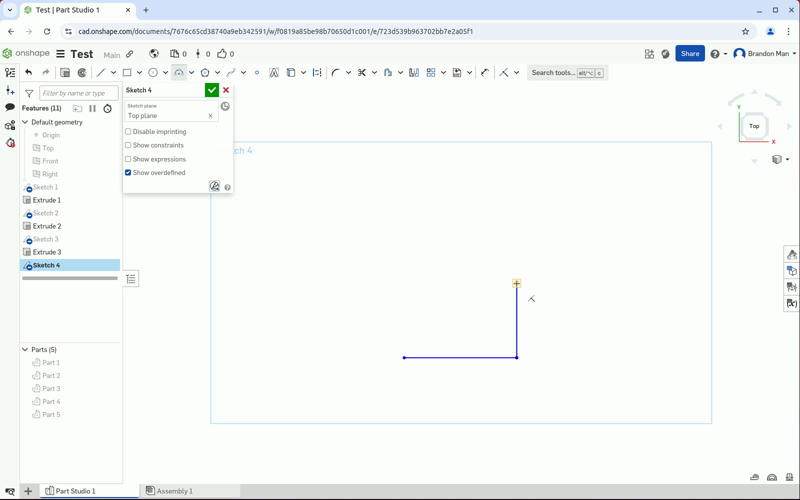
mouse_move(404, 283)
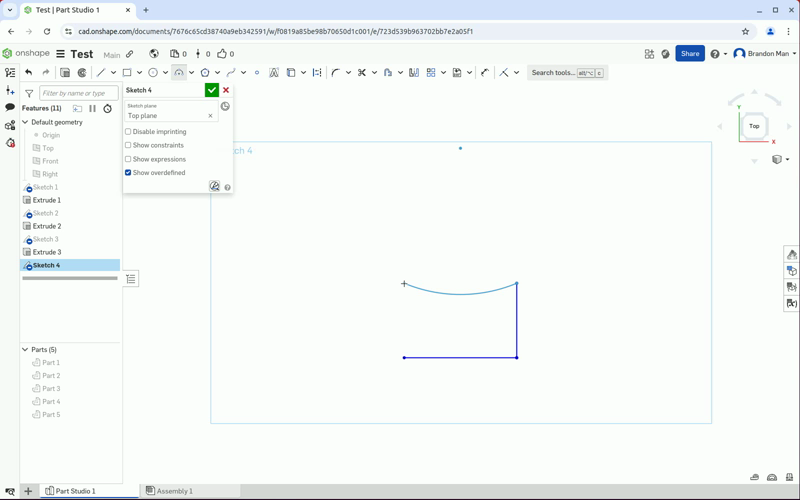
click(404, 283)
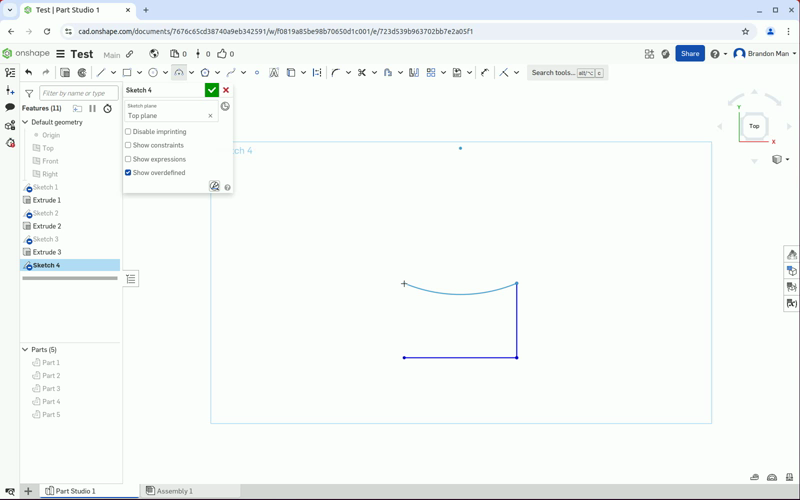
mouse_move(460, 339)
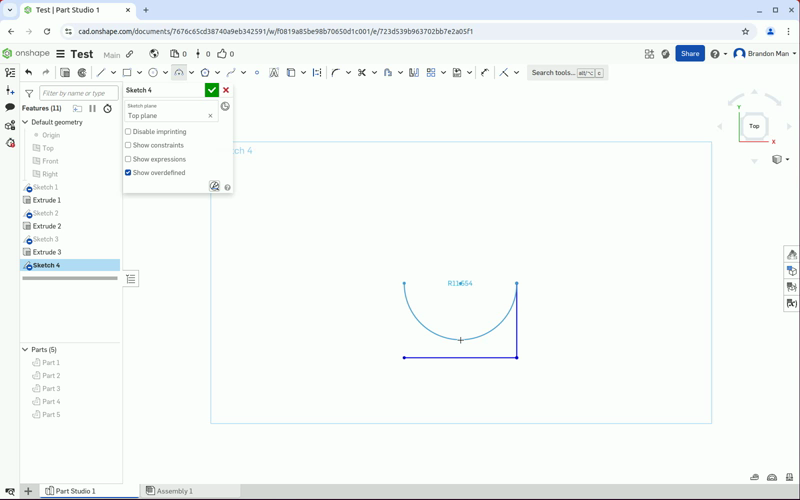
click(460, 339)
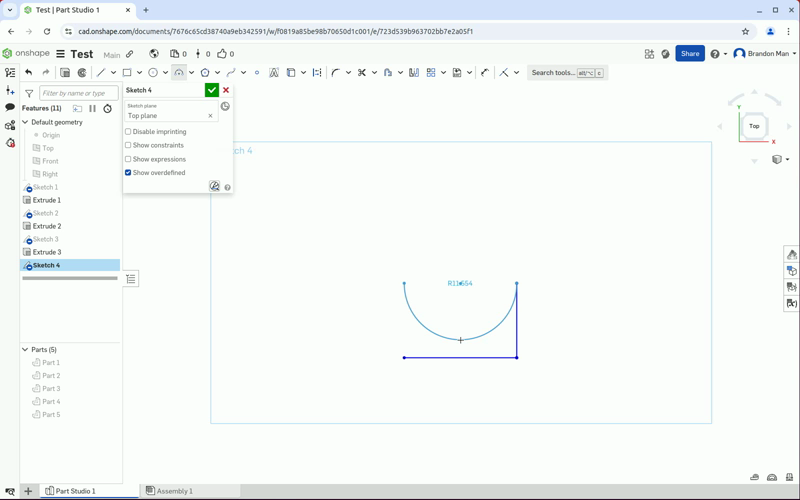
key_up(shift)
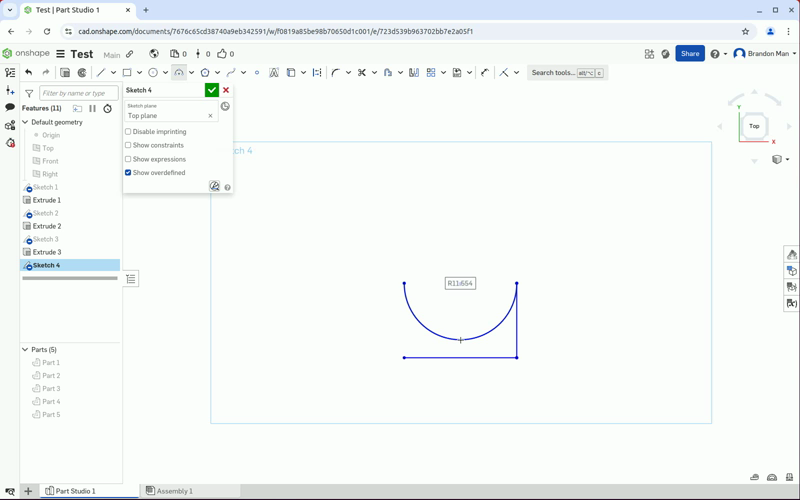
key(esc)
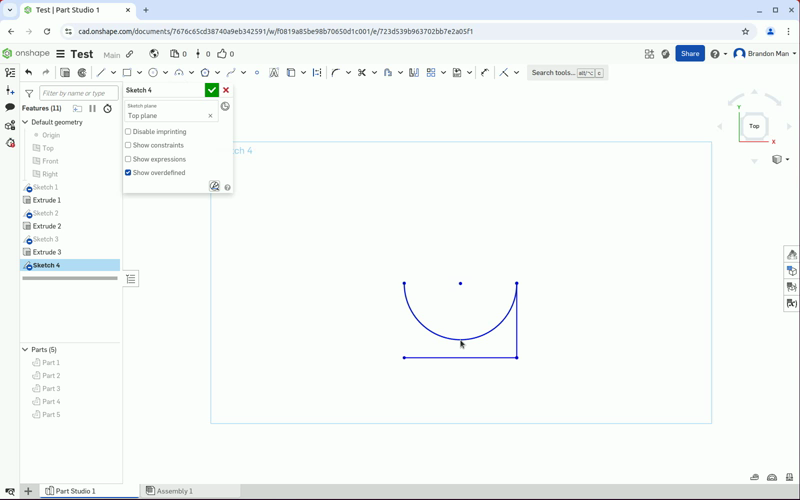
key(l)
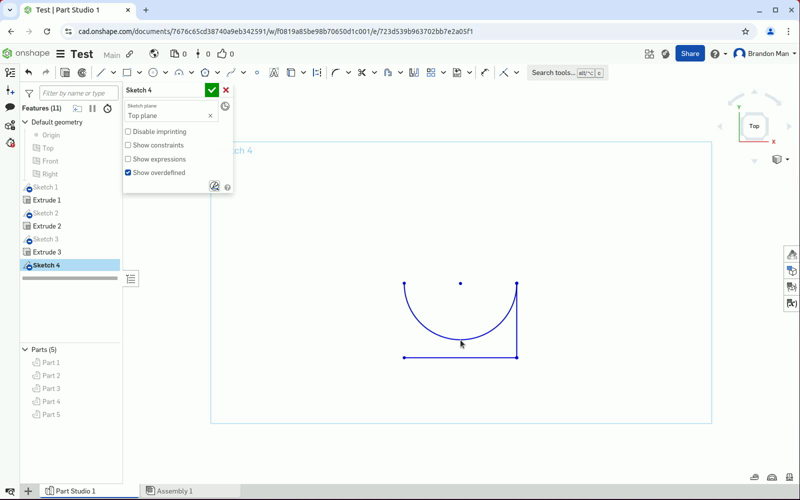
mouse_move(404, 283)
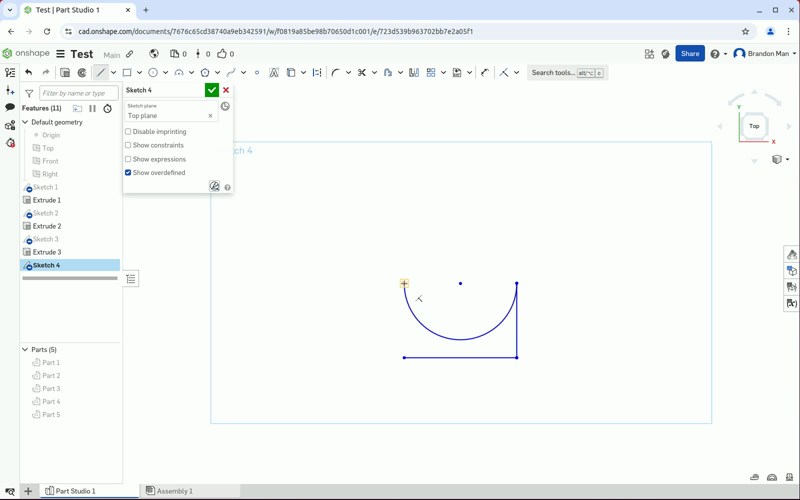
click(404, 283)
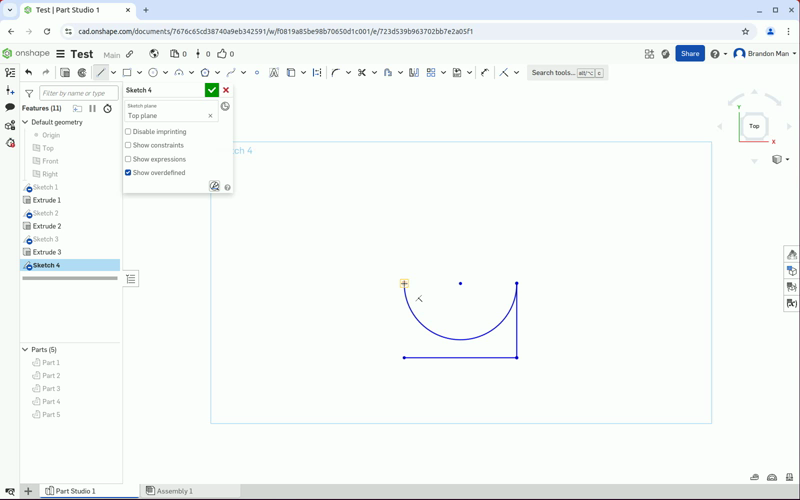
key_down(shift)
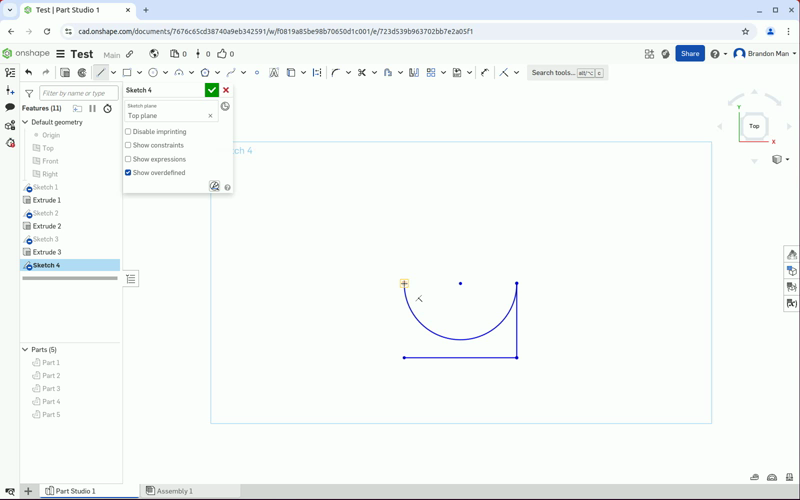
mouse_move(404, 357)
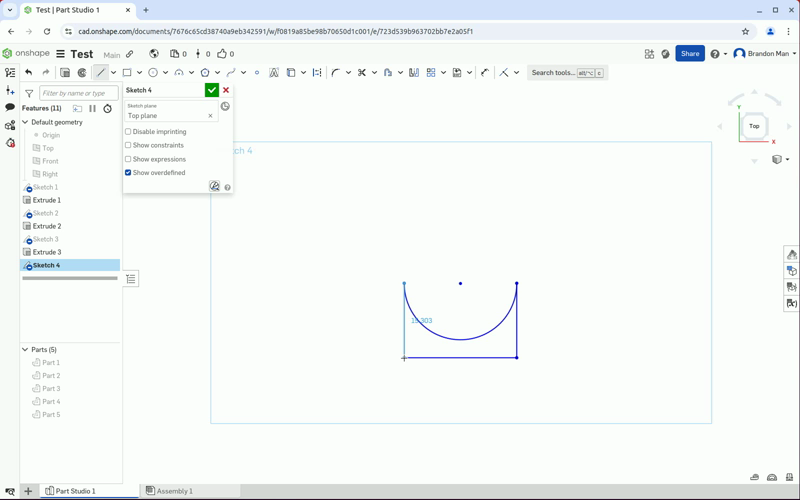
key_up(shift)
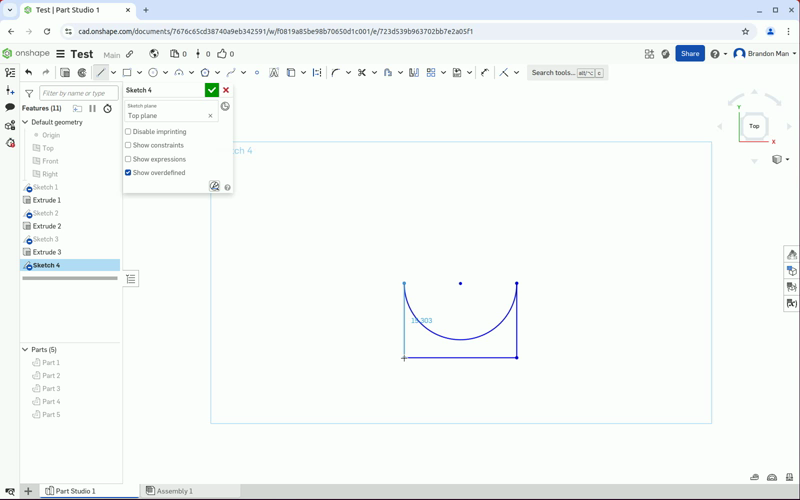
click(404, 357)
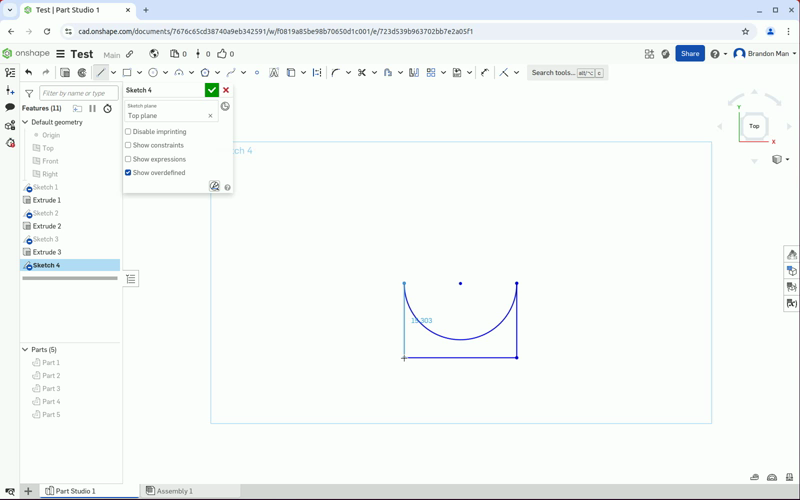
key(esc)
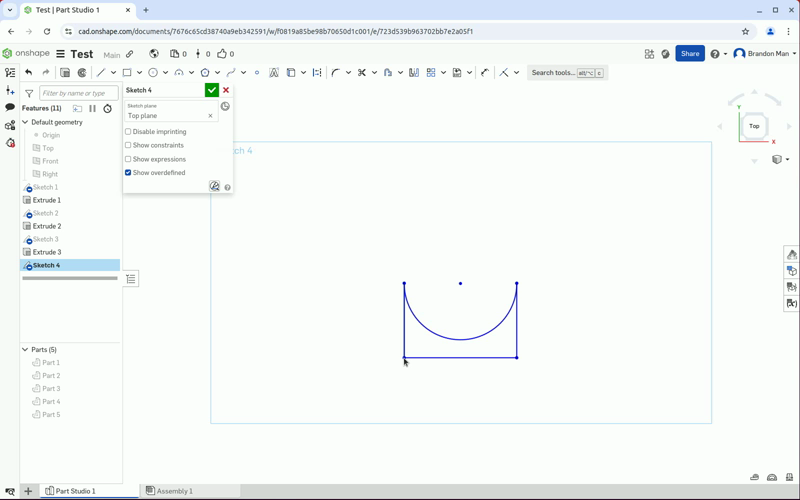
mouse_move(420, 302)
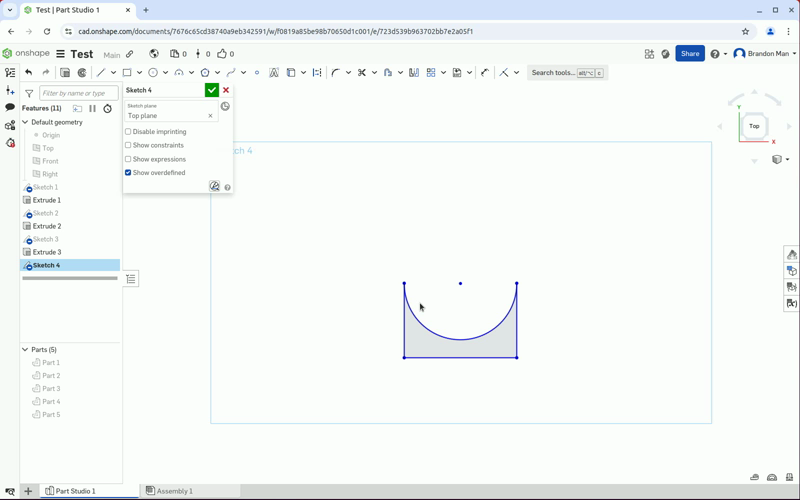
scroll(6)
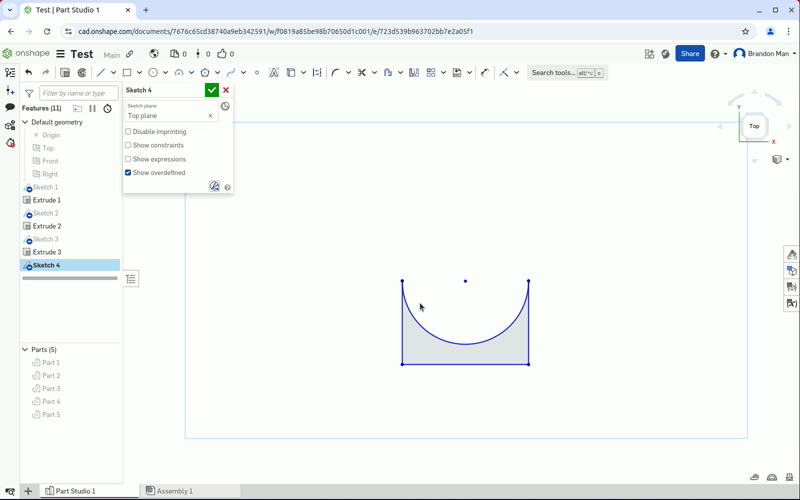
scroll(6)
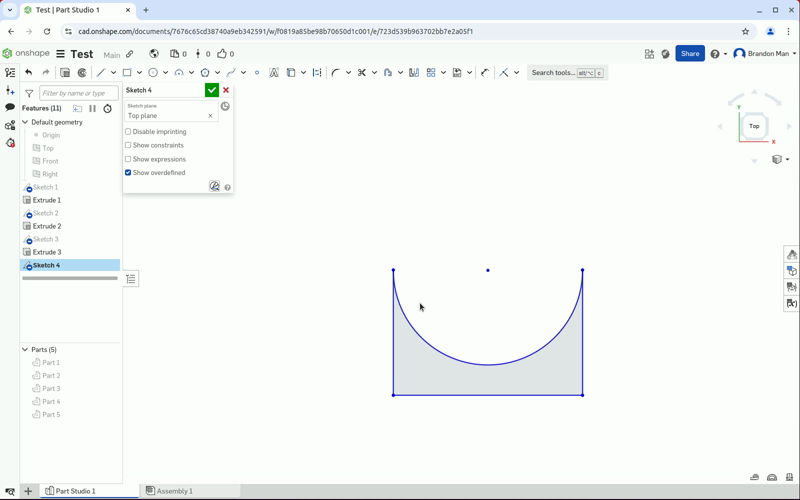
scroll(6)
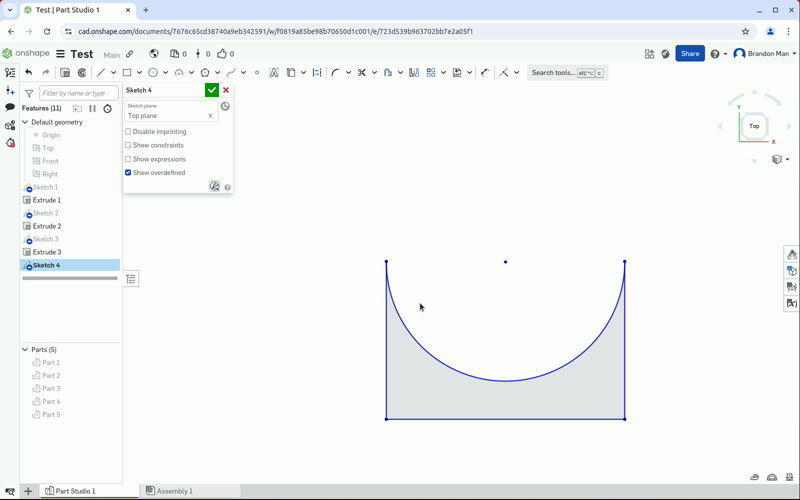
scroll(6)
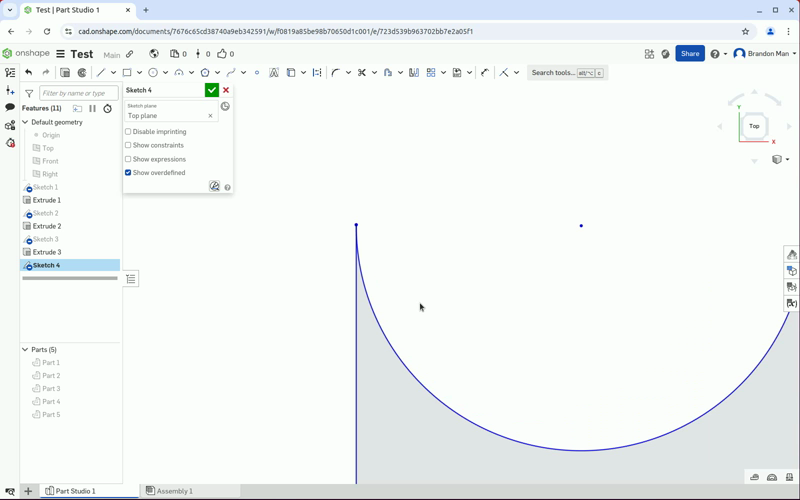
scroll(6)
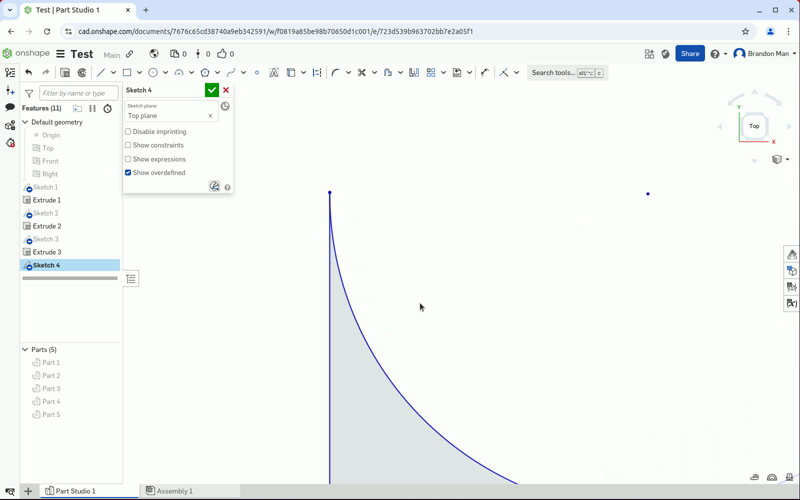
scroll(6)
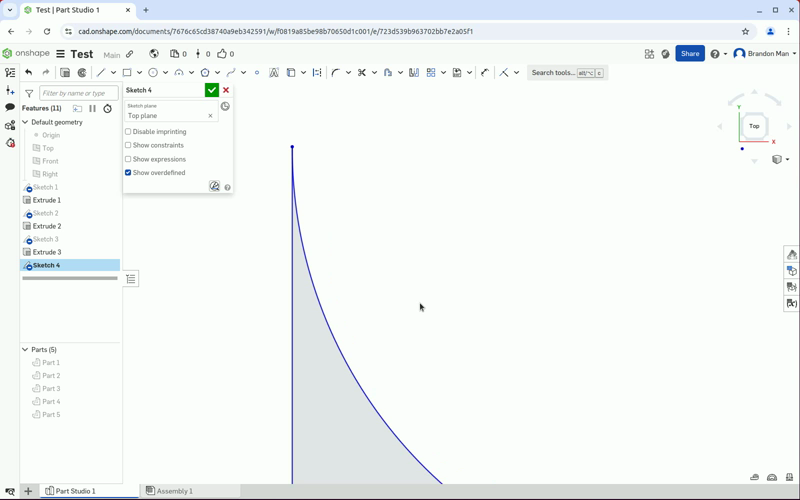
scroll(6)
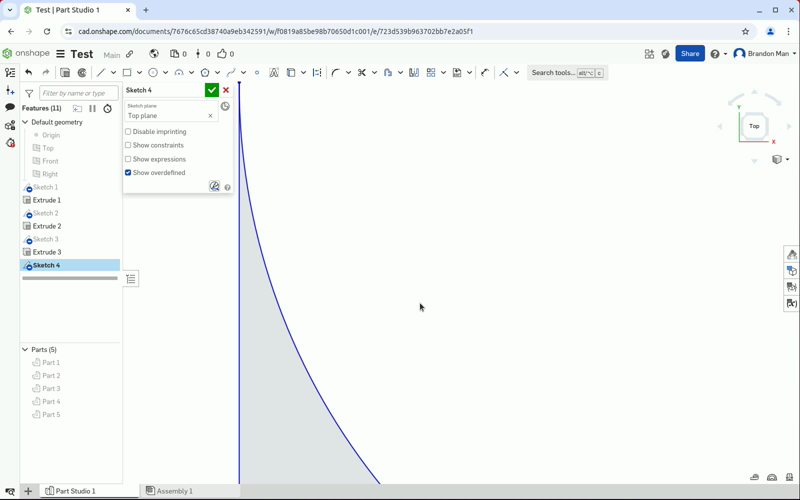
click(420, 302)
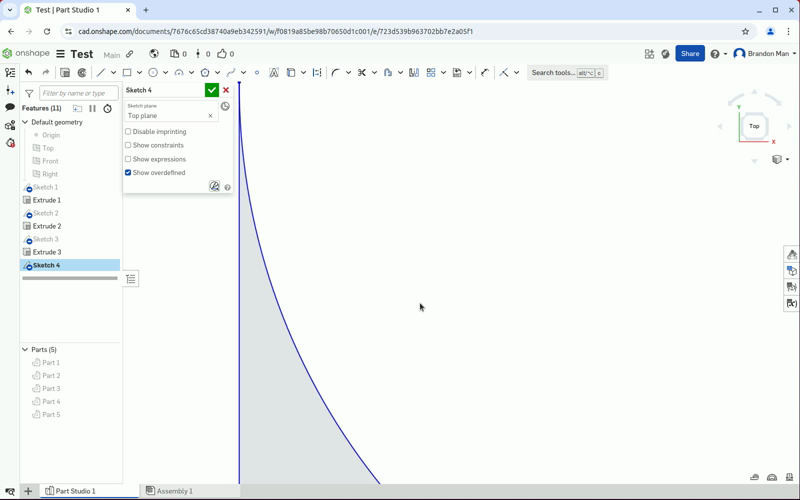
scroll(-6)
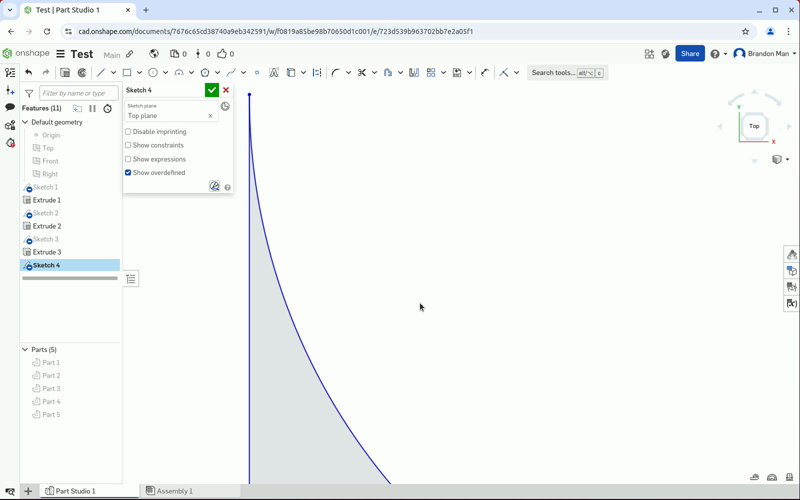
scroll(-6)
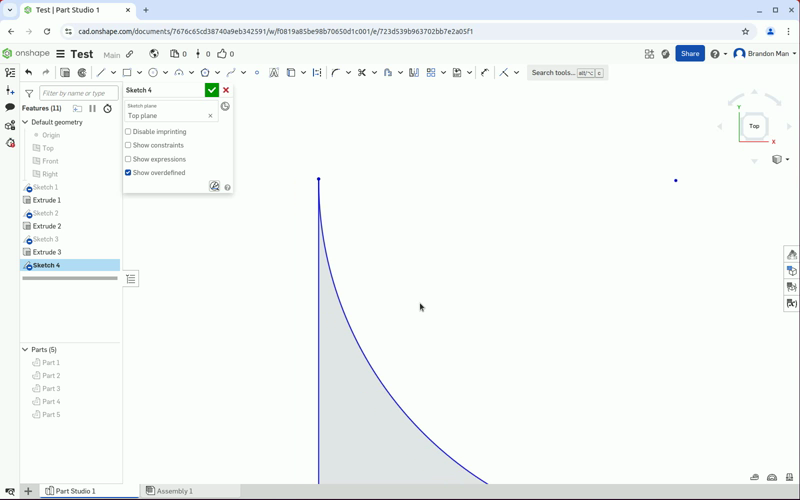
scroll(-6)
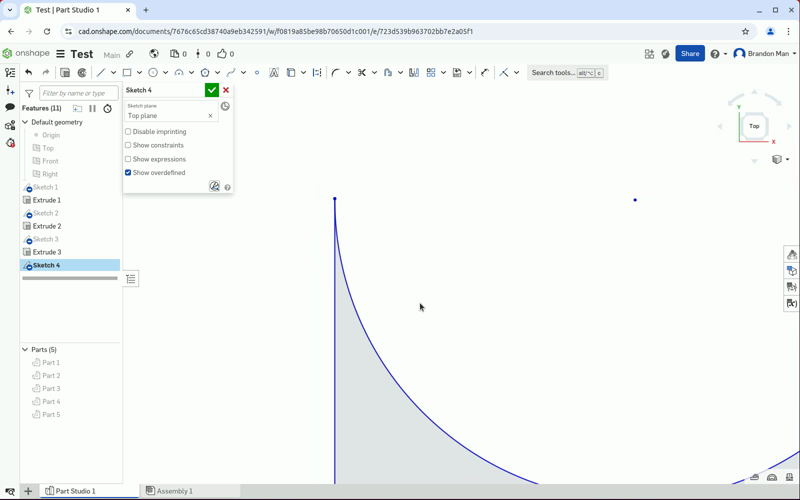
scroll(-6)
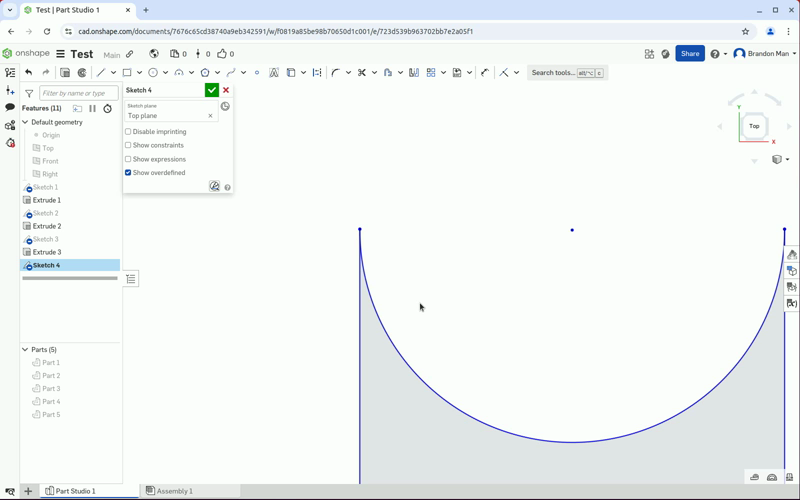
scroll(-6)
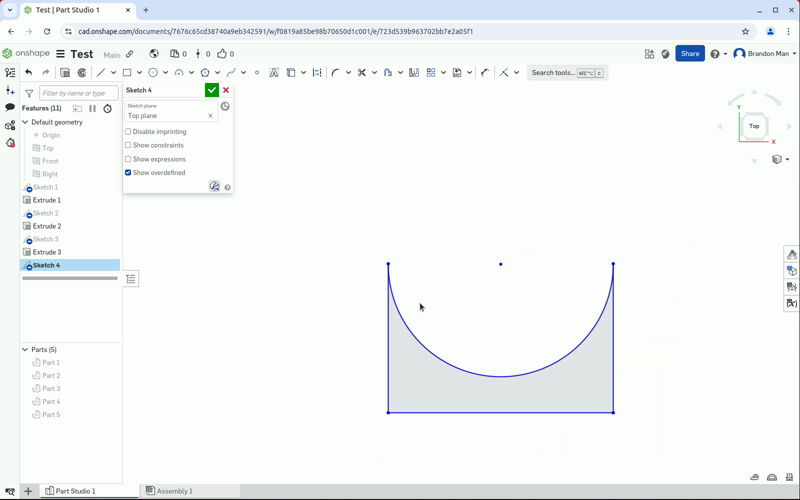
scroll(-6)
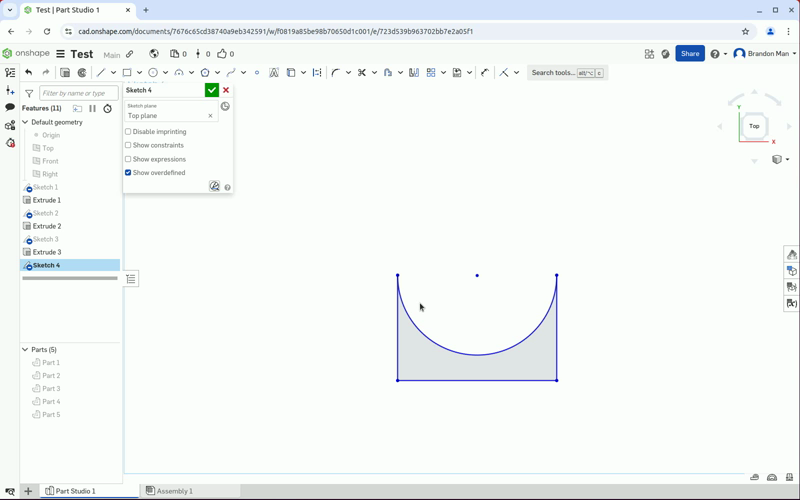
scroll(-6)
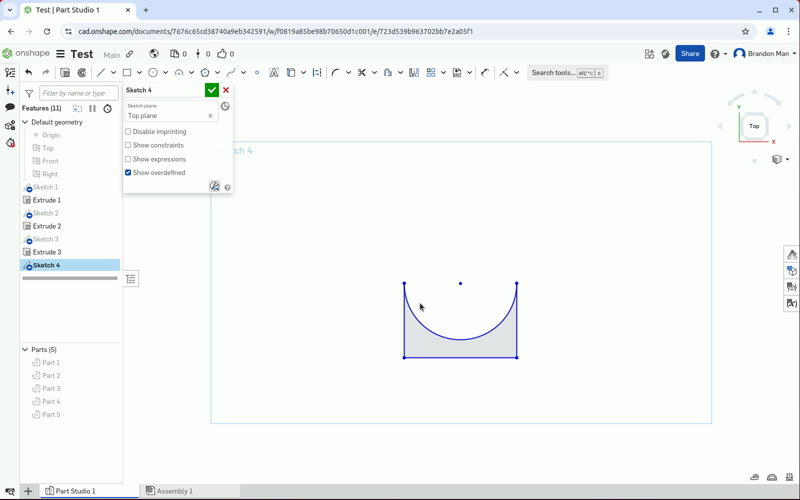
mouse_move(73, 352)
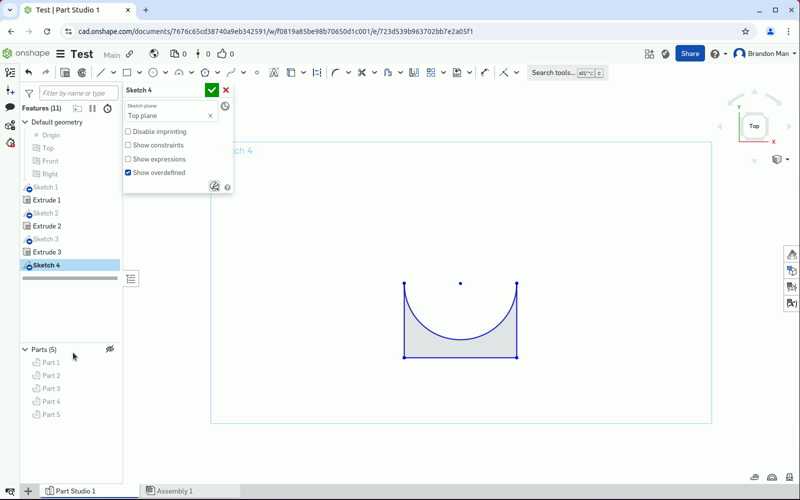
key(shift+y)
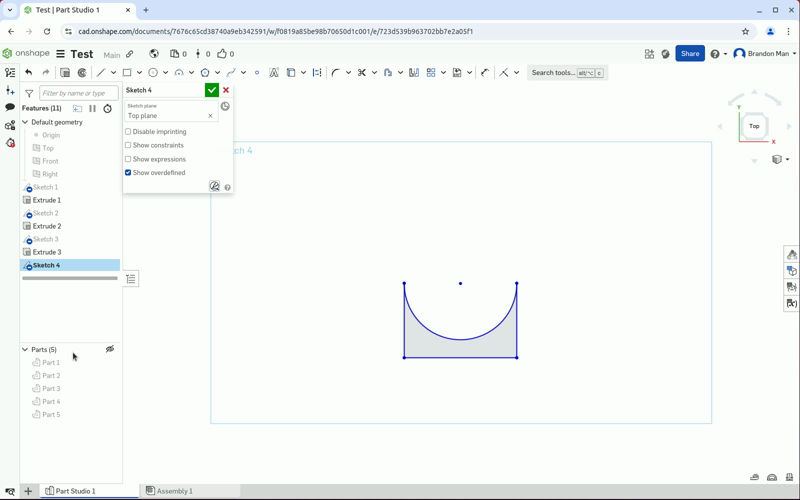
key(shift+e)
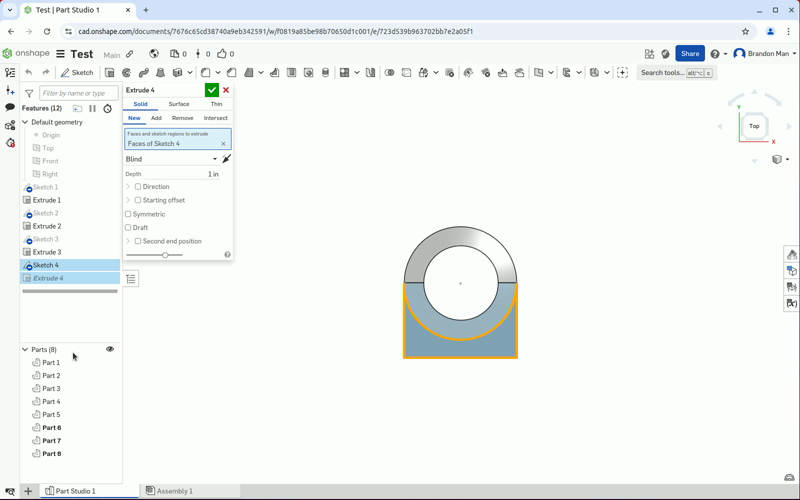
mouse_move(143, 106)
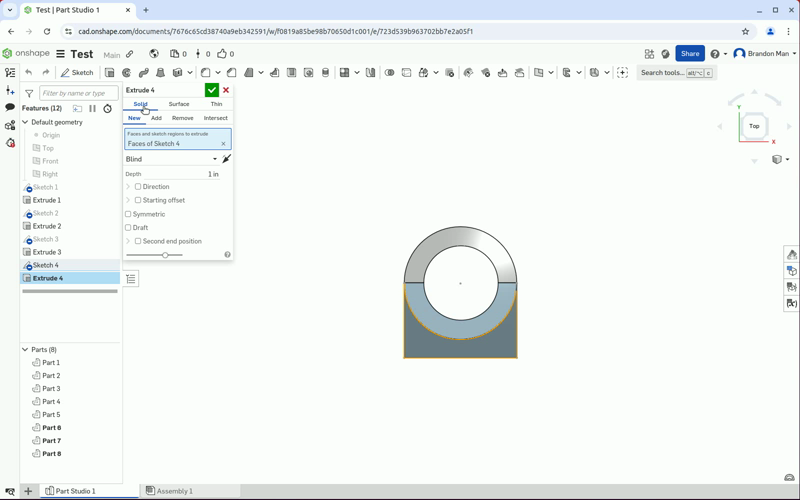
click(143, 106)
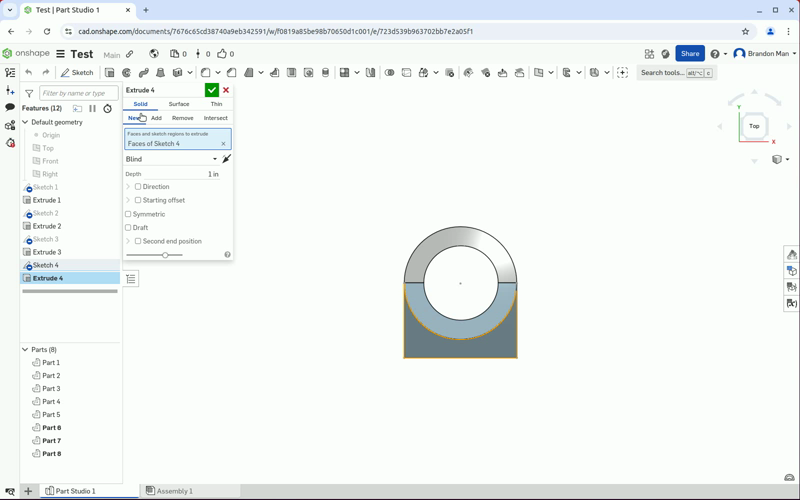
mouse_move(137, 120)
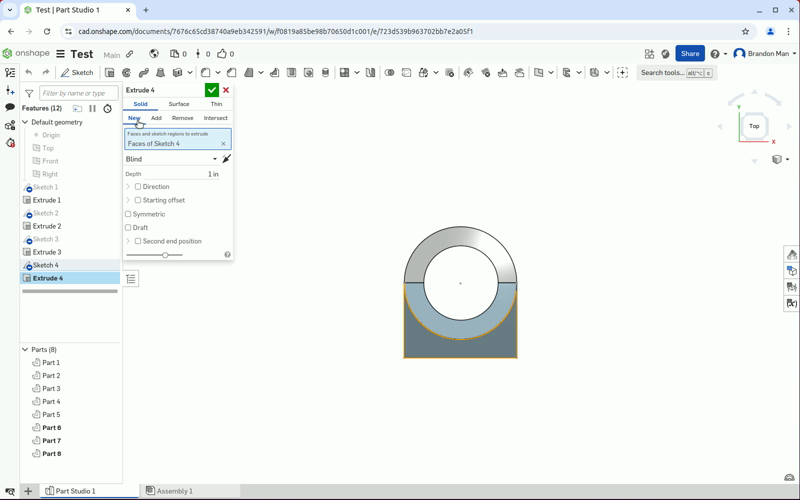
click(137, 120)
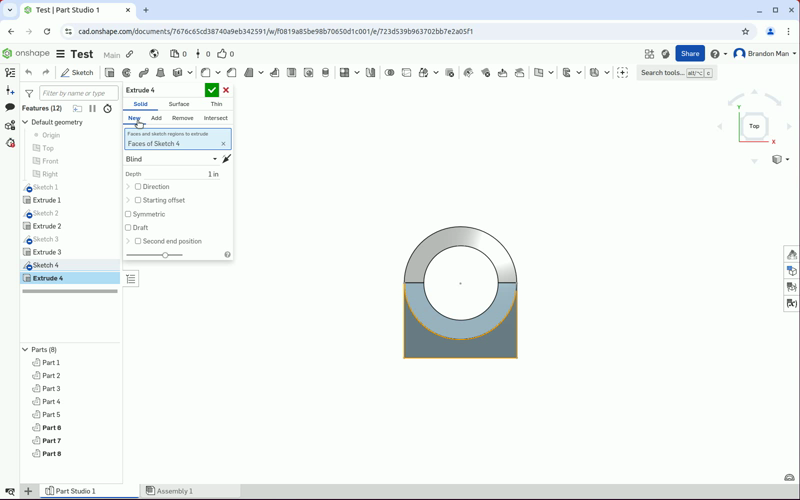
key(tab, 4)
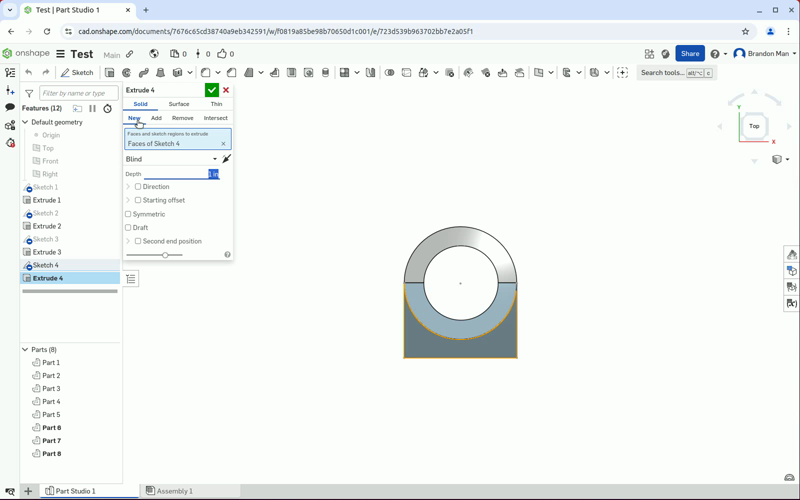
text(46.216)
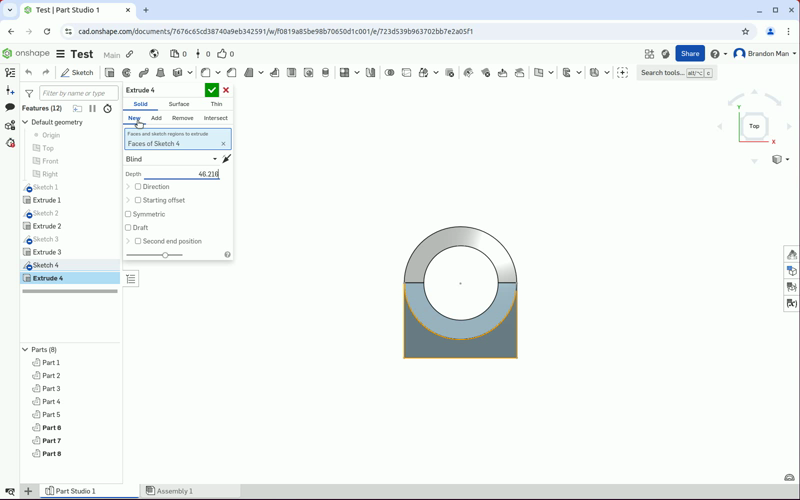
key(tab, 3)
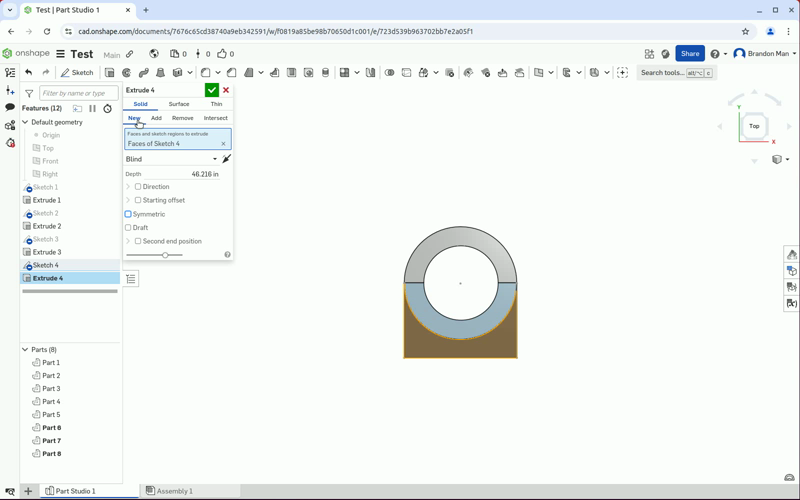
key(space)
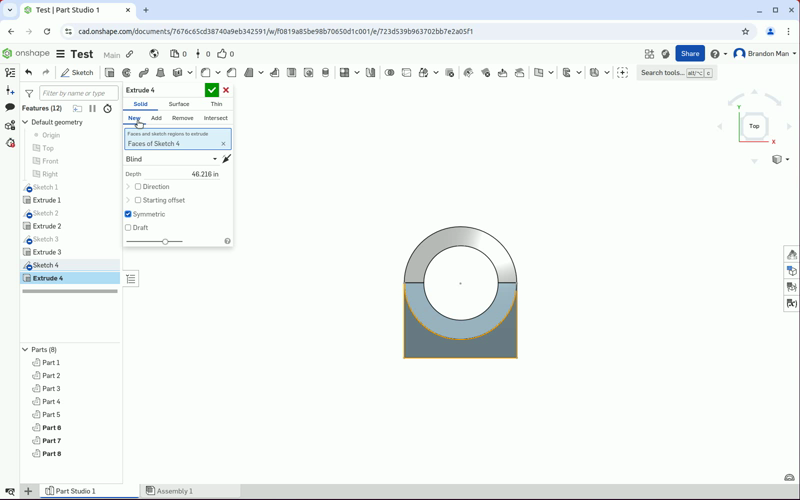
key(enter)
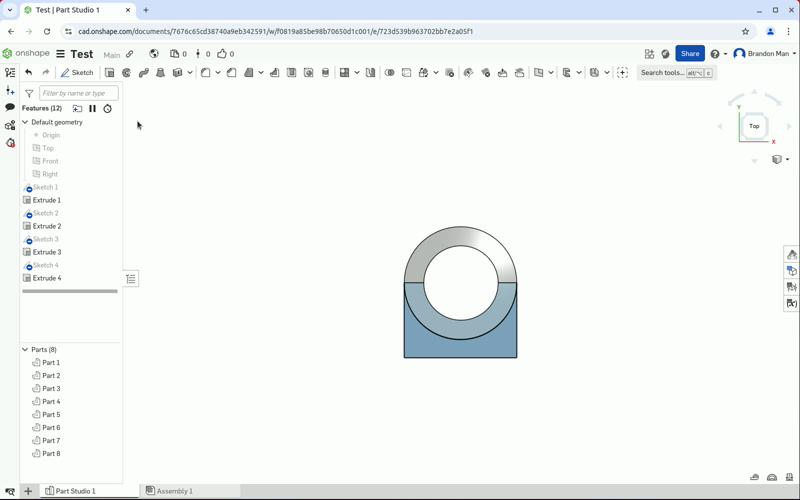
key(shift+h)
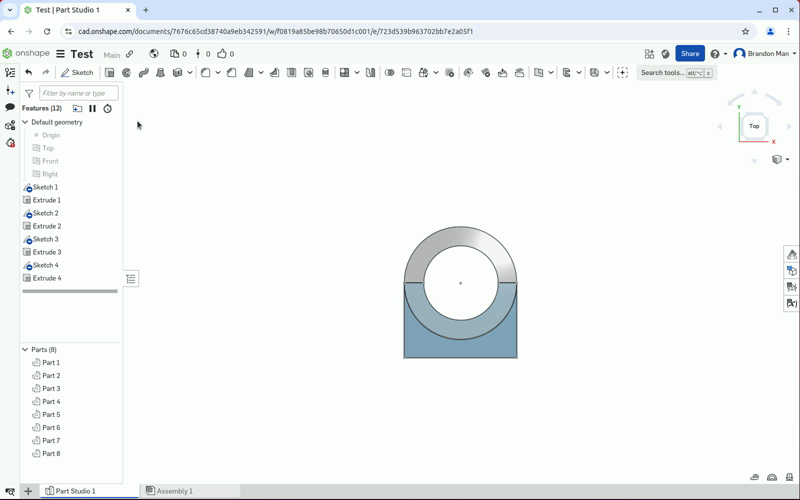
key(shift+h)
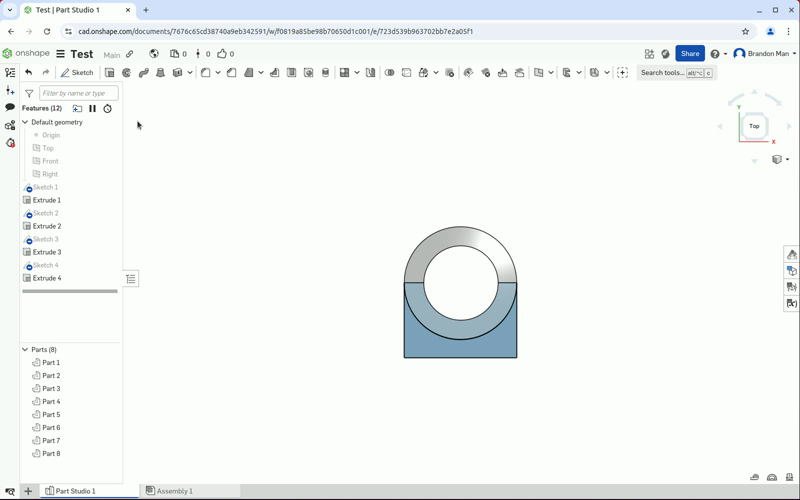
mouse_move(73, 189)
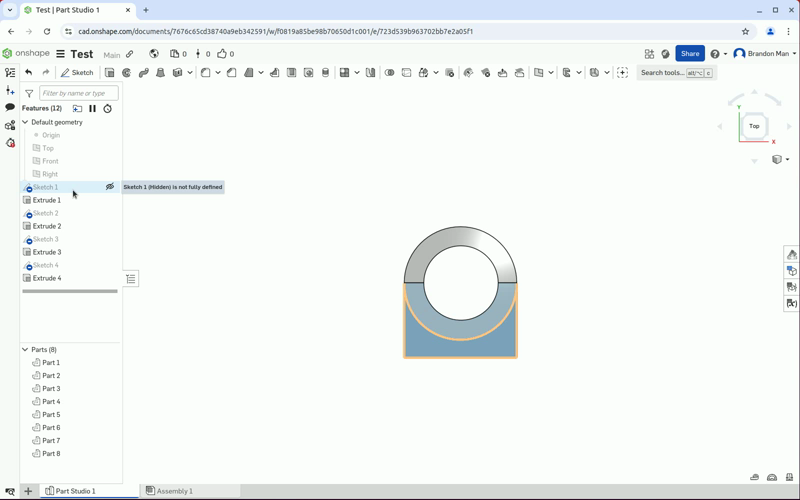
click(73, 189)
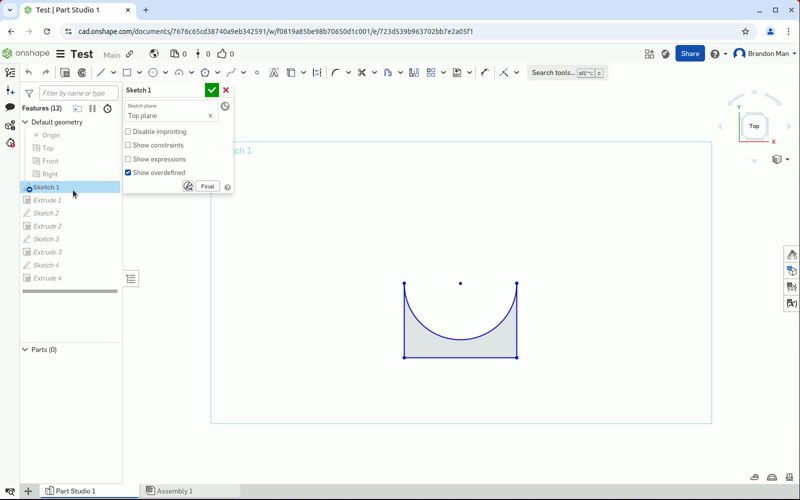
mouse_move(229, 92)
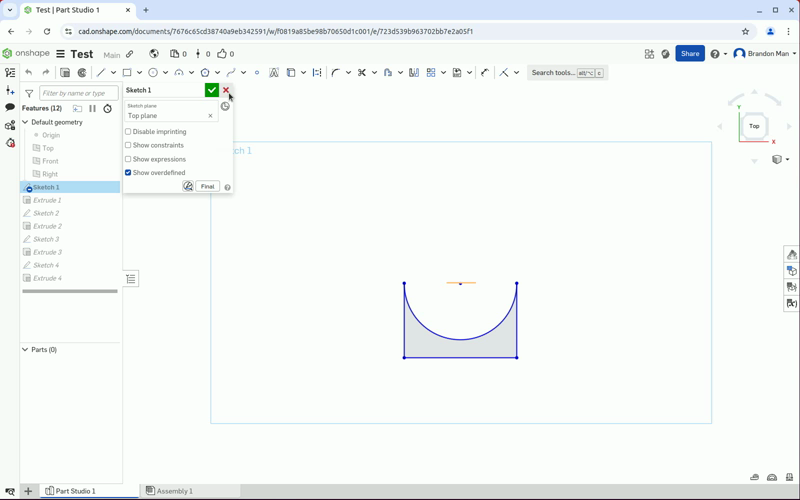
click(229, 92)
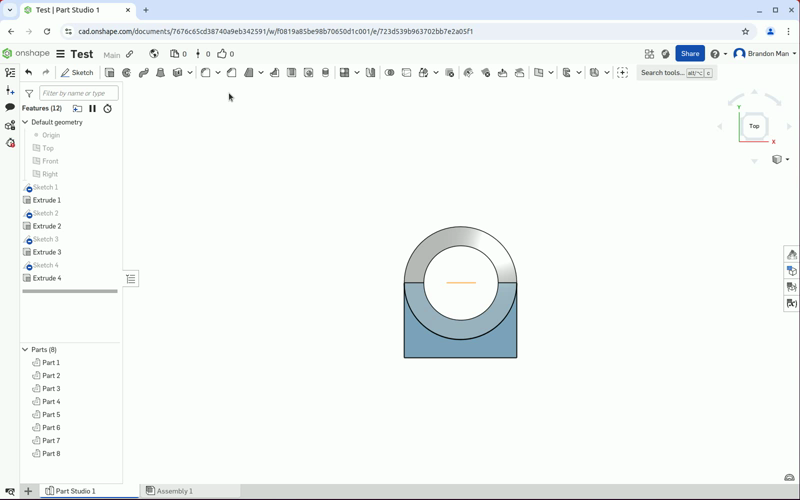
mouse_move(73, 352)
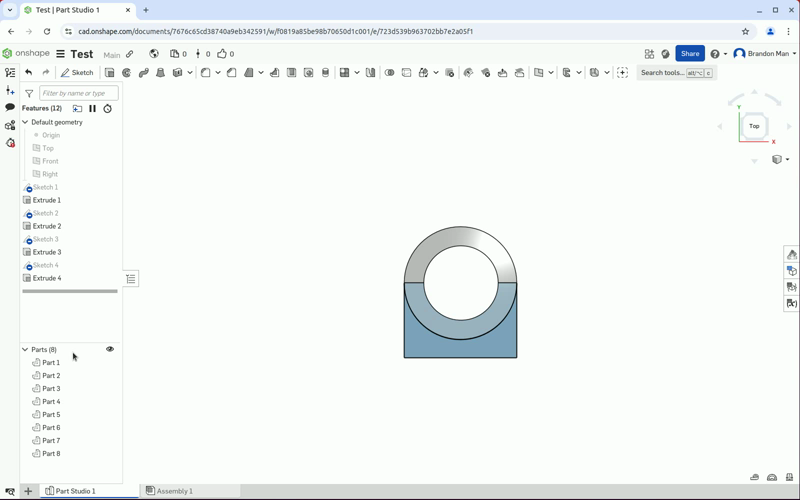
key(y)
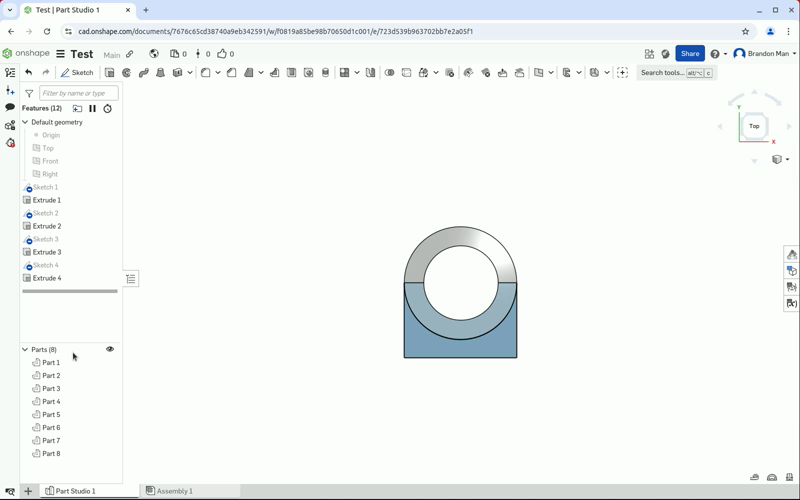
key(shift+p)
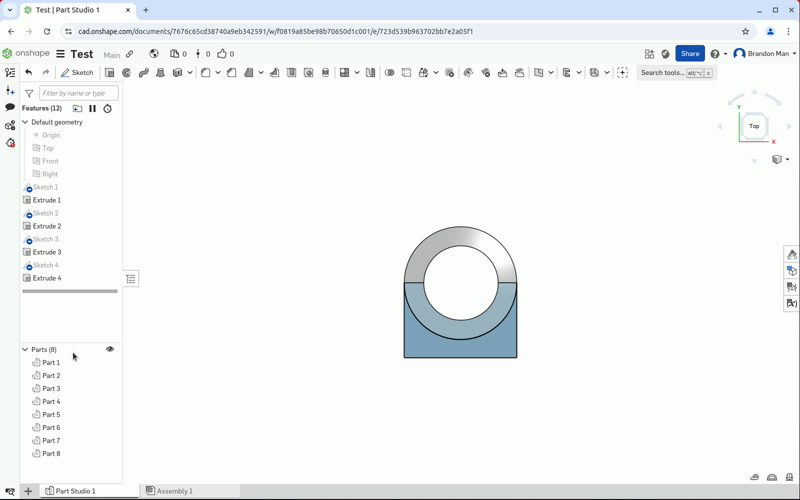
key(space)
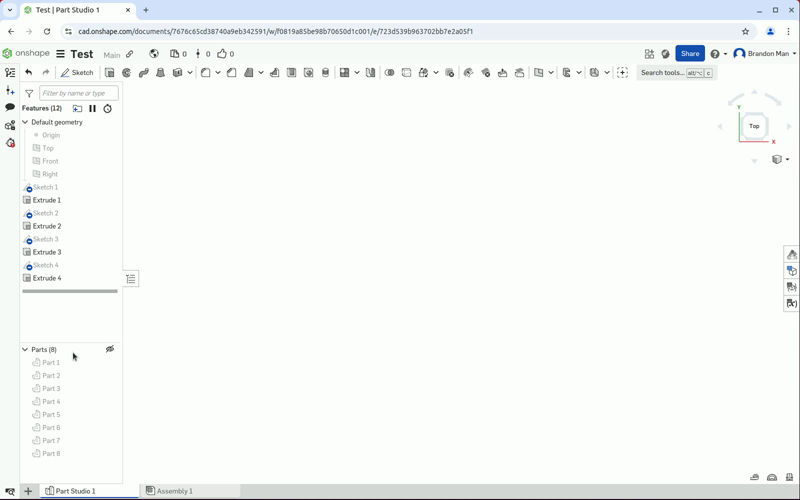
key_down(shift)
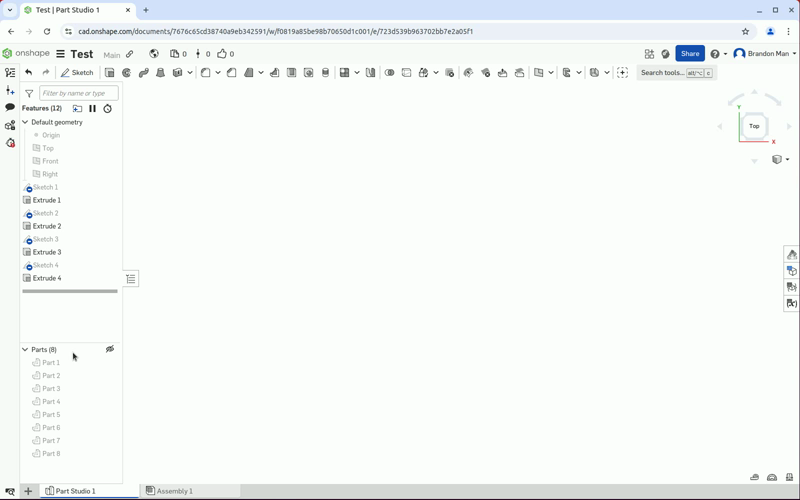
key(up)
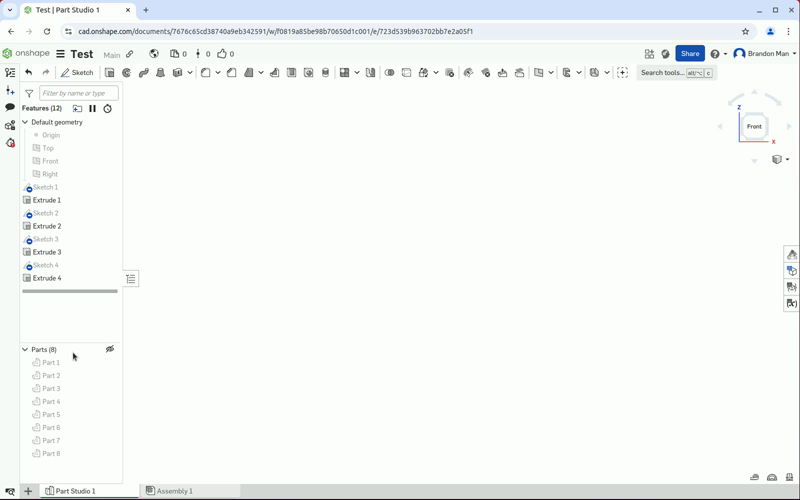
key_up(shift)
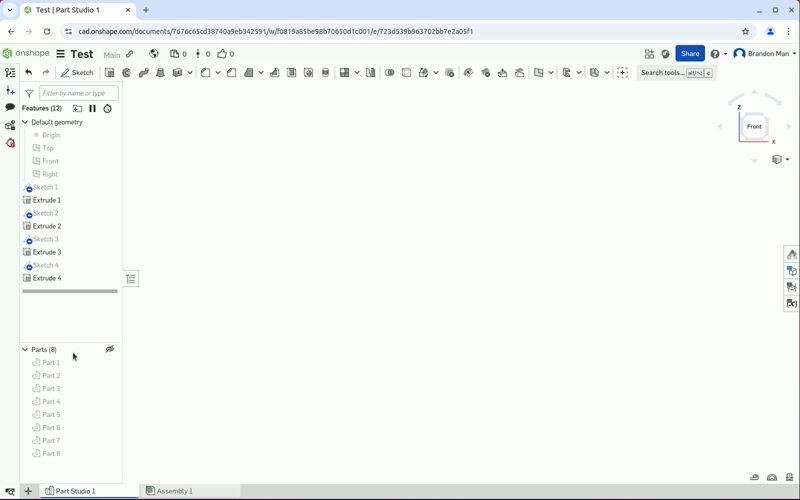
mouse_move(73, 352)
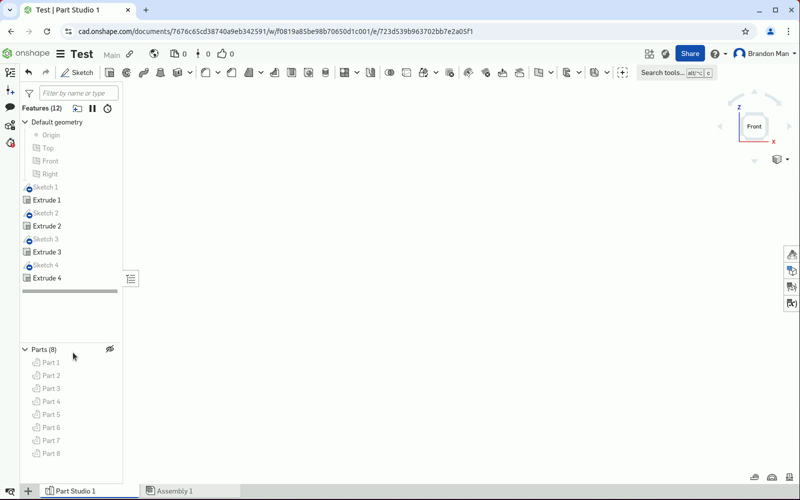
key(shift+y)
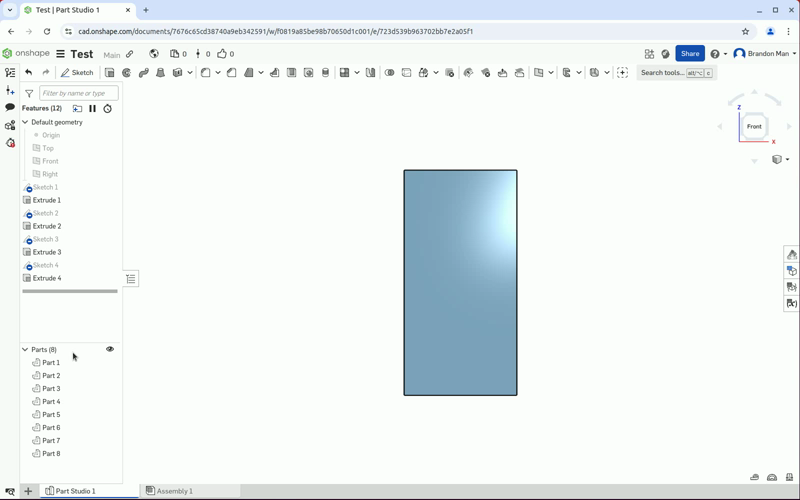
mouse_move(541, 75)
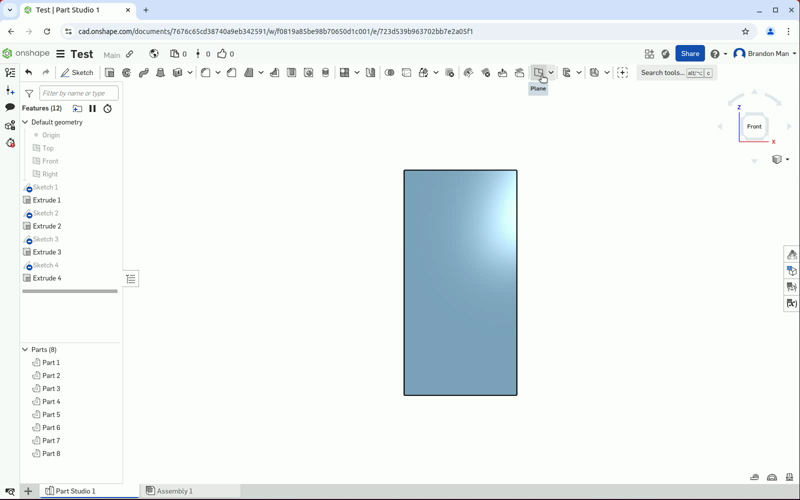
click(541, 75)
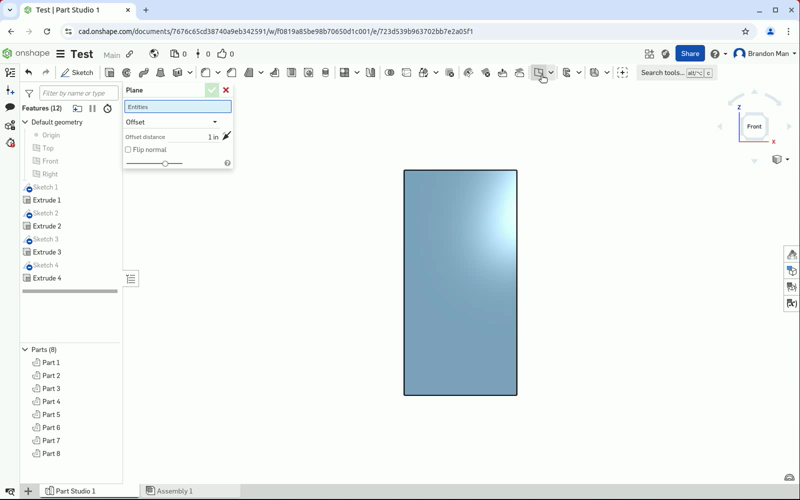
mouse_move(73, 163)
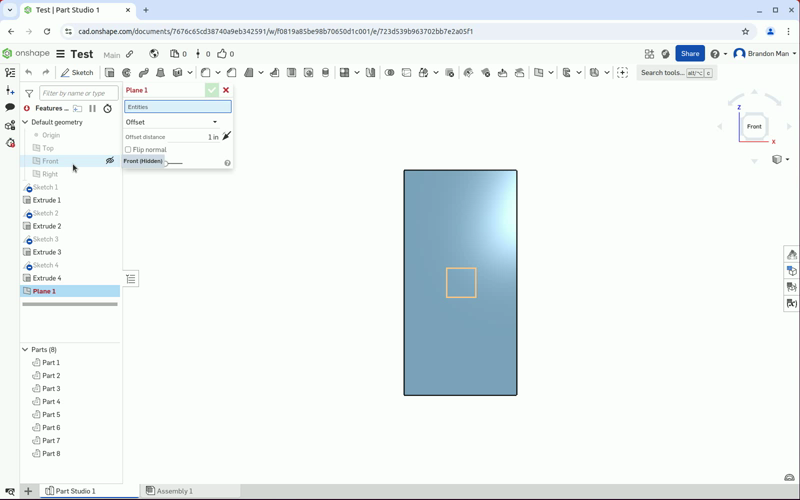
click(73, 163)
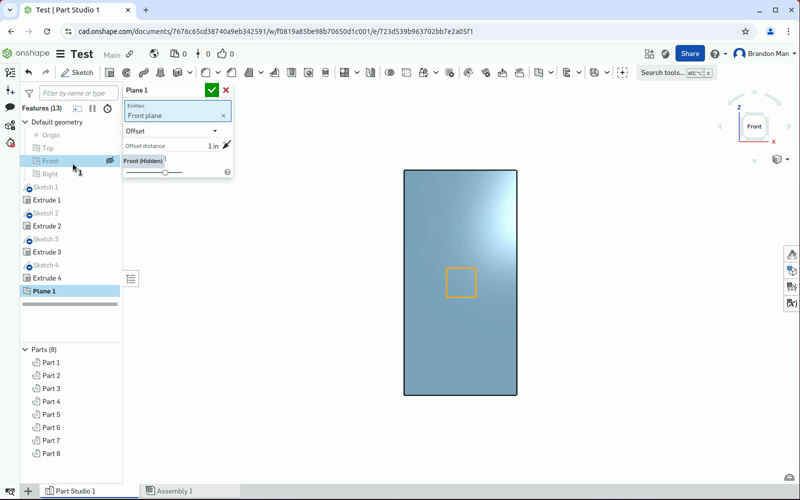
key(tab, 2)
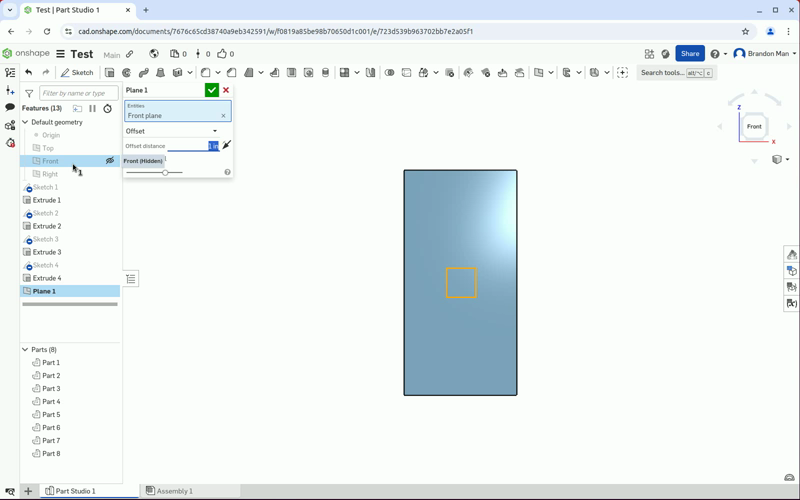
text(15.405)
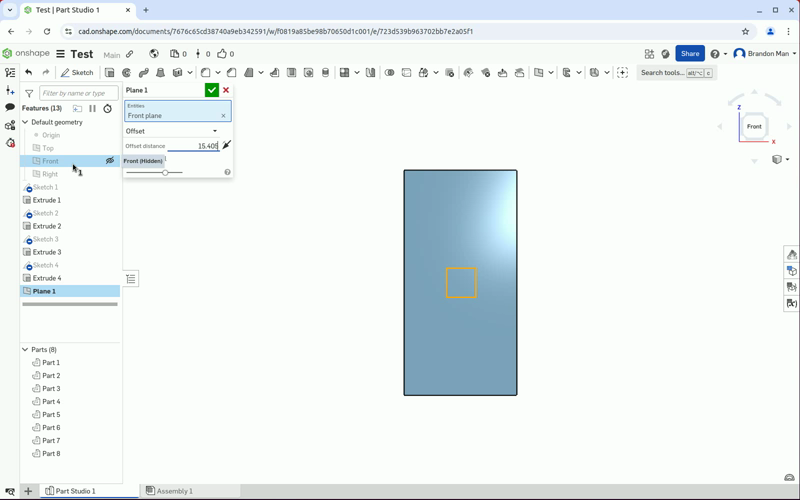
key(enter, 2)
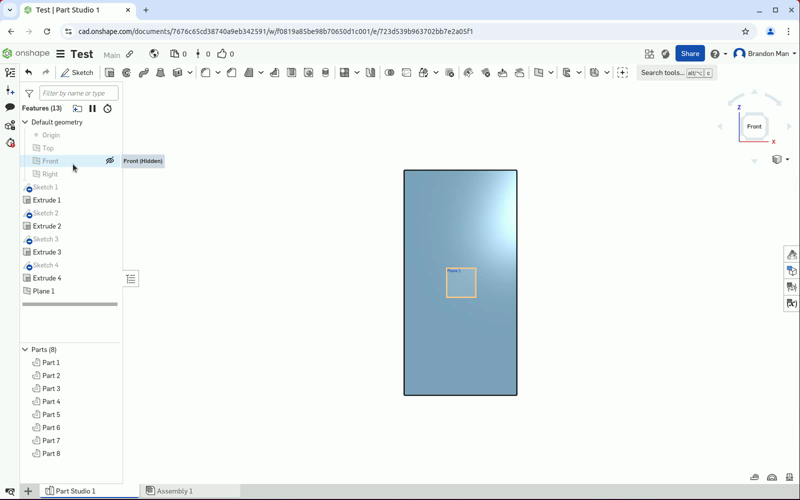
key(shift+s)
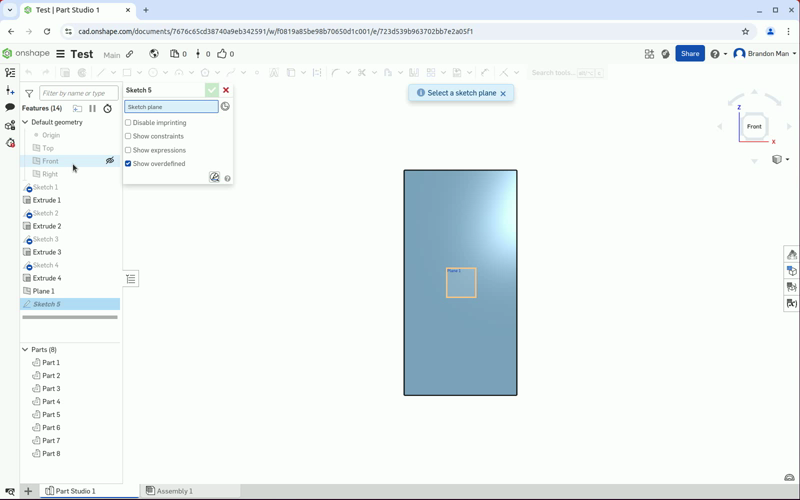
mouse_move(73, 293)
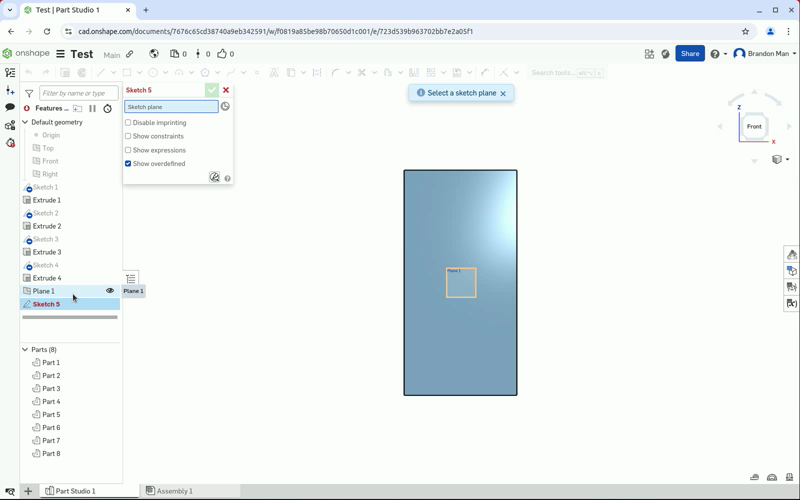
click(73, 293)
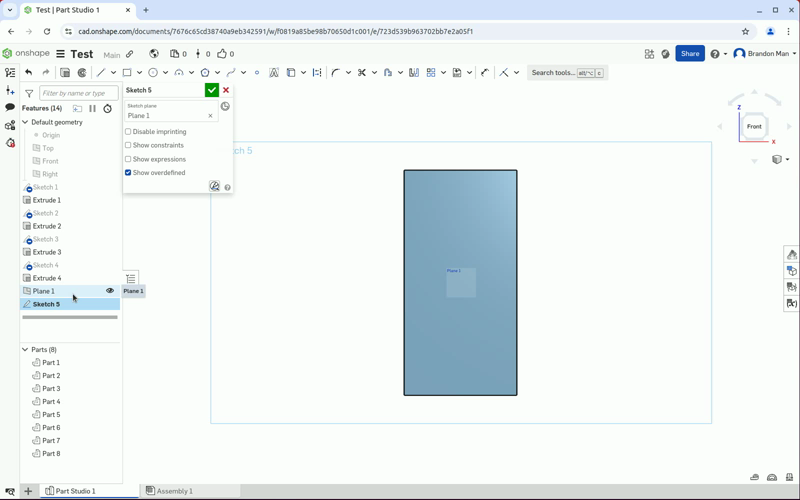
mouse_move(73, 352)
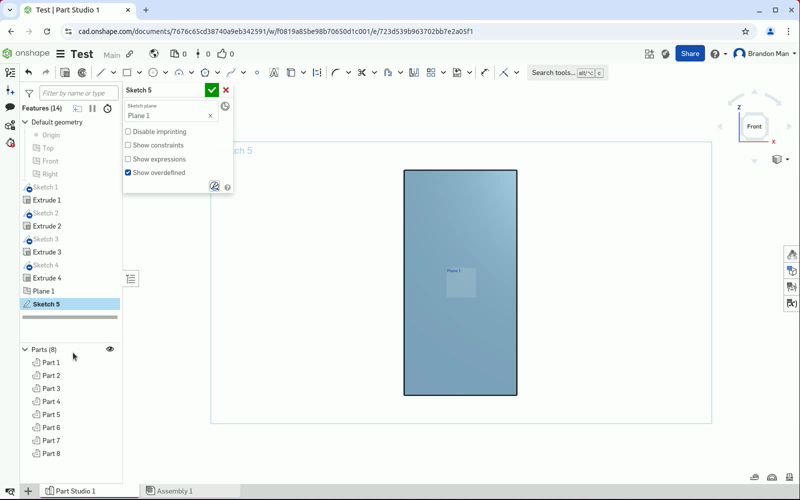
key(y)
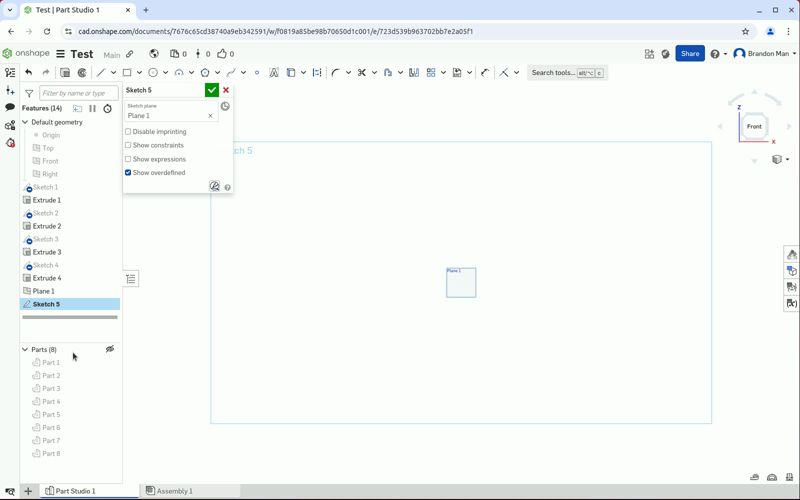
key(c)
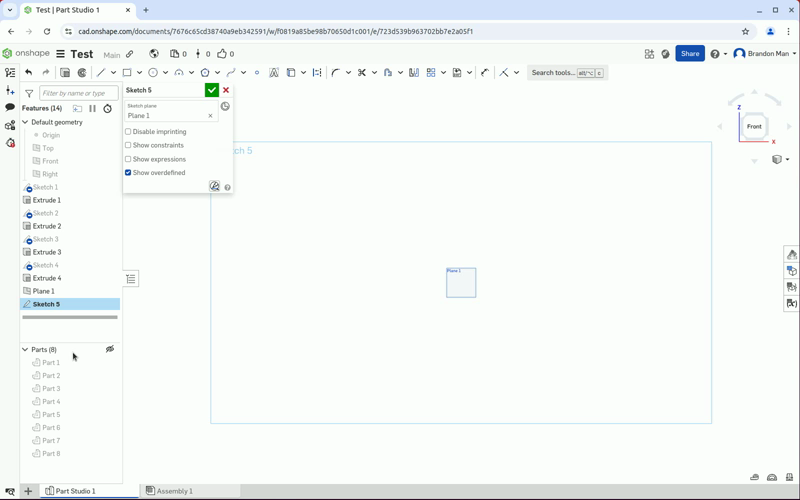
key_down(shift)
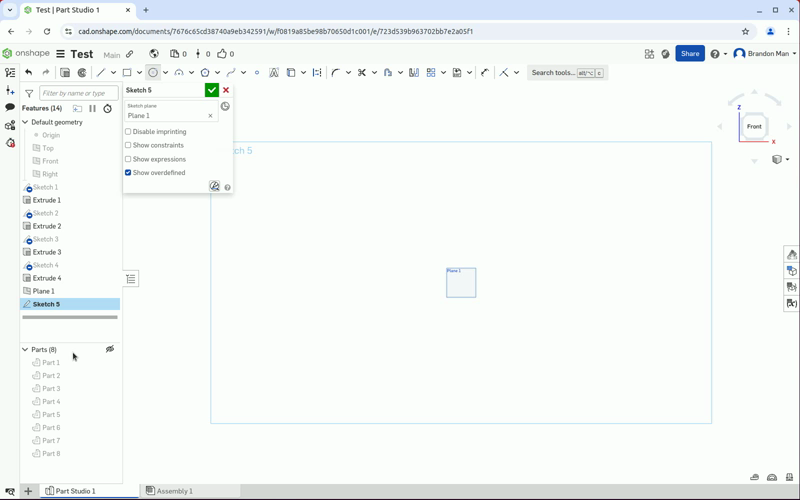
mouse_move(498, 189)
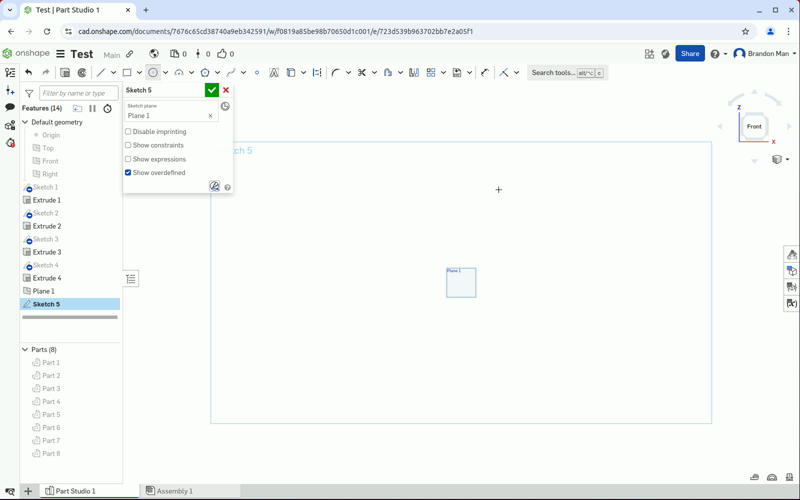
click(498, 189)
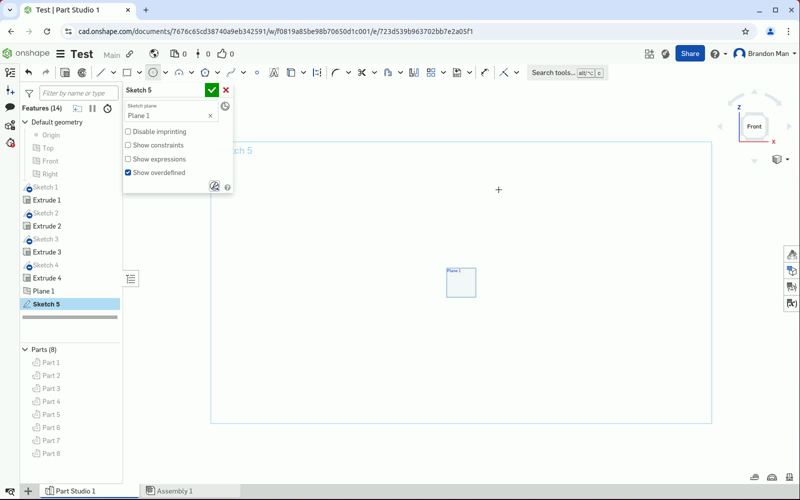
key_up(shift)
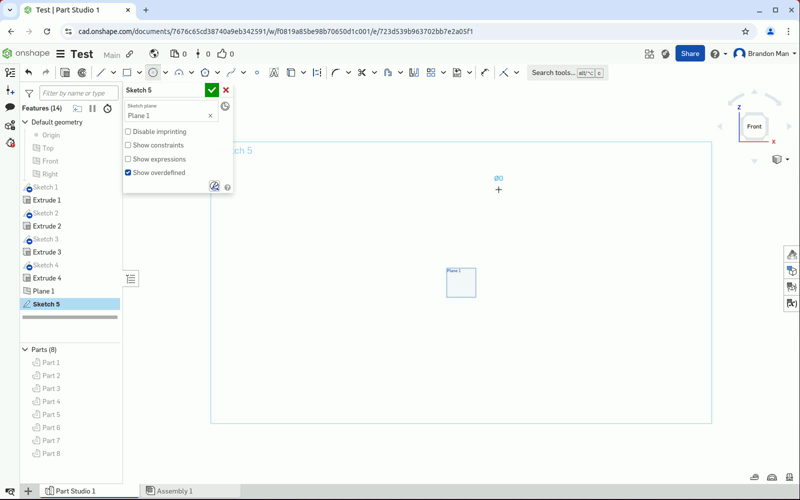
mouse_move(504, 189)
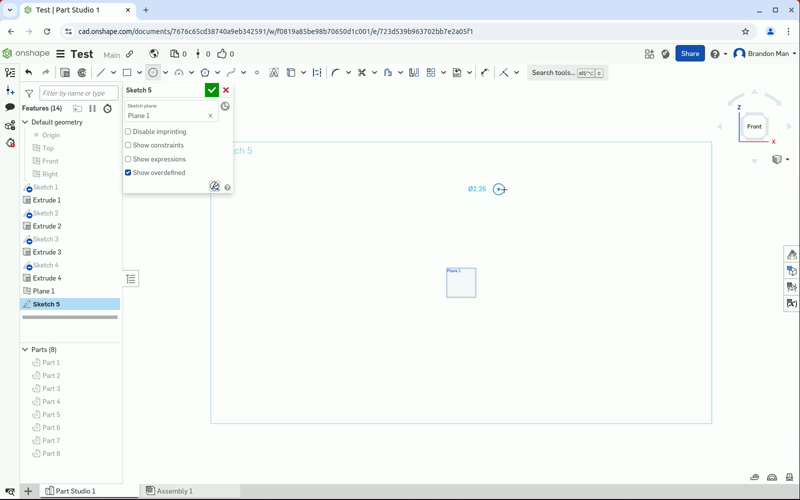
click(504, 189)
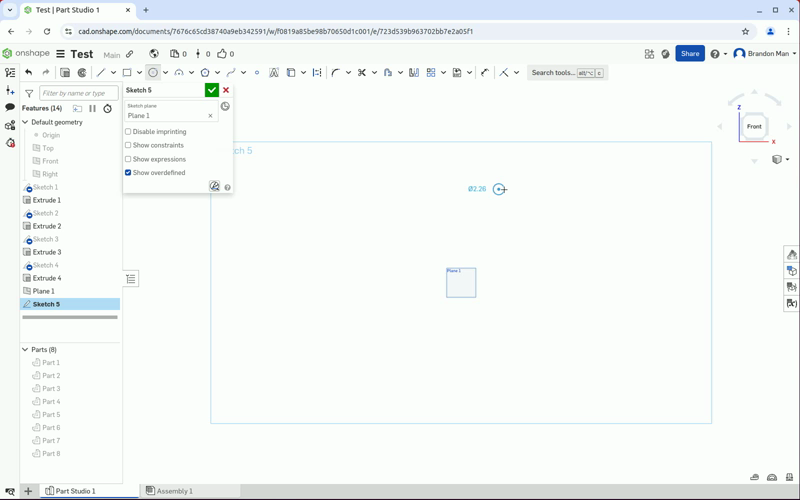
key(esc)
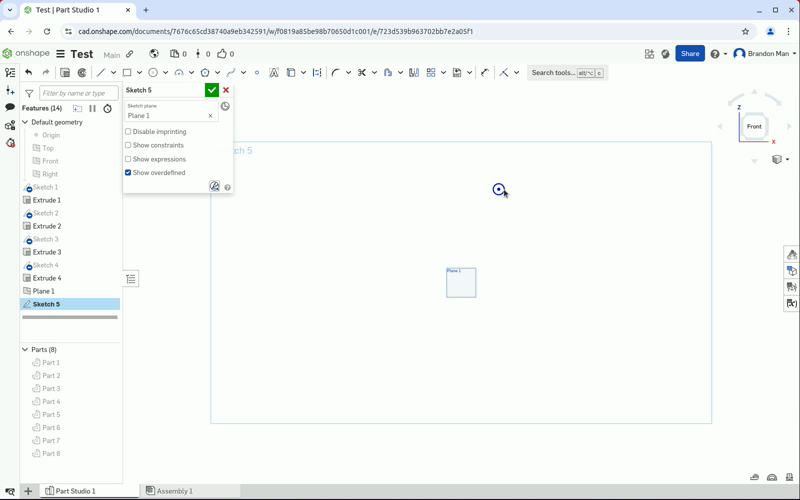
mouse_move(495, 187)
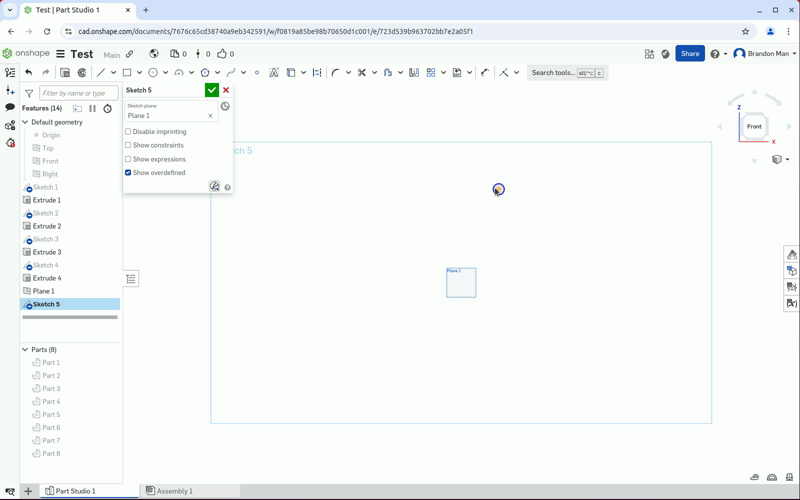
scroll(6)
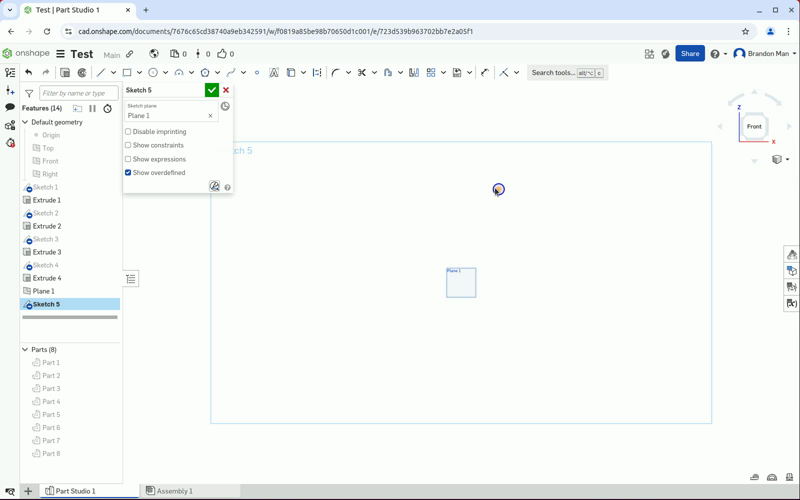
scroll(6)
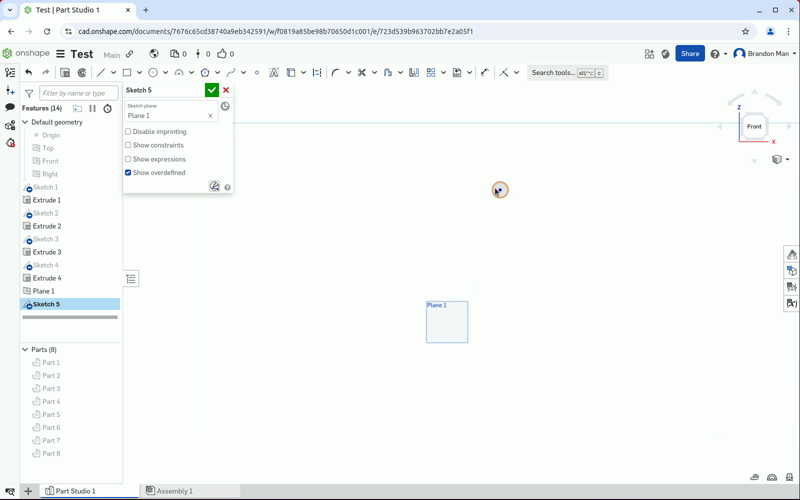
scroll(6)
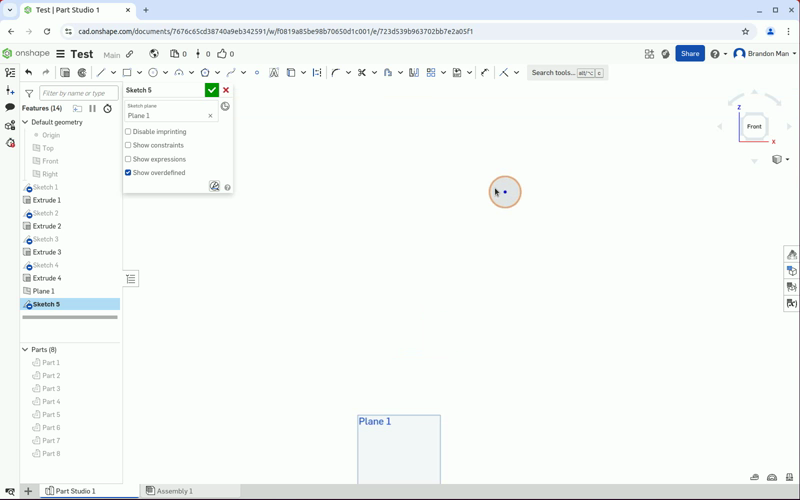
scroll(6)
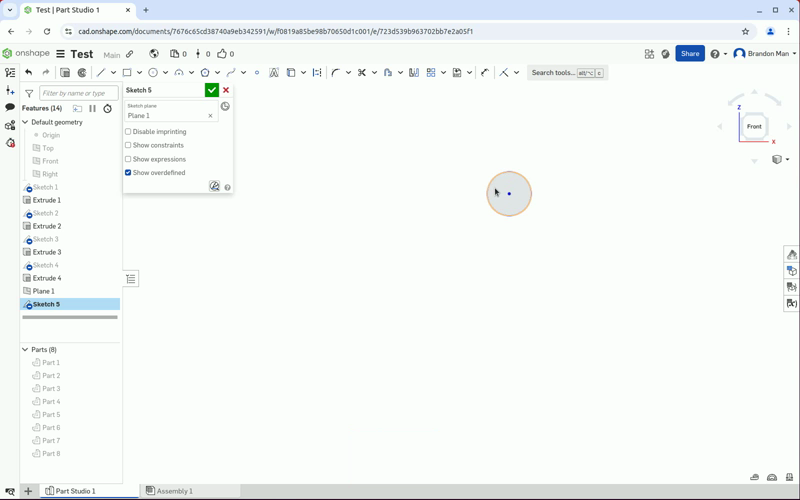
scroll(6)
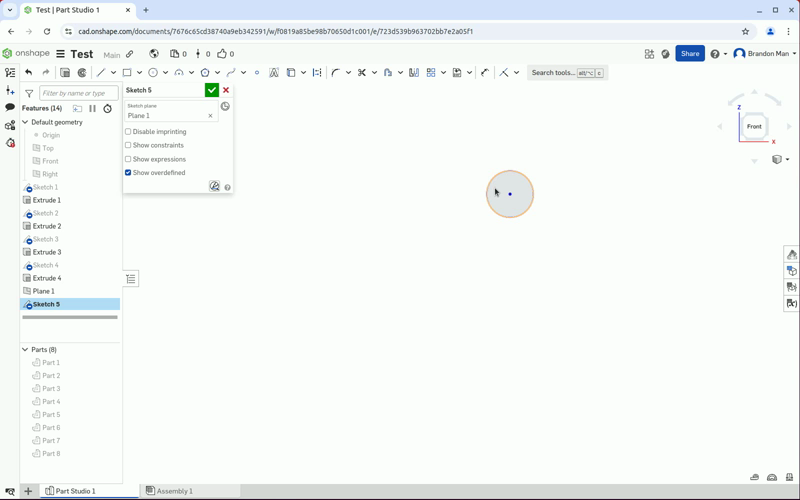
scroll(6)
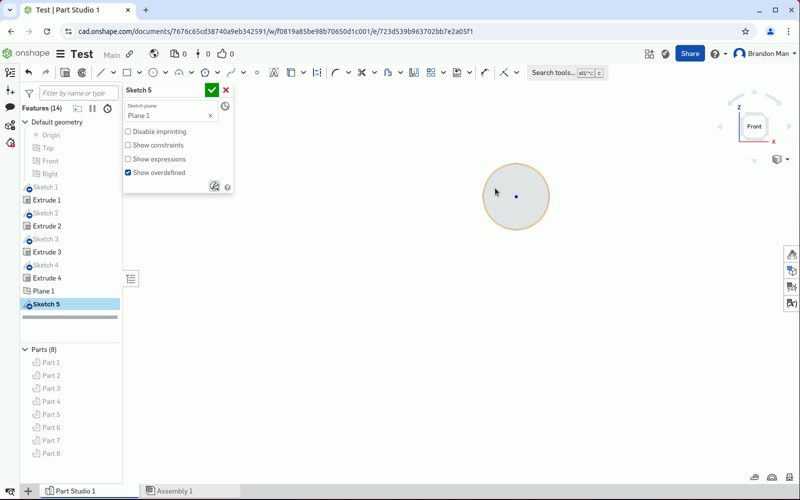
scroll(6)
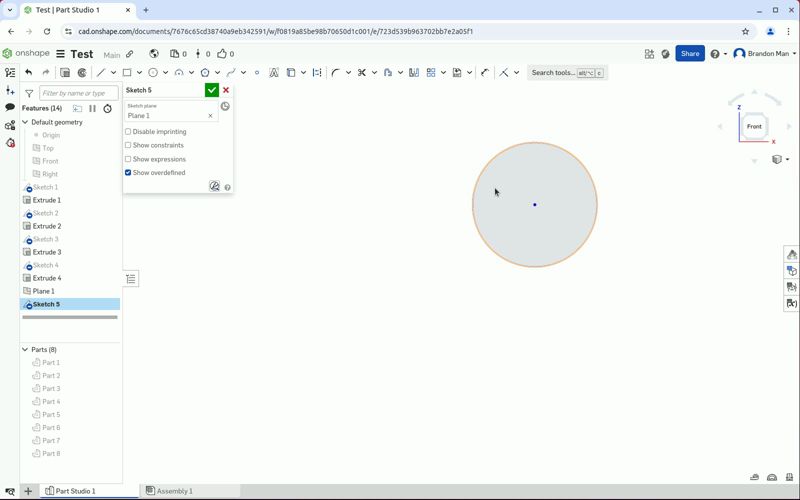
click(495, 187)
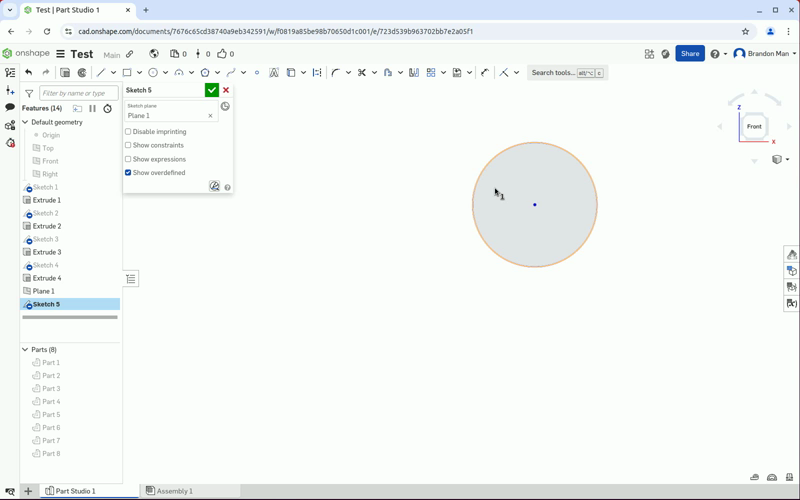
scroll(-6)
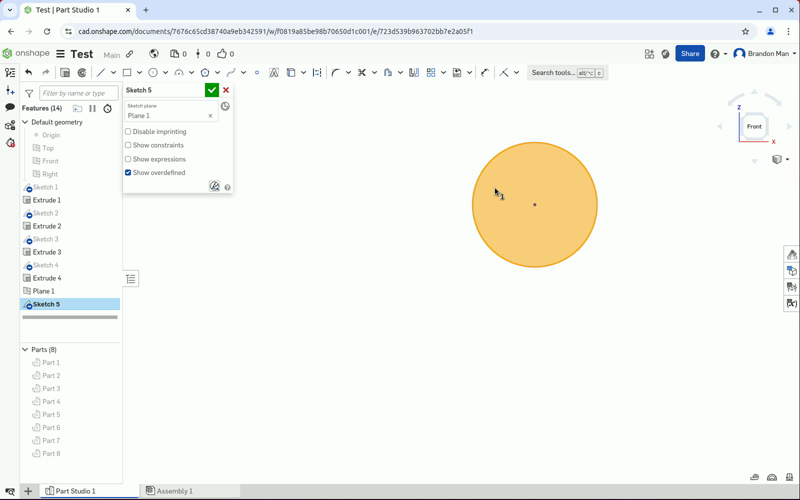
scroll(-6)
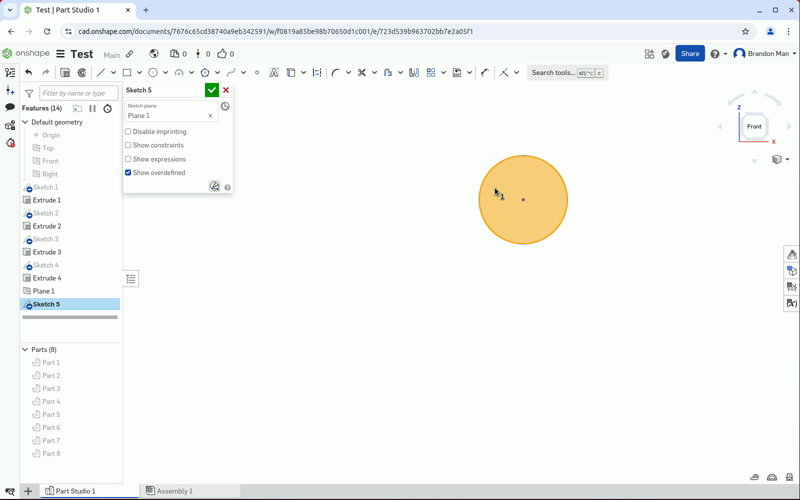
scroll(-6)
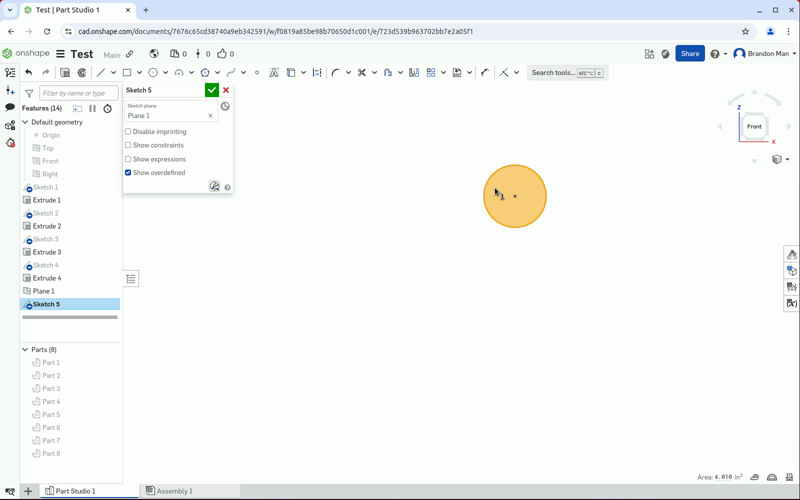
scroll(-6)
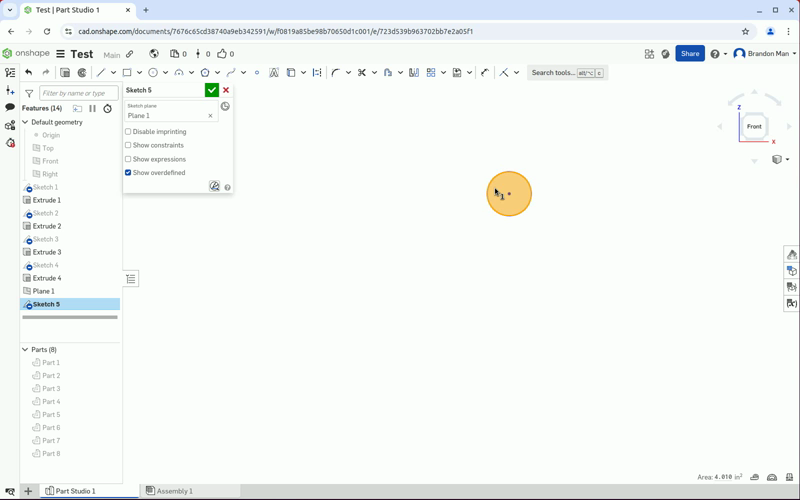
scroll(-6)
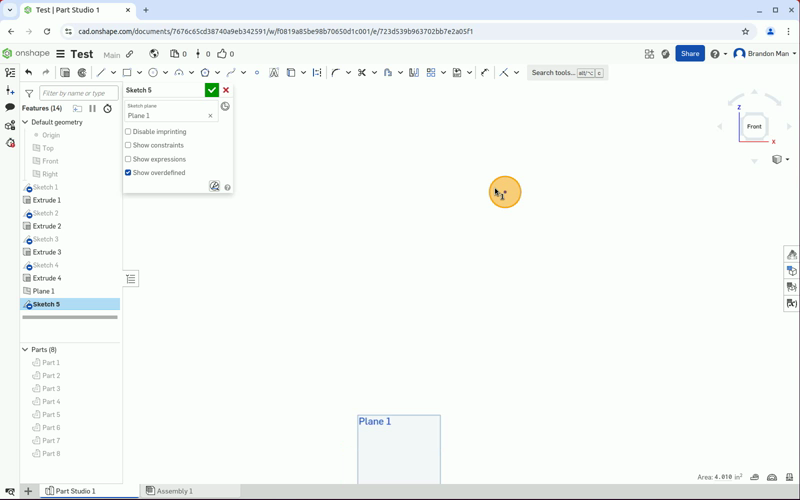
scroll(-6)
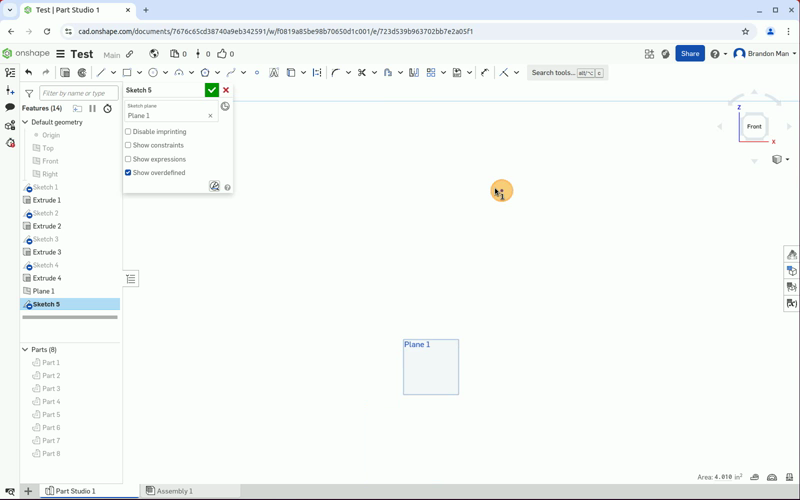
scroll(-6)
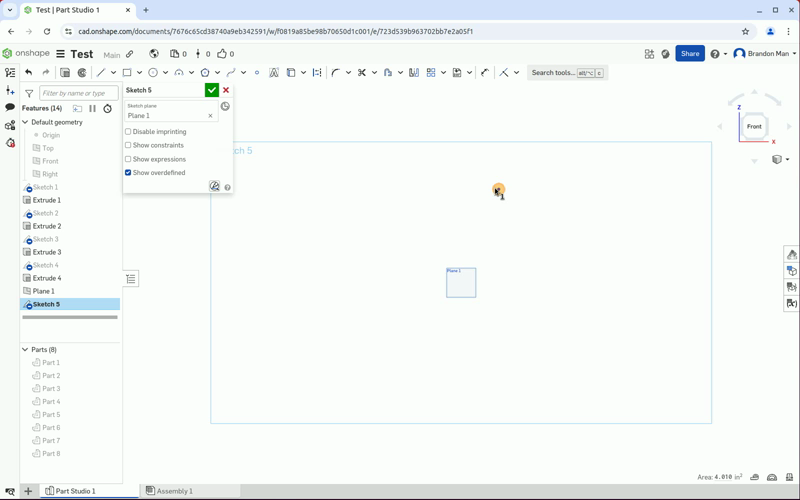
mouse_move(73, 352)
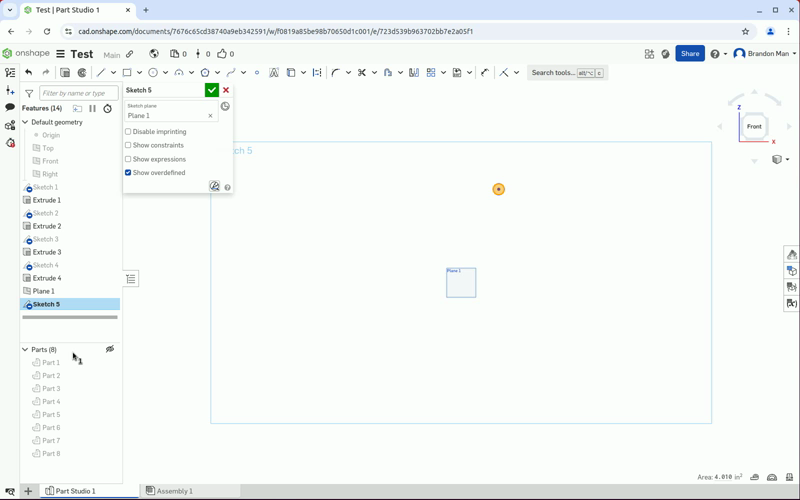
key(shift+y)
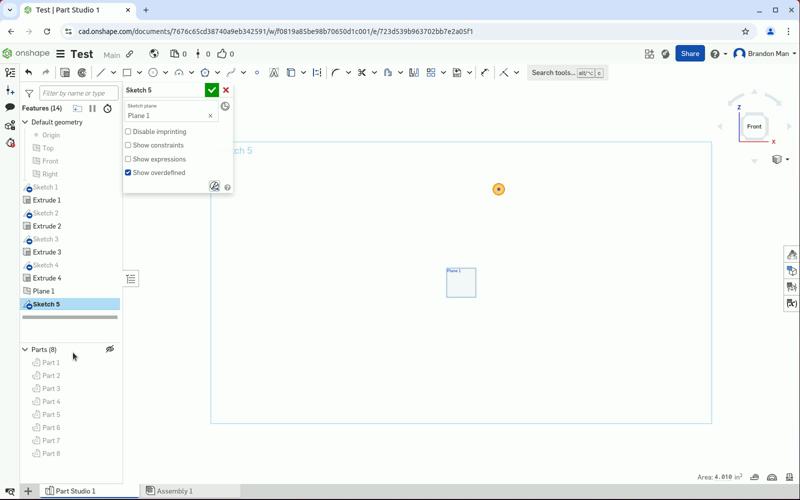
key(shift+e)
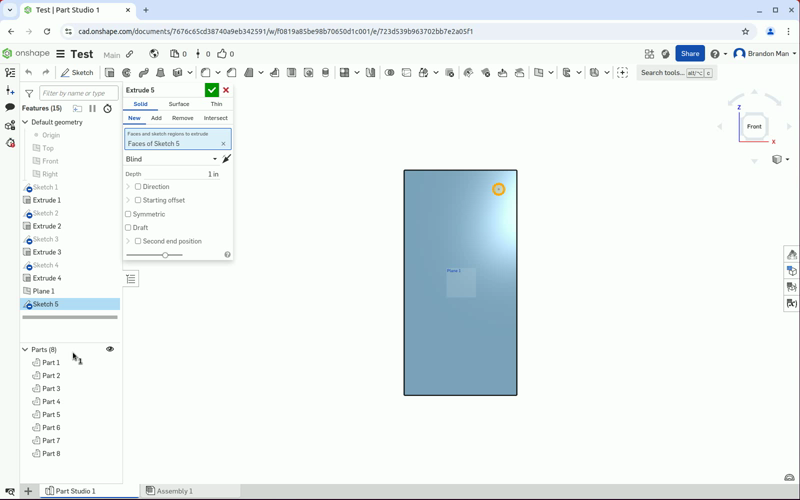
mouse_move(143, 106)
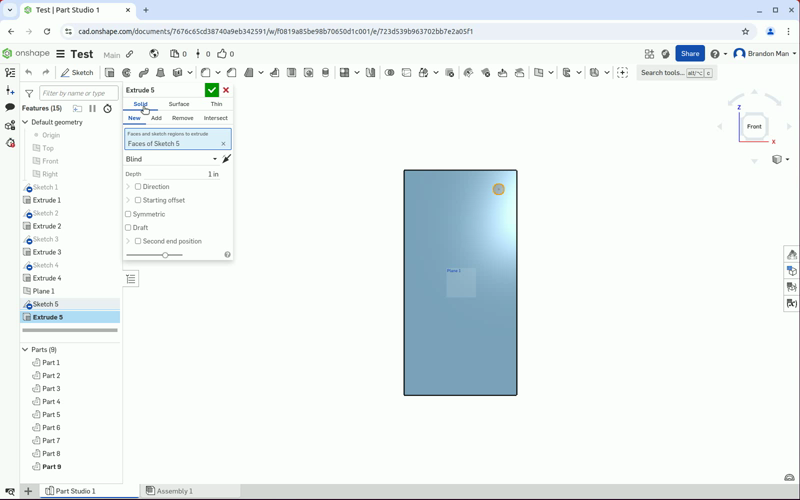
click(143, 106)
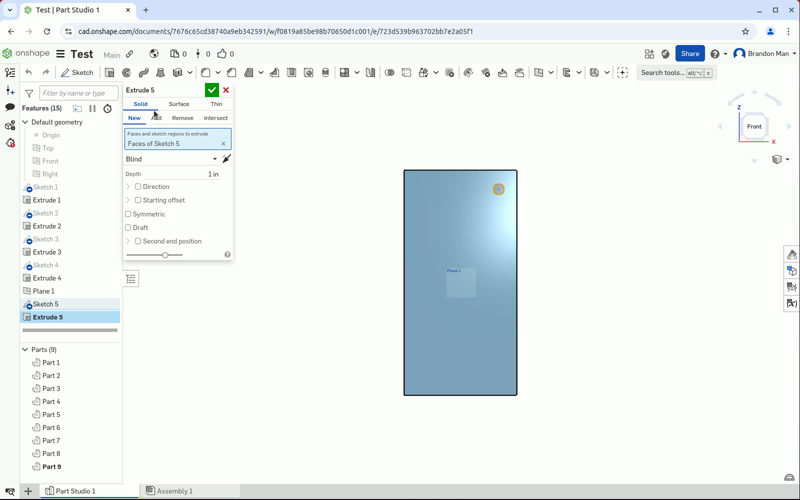
mouse_move(186, 120)
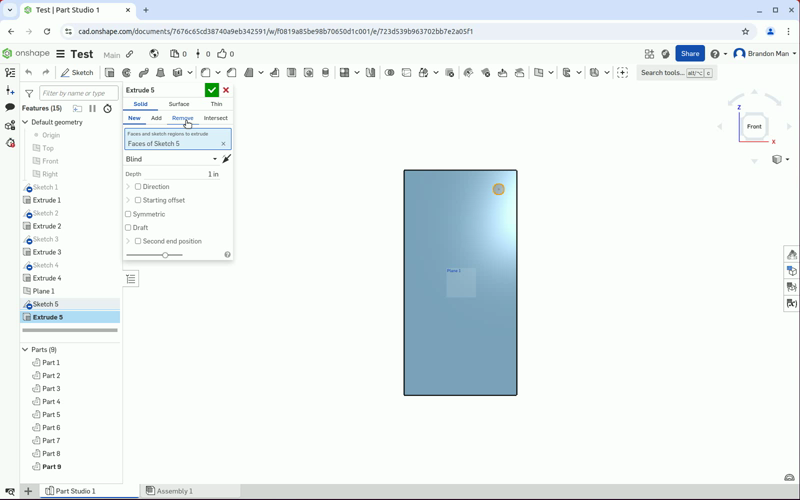
click(186, 120)
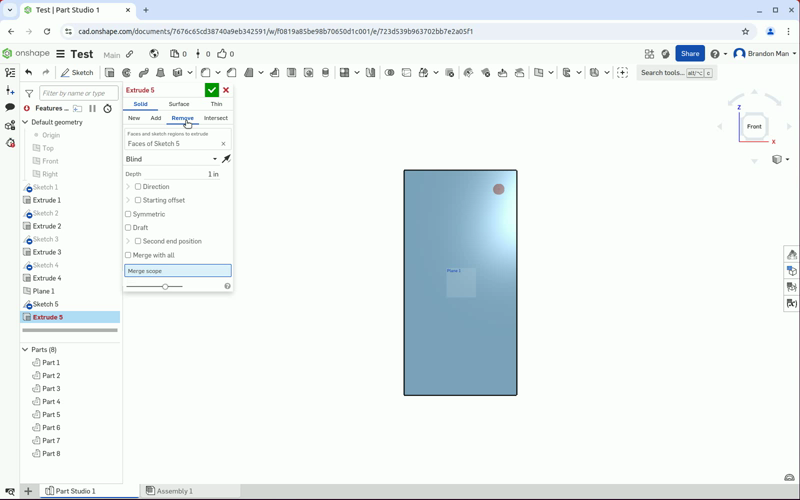
key(tab, 4)
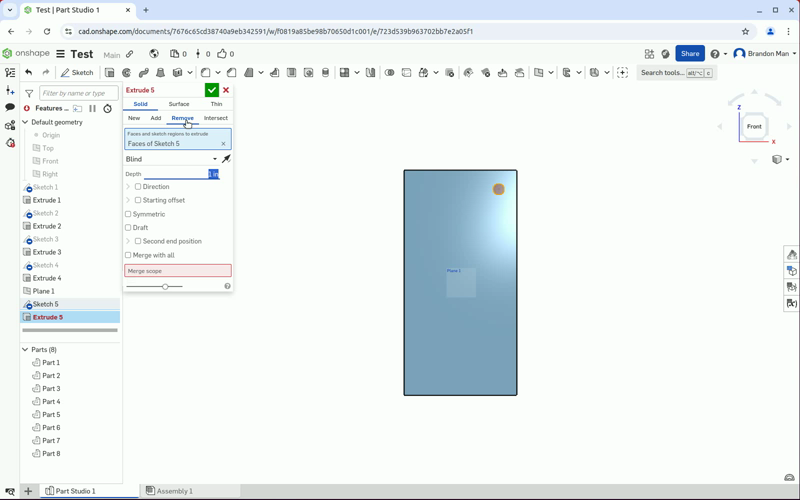
text(7.703)
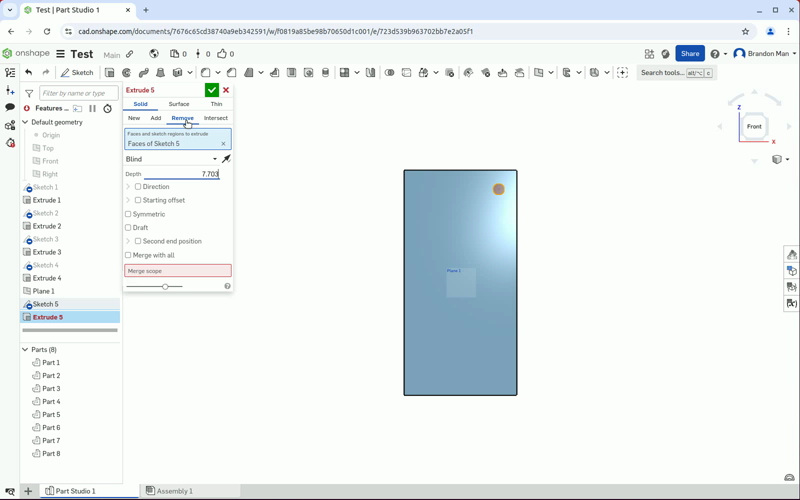
key(tab, 6)
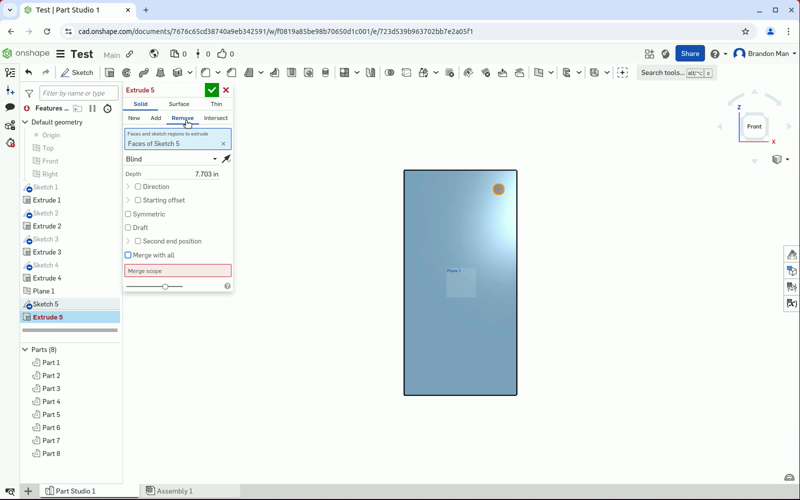
key(space)
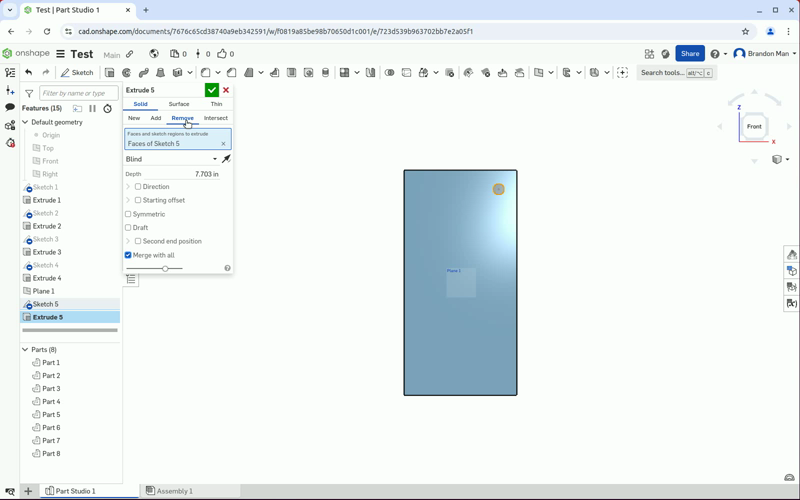
key(enter)
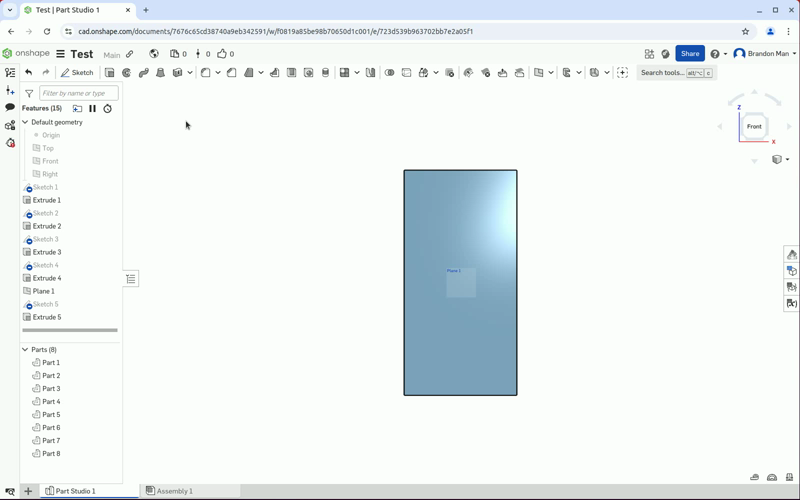
key(shift+h)
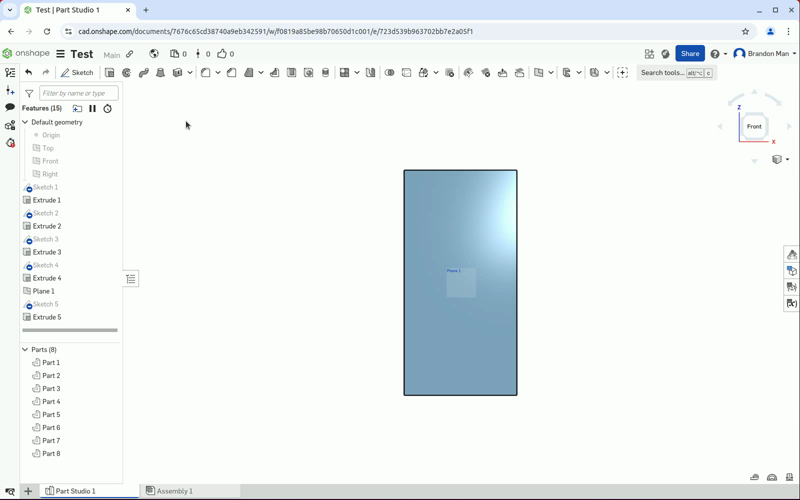
key(shift+h)
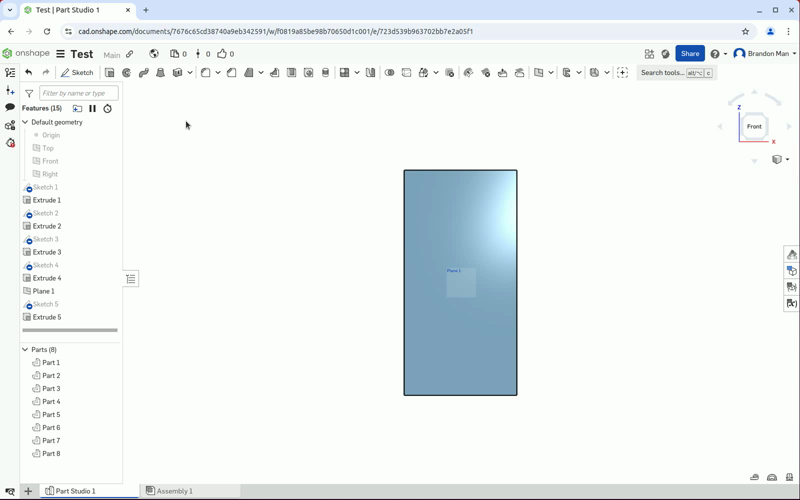
mouse_move(73, 189)
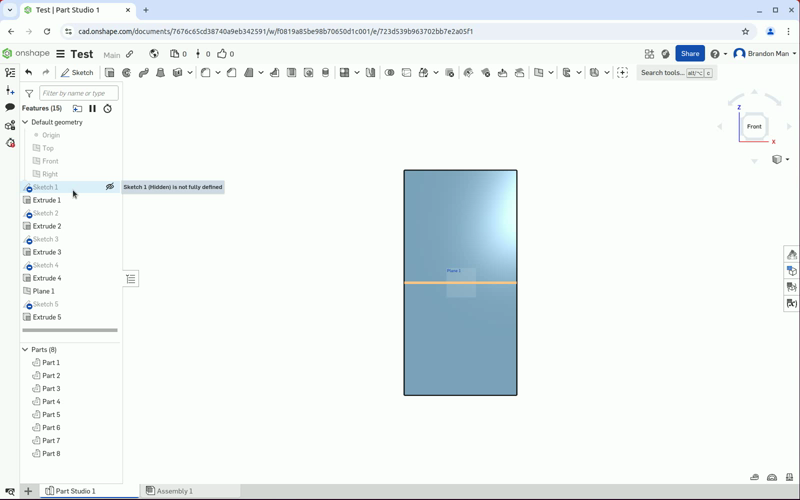
click(73, 189)
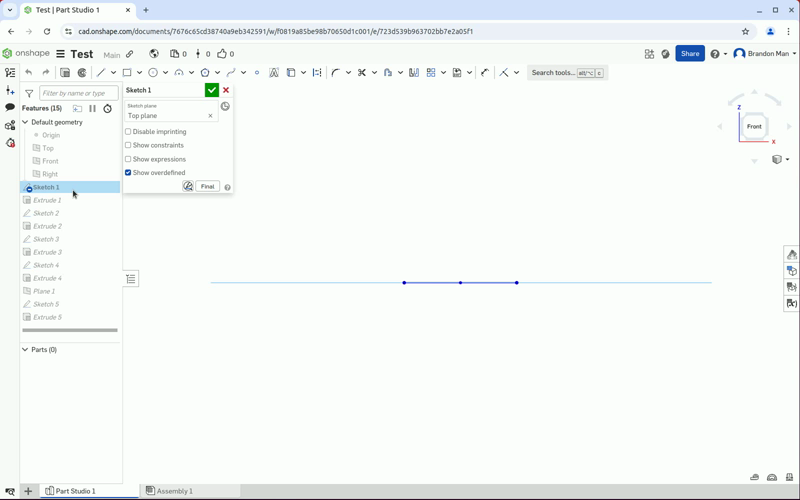
mouse_move(229, 92)
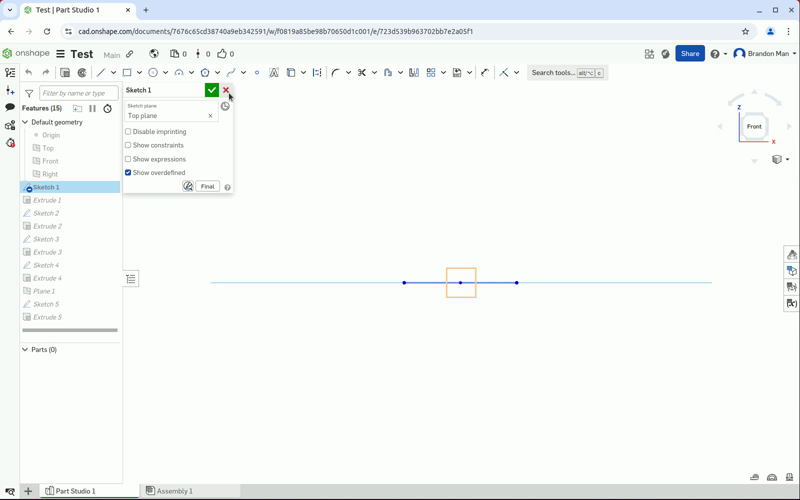
click(229, 92)
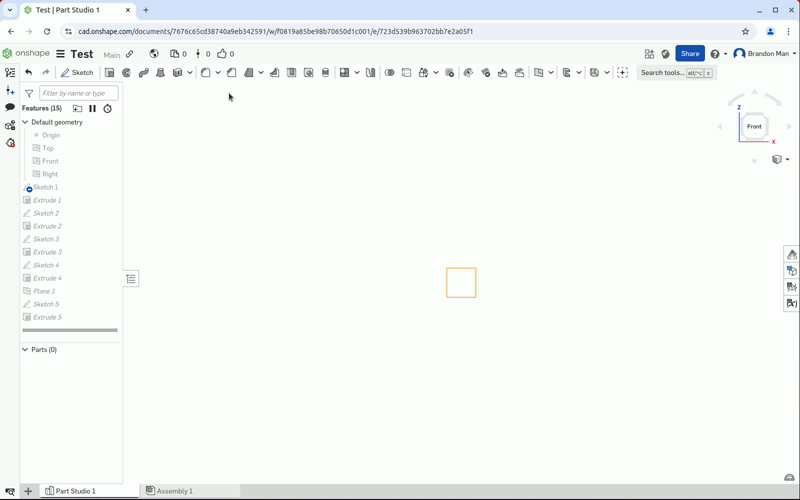
key(shift+s)
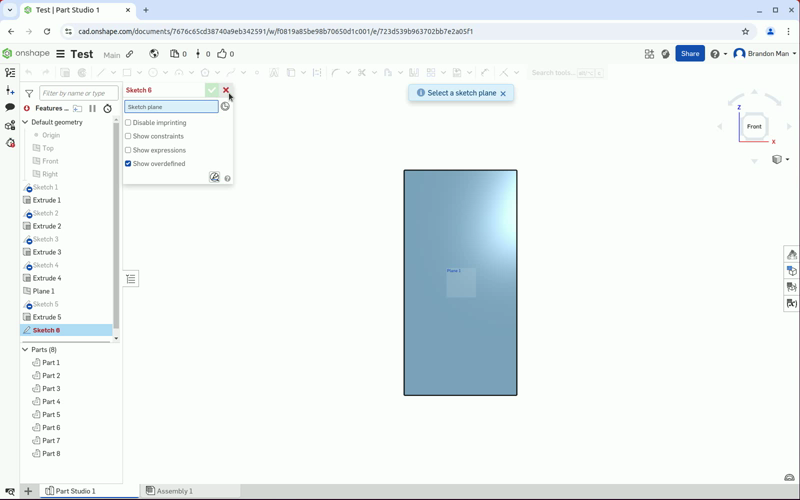
mouse_move(69, 293)
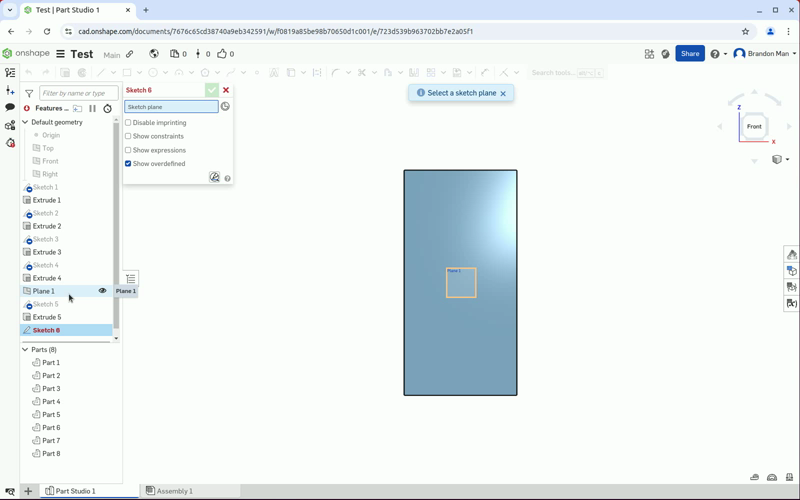
click(69, 293)
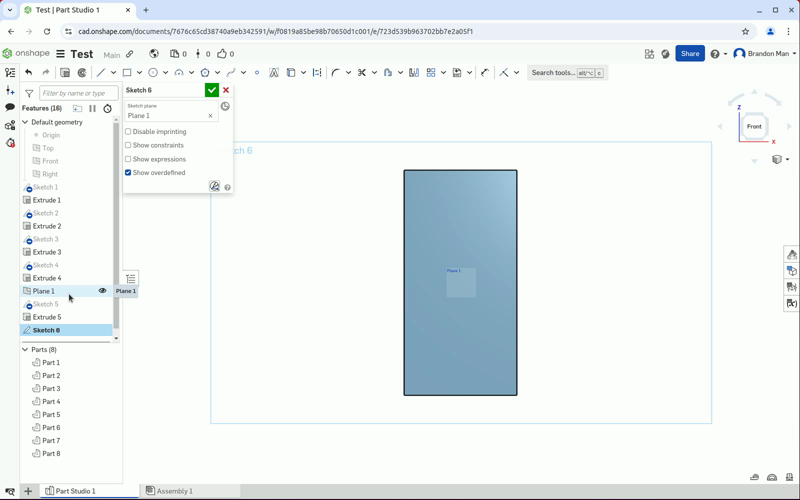
mouse_move(73, 352)
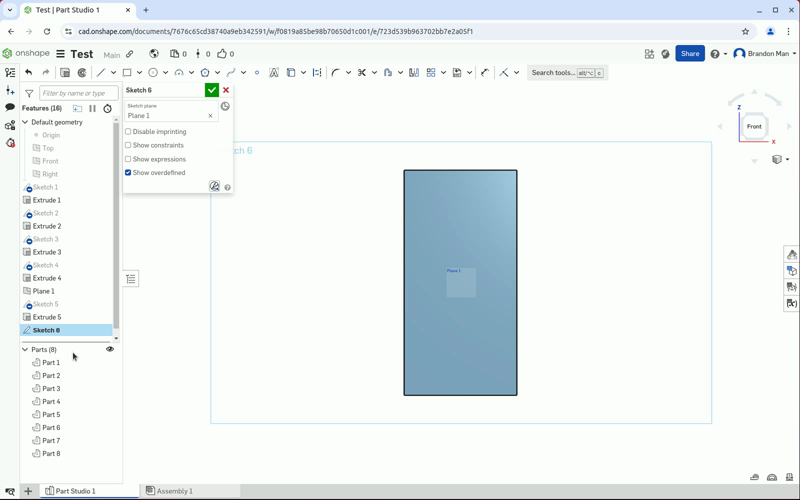
key(y)
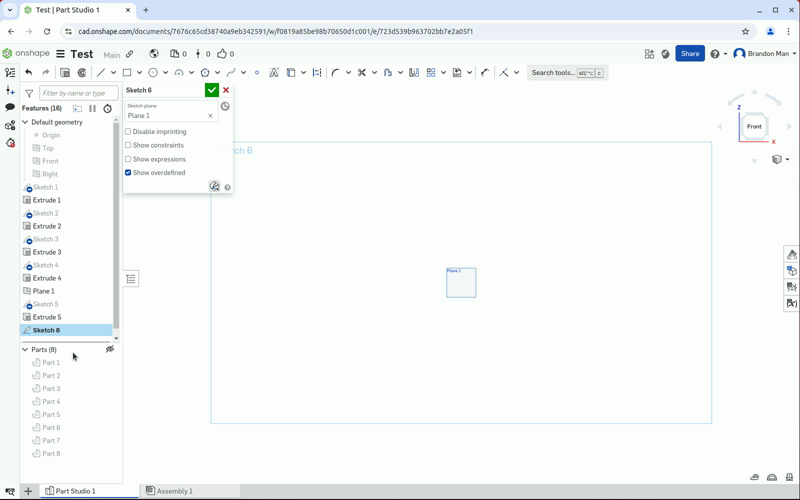
key(c)
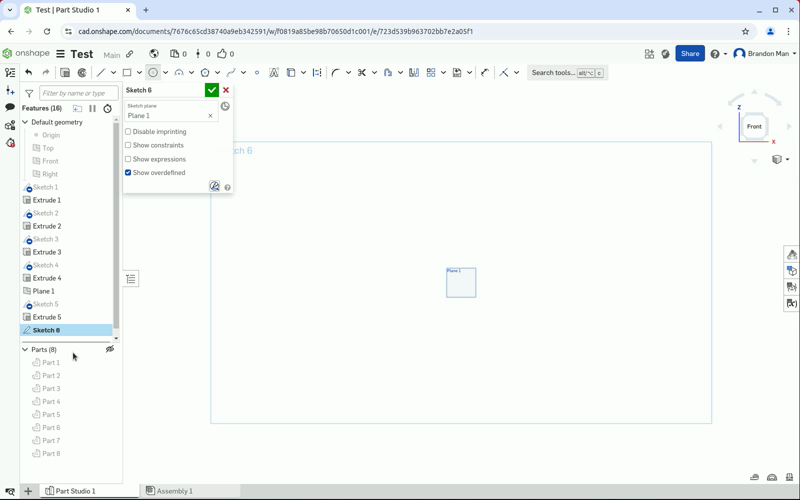
key_down(shift)
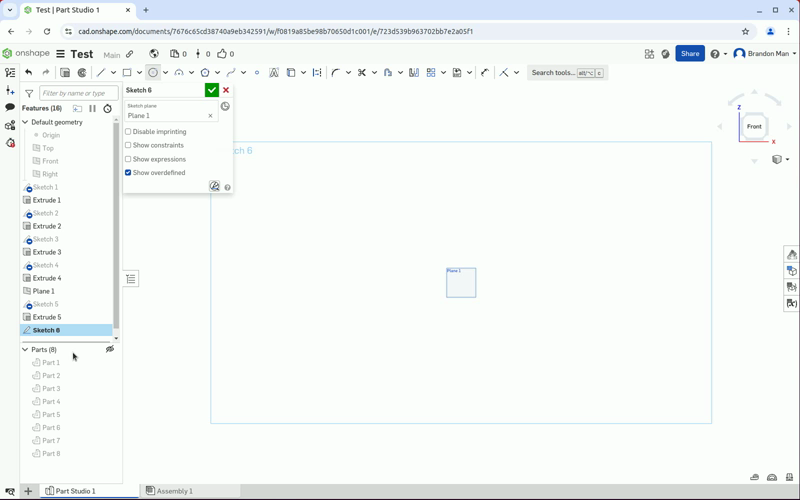
mouse_move(423, 189)
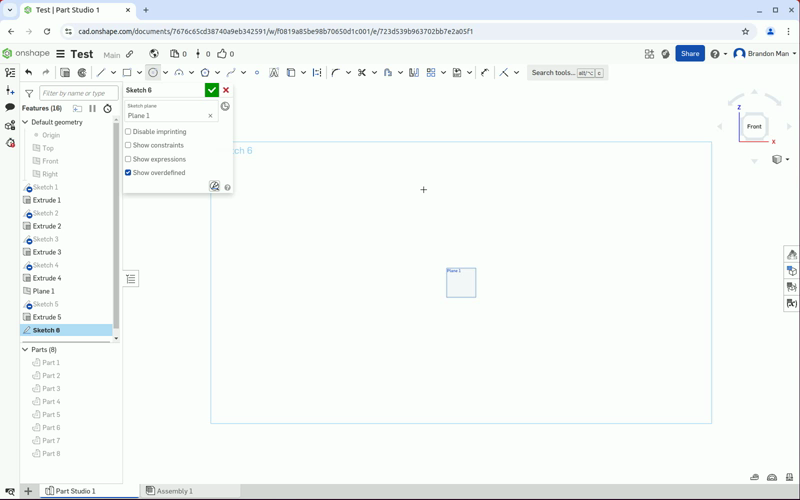
click(423, 189)
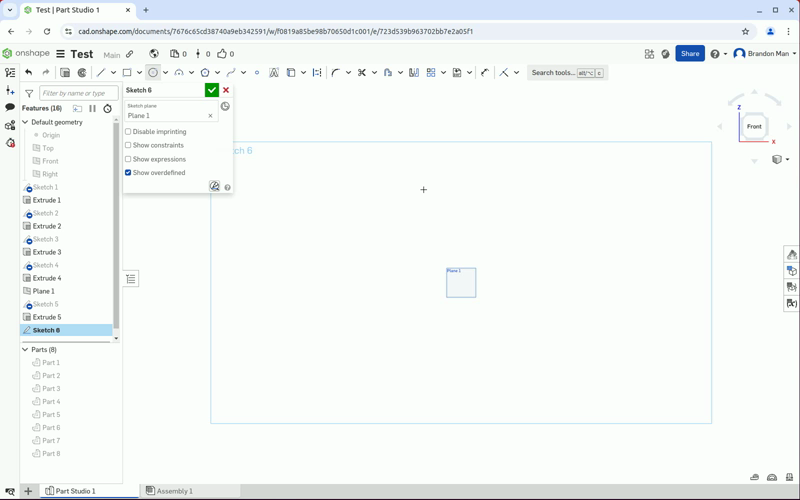
key_up(shift)
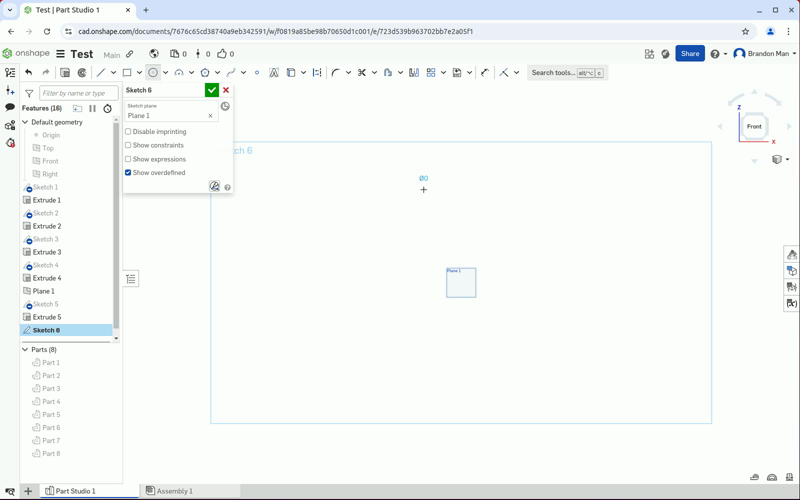
mouse_move(429, 189)
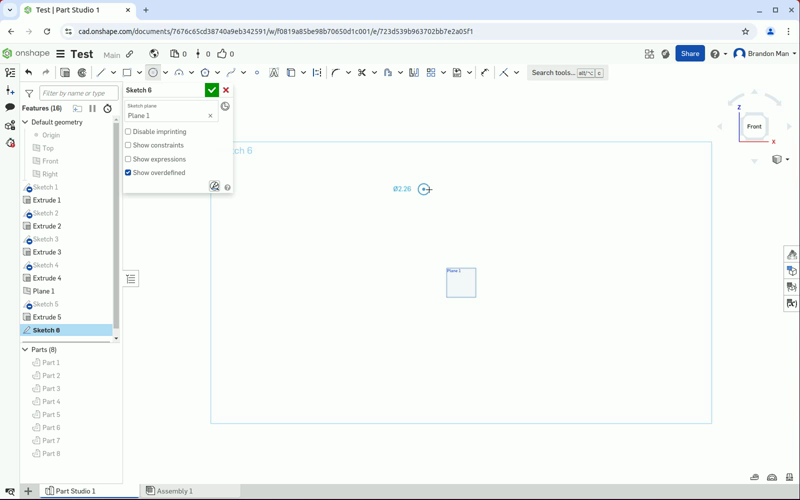
click(429, 189)
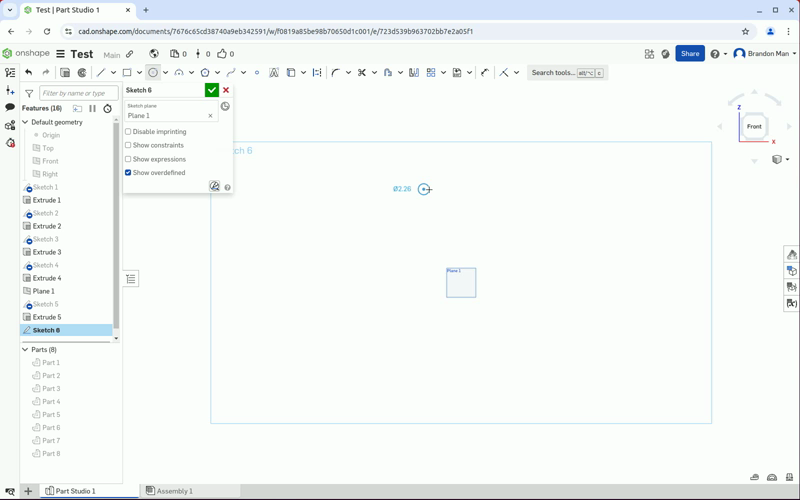
key(esc)
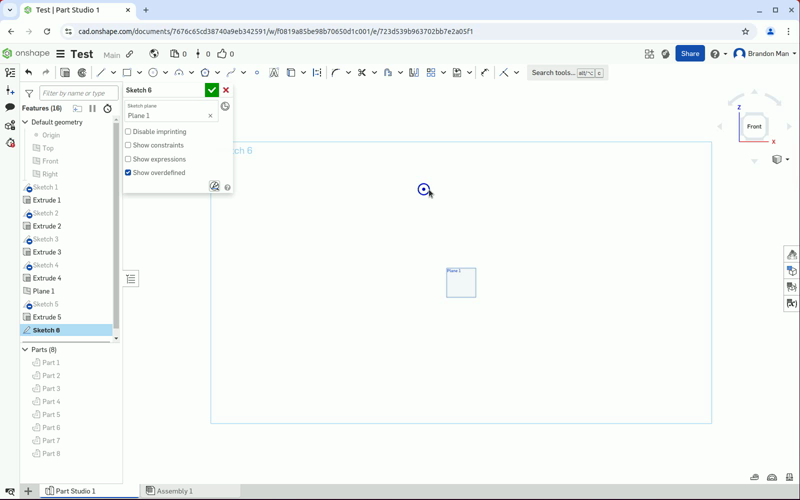
mouse_move(424, 185)
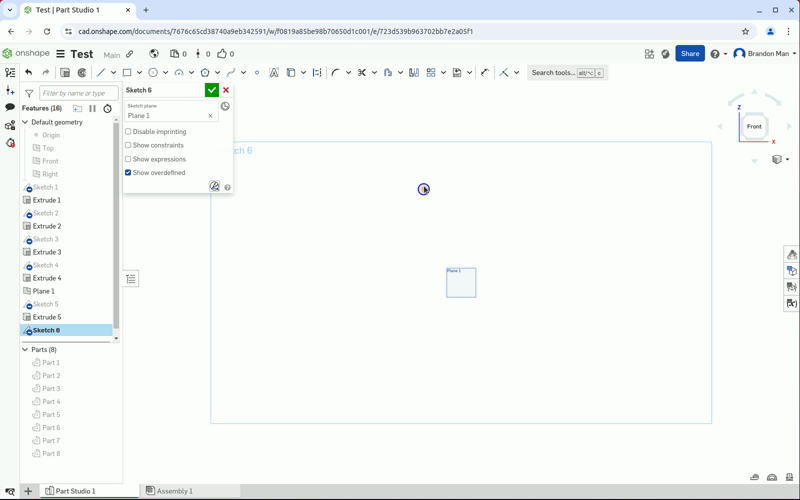
scroll(6)
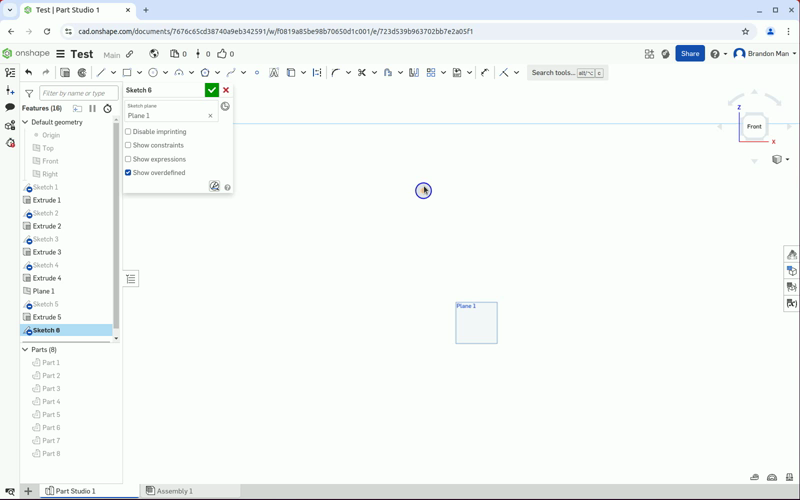
scroll(6)
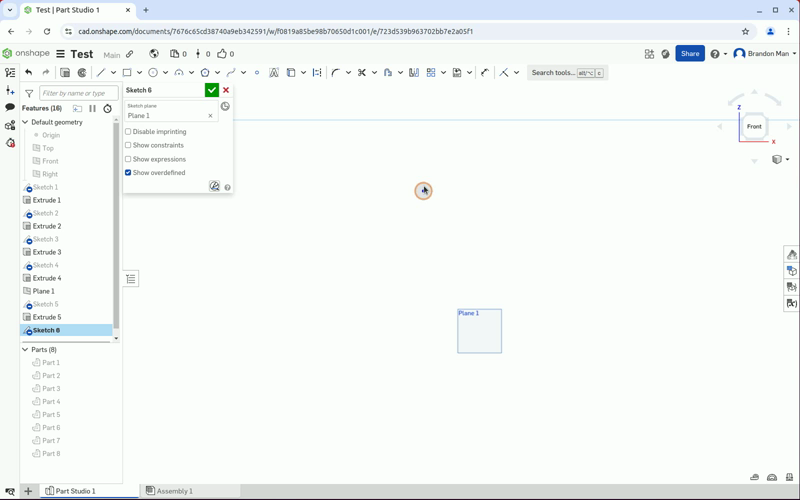
scroll(6)
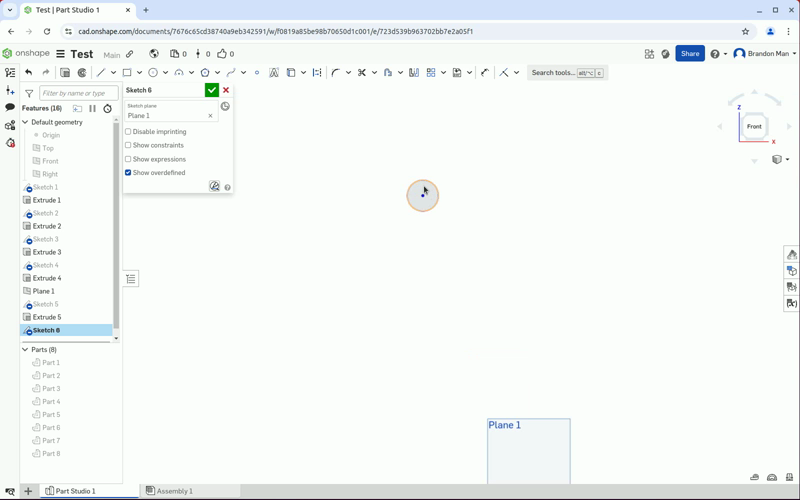
scroll(6)
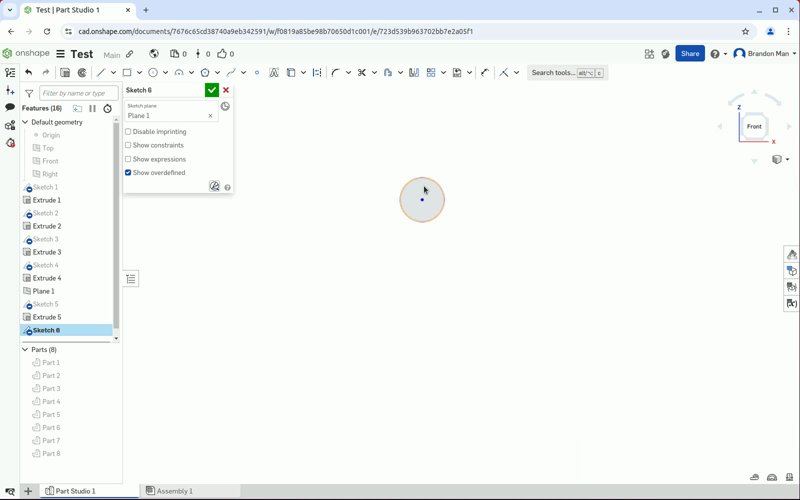
scroll(6)
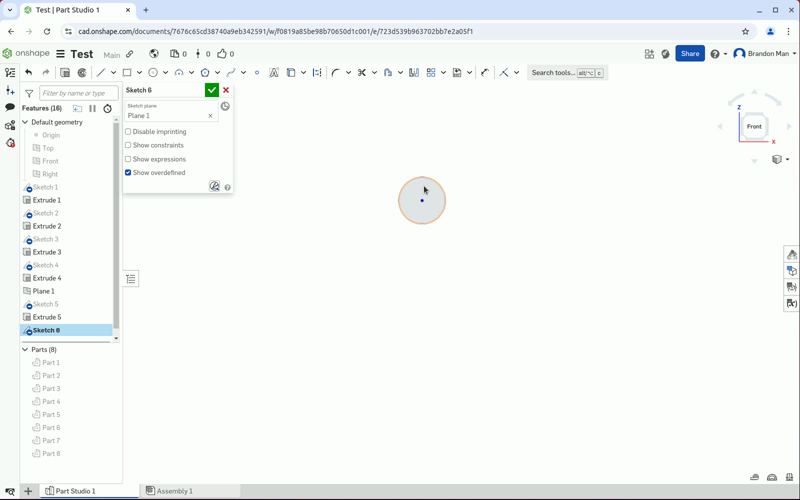
scroll(6)
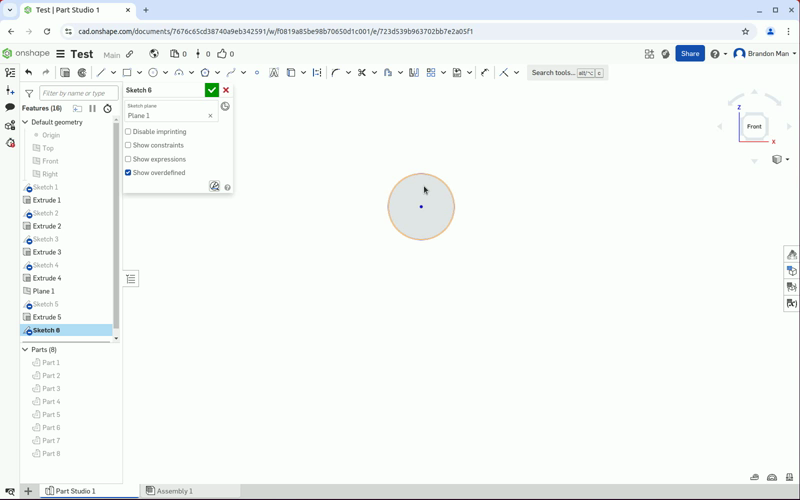
scroll(6)
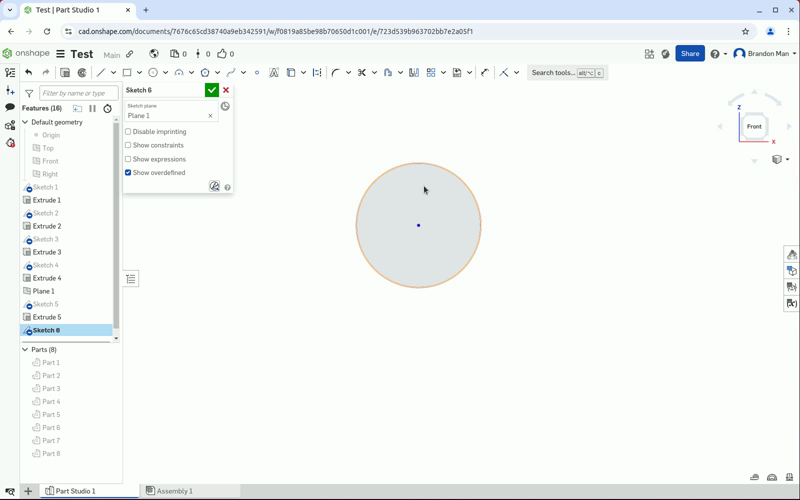
click(424, 185)
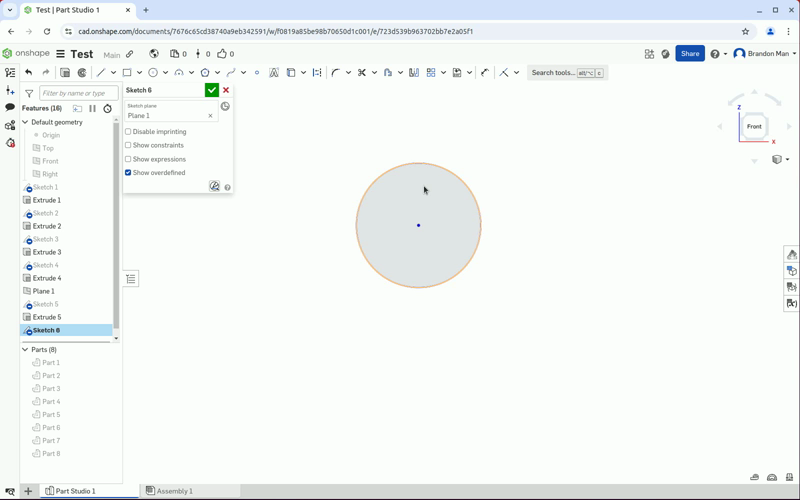
scroll(-6)
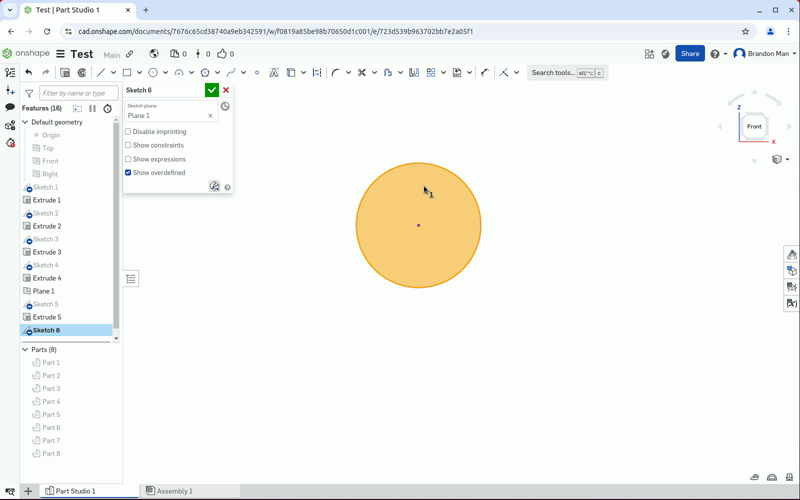
scroll(-6)
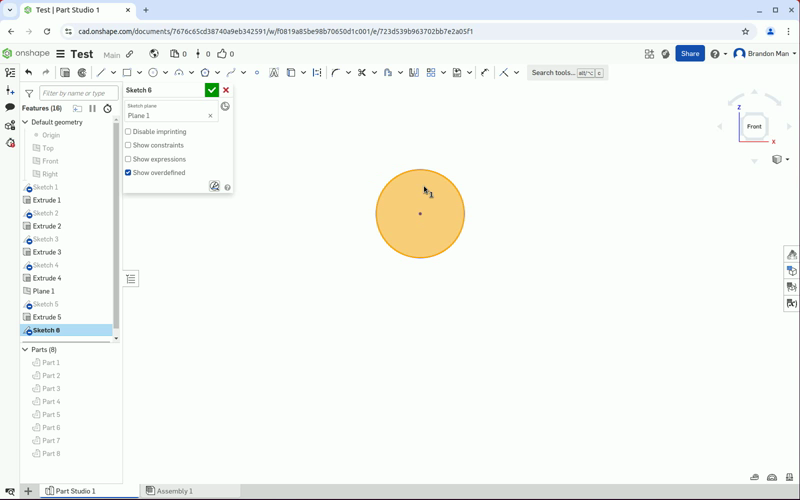
scroll(-6)
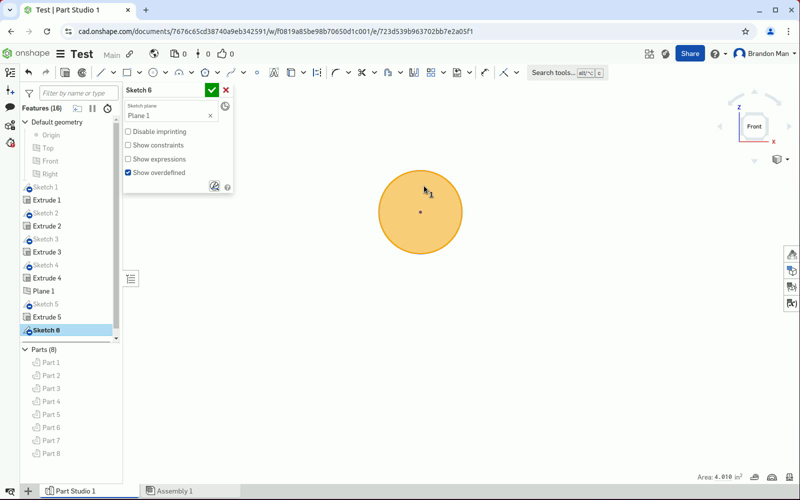
scroll(-6)
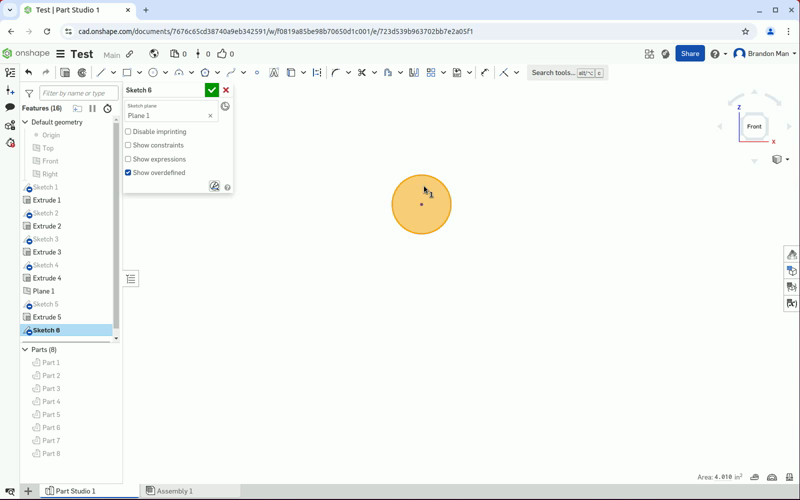
scroll(-6)
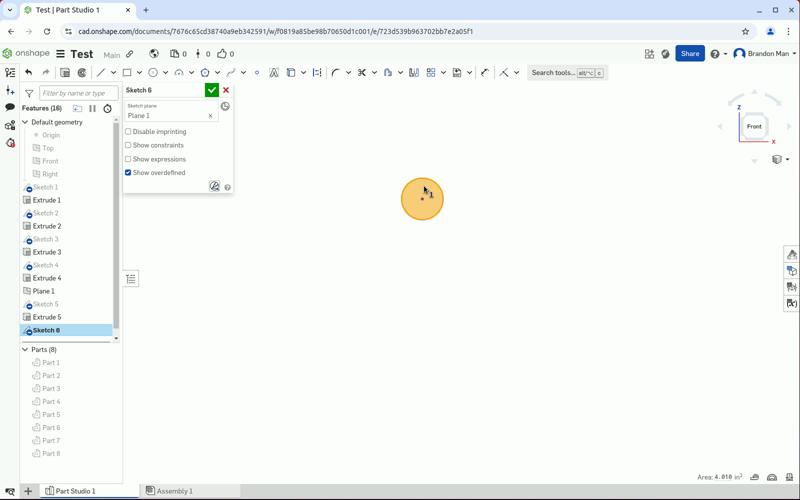
scroll(-6)
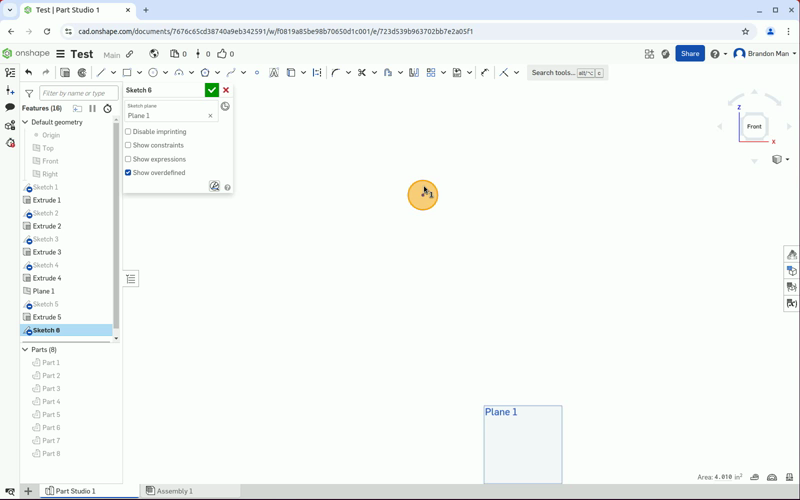
scroll(-6)
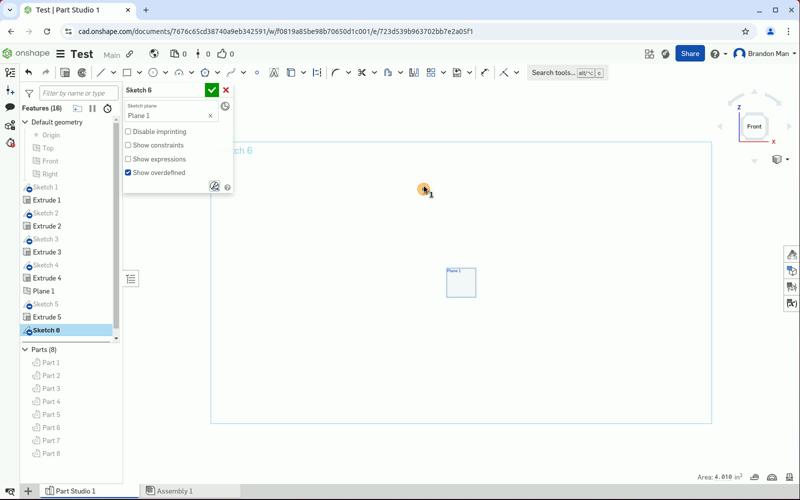
mouse_move(73, 352)
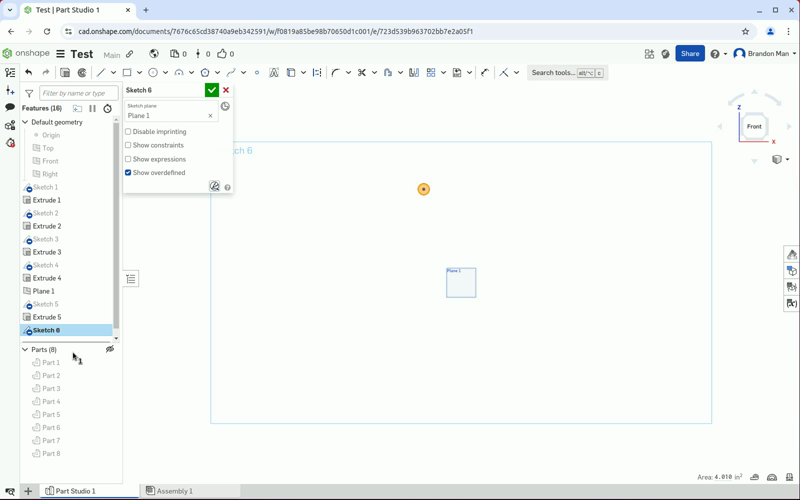
key(shift+y)
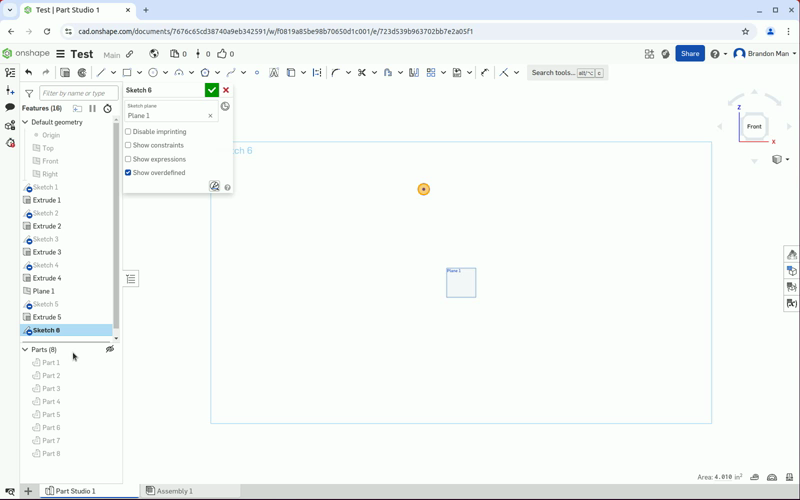
key(shift+e)
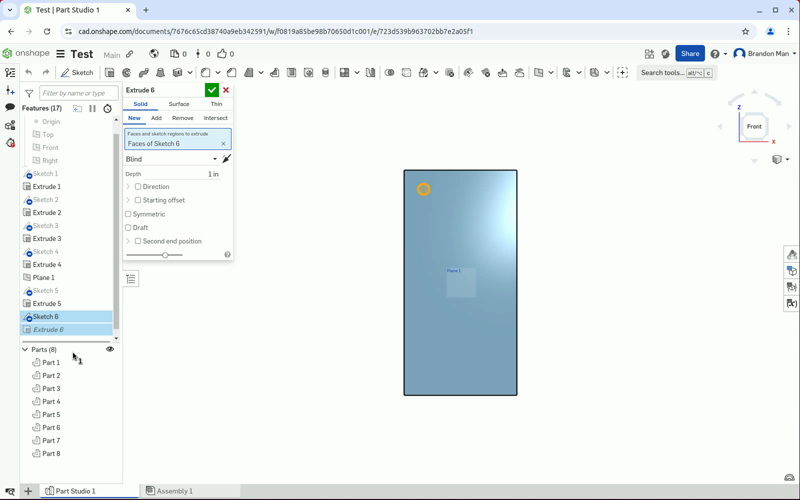
mouse_move(143, 106)
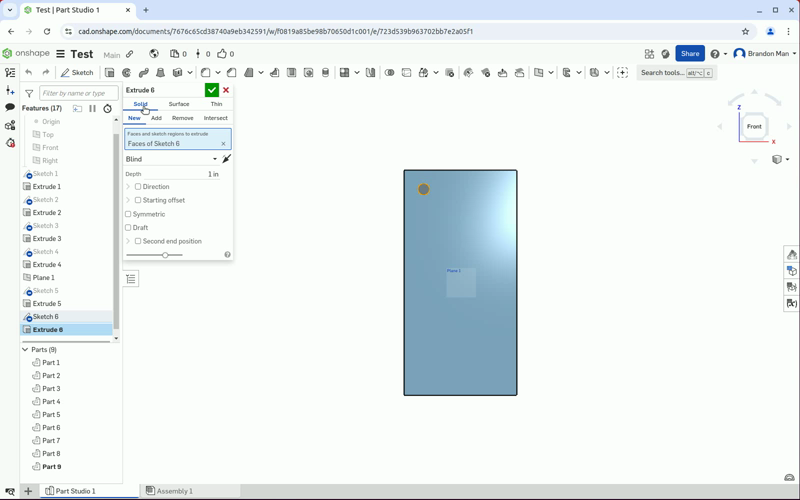
click(143, 106)
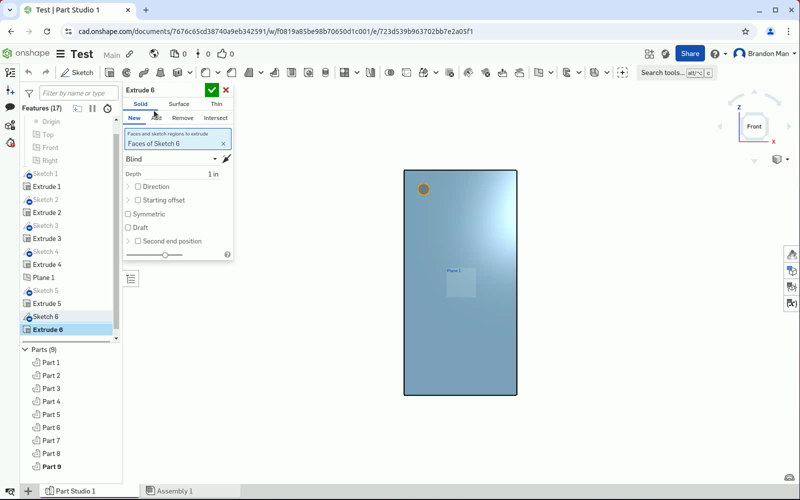
mouse_move(186, 120)
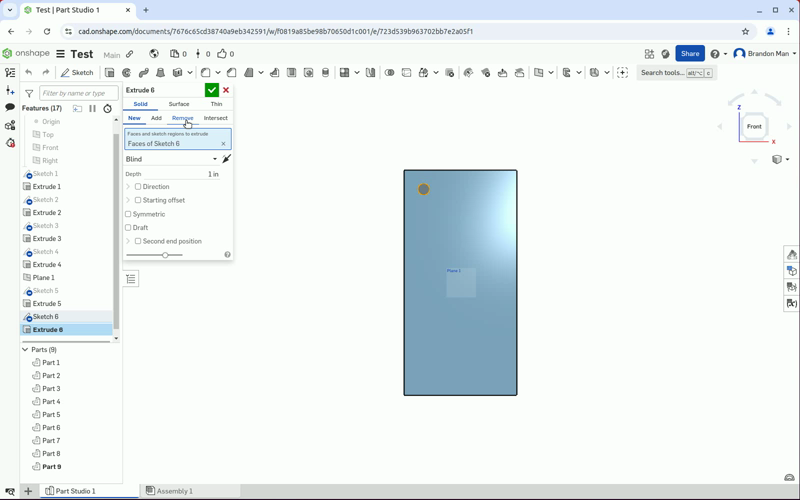
click(186, 120)
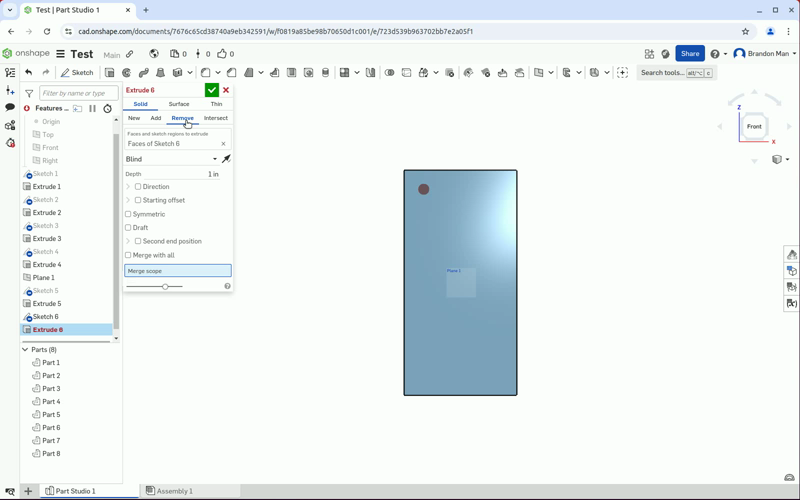
key(tab, 4)
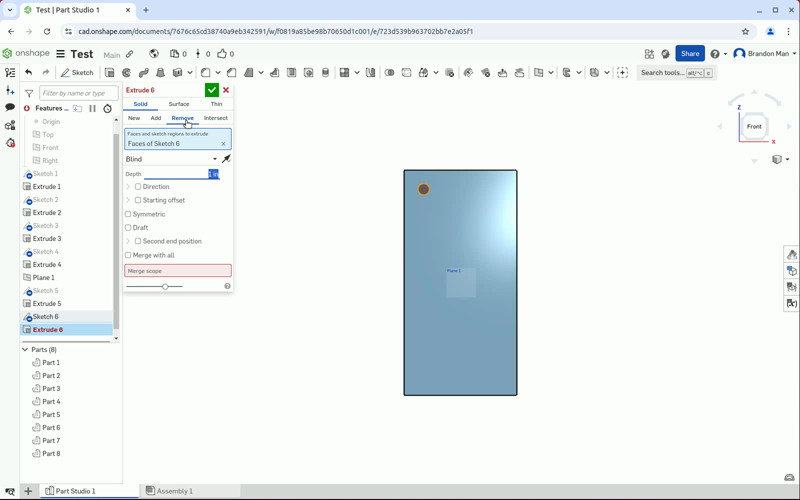
text(7.703)
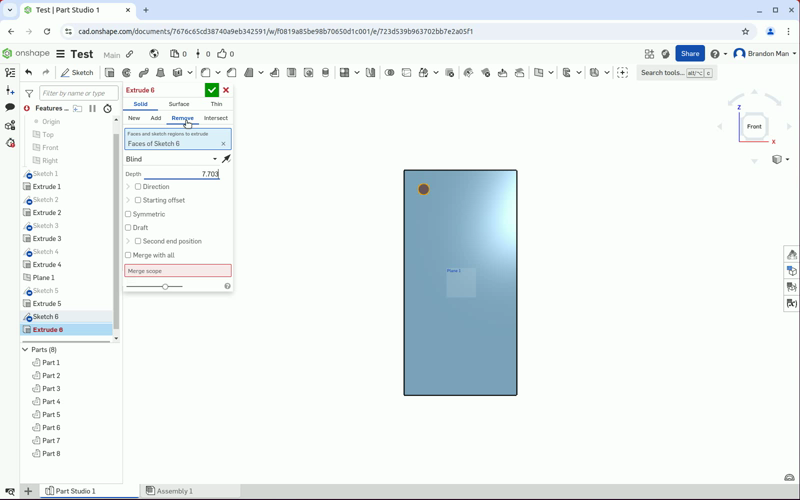
key(tab, 6)
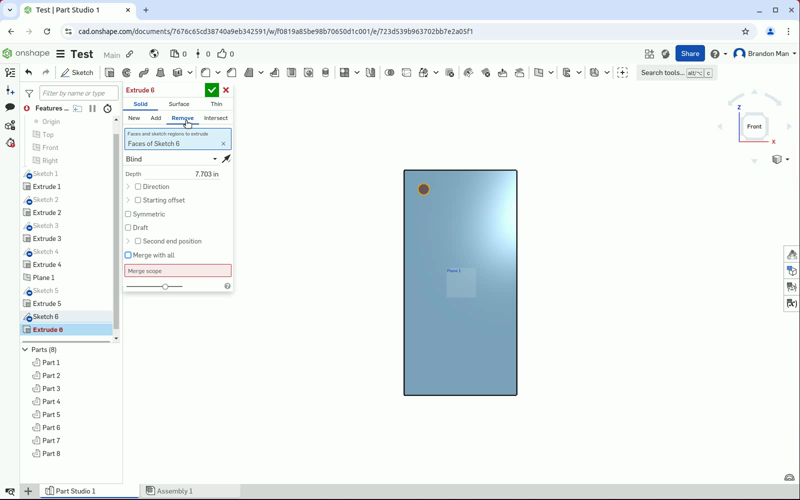
key(space)
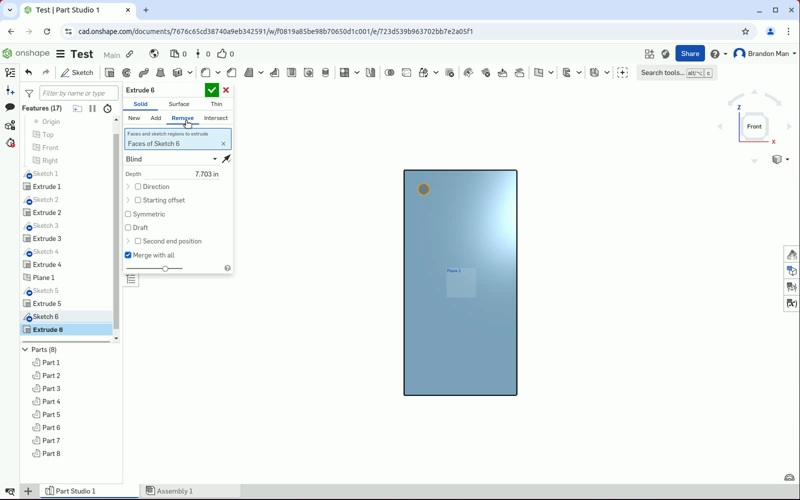
key(enter)
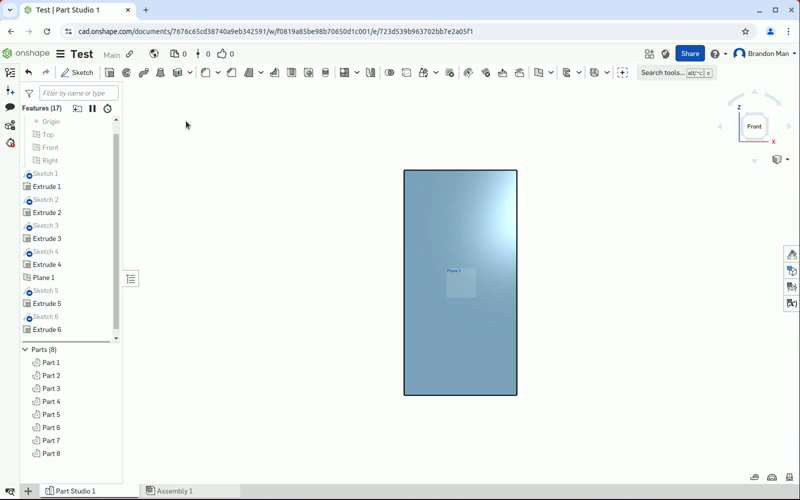
key(shift+h)
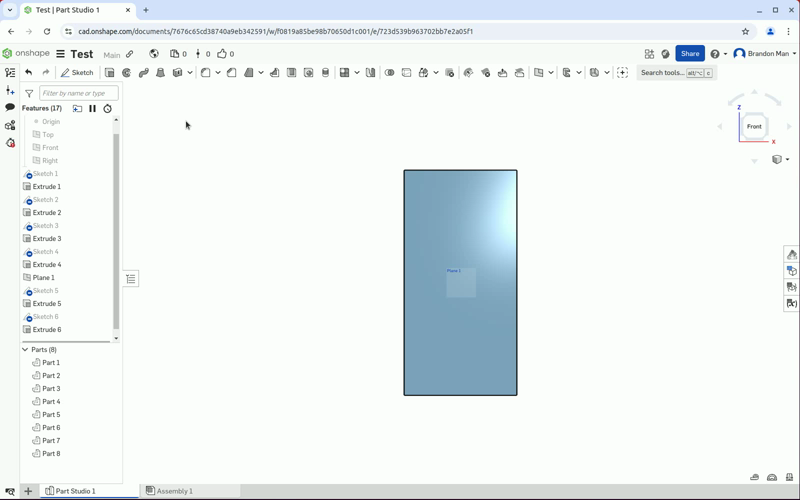
key(shift+h)
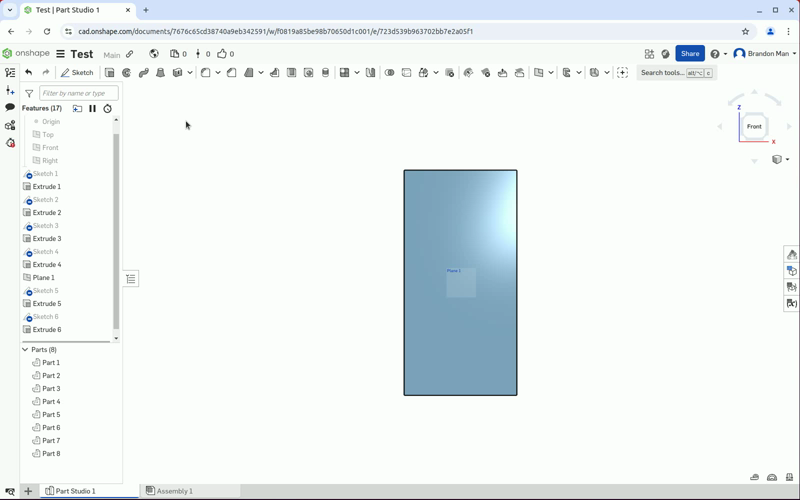
mouse_move(69, 176)
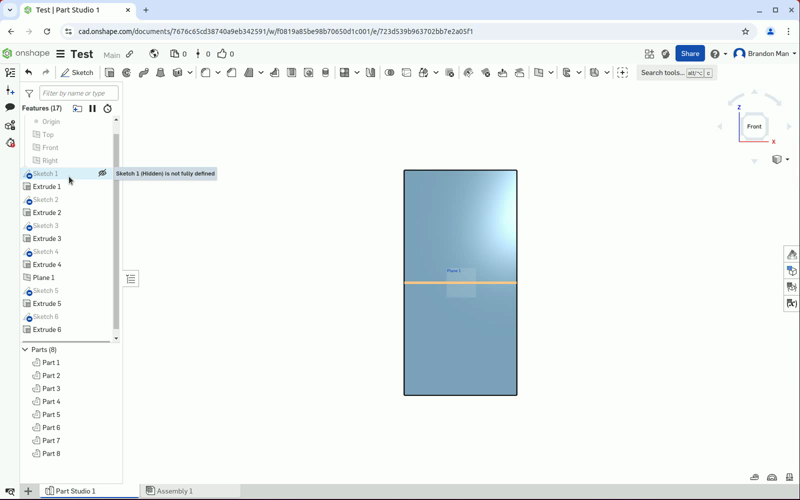
click(69, 176)
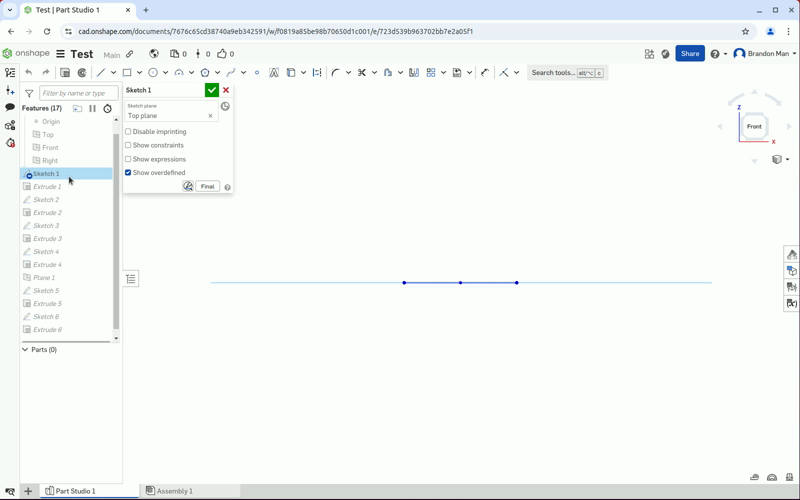
mouse_move(229, 92)
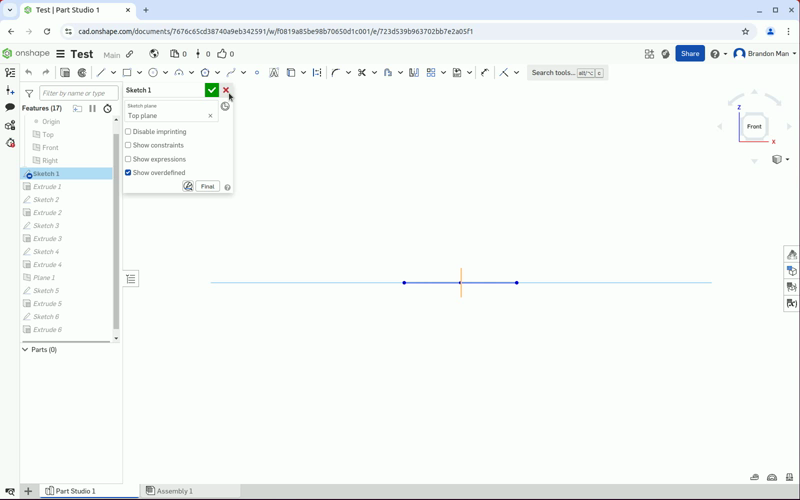
click(229, 92)
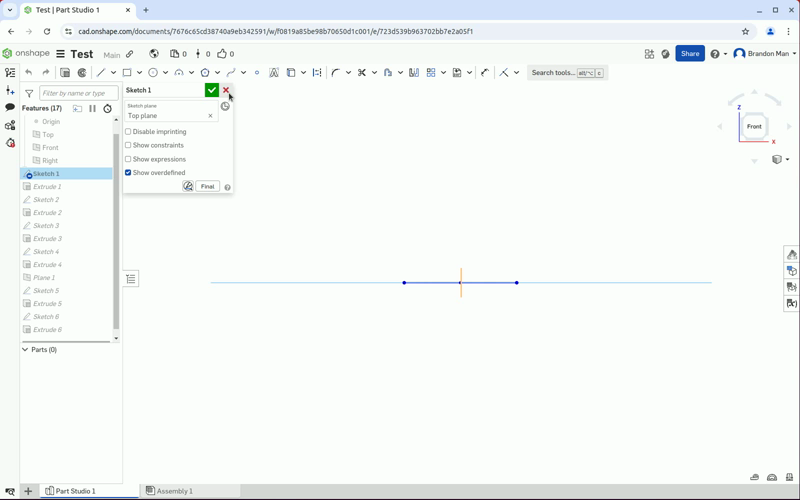
key(shift+s)
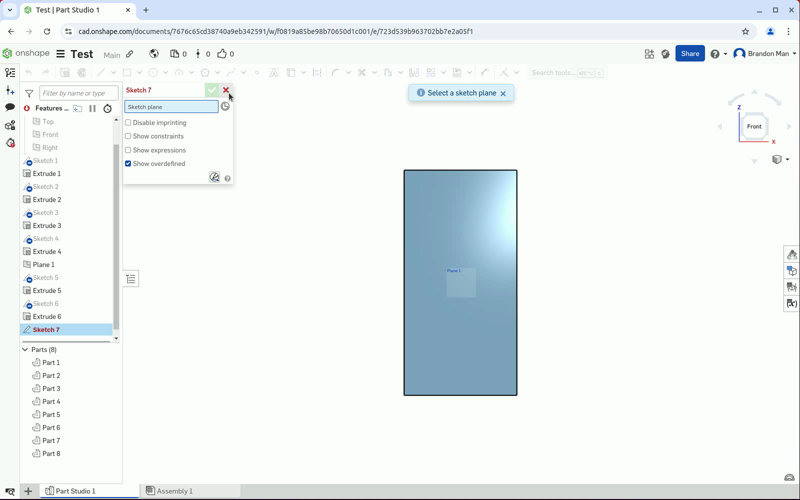
mouse_move(69, 267)
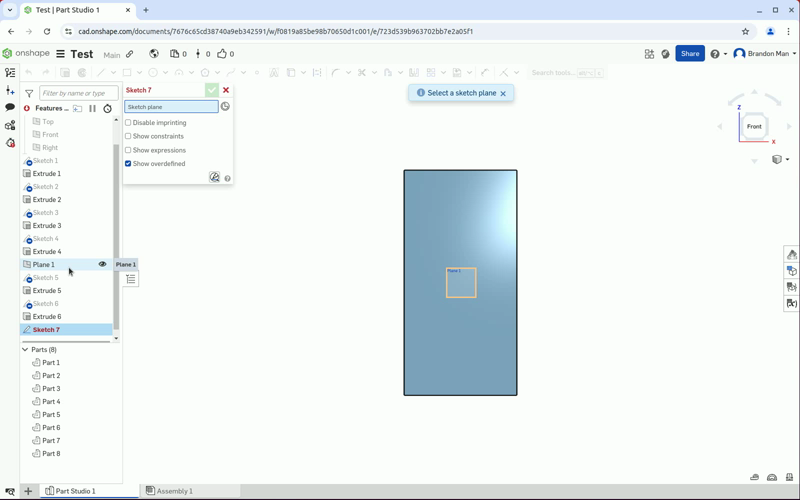
click(69, 267)
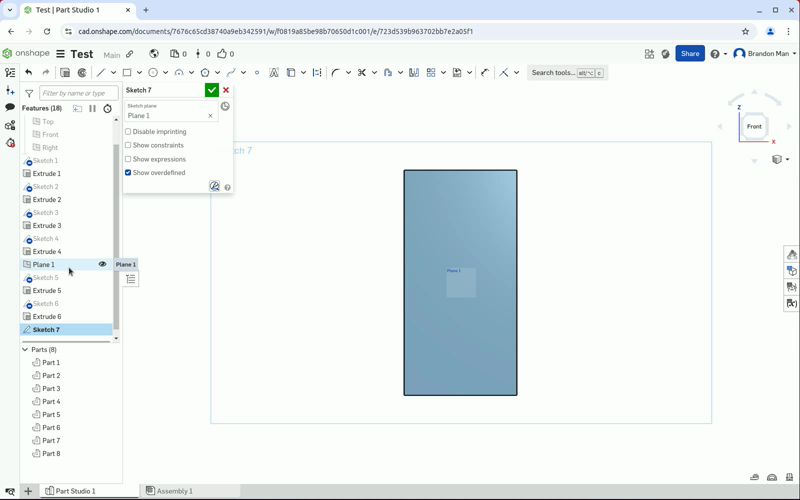
mouse_move(73, 352)
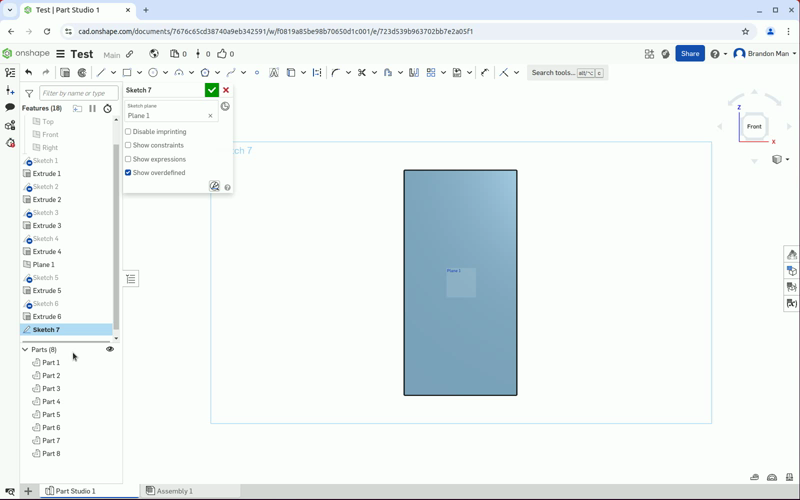
key(y)
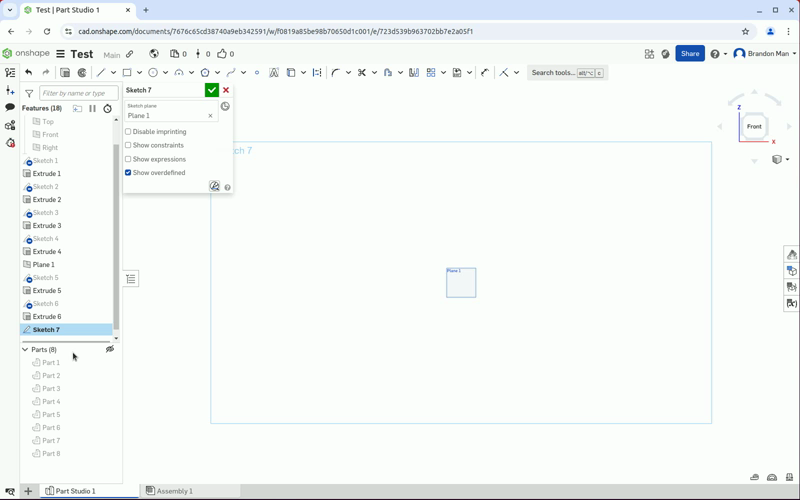
key(c)
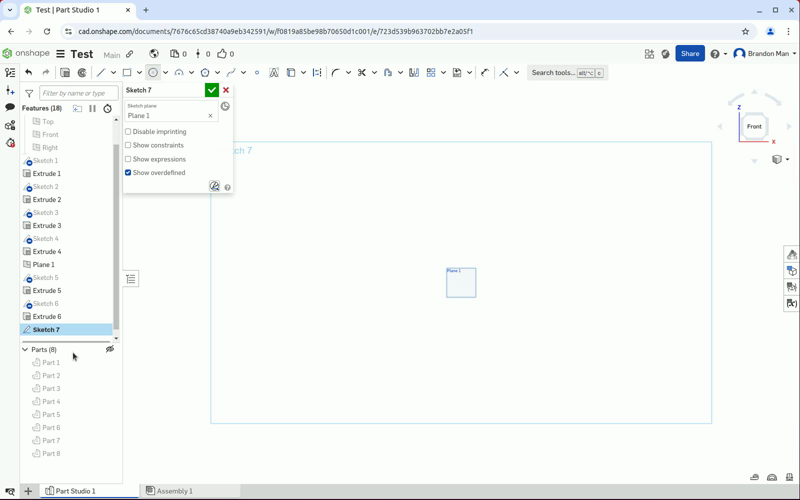
key_down(shift)
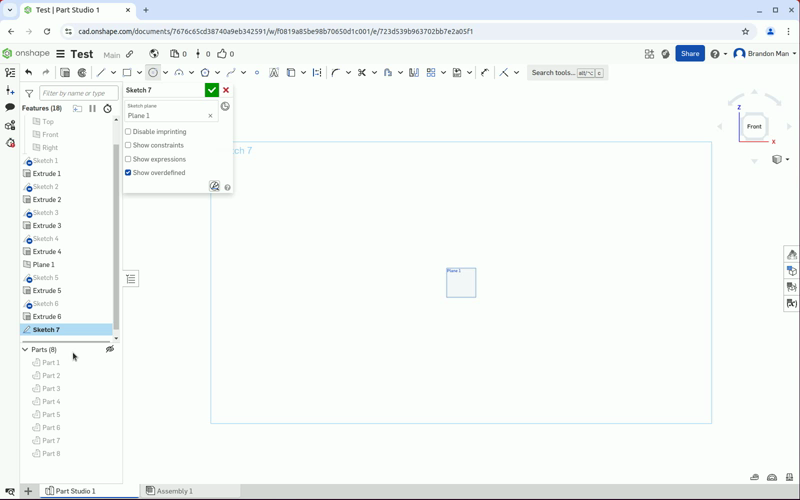
mouse_move(423, 376)
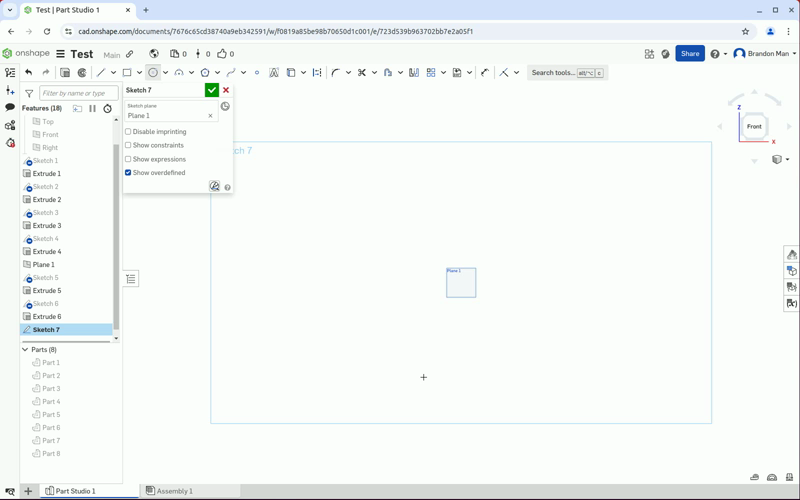
click(423, 376)
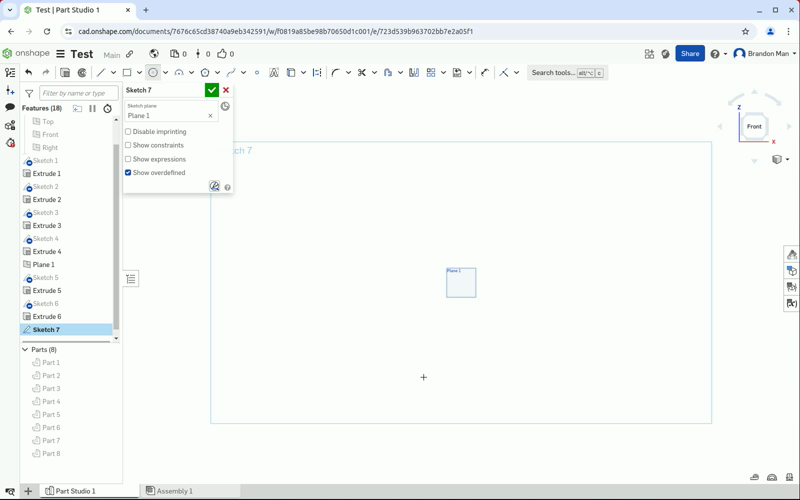
key_up(shift)
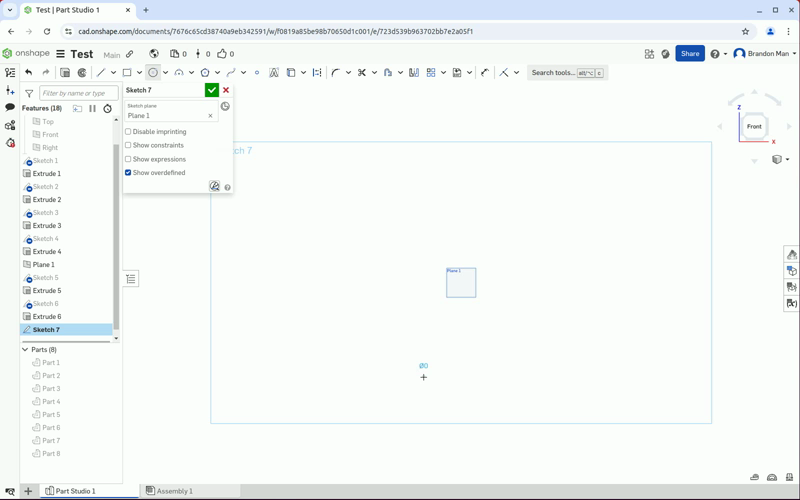
mouse_move(429, 376)
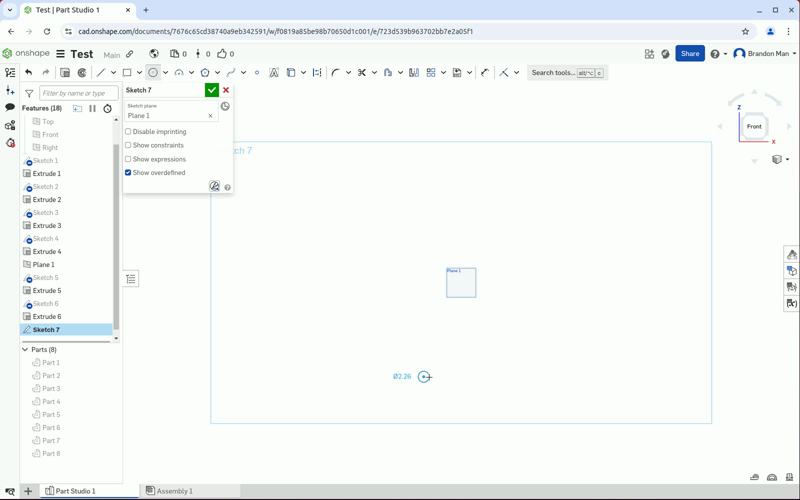
click(429, 376)
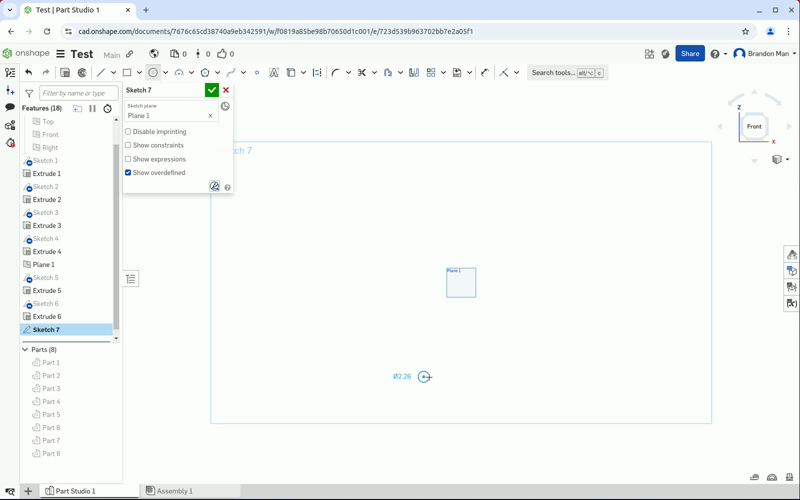
key(esc)
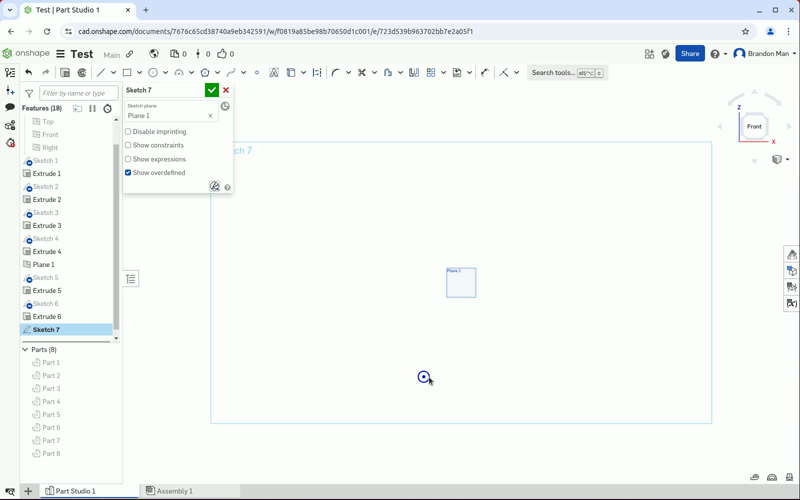
mouse_move(424, 373)
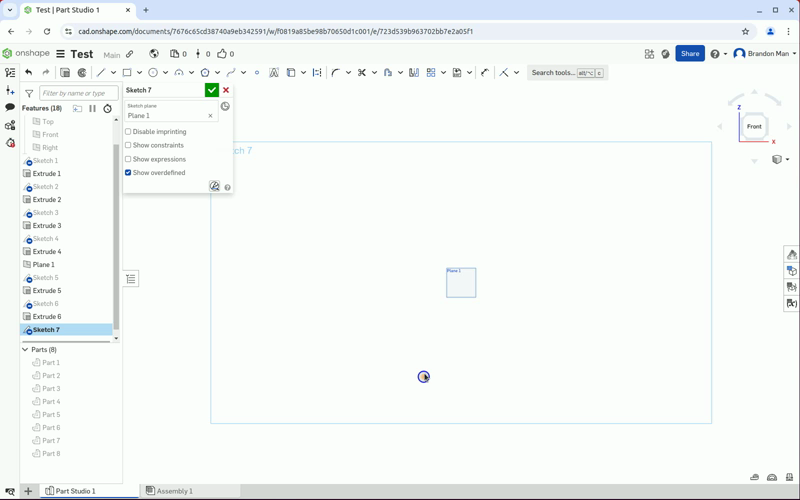
scroll(6)
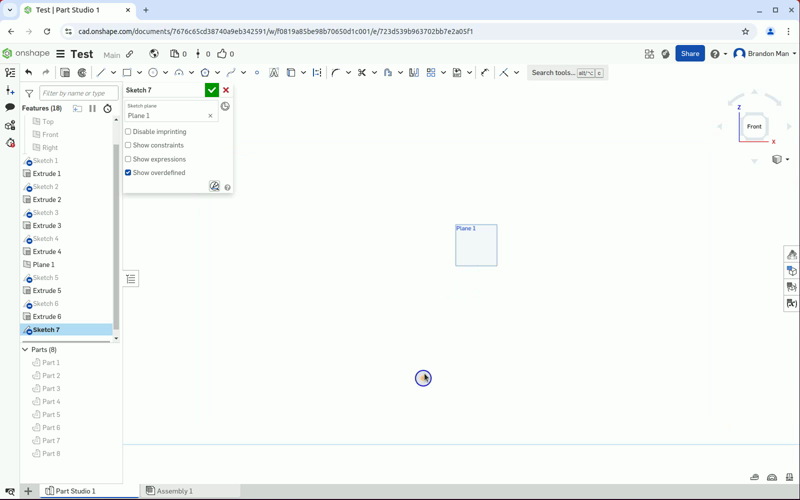
scroll(6)
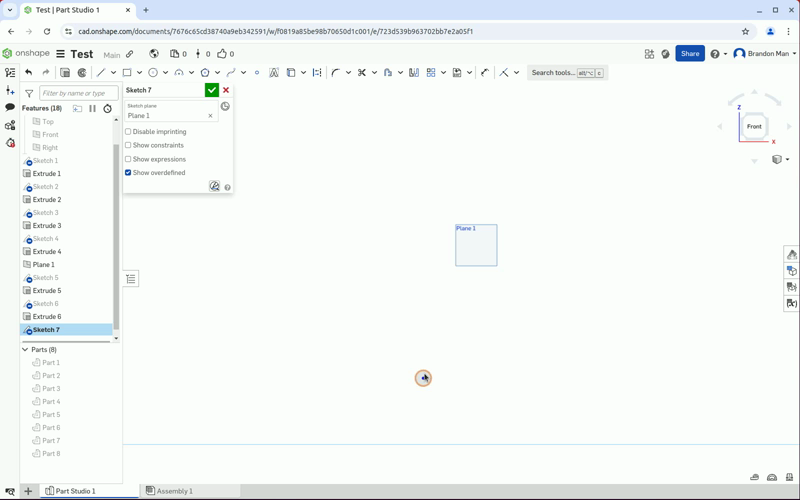
scroll(6)
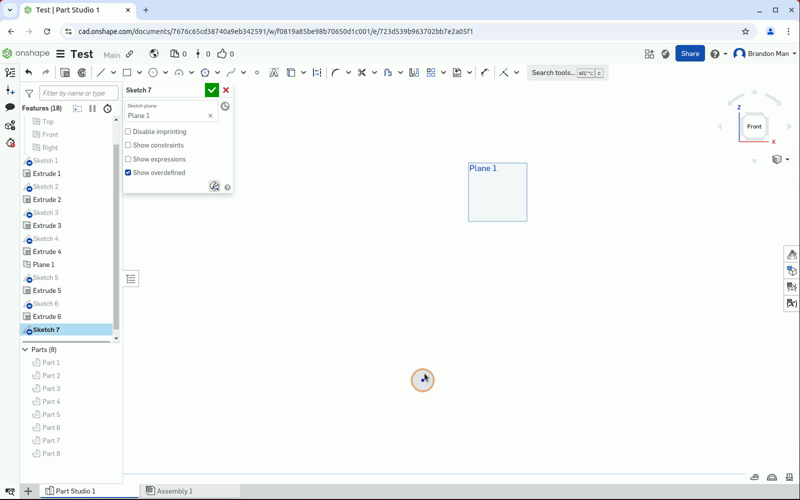
scroll(6)
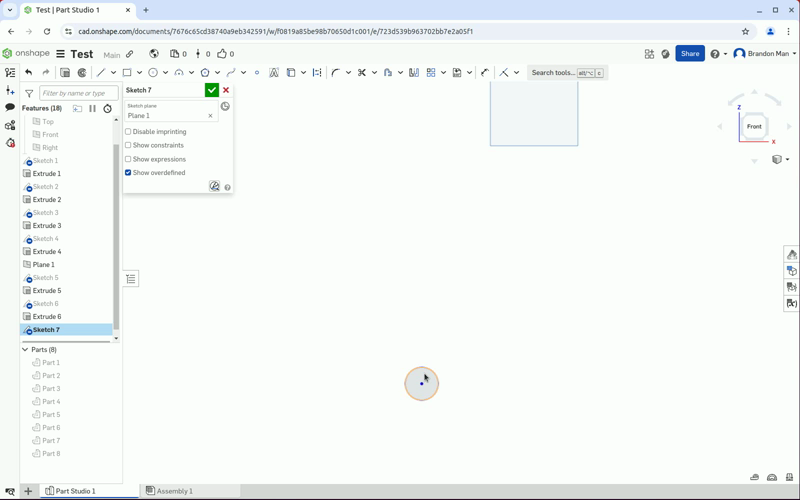
scroll(6)
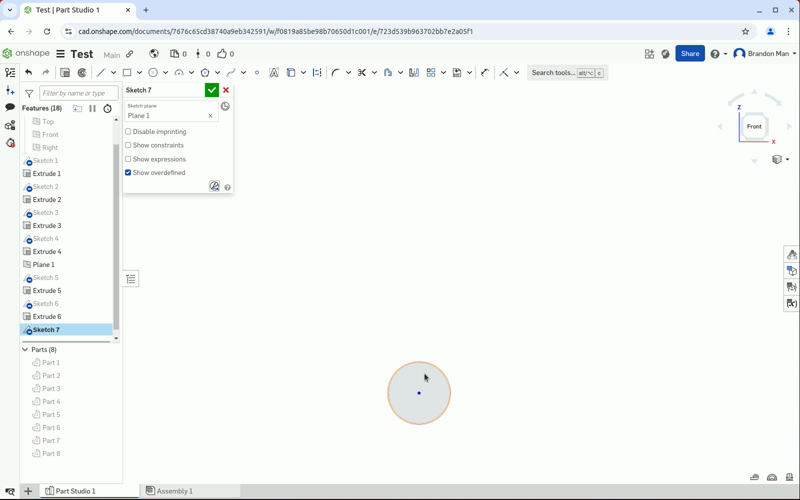
scroll(6)
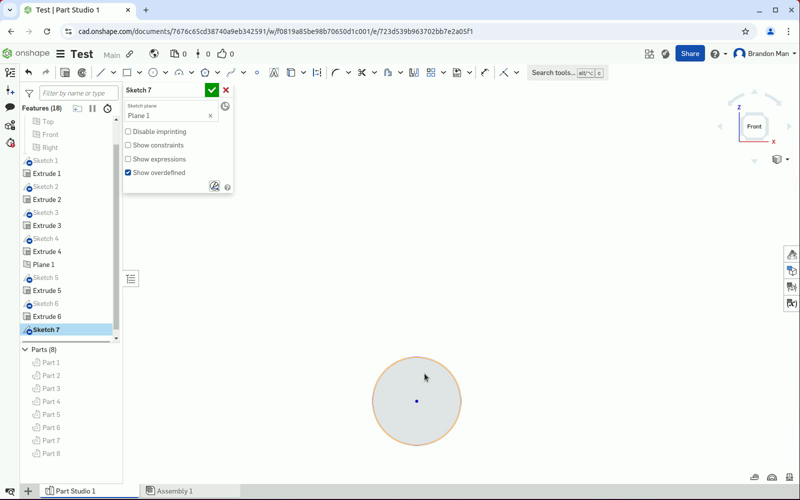
scroll(6)
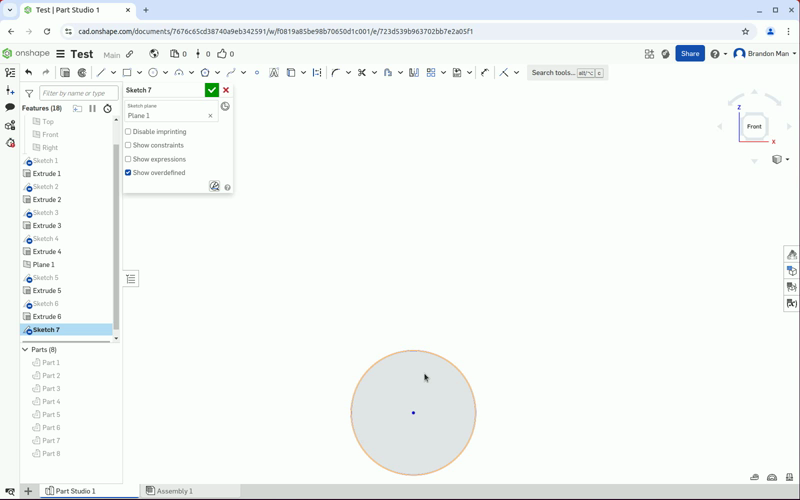
click(424, 373)
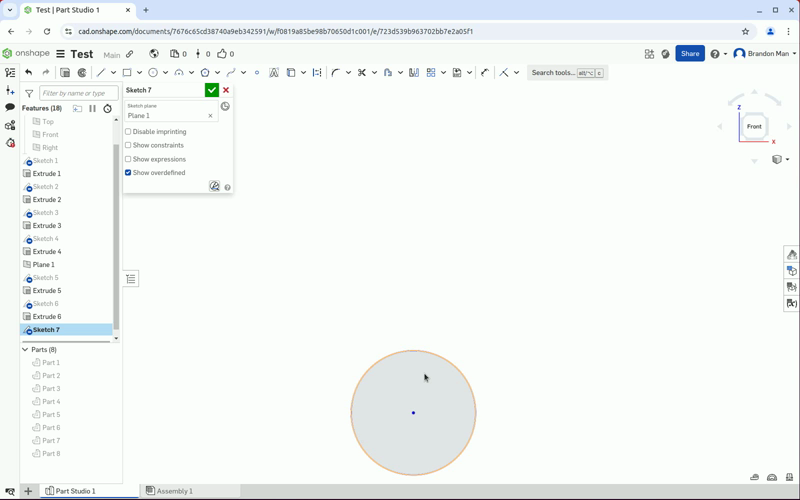
scroll(-6)
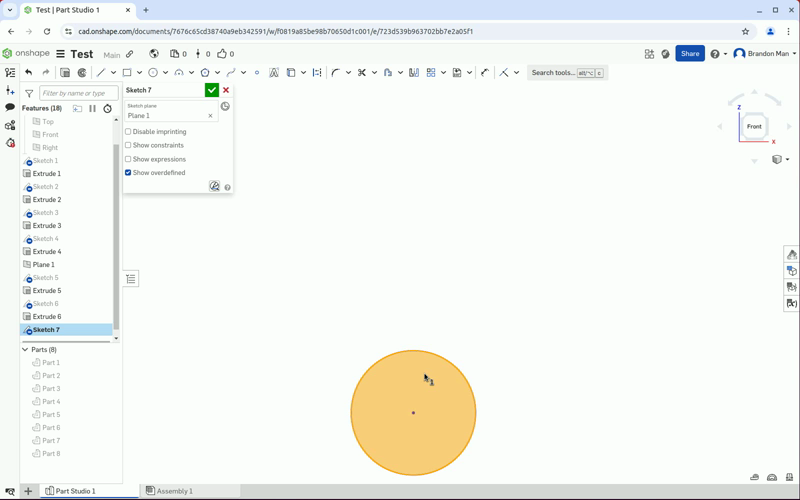
scroll(-6)
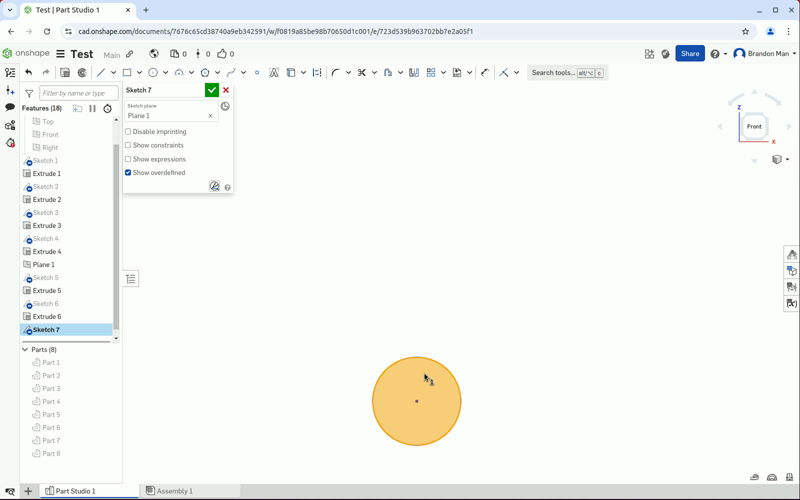
scroll(-6)
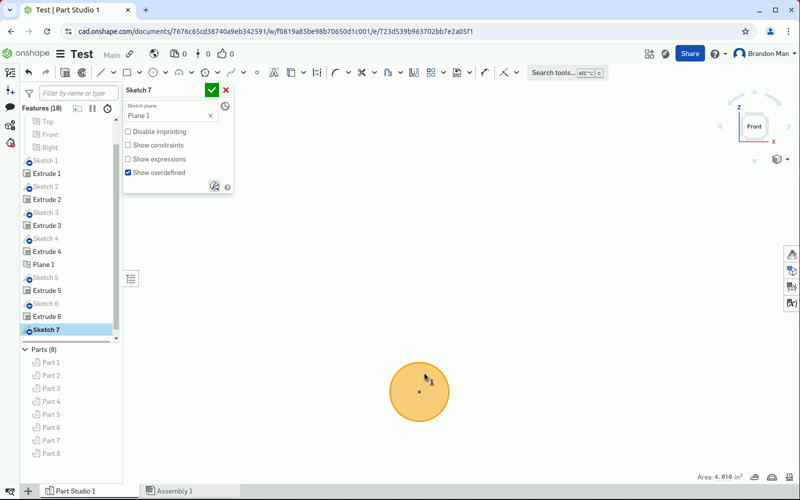
scroll(-6)
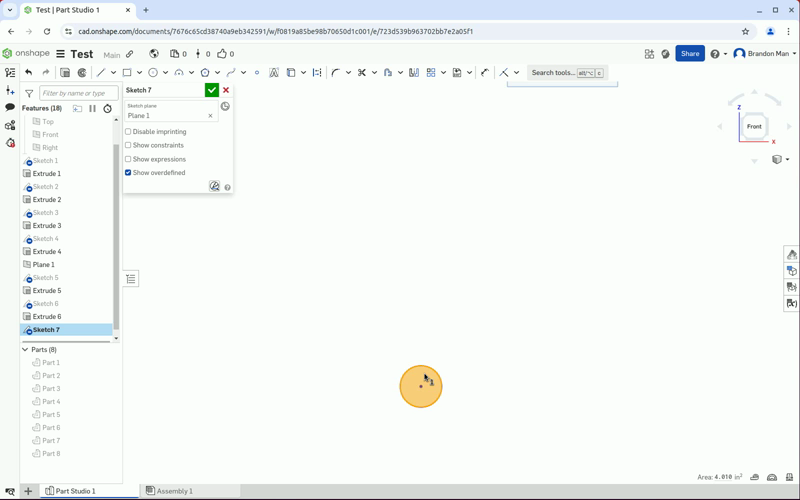
scroll(-6)
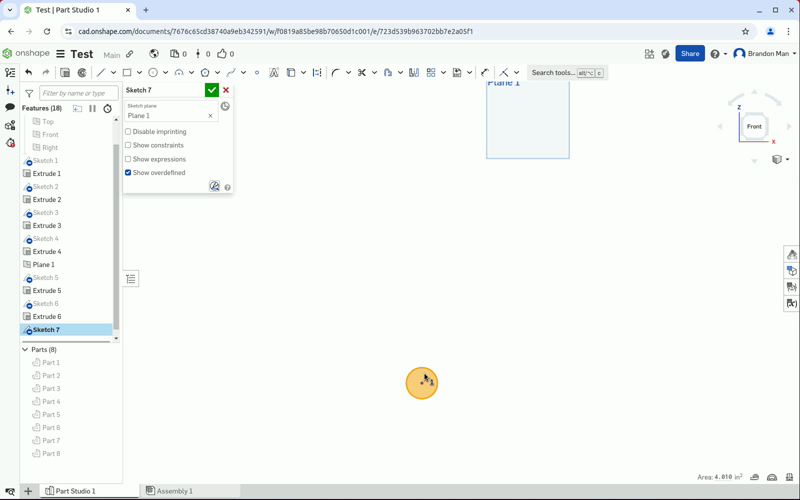
scroll(-6)
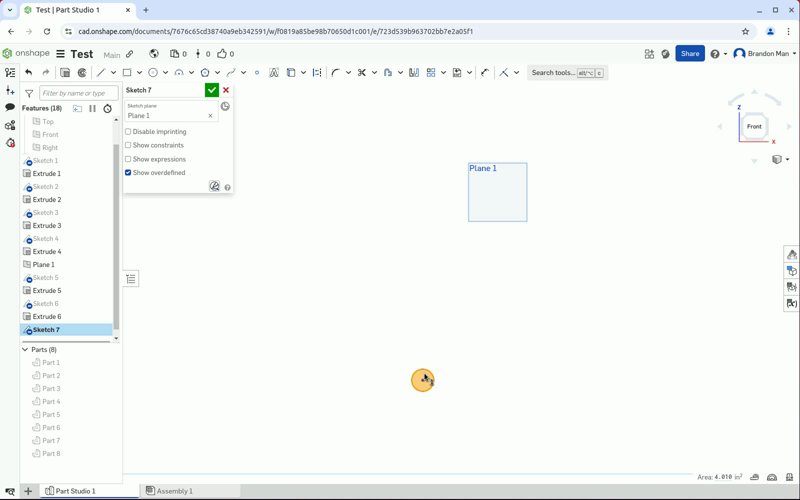
scroll(-6)
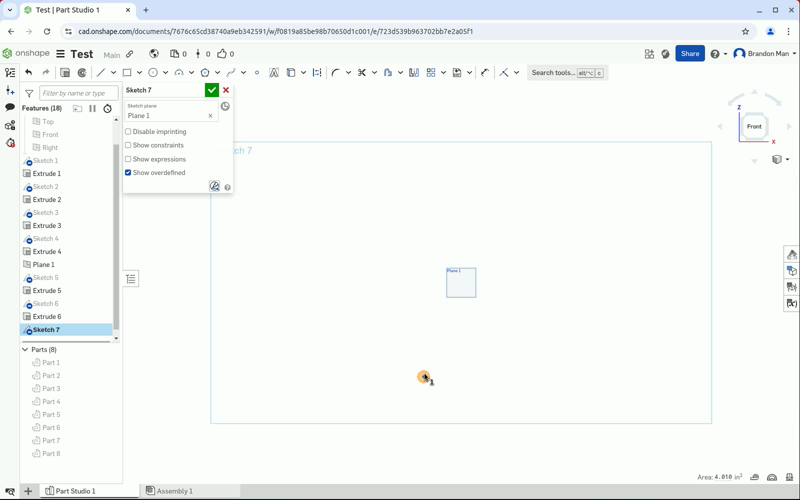
mouse_move(73, 352)
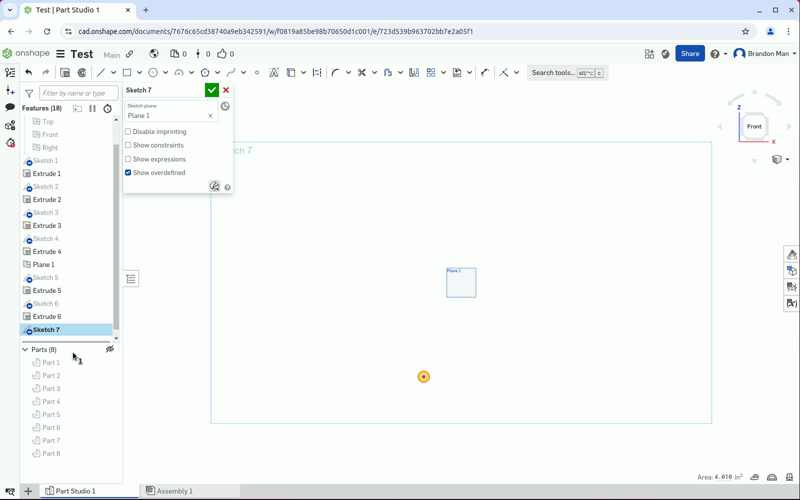
key(shift+y)
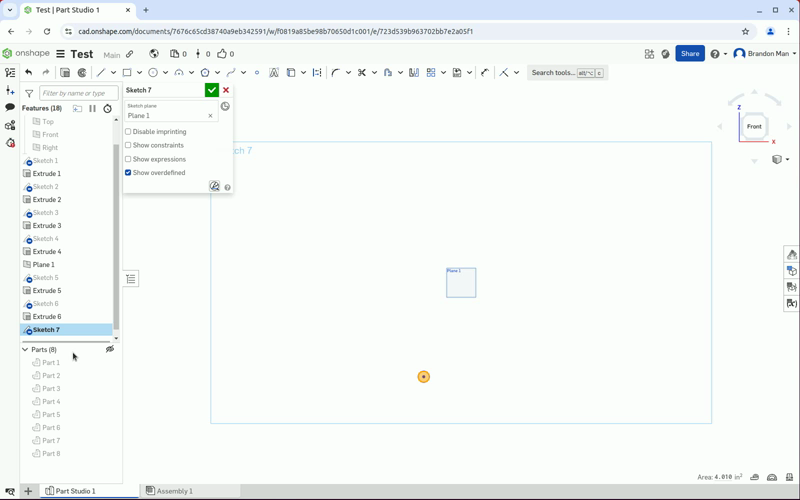
key(shift+e)
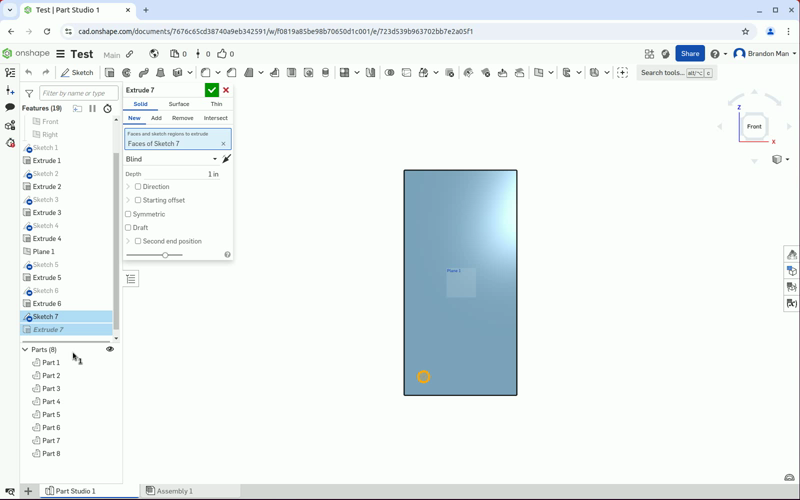
mouse_move(143, 106)
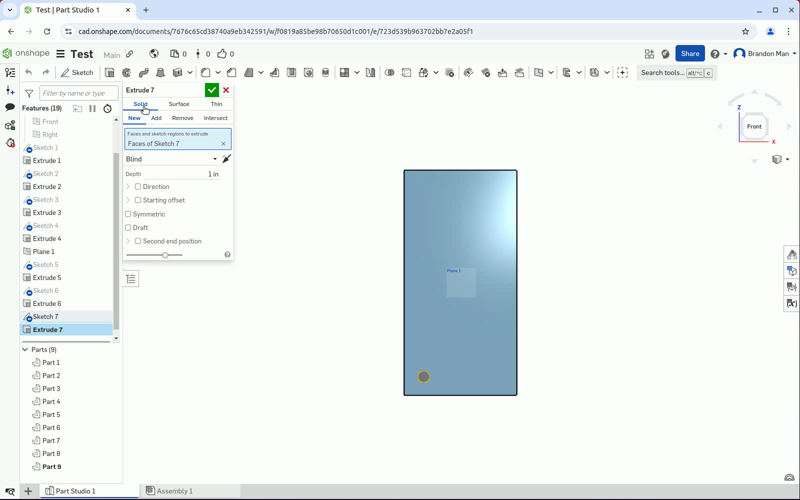
click(143, 106)
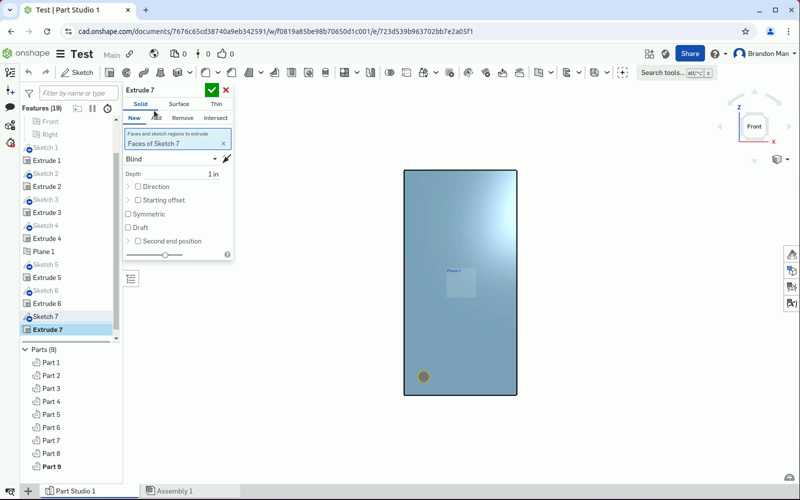
mouse_move(186, 120)
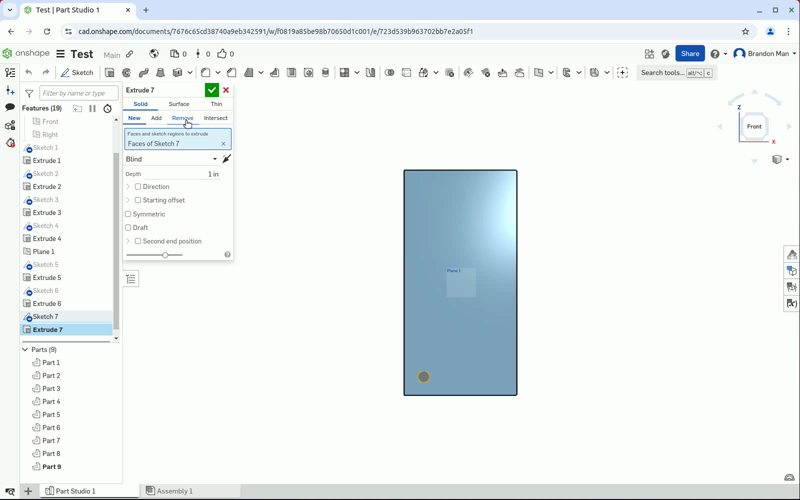
click(186, 120)
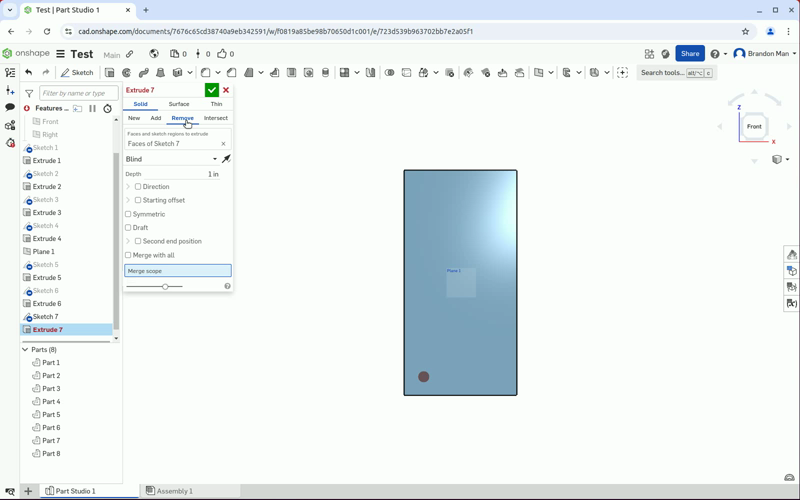
key(tab, 4)
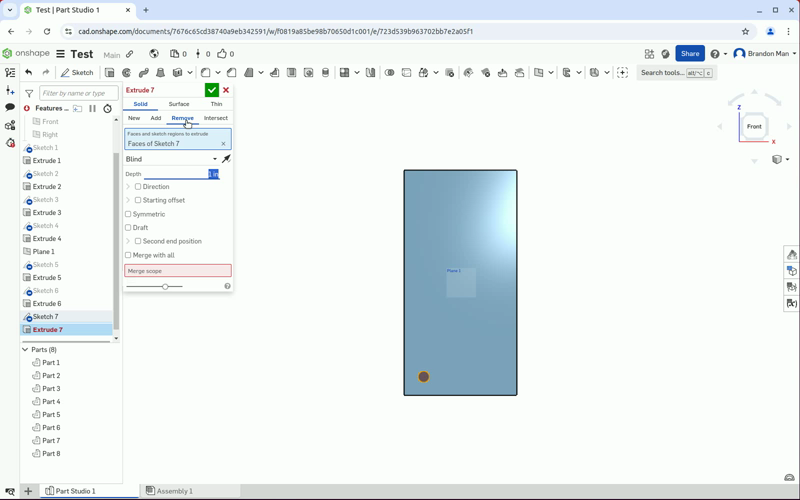
text(7.703)
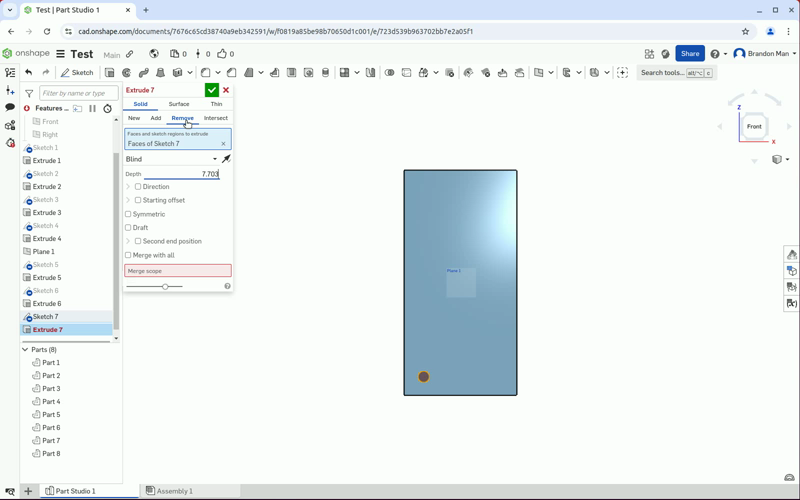
key(tab, 6)
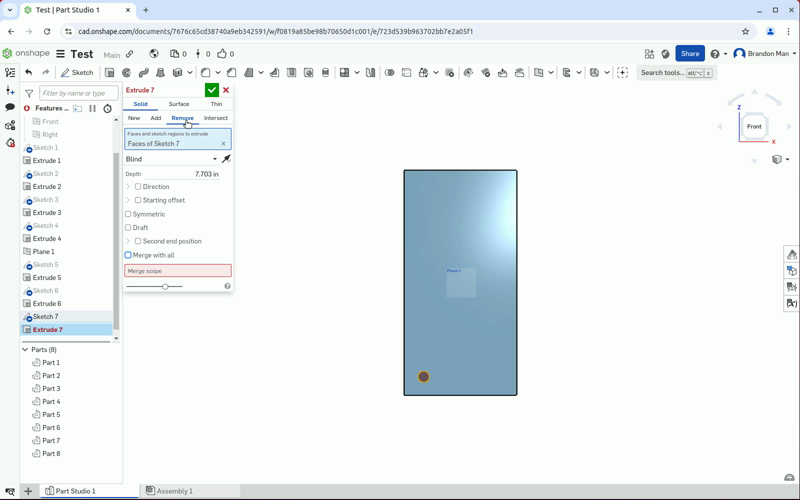
key(space)
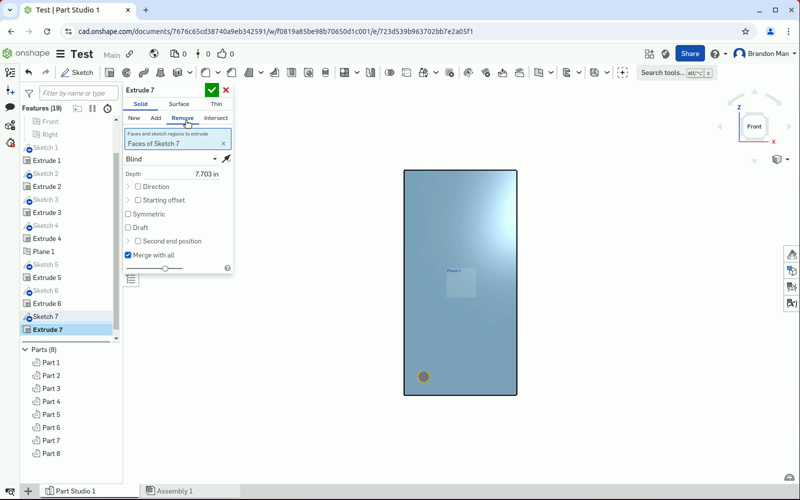
key(enter)
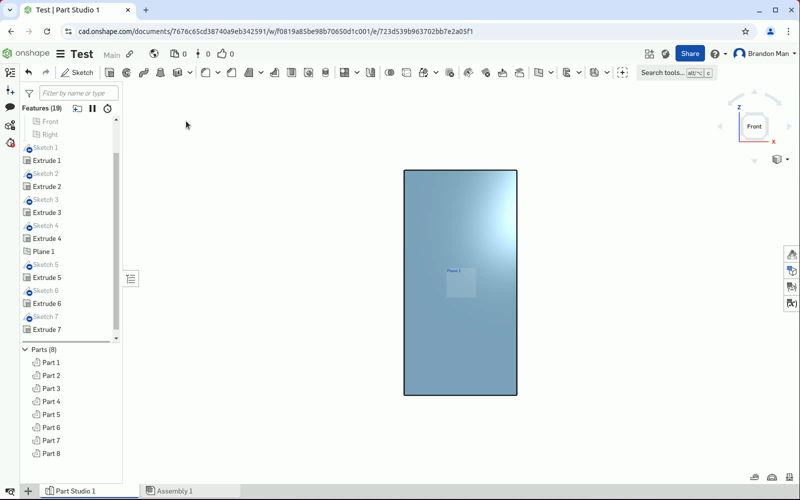
key(shift+h)
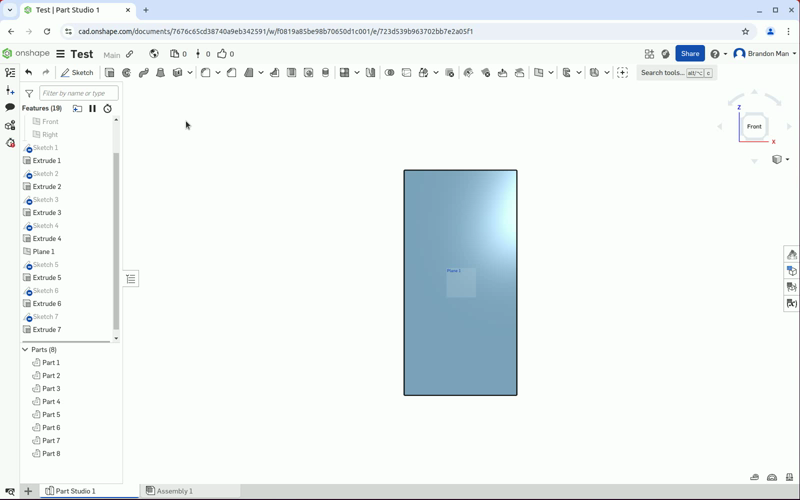
key(shift+h)
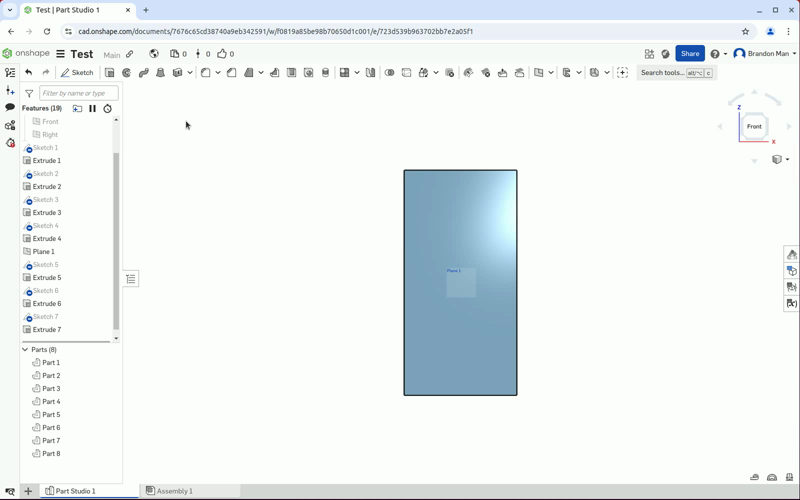
mouse_move(69, 150)
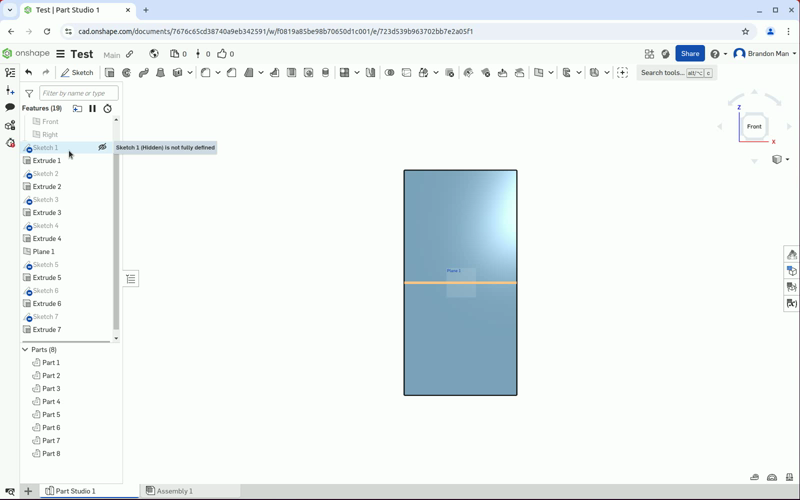
click(69, 150)
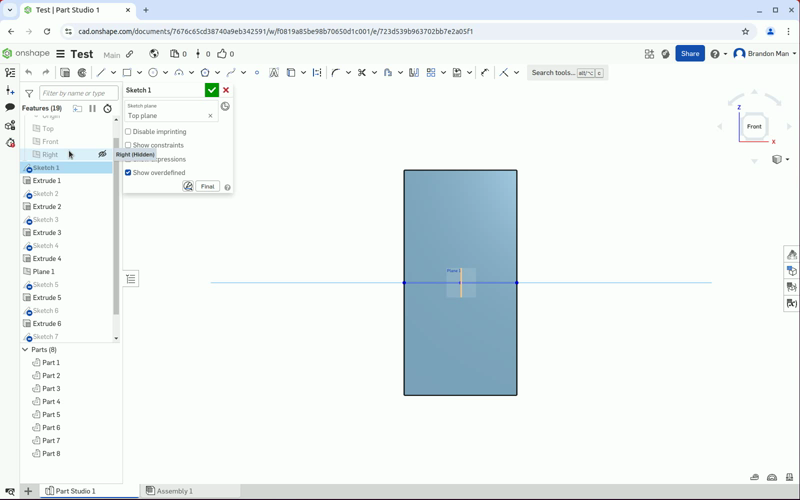
mouse_move(229, 92)
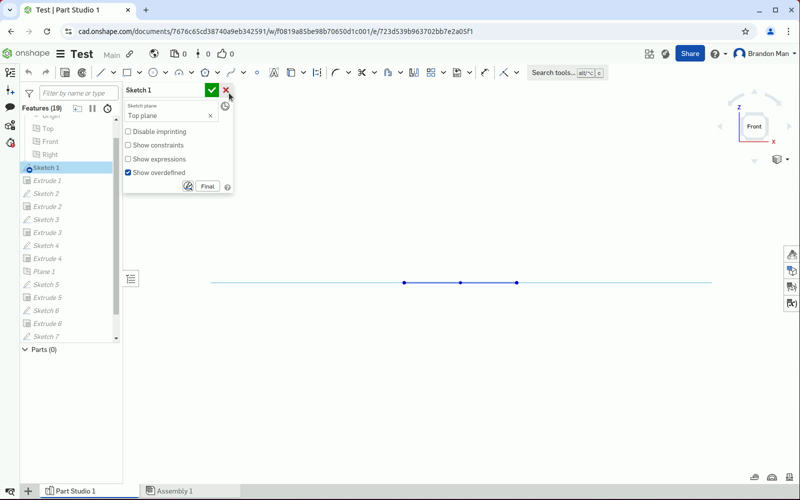
click(229, 92)
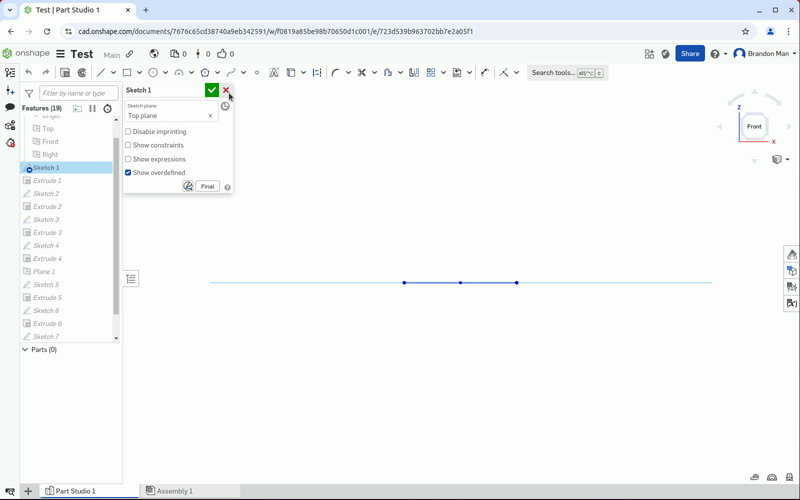
key(shift+s)
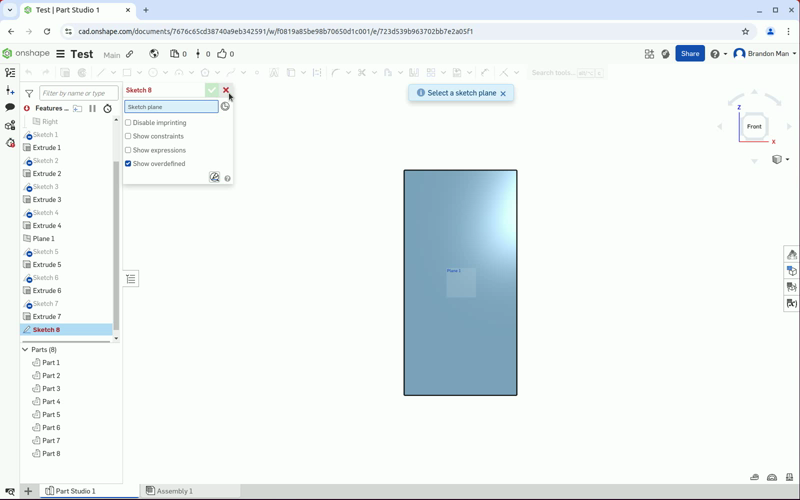
mouse_move(69, 241)
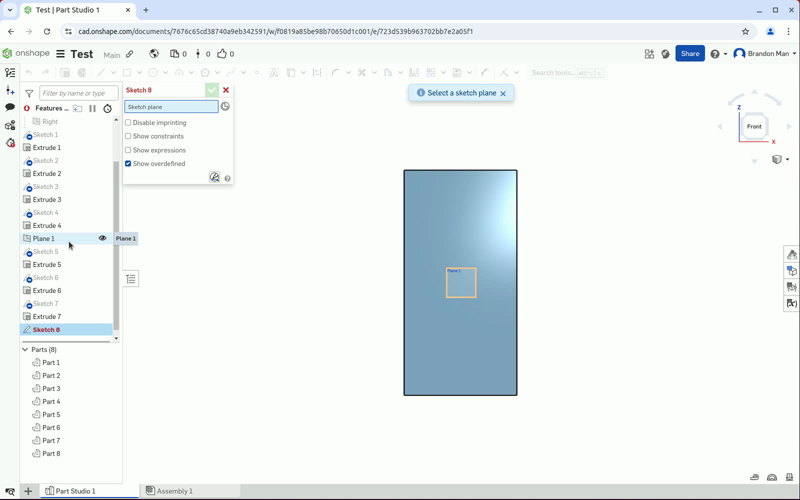
click(69, 241)
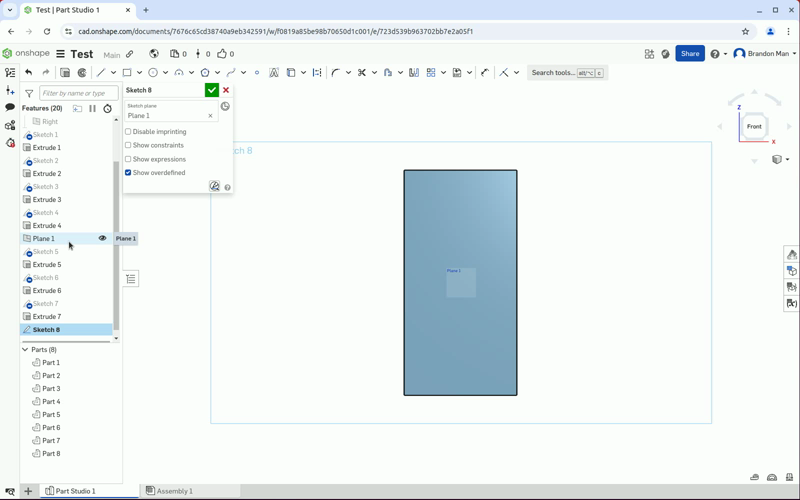
mouse_move(73, 352)
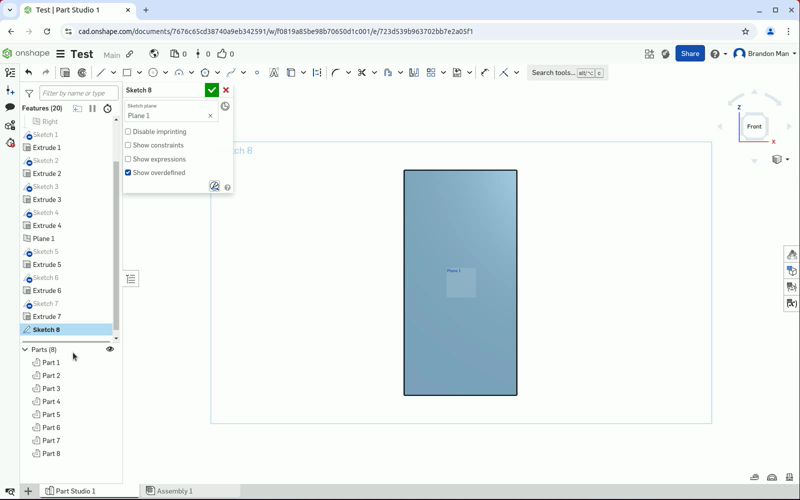
key(y)
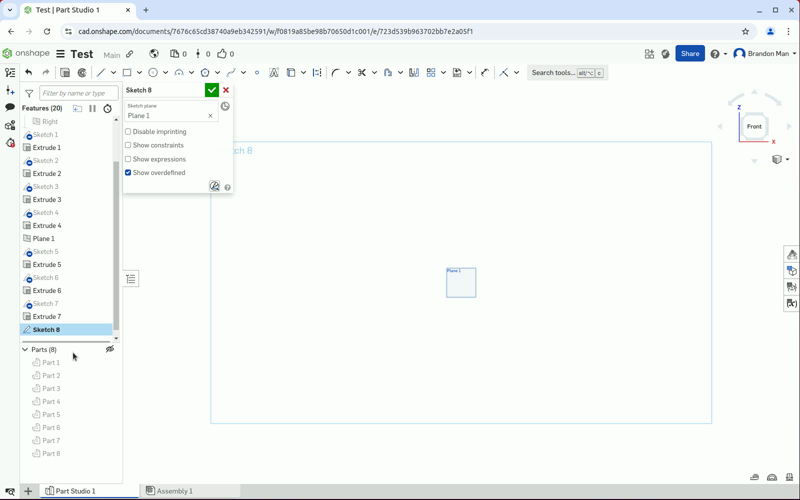
key(c)
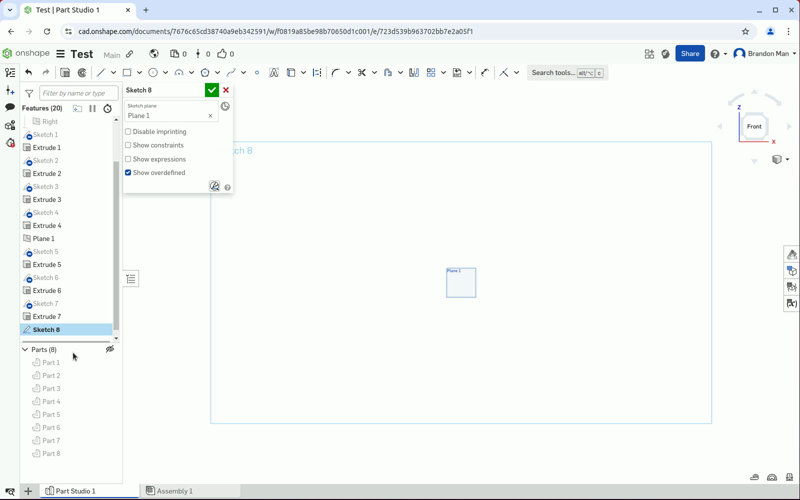
key_down(shift)
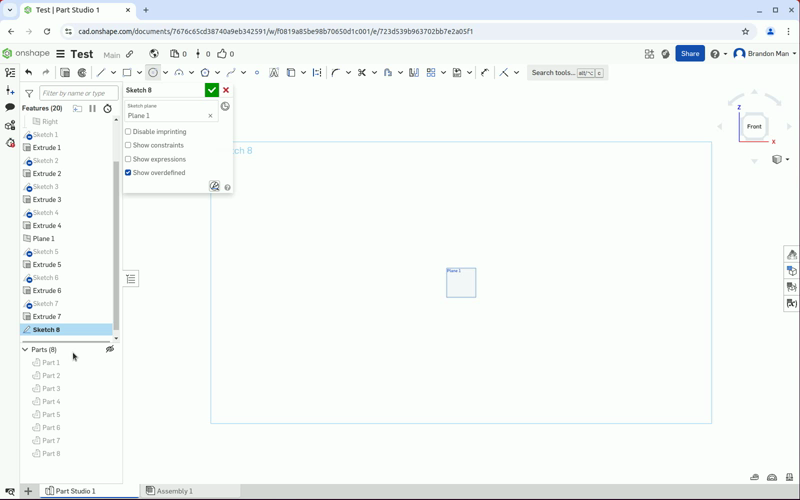
mouse_move(498, 376)
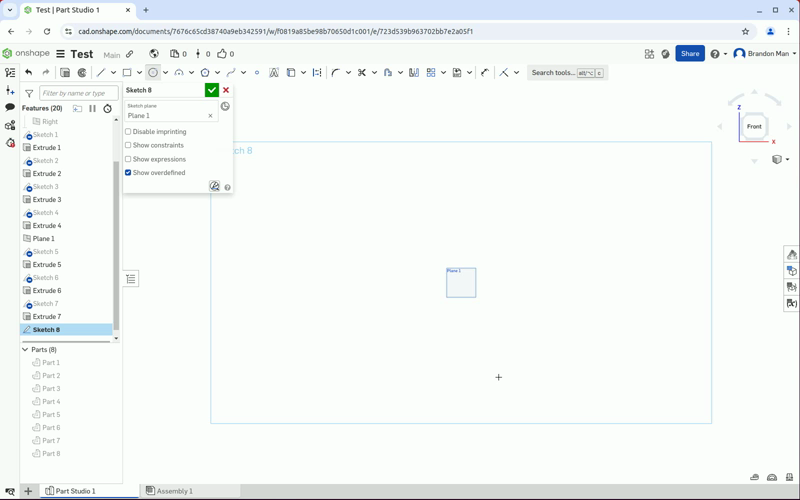
click(498, 376)
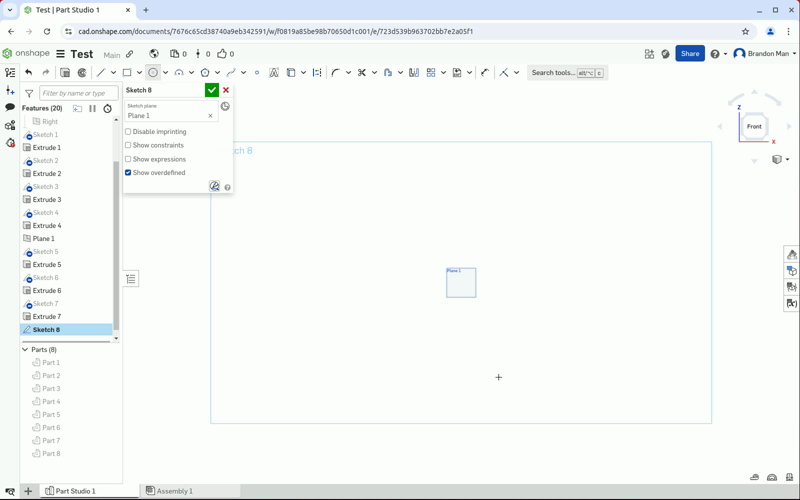
key_up(shift)
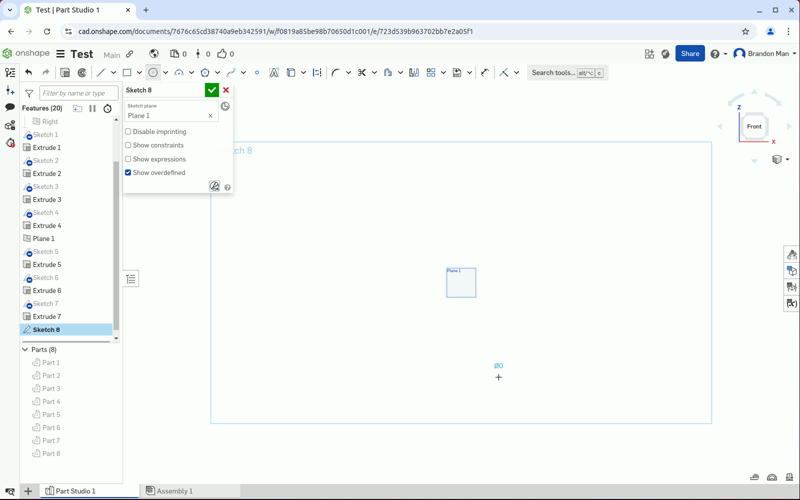
mouse_move(504, 376)
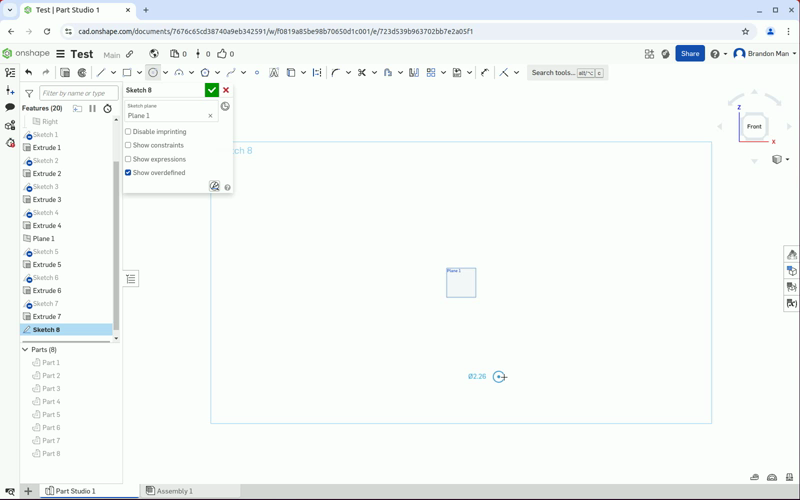
click(504, 376)
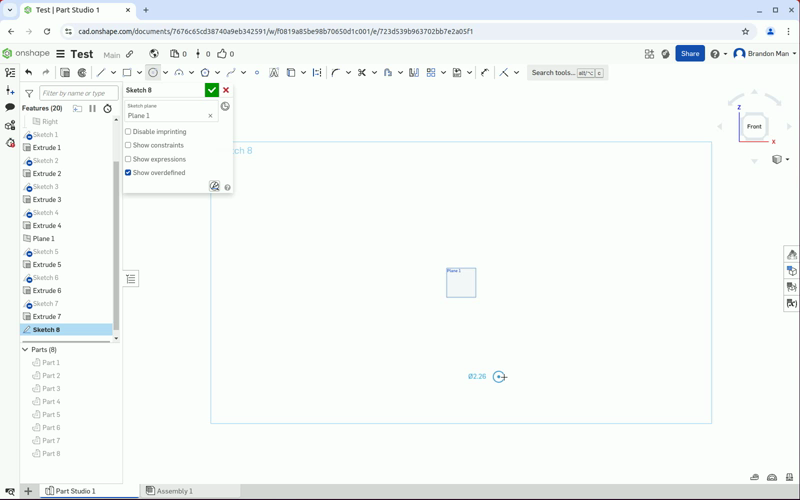
key(esc)
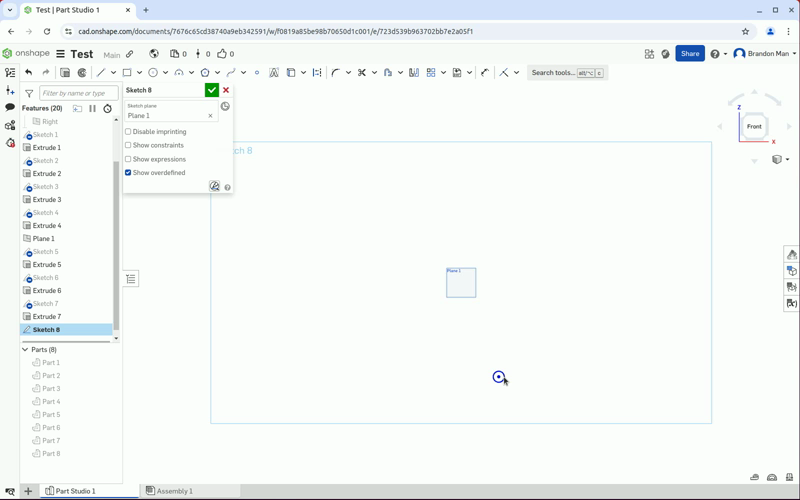
mouse_move(501, 372)
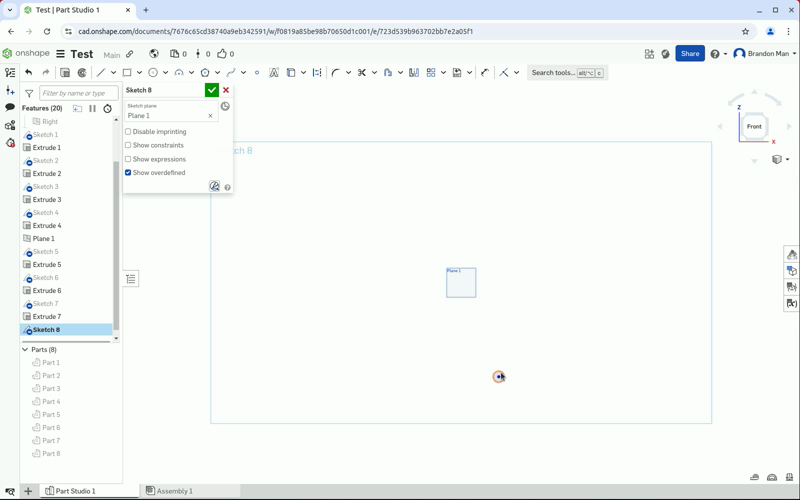
scroll(6)
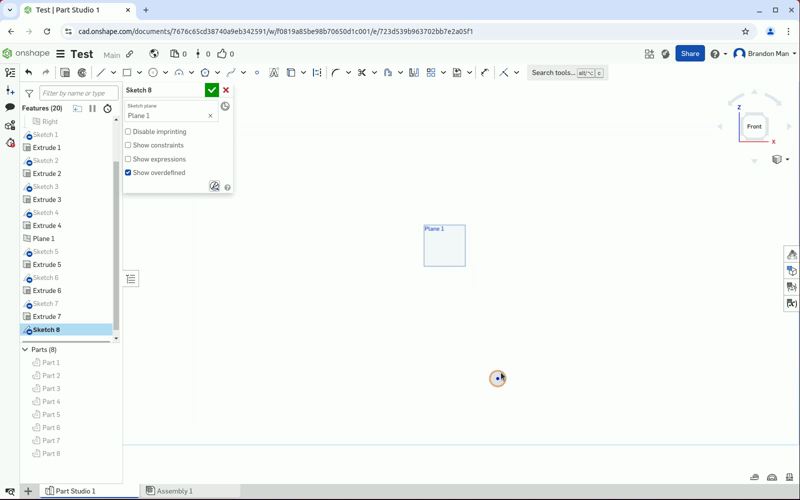
scroll(6)
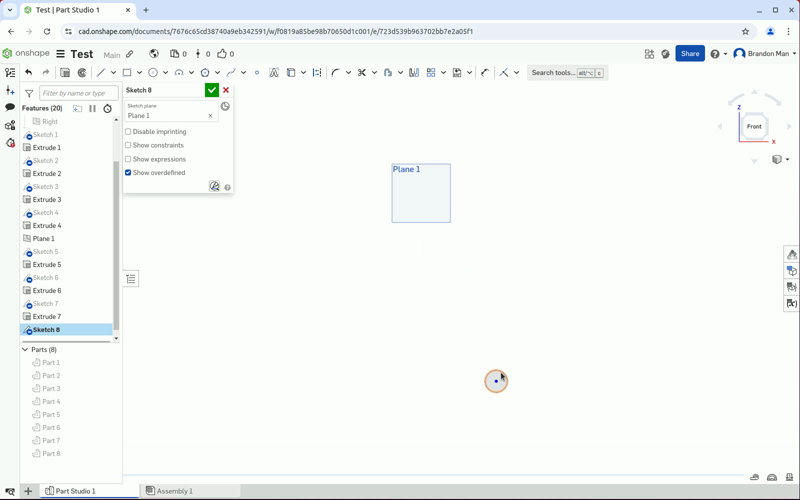
scroll(6)
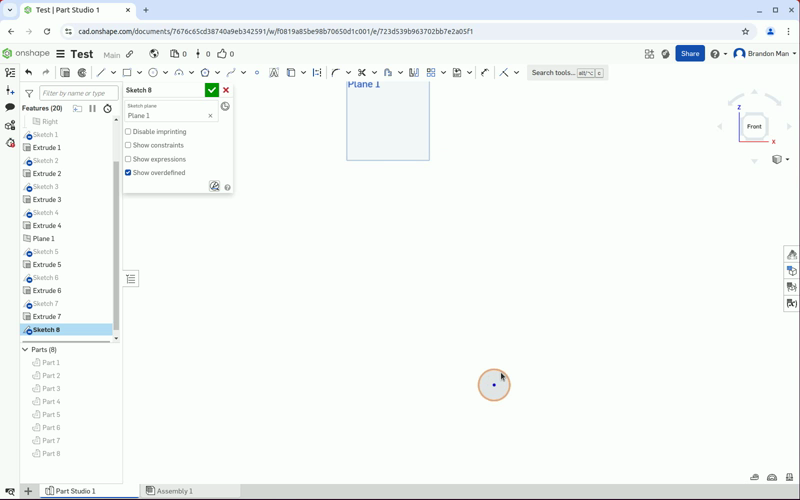
scroll(6)
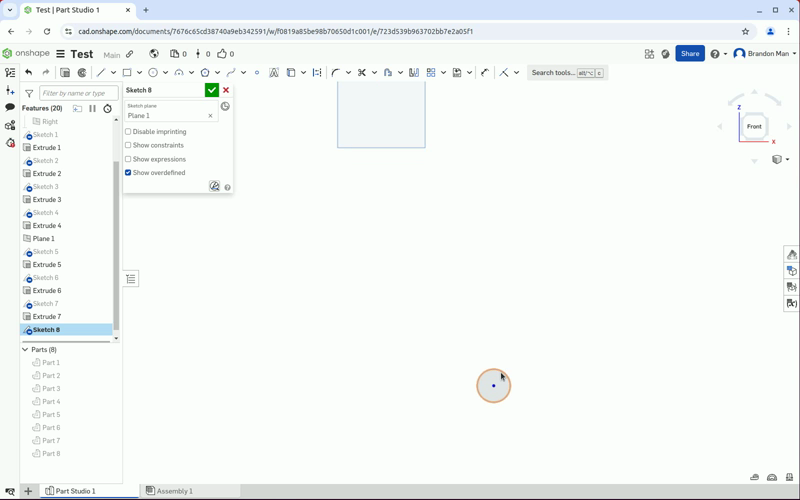
scroll(6)
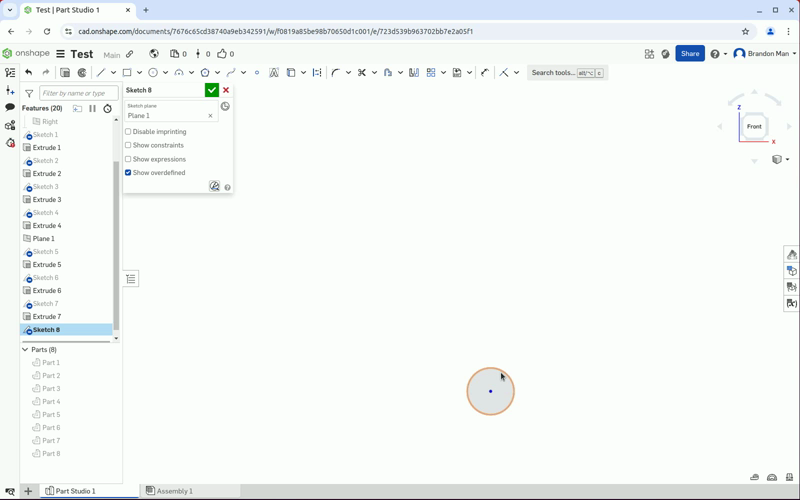
scroll(6)
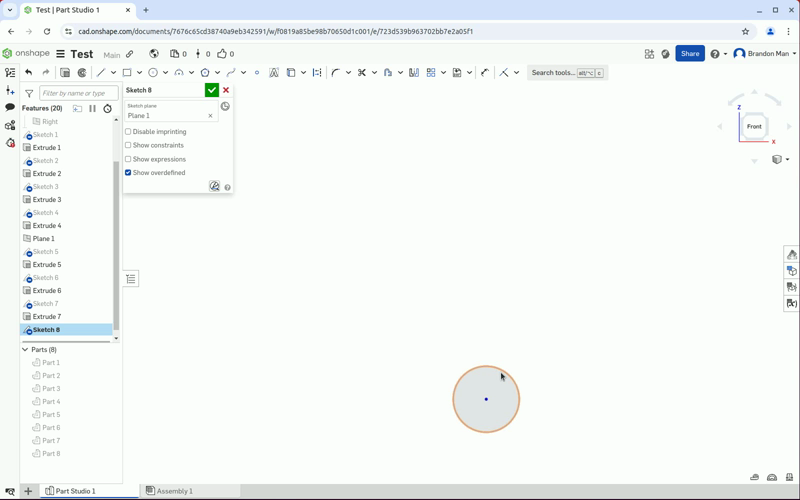
scroll(6)
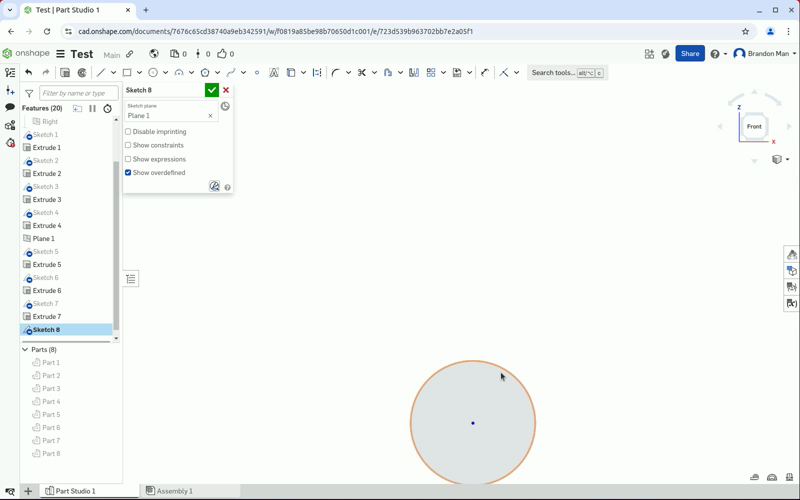
click(501, 372)
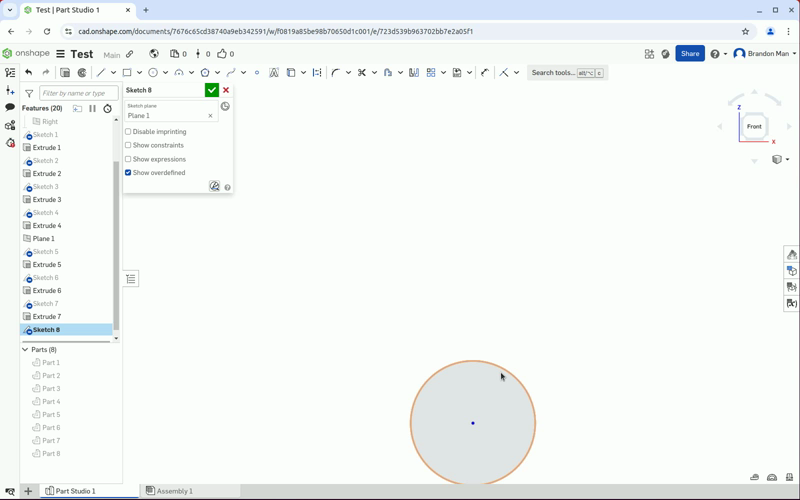
scroll(-6)
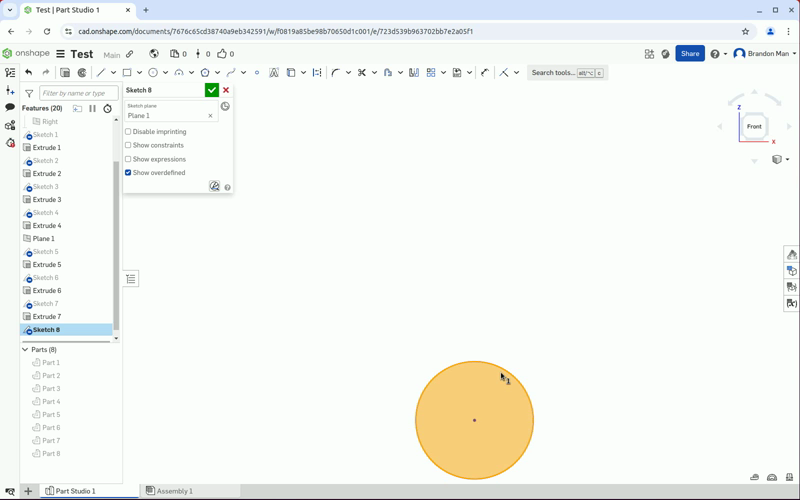
scroll(-6)
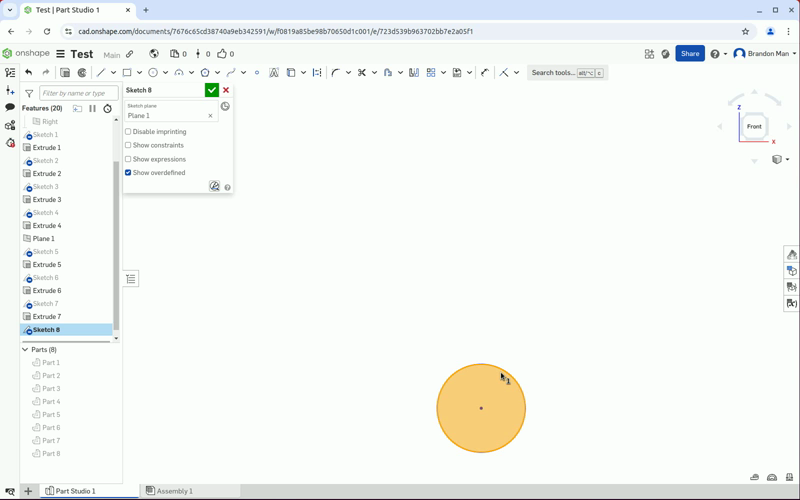
scroll(-6)
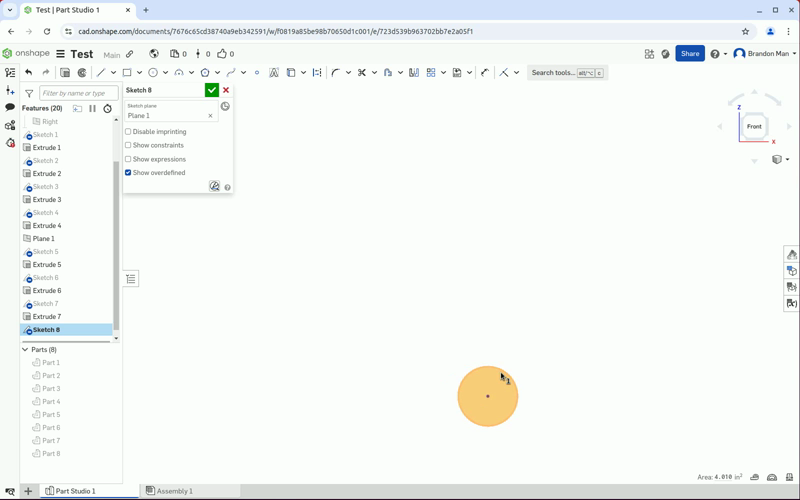
scroll(-6)
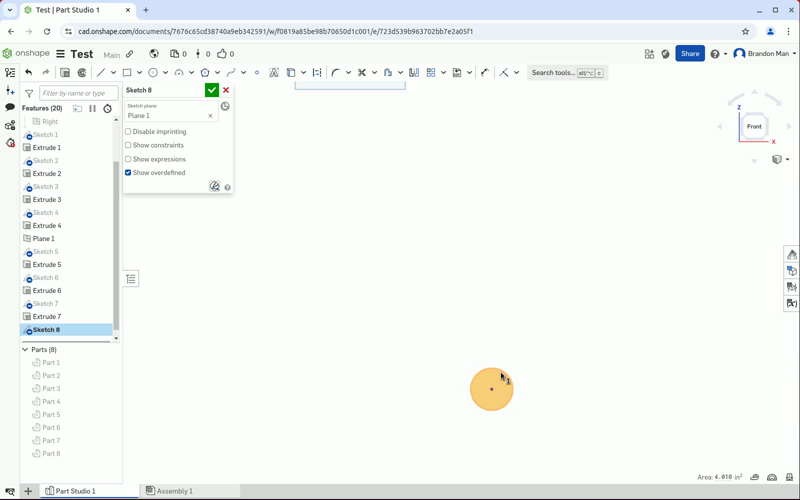
scroll(-6)
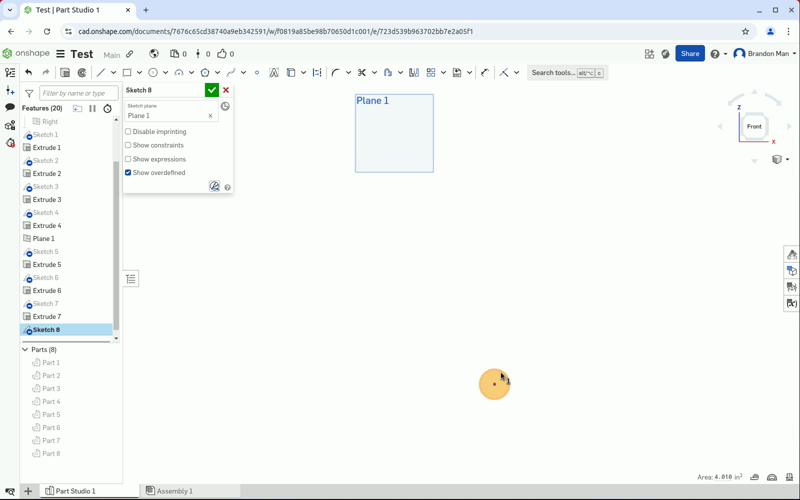
scroll(-6)
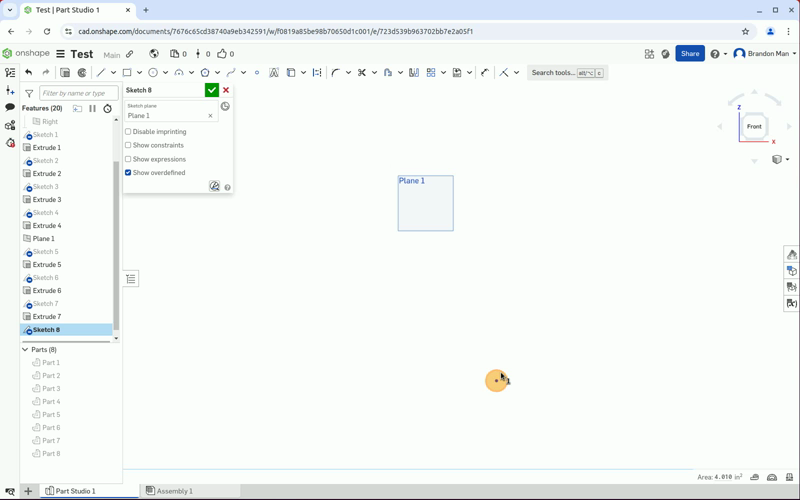
scroll(-6)
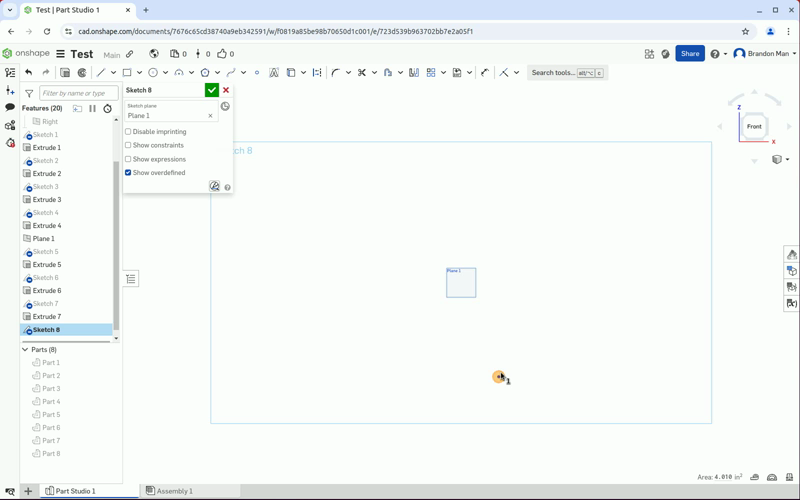
mouse_move(73, 352)
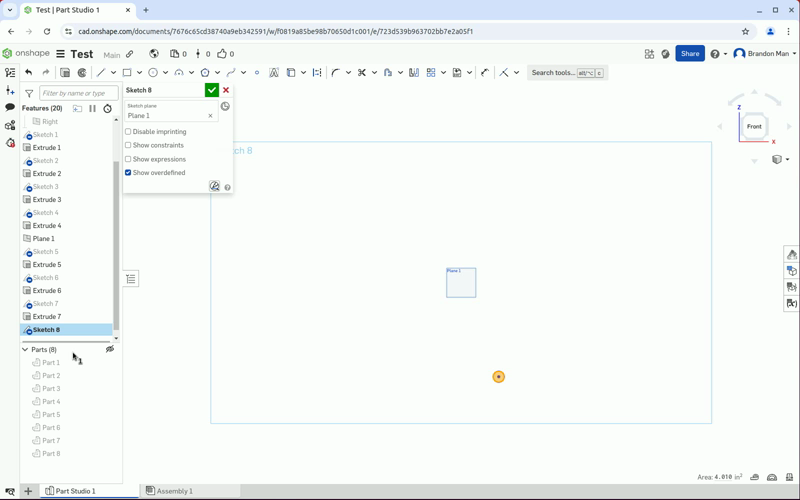
key(shift+y)
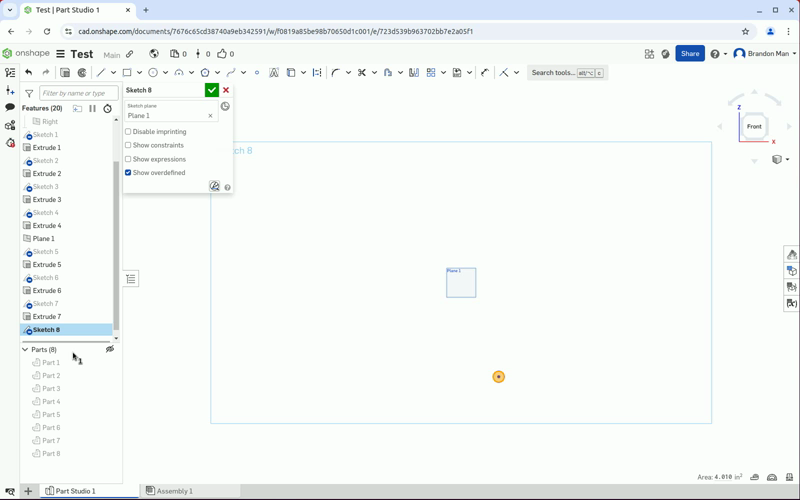
key(shift+e)
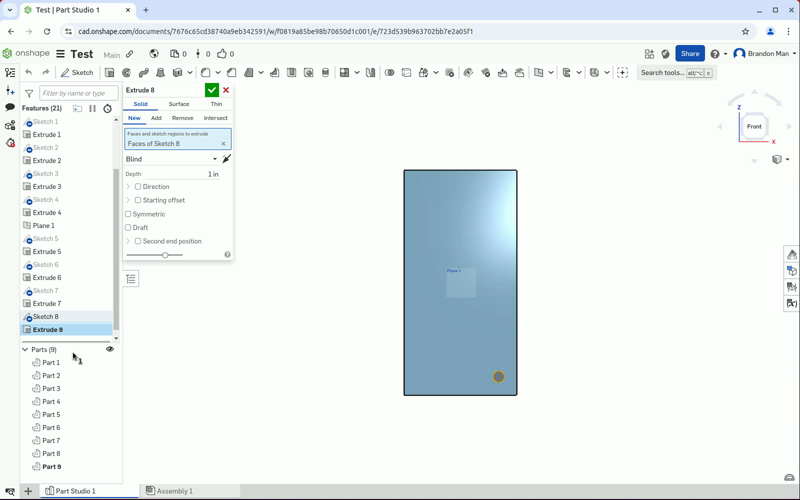
mouse_move(143, 106)
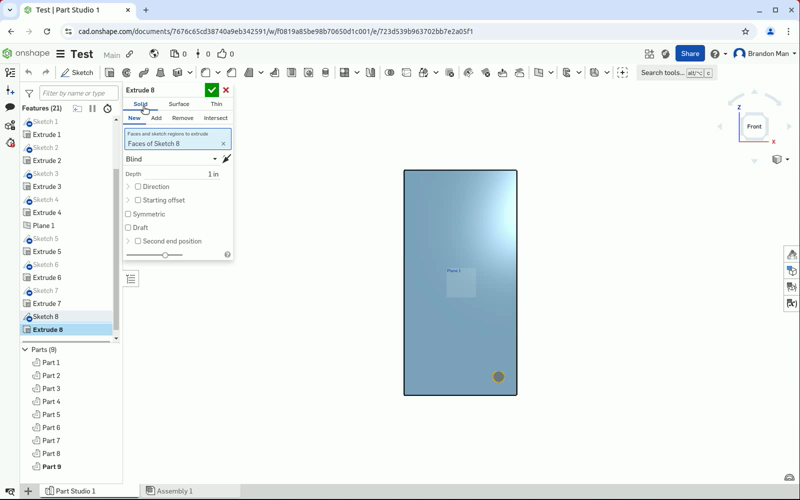
click(143, 106)
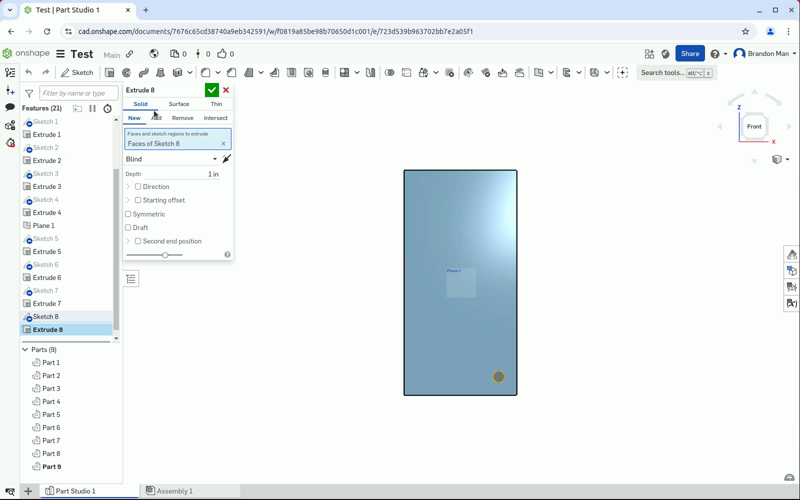
mouse_move(186, 120)
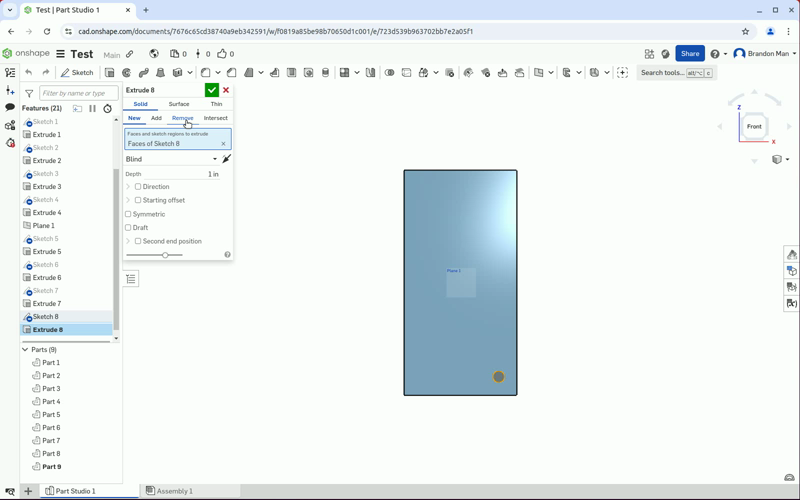
click(186, 120)
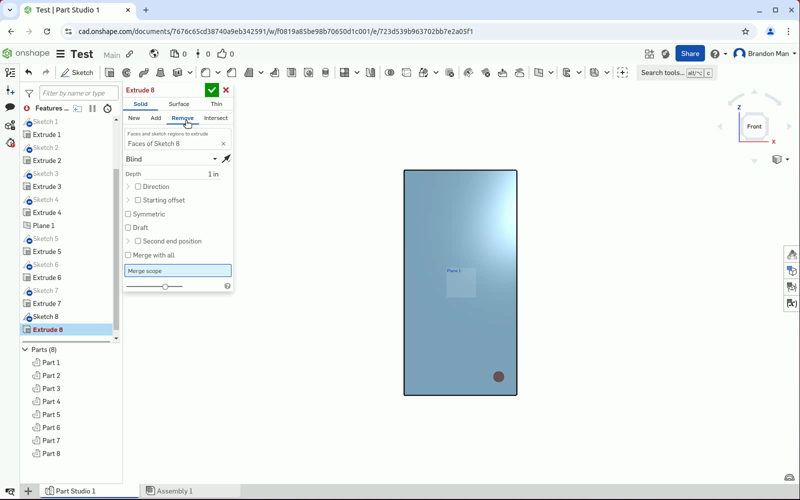
key(tab, 4)
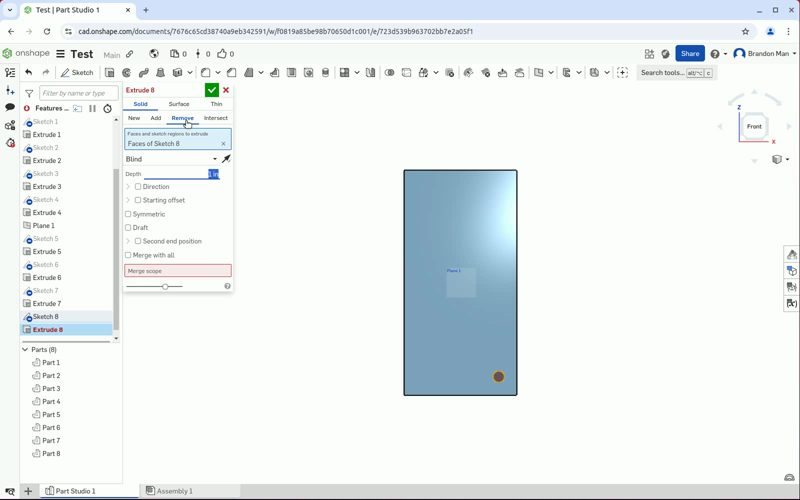
text(7.703)
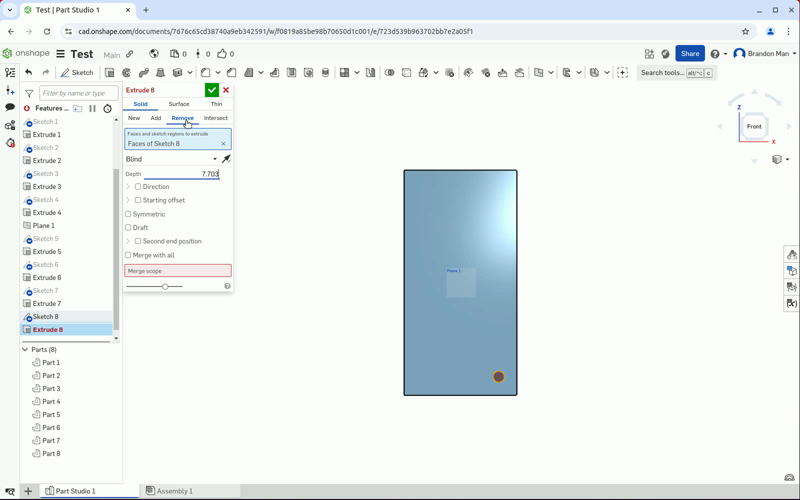
key(tab, 6)
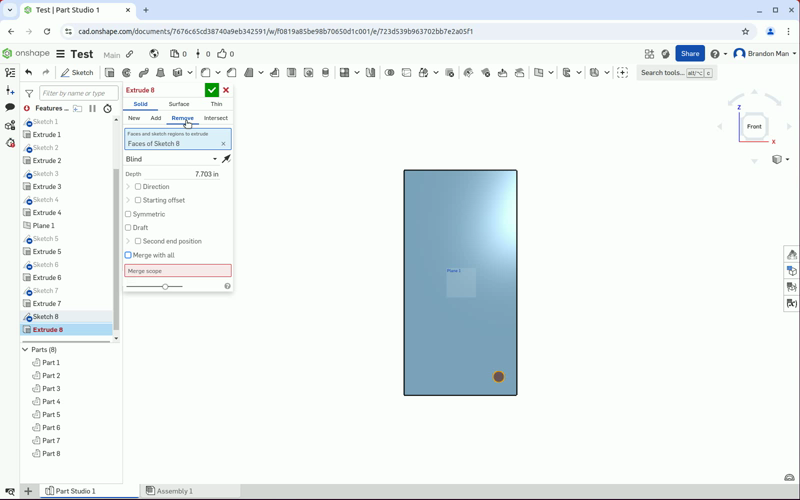
key(space)
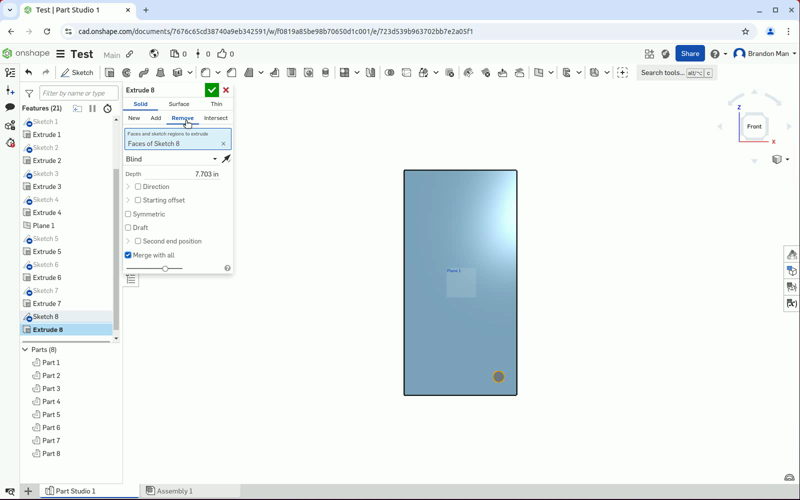
key(enter)
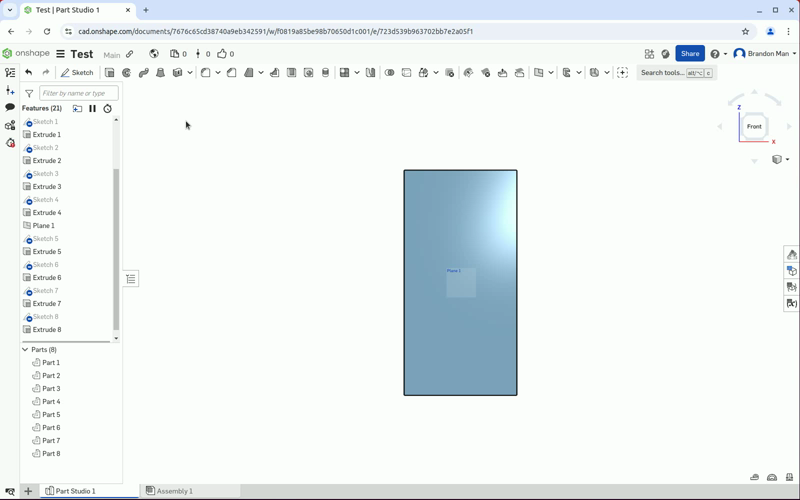
key(shift+h)
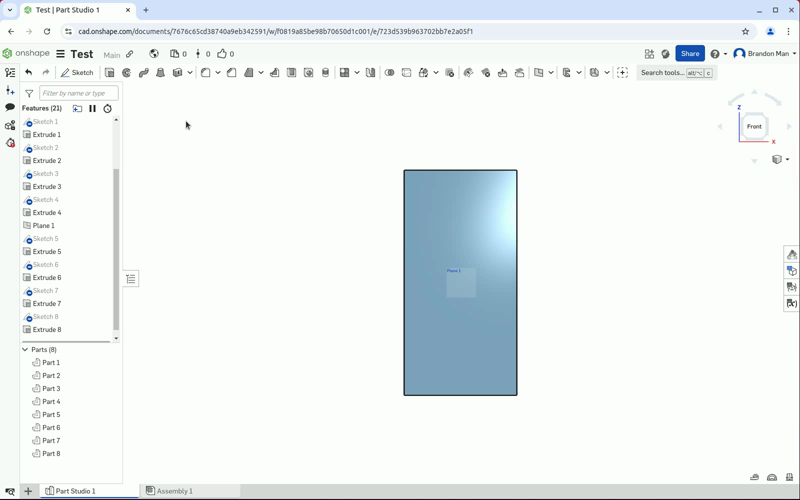
key(shift+h)
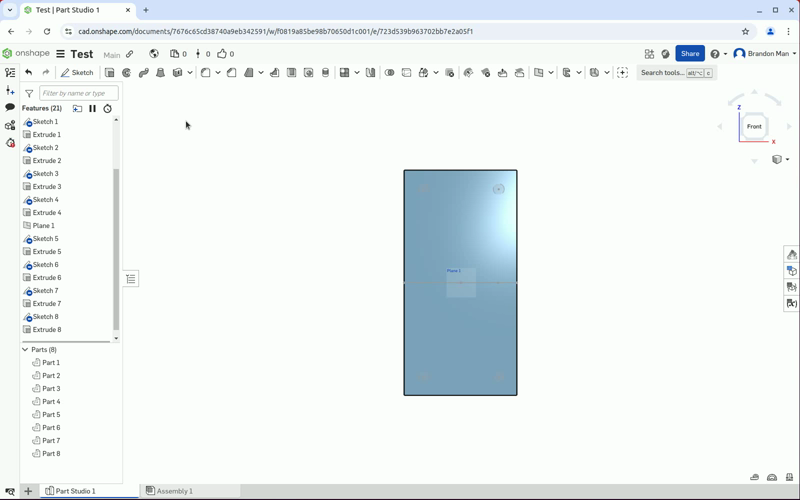
key(shift+7)
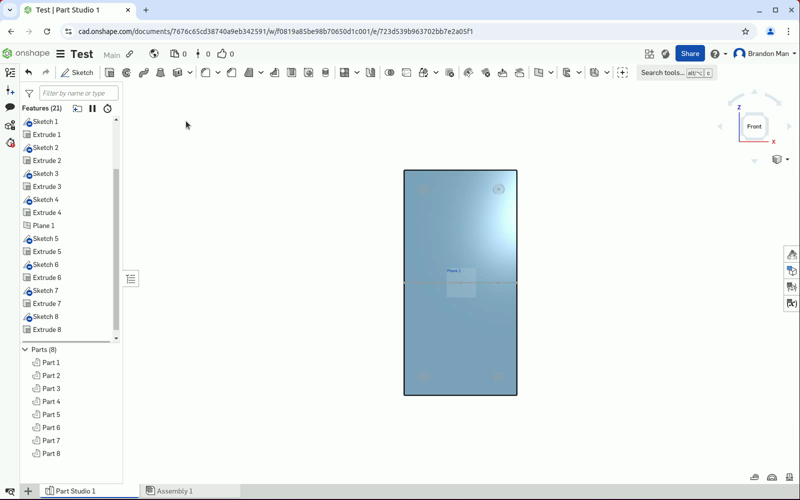
key(left, 2)
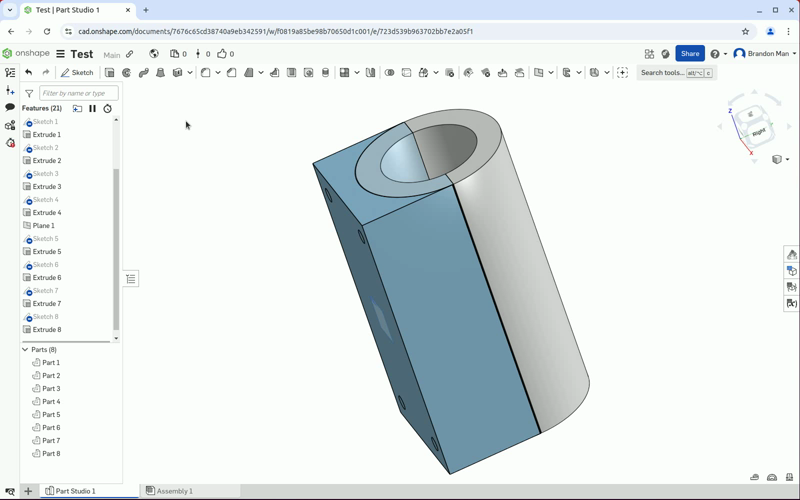
key(down, 2)
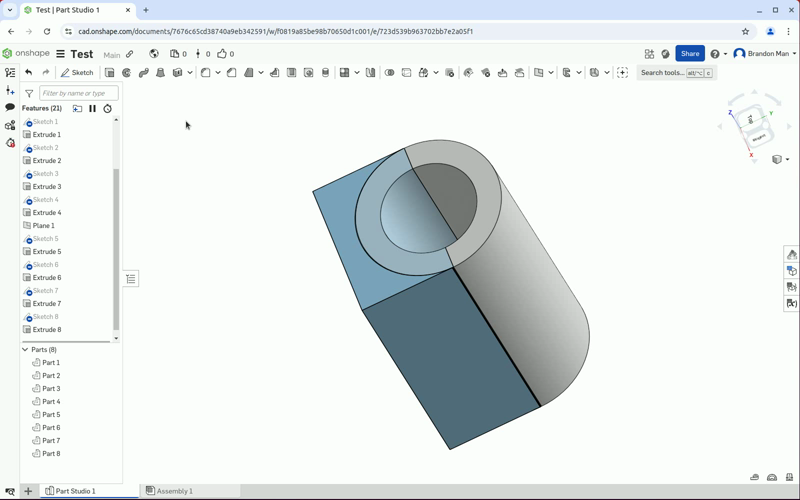
key(up, 2)
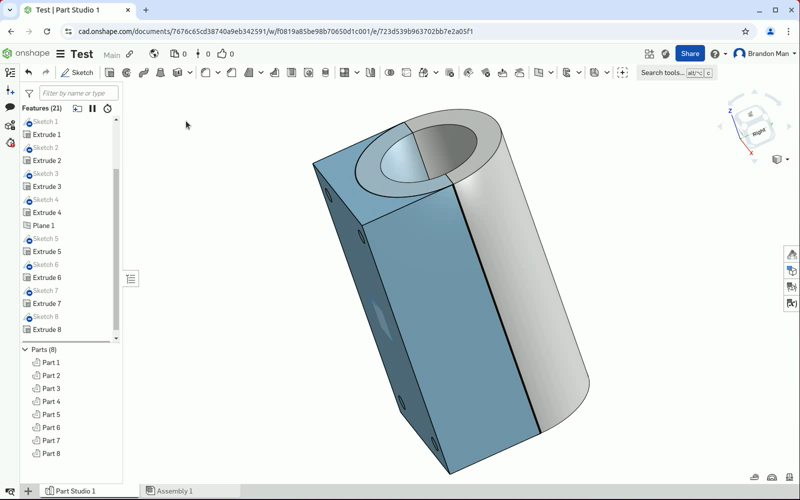
key(right, 2)
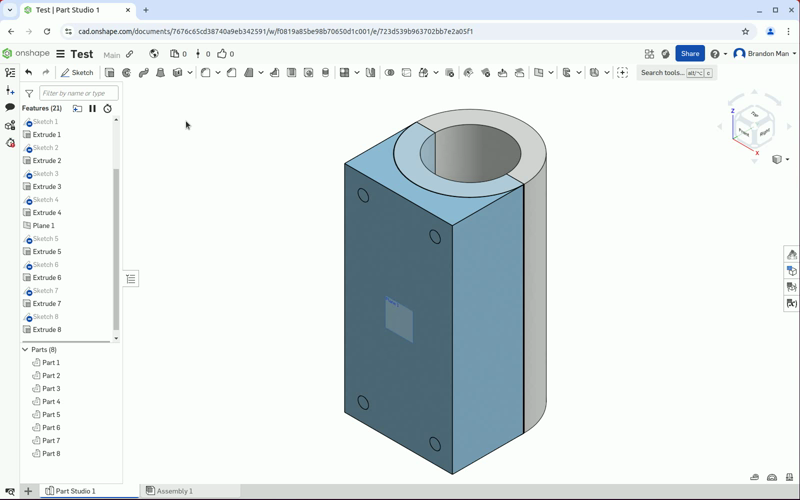
mouse_move(69, 124)
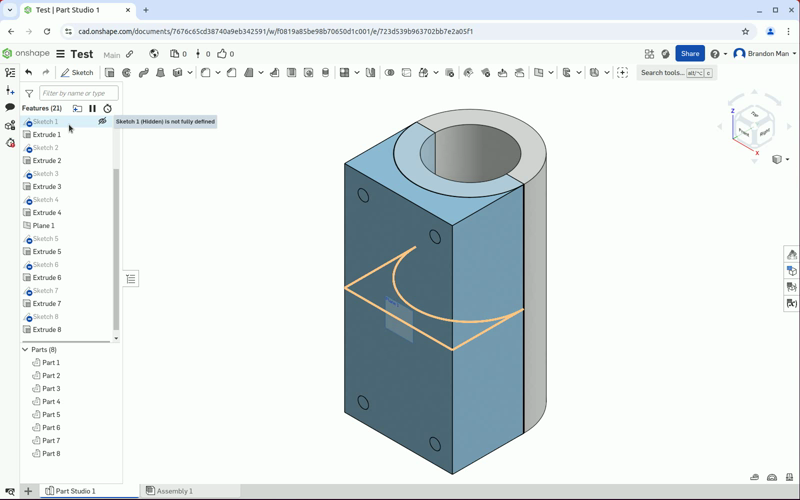
click(69, 124)